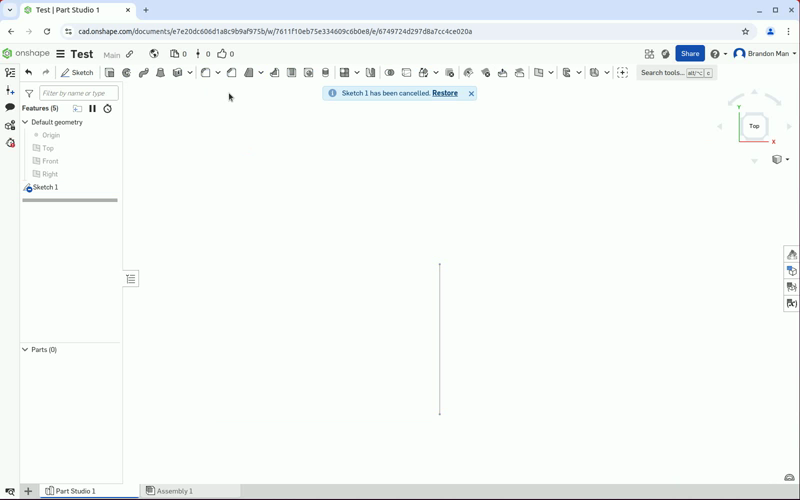
key(shift+h)
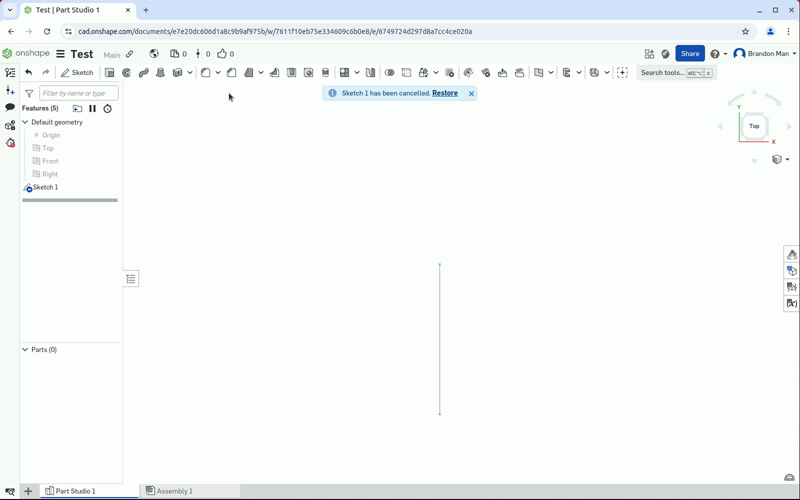
key(shift+s)
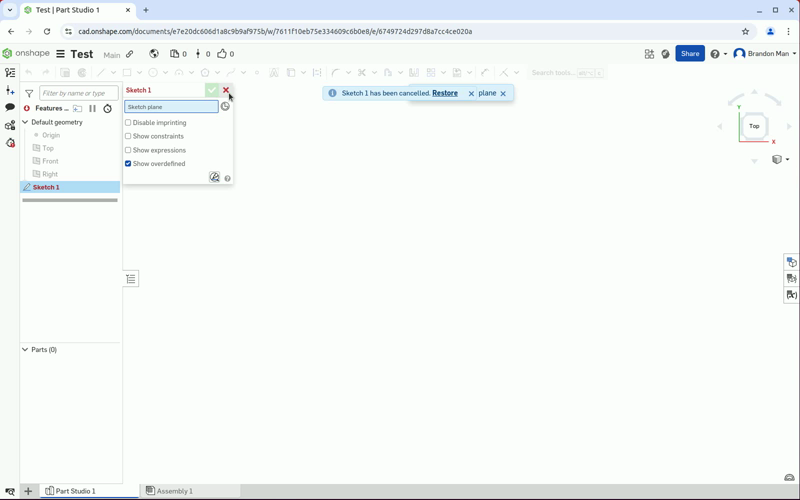
mouse_move(73, 150)
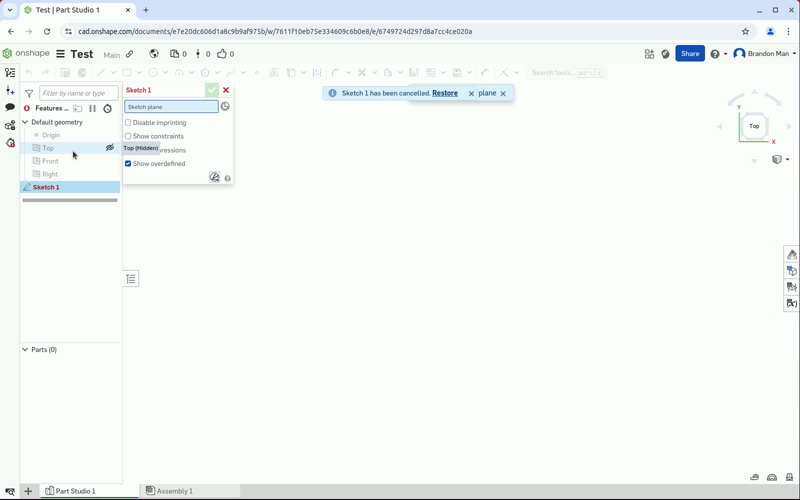
click(73, 150)
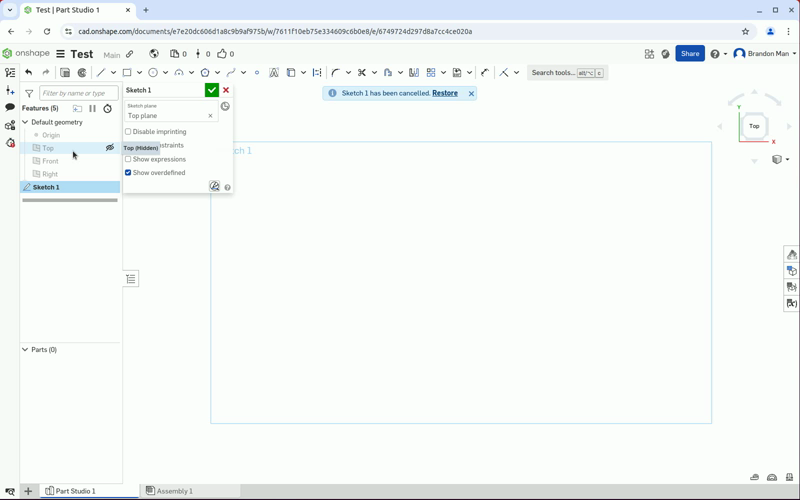
mouse_move(73, 352)
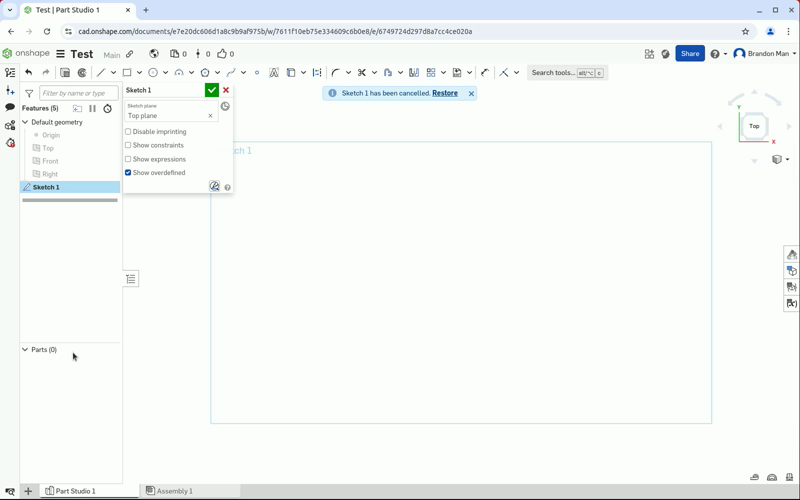
key(y)
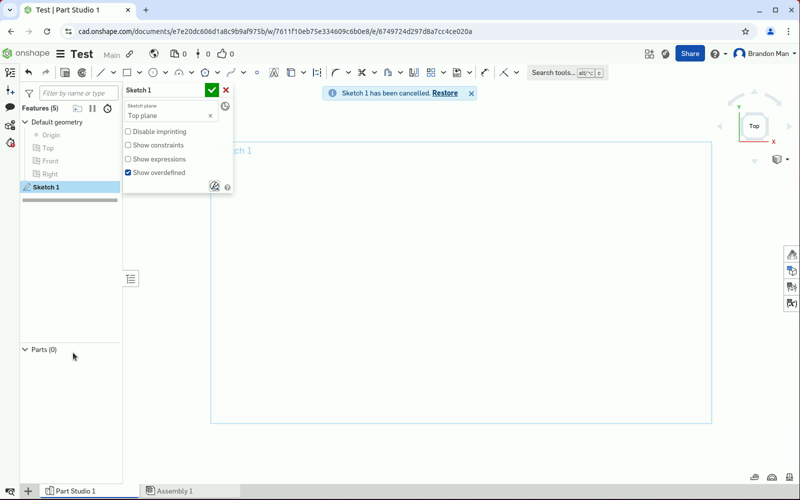
key(l)
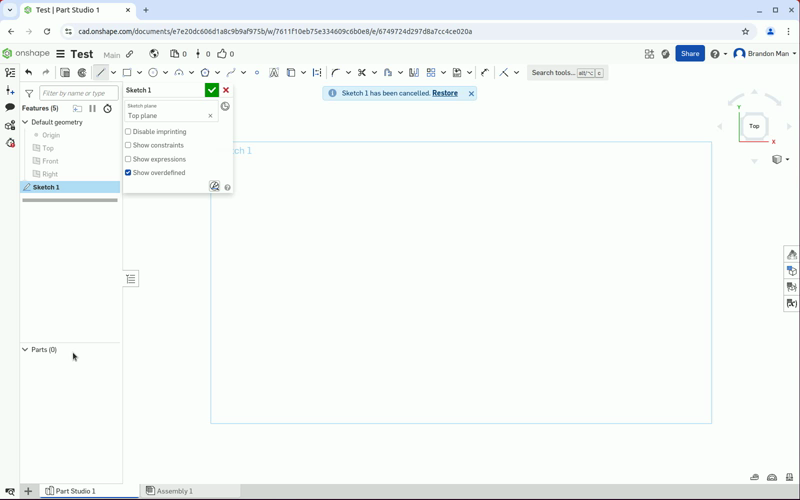
key_down(shift)
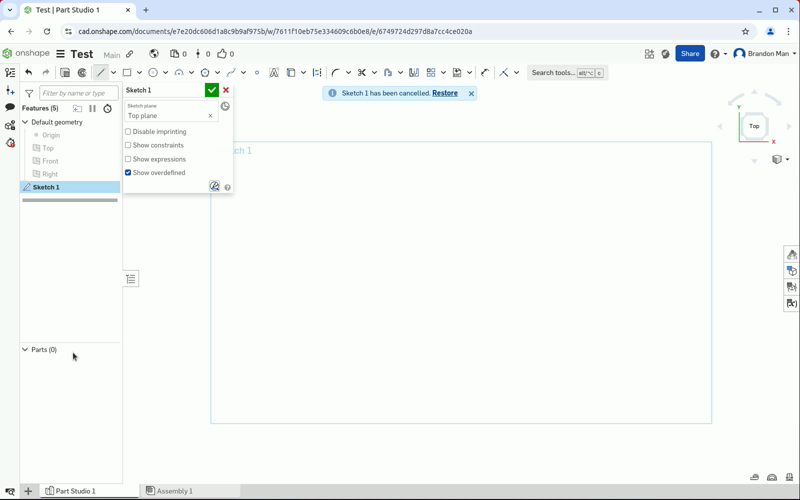
mouse_move(348, 354)
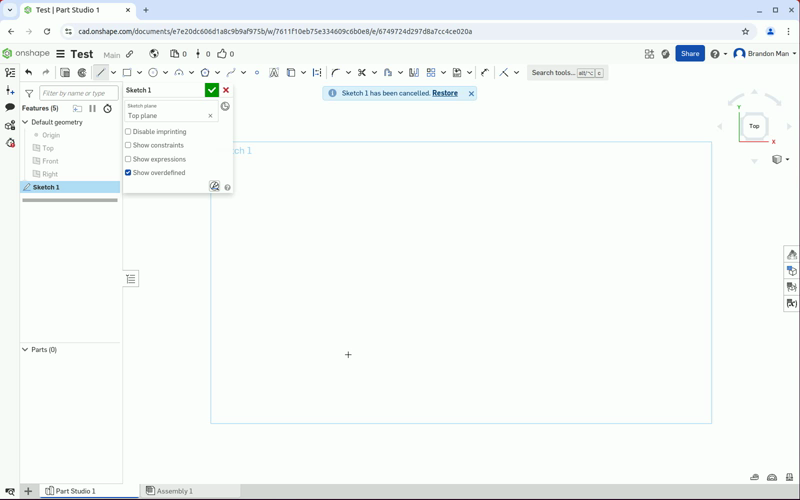
click(348, 354)
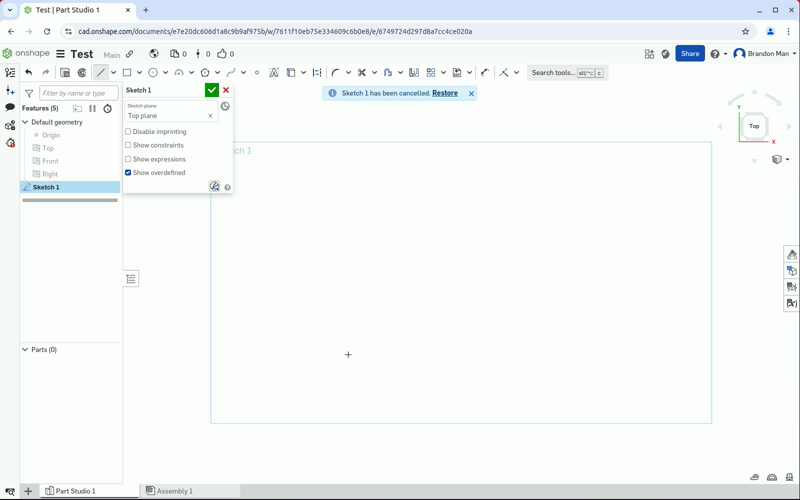
key_up(shift)
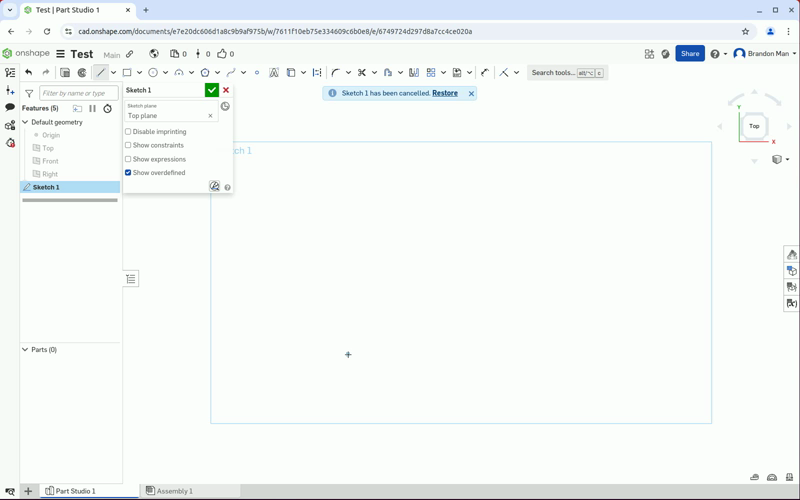
key_down(shift)
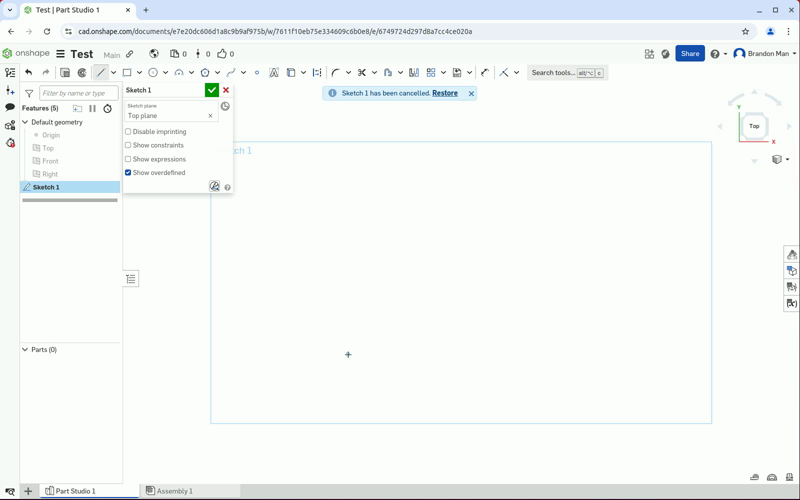
mouse_move(572, 354)
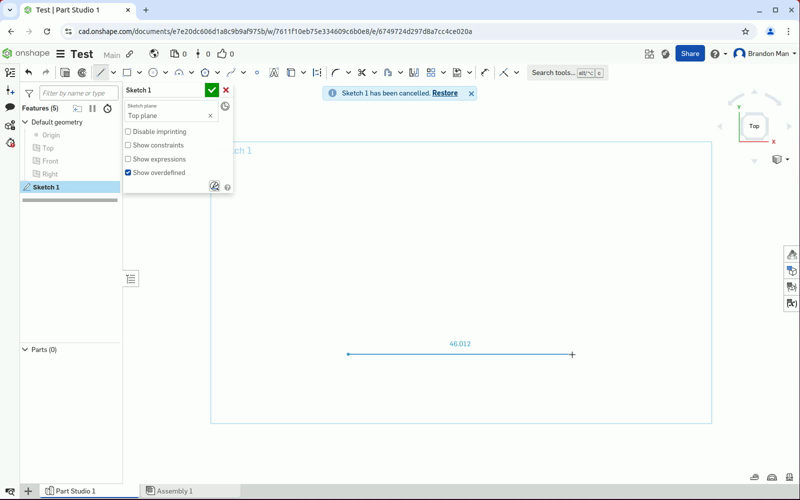
click(572, 354)
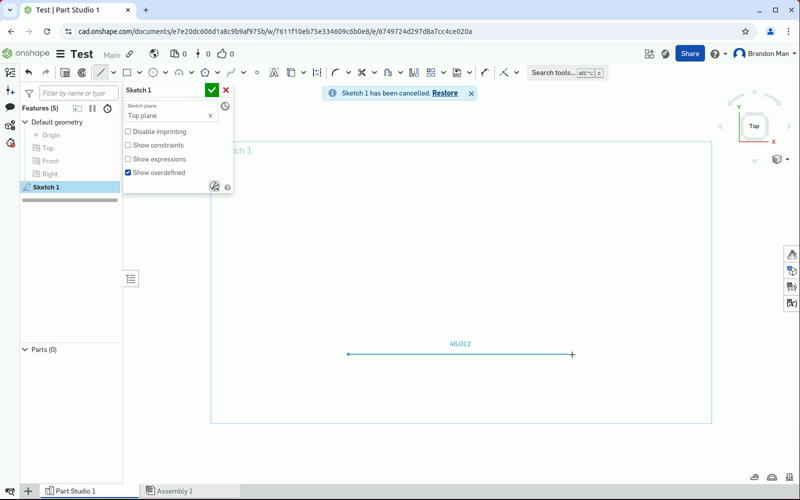
key_up(shift)
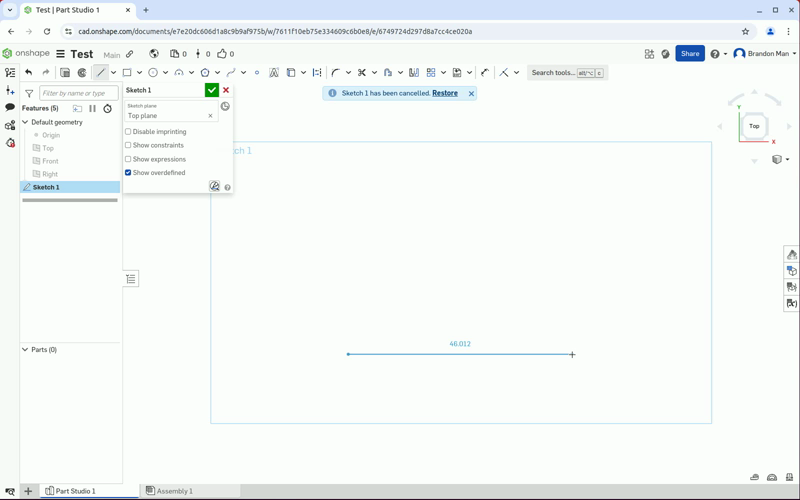
key_down(shift)
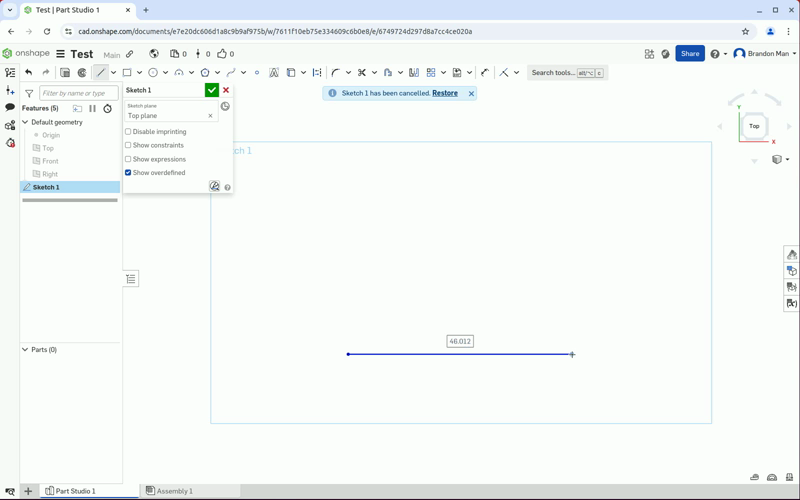
mouse_move(572, 210)
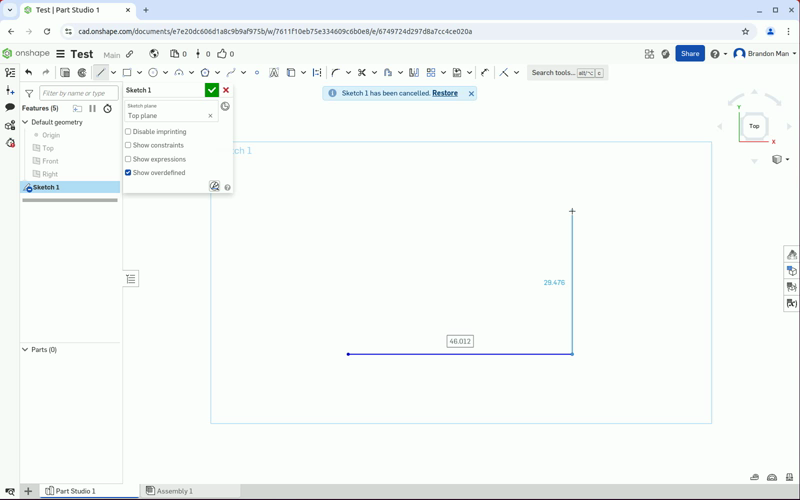
click(572, 210)
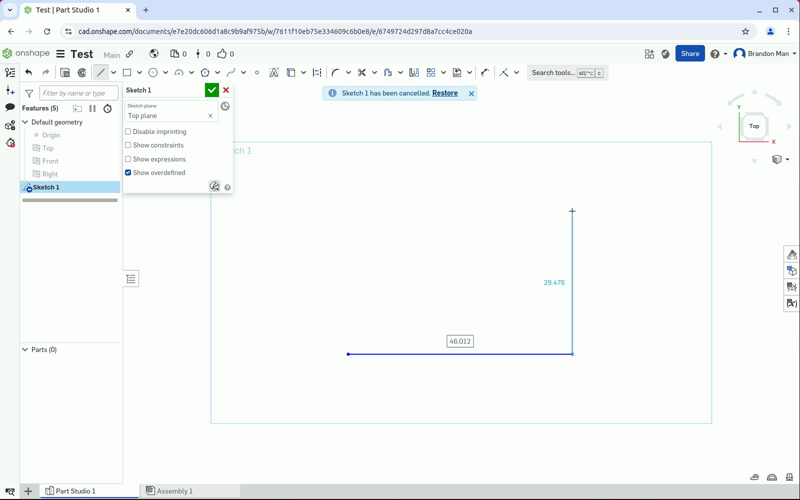
key_up(shift)
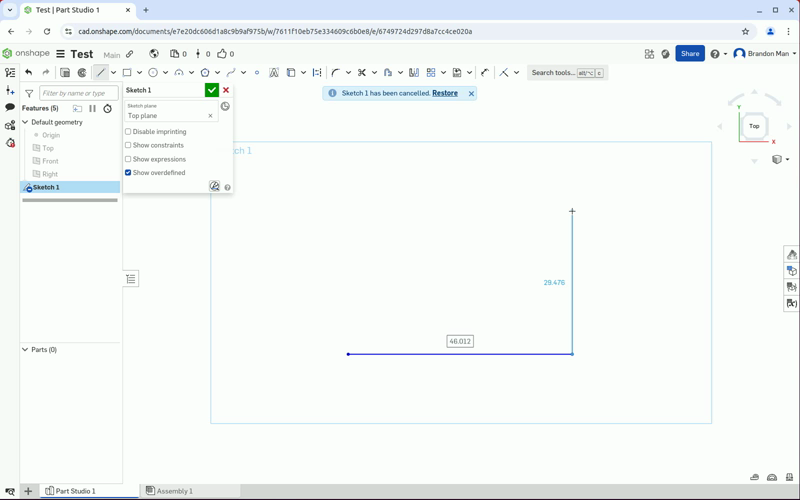
key_down(shift)
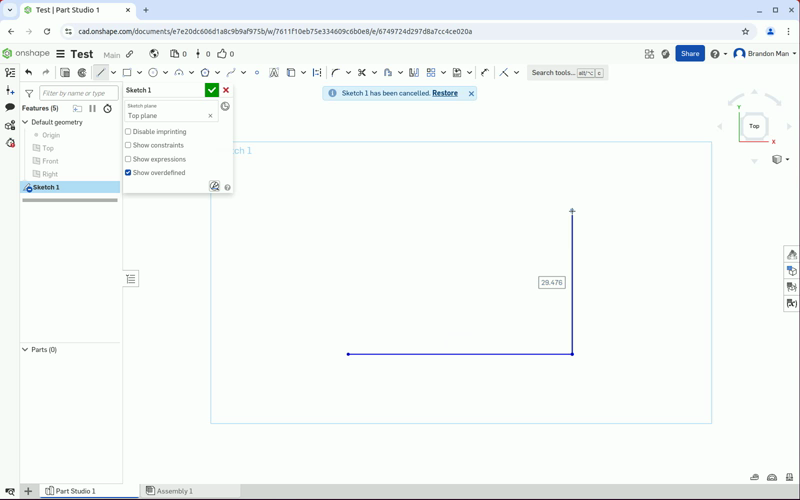
mouse_move(348, 210)
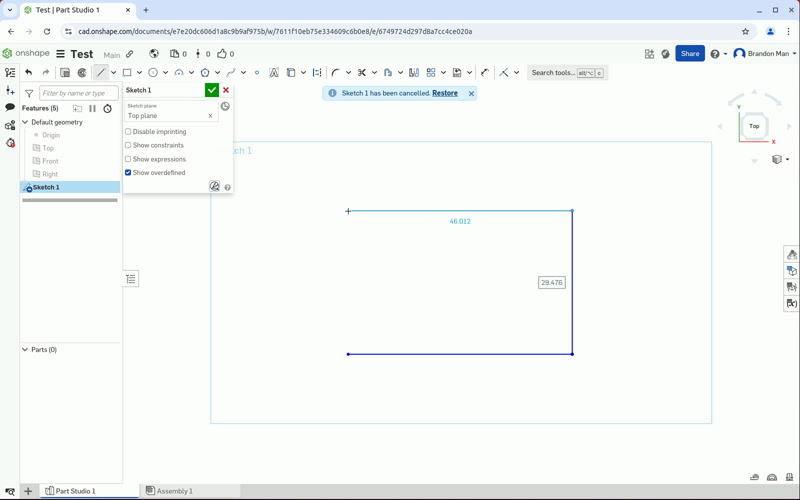
click(348, 210)
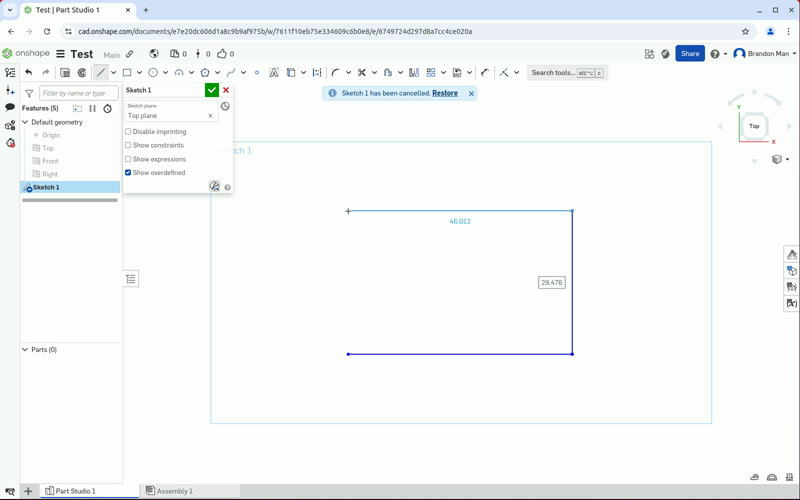
key_up(shift)
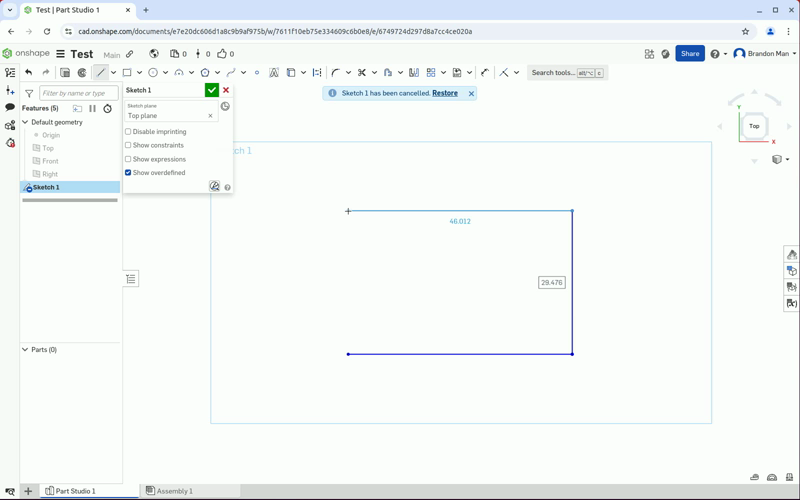
key_down(shift)
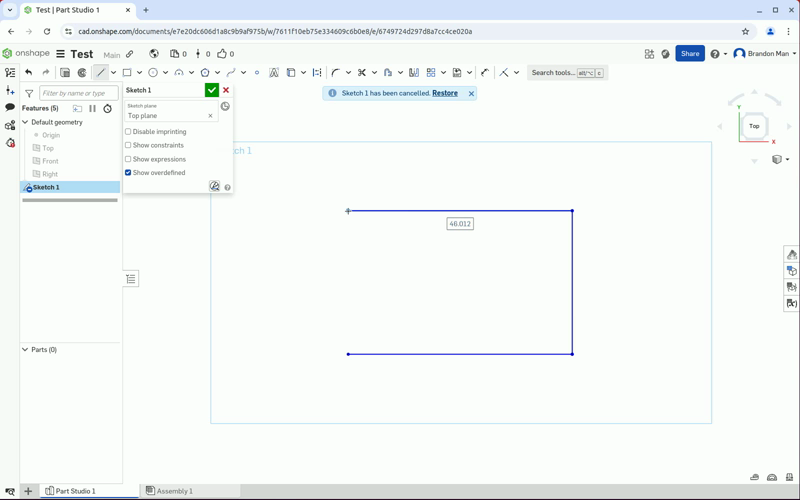
mouse_move(348, 354)
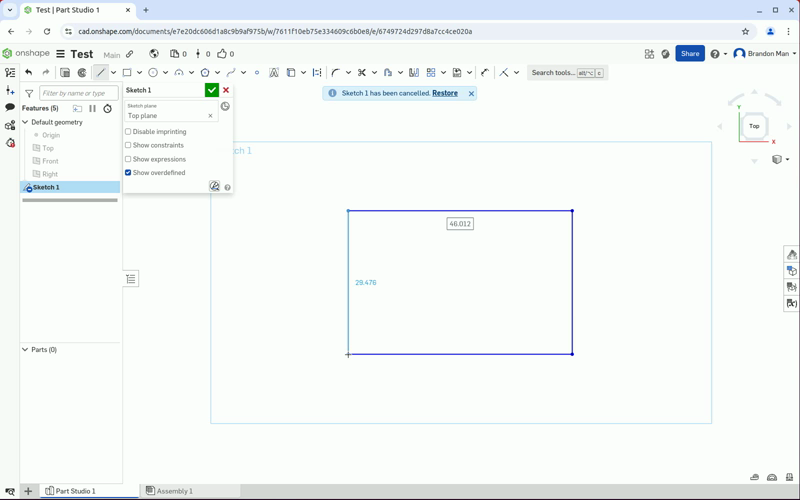
key_up(shift)
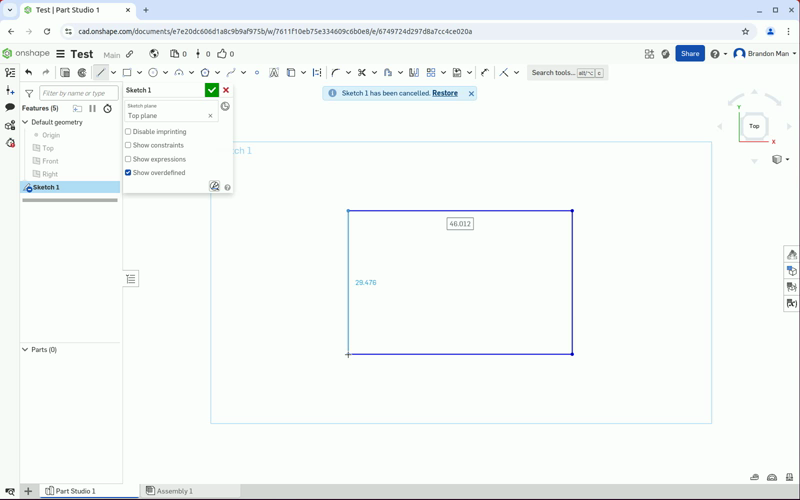
click(348, 354)
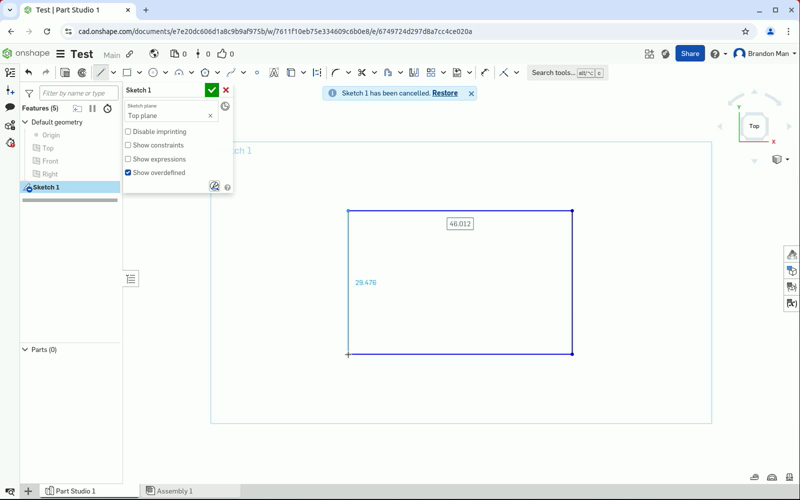
key(esc)
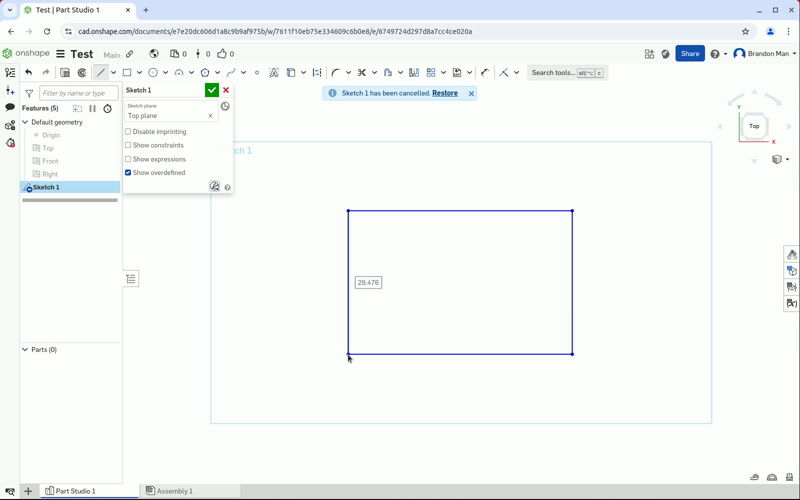
key(c)
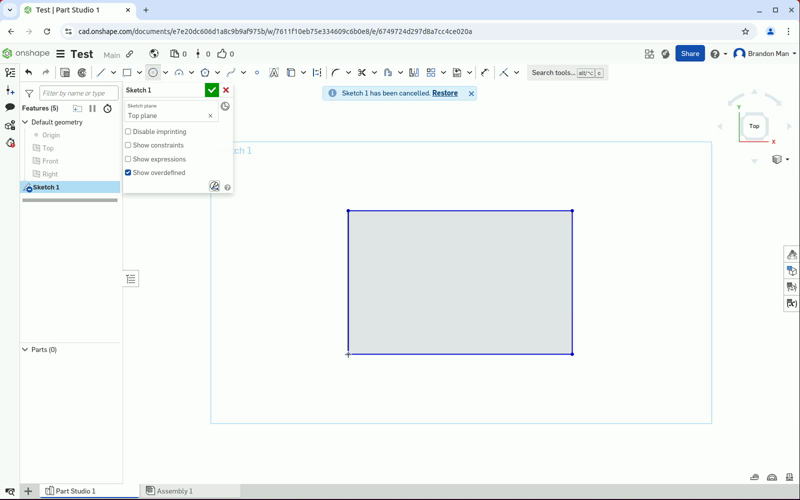
key_down(shift)
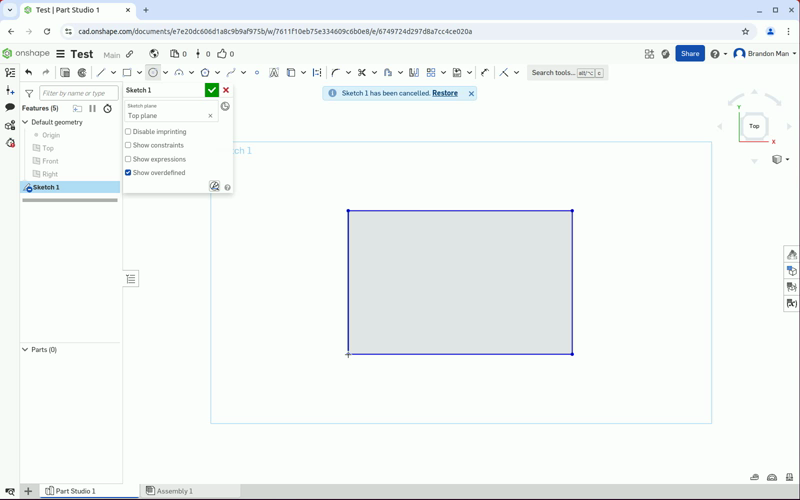
mouse_move(362, 340)
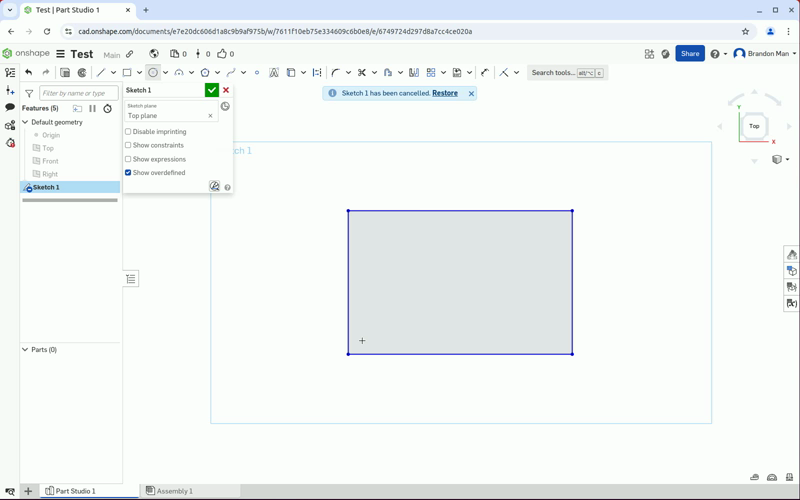
click(362, 340)
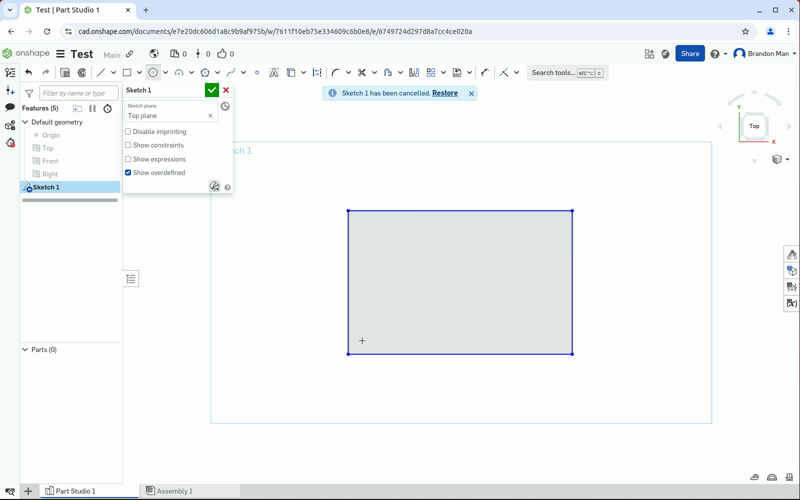
key_up(shift)
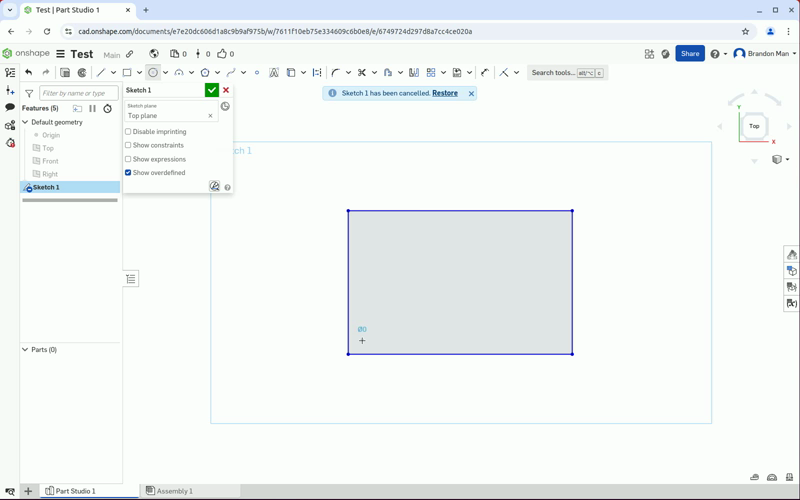
mouse_move(367, 340)
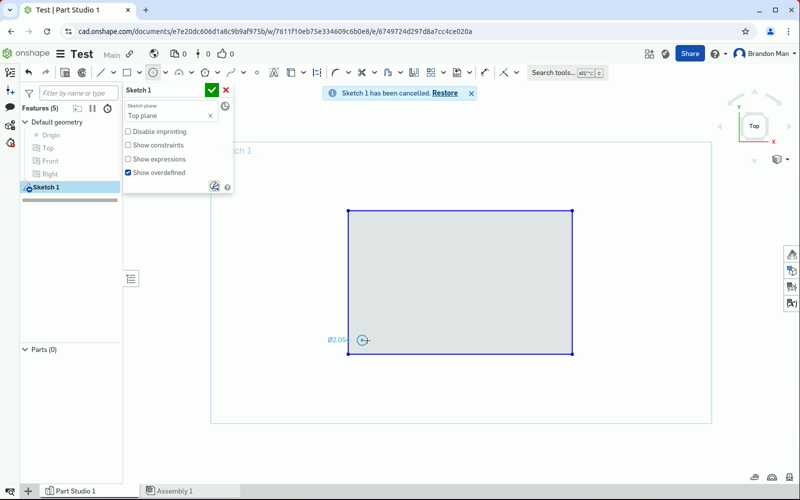
click(367, 340)
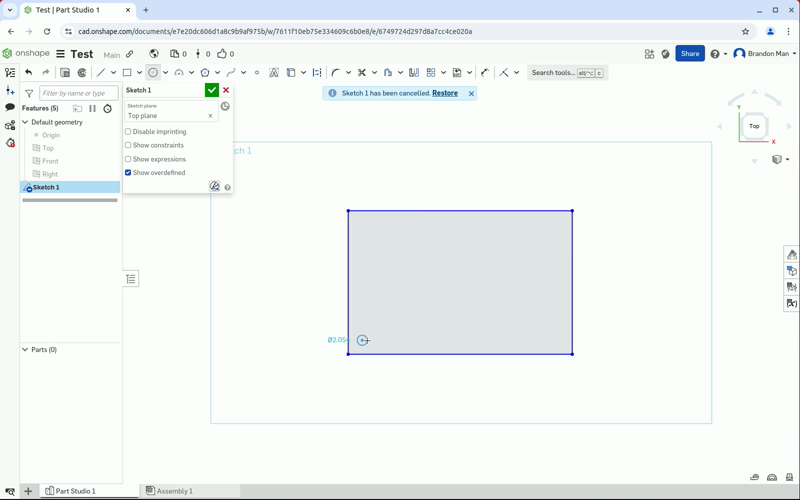
key(esc)
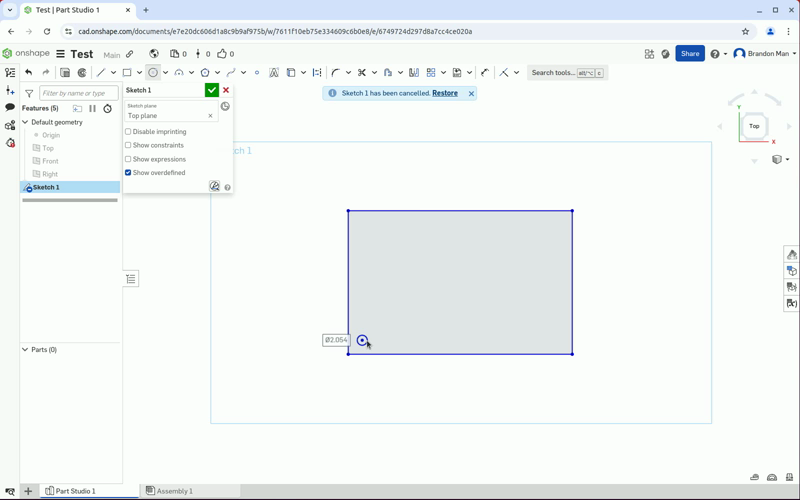
key(c)
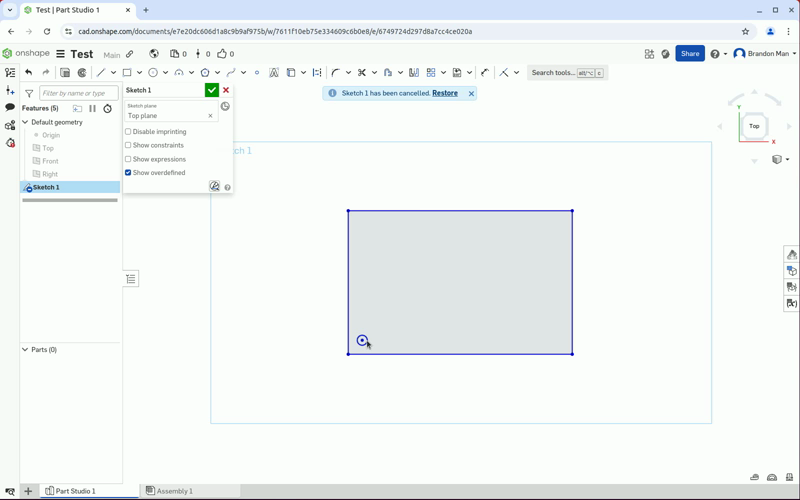
key_down(shift)
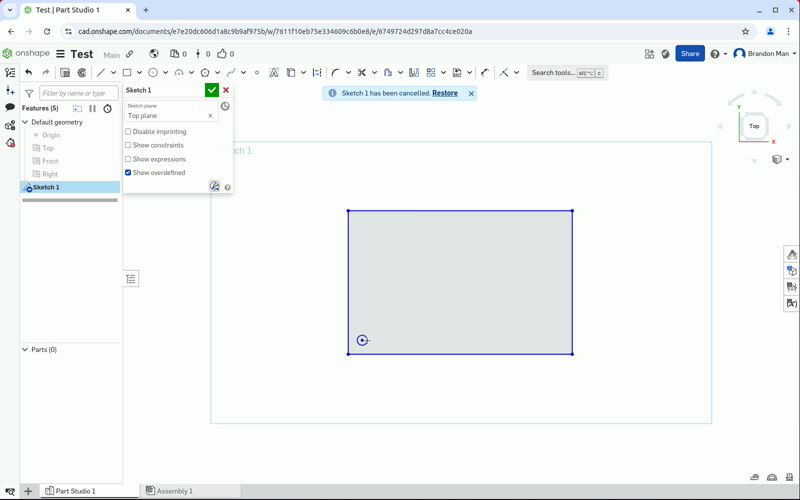
mouse_move(362, 229)
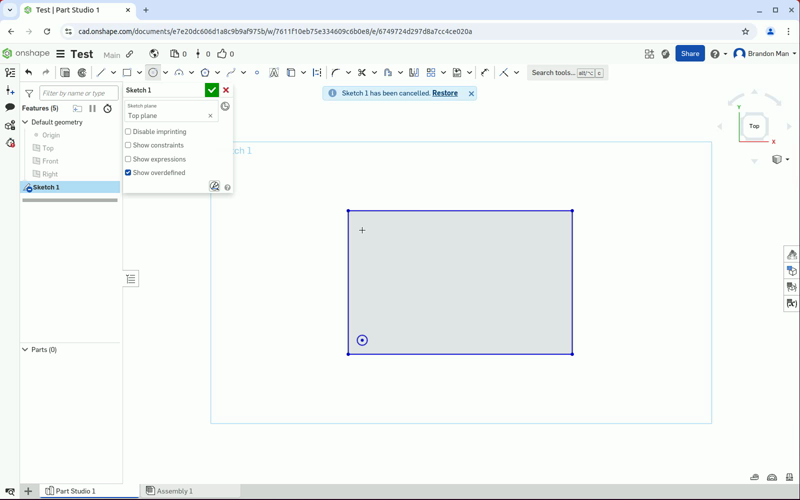
click(362, 229)
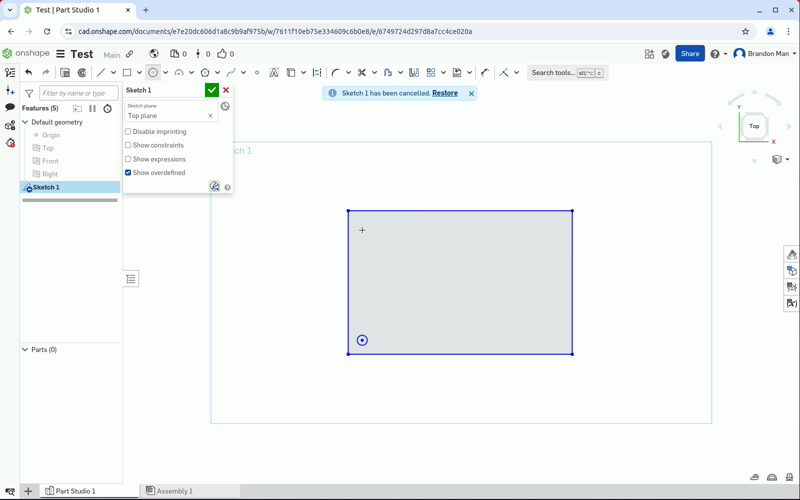
key_up(shift)
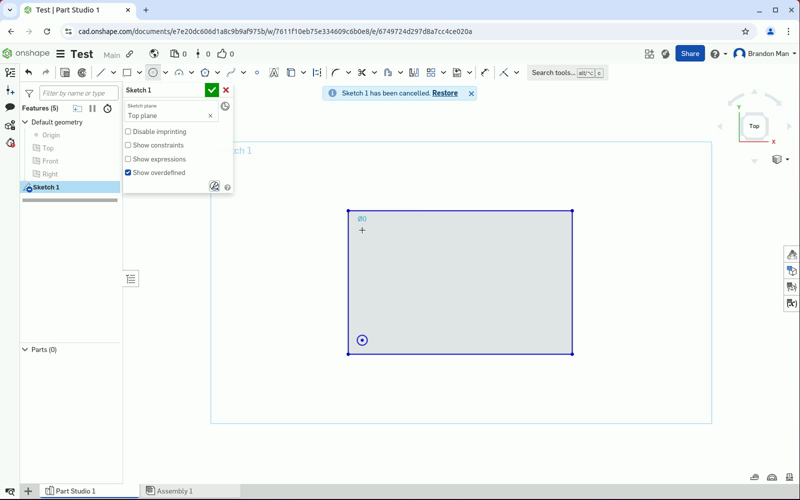
mouse_move(367, 229)
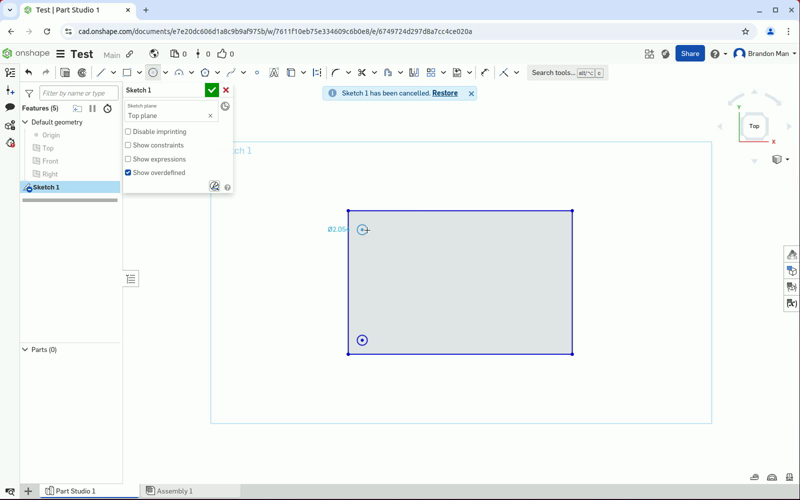
click(367, 229)
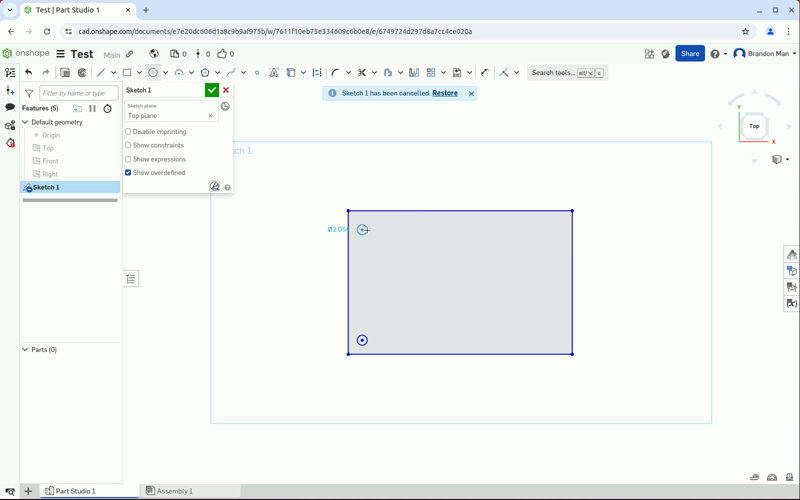
key(esc)
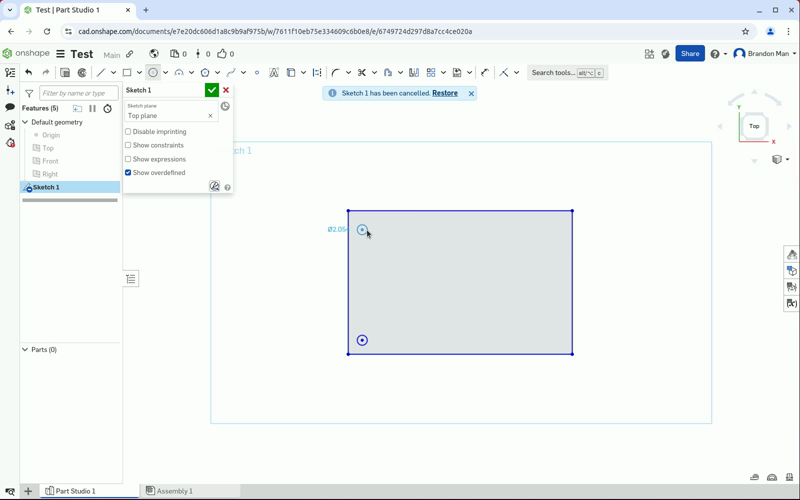
key(c)
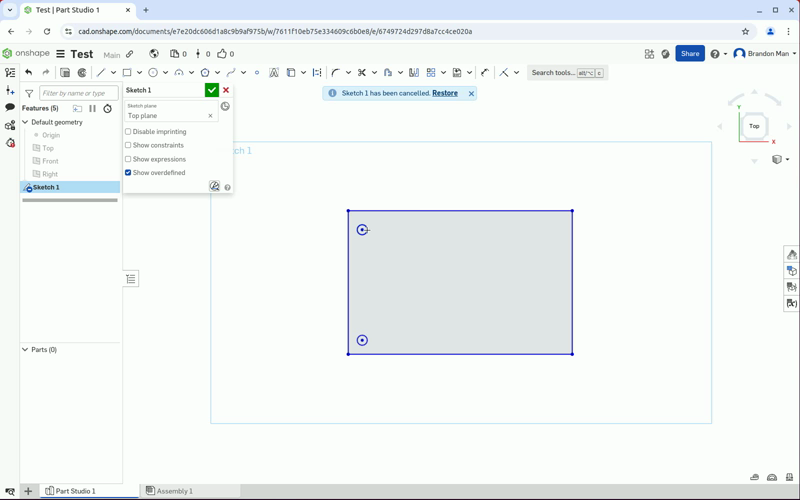
key_down(shift)
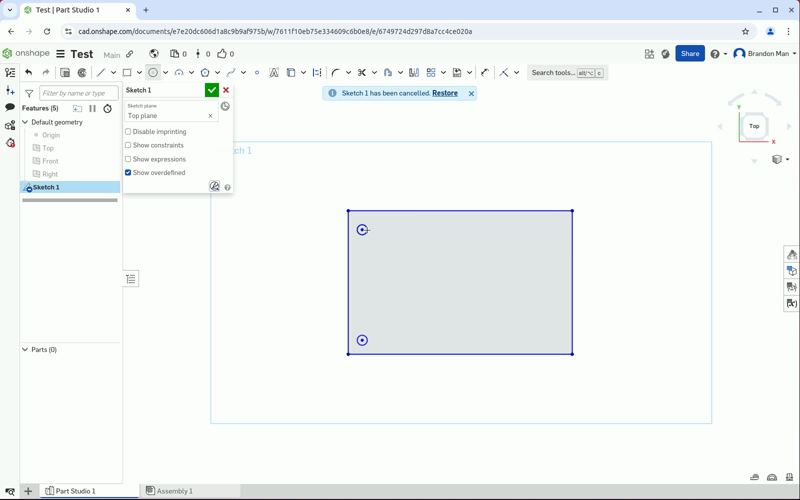
mouse_move(558, 340)
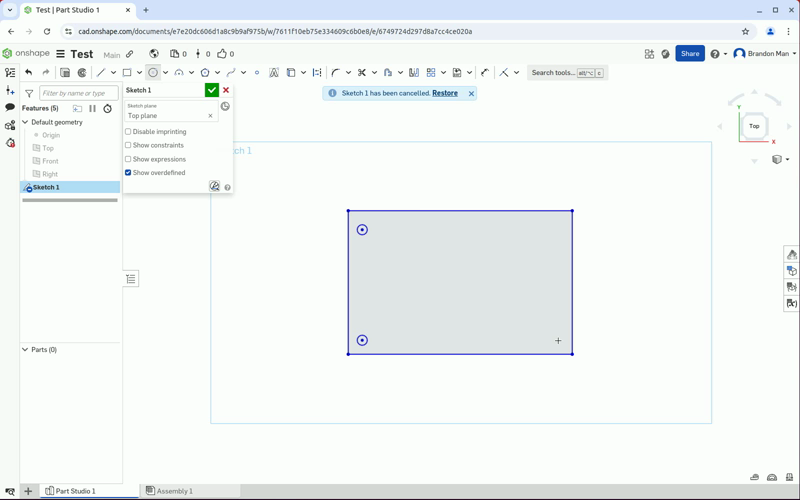
click(558, 340)
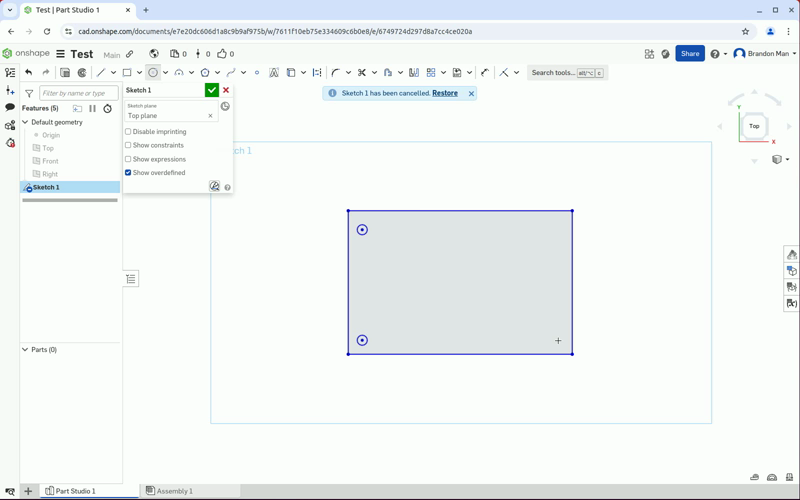
key_up(shift)
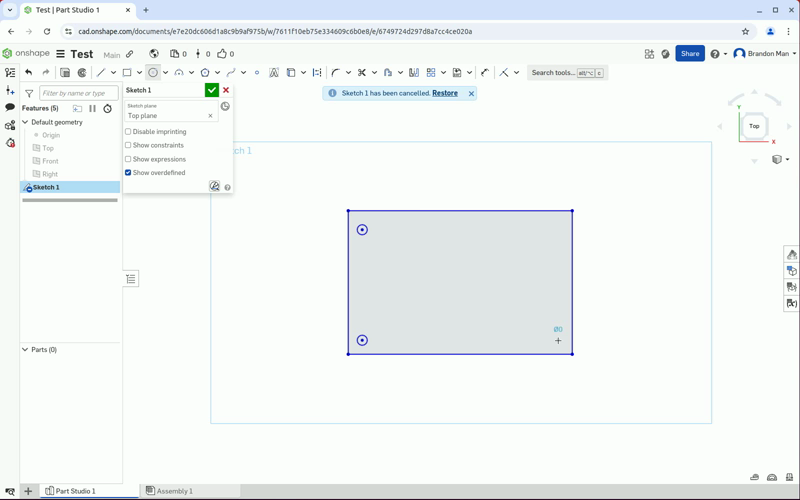
mouse_move(562, 340)
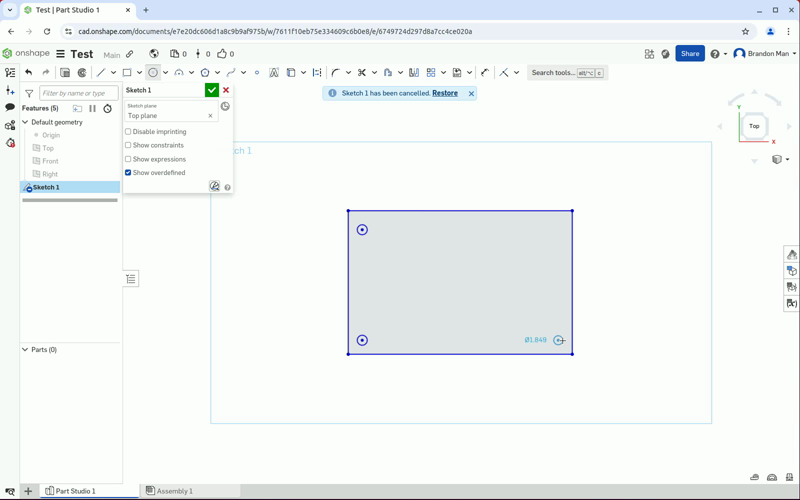
click(562, 340)
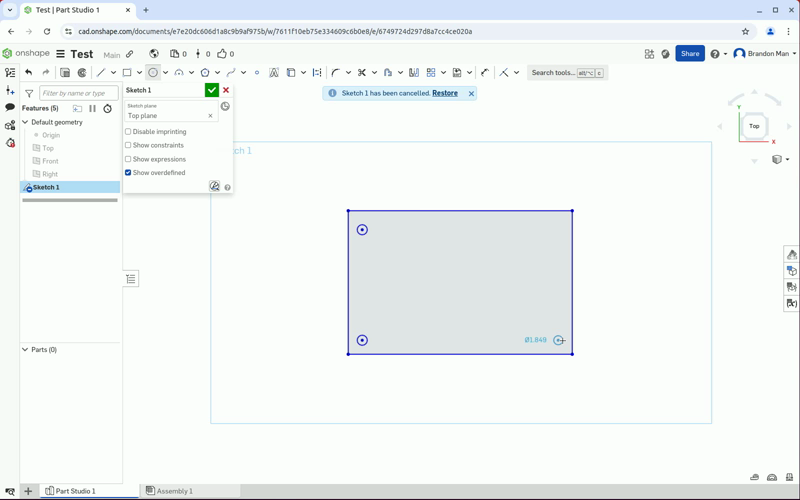
key(esc)
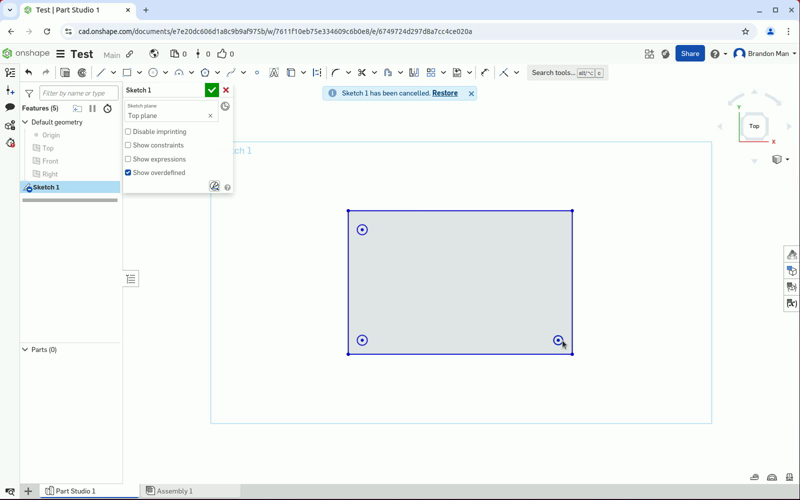
key(c)
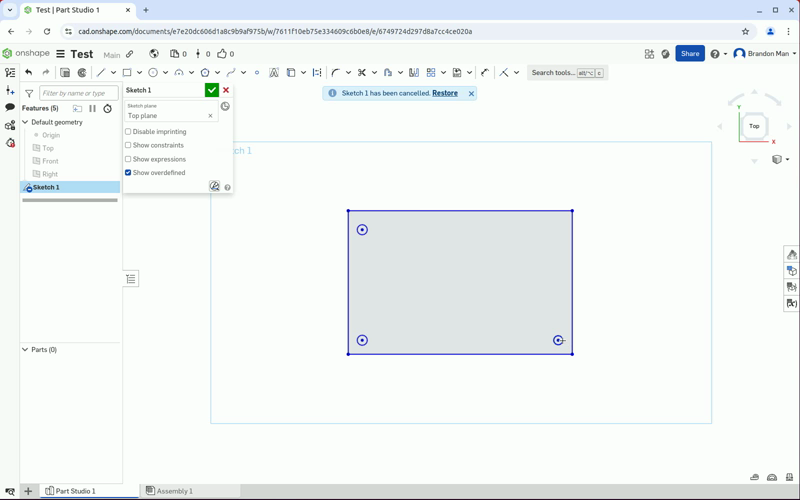
key_down(shift)
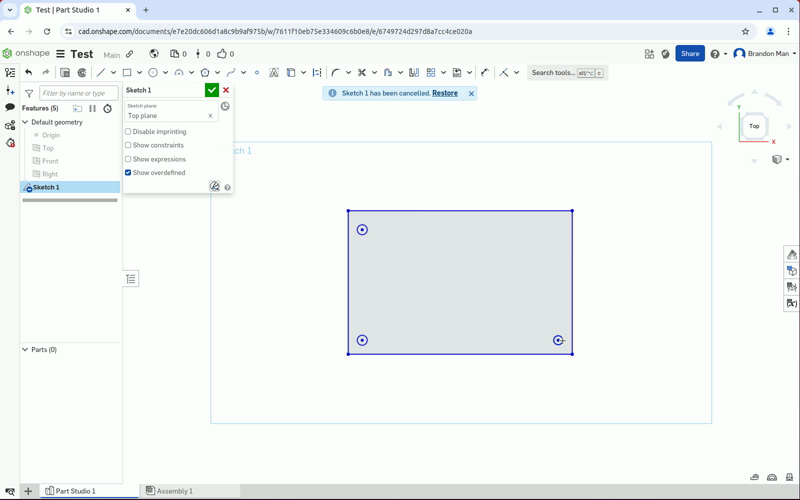
mouse_move(558, 229)
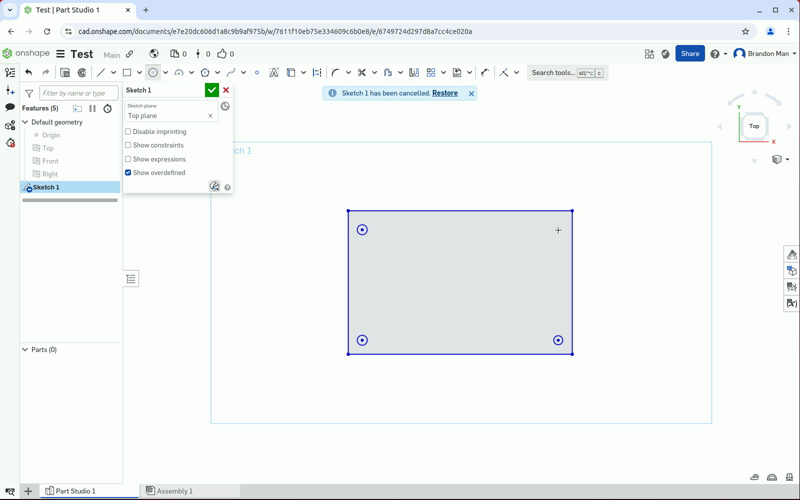
click(558, 229)
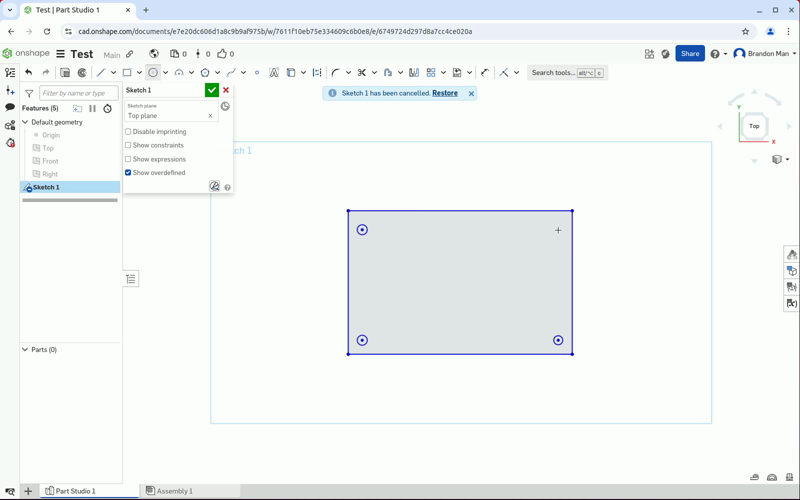
key_up(shift)
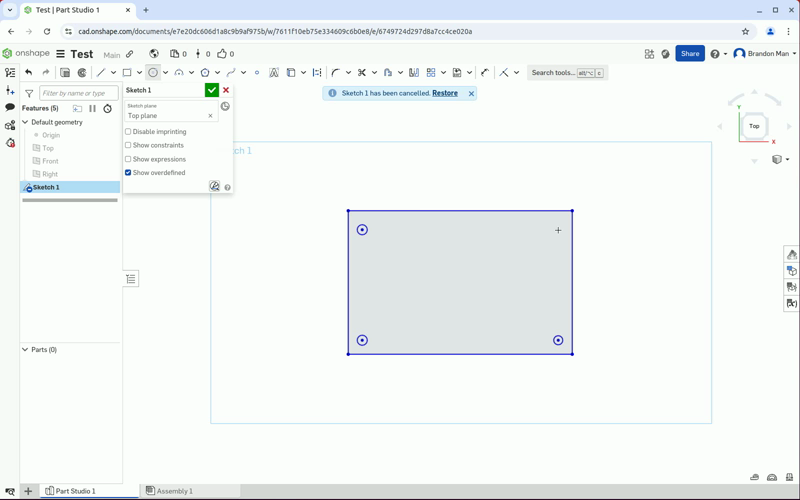
mouse_move(562, 229)
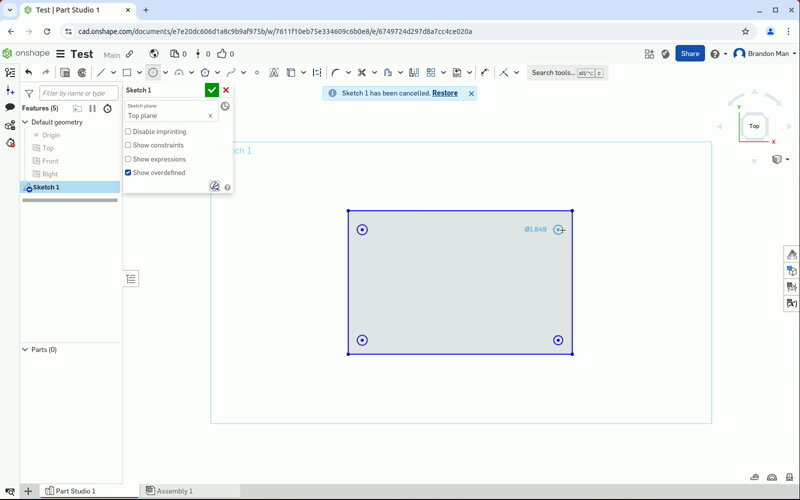
click(562, 229)
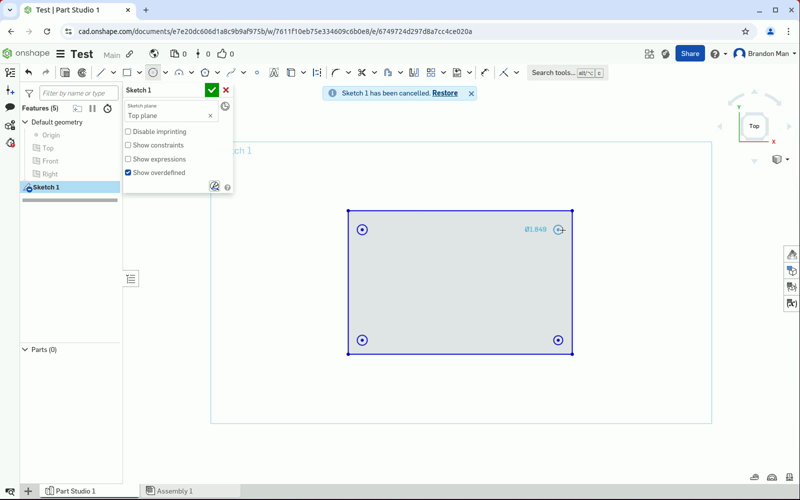
key(esc)
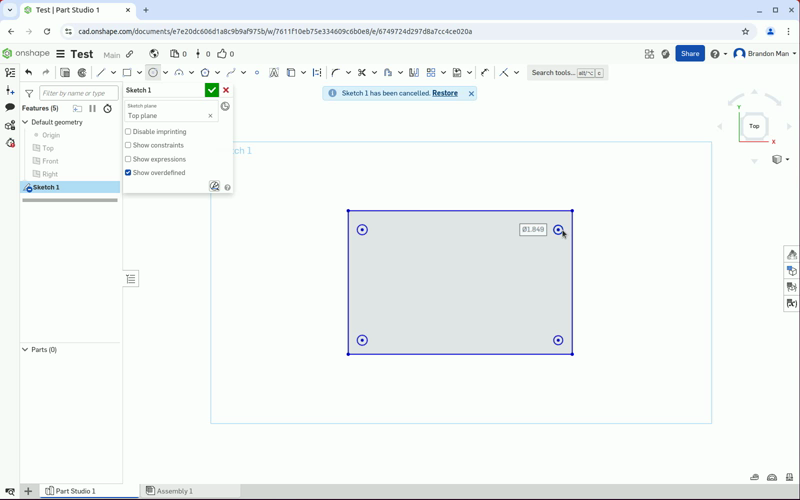
mouse_move(417, 265)
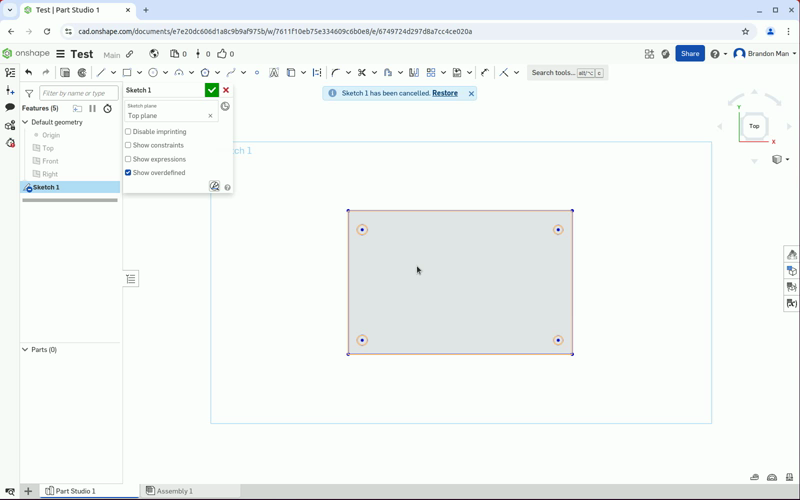
click(417, 265)
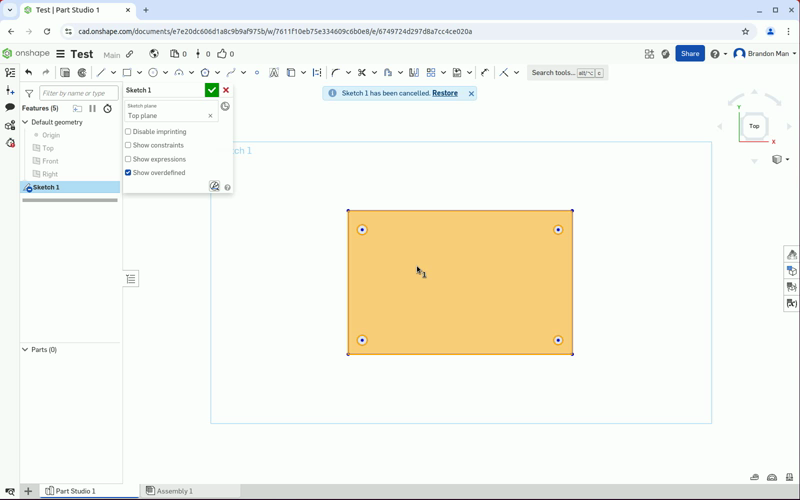
mouse_move(73, 352)
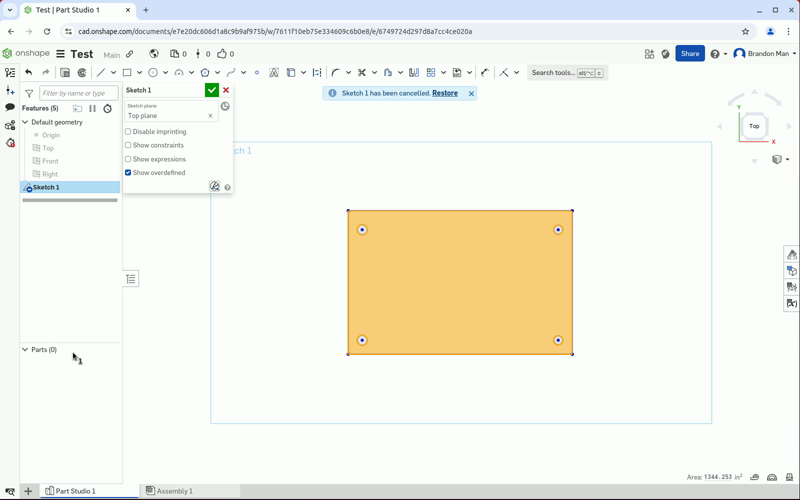
key(shift+y)
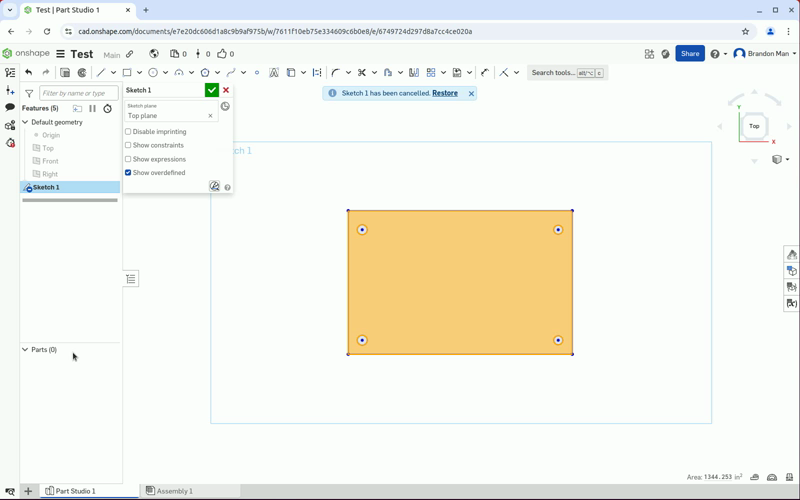
key(shift+e)
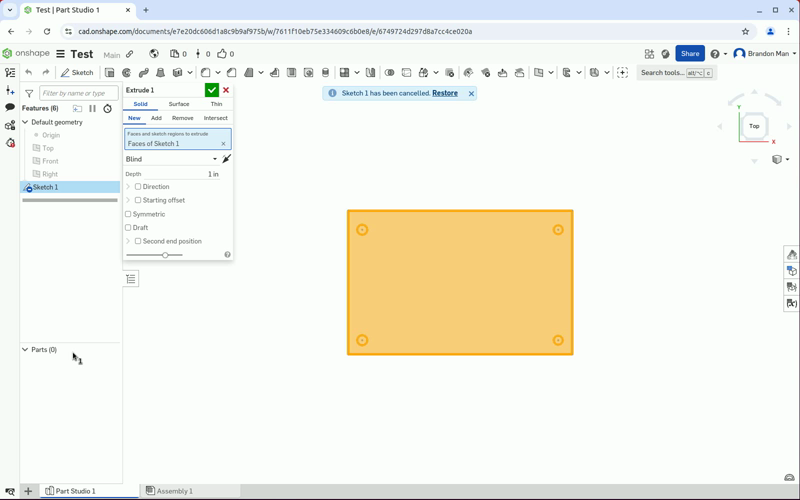
mouse_move(143, 106)
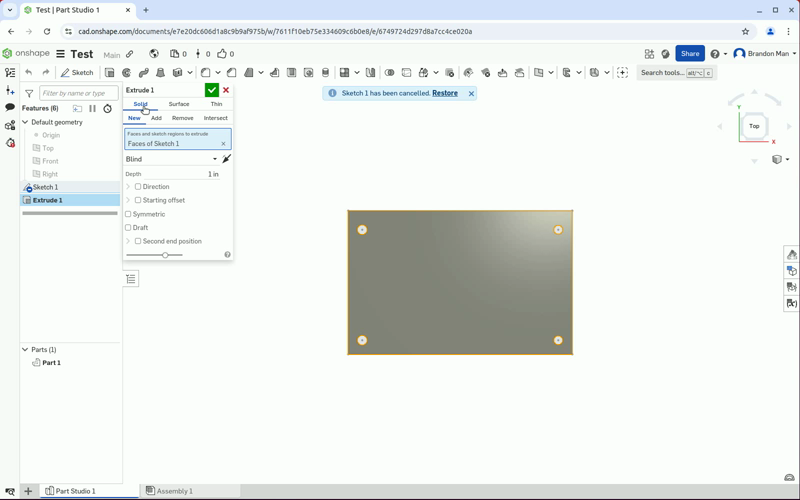
click(143, 106)
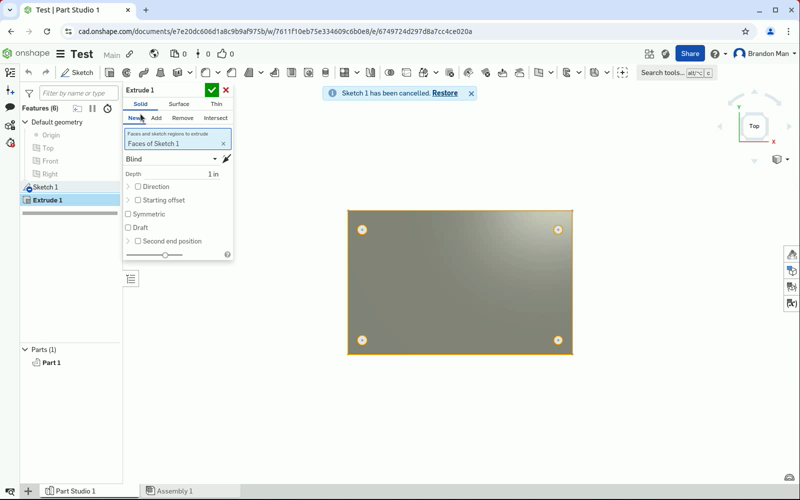
mouse_move(137, 120)
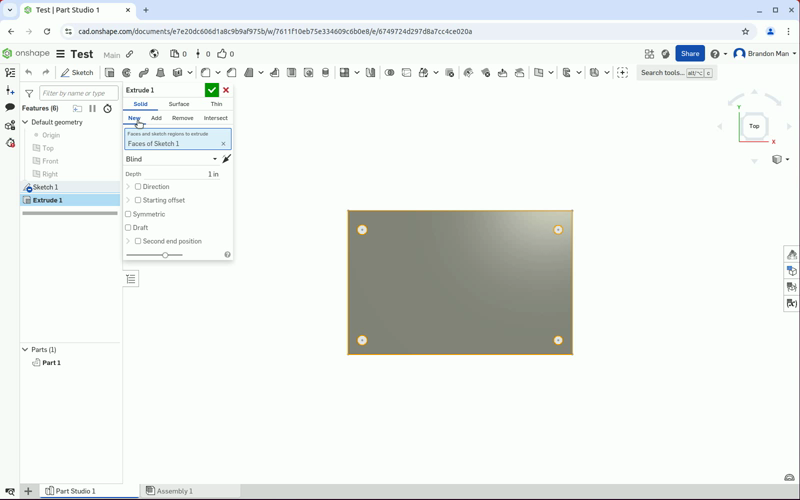
click(137, 120)
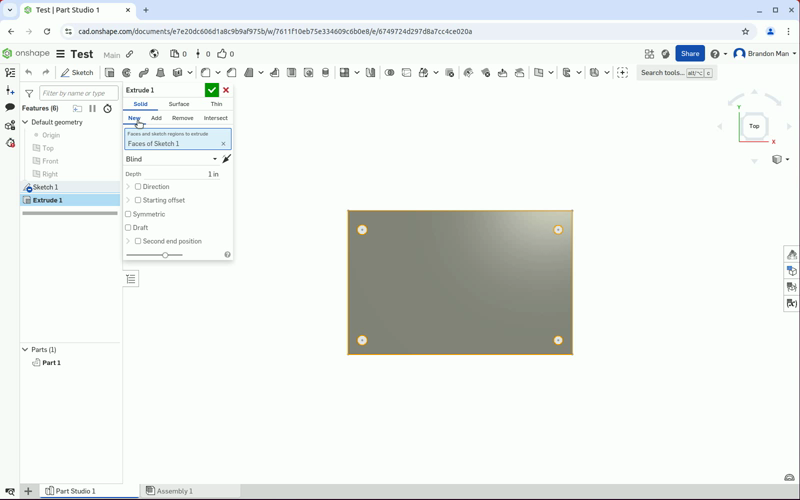
key(tab, 4)
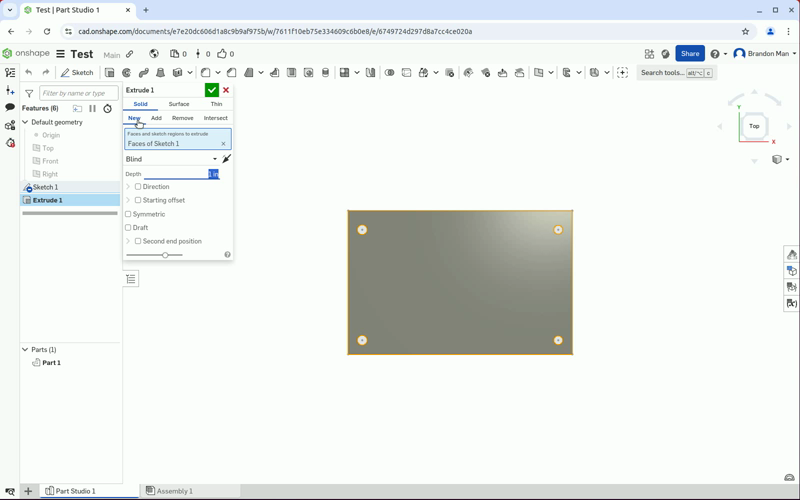
text(0.963)
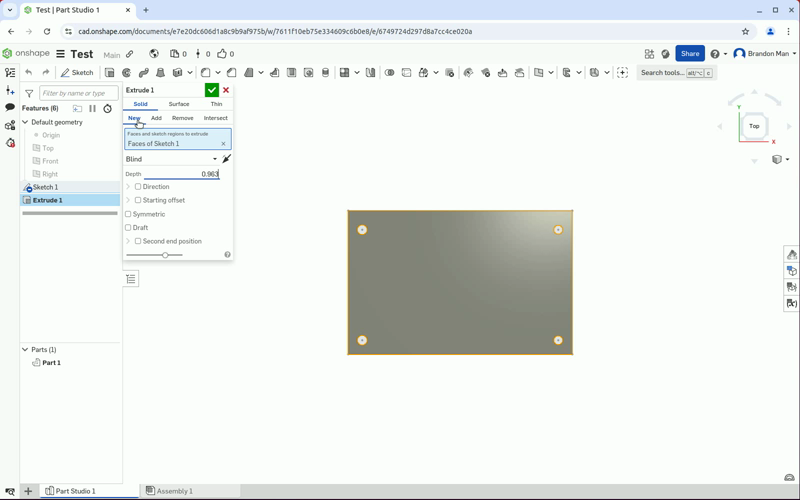
key(enter)
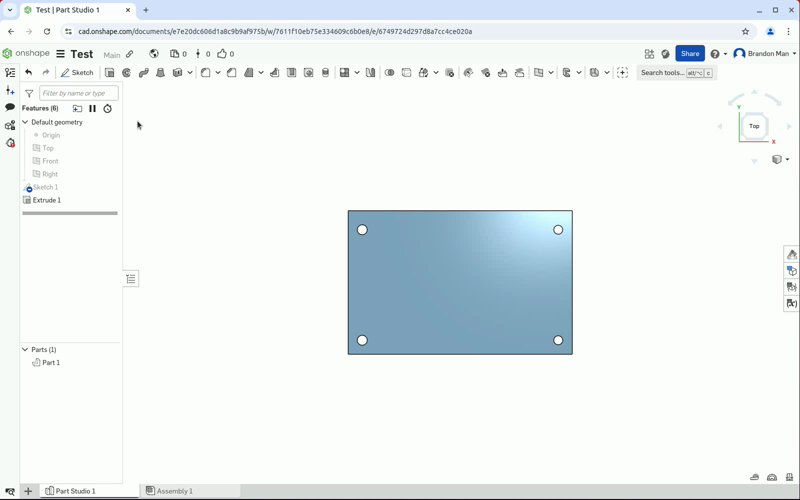
key(shift+h)
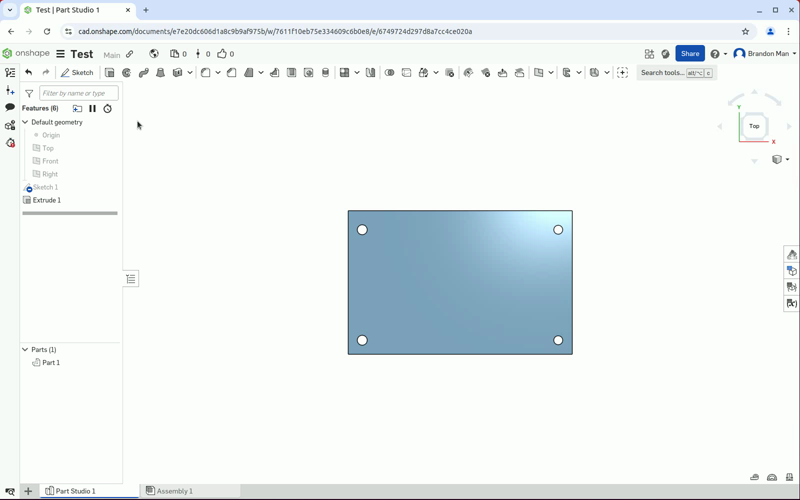
key(shift+h)
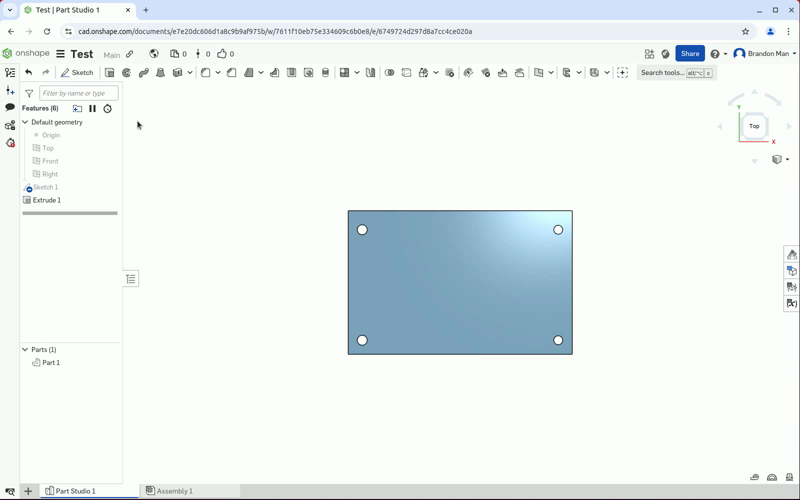
mouse_move(73, 189)
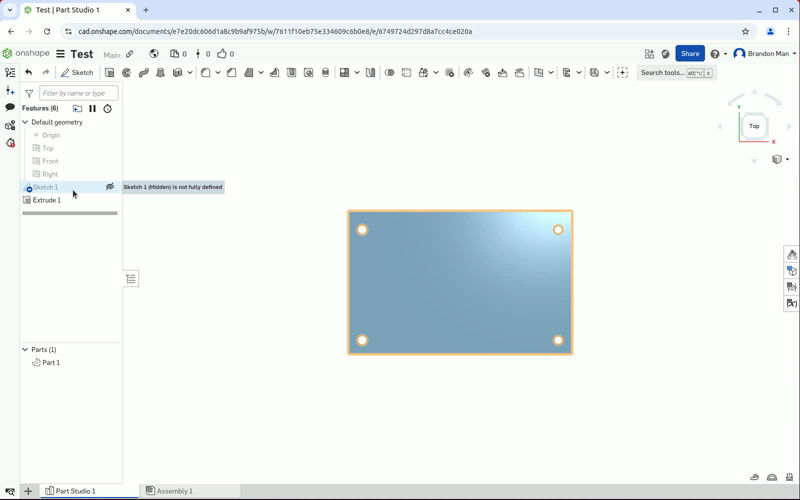
click(73, 189)
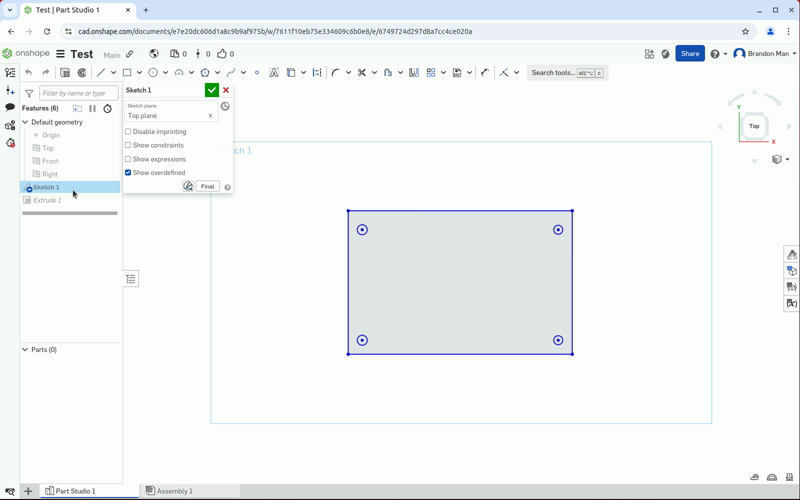
mouse_move(229, 92)
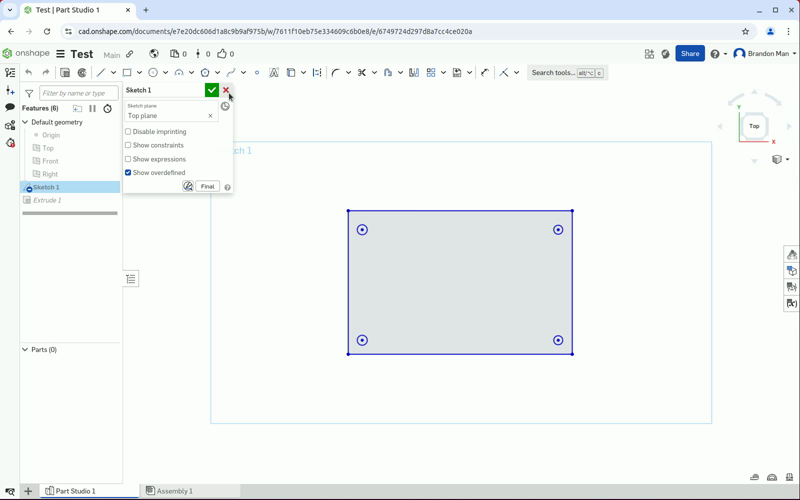
click(229, 92)
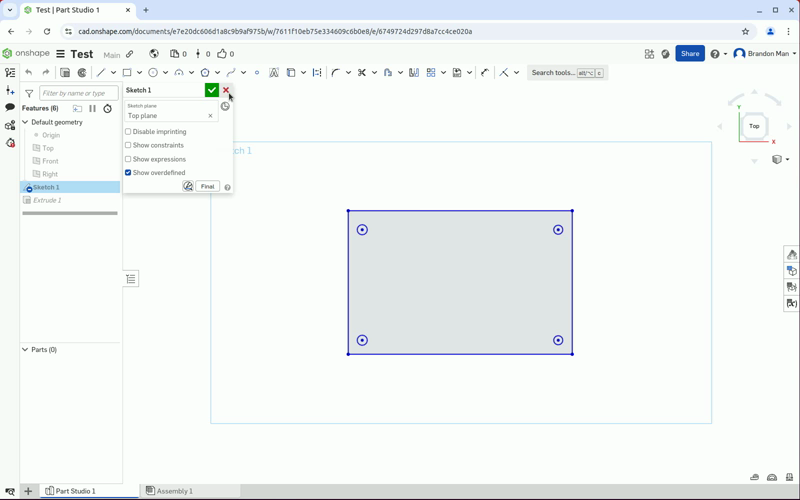
key(shift+s)
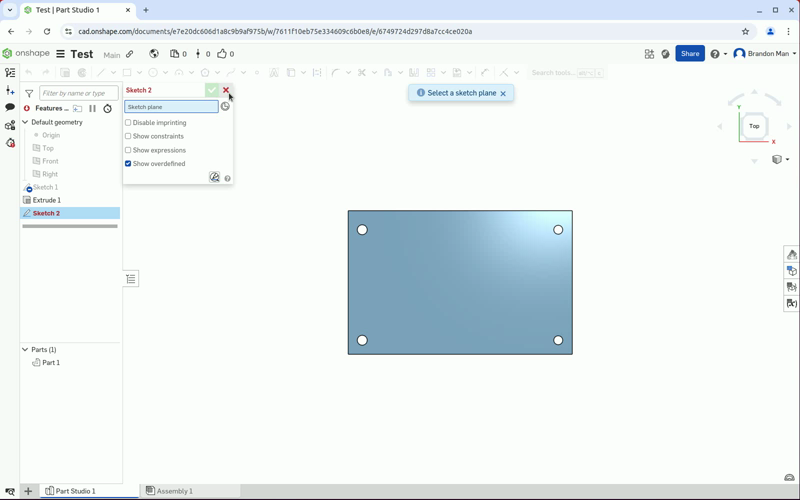
mouse_move(73, 150)
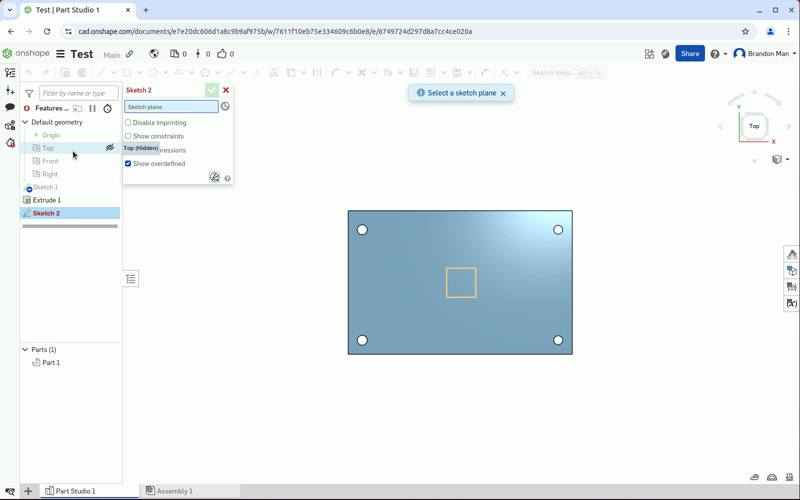
click(73, 150)
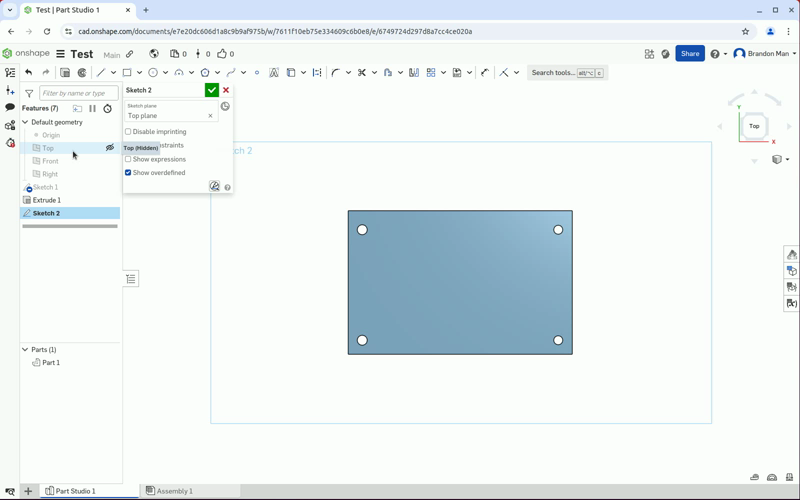
mouse_move(73, 352)
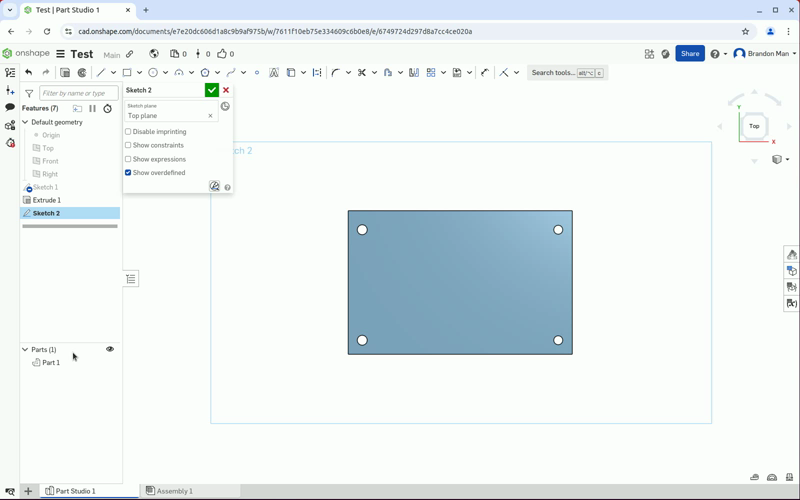
key(y)
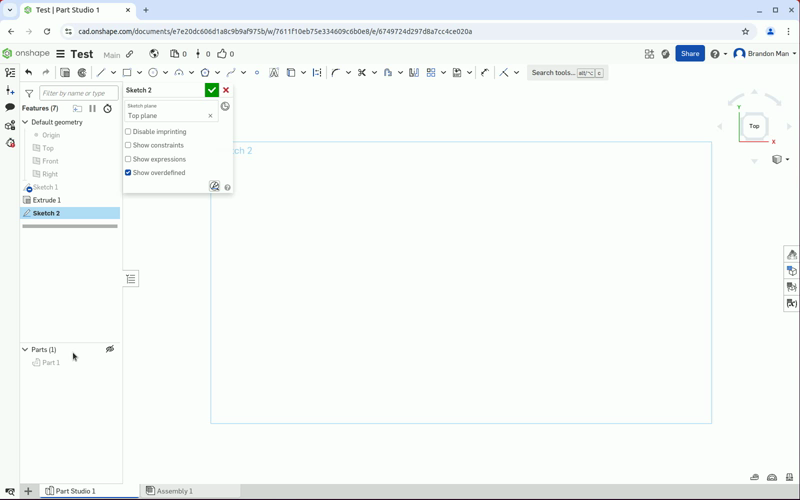
key(c)
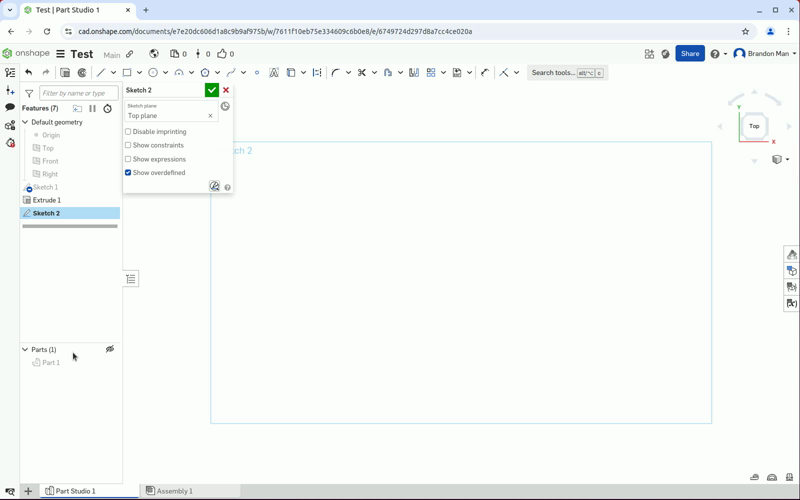
key_down(shift)
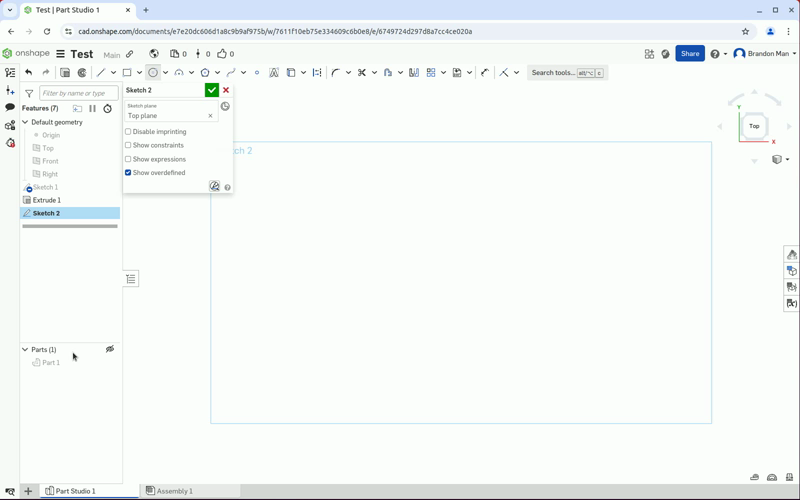
mouse_move(560, 230)
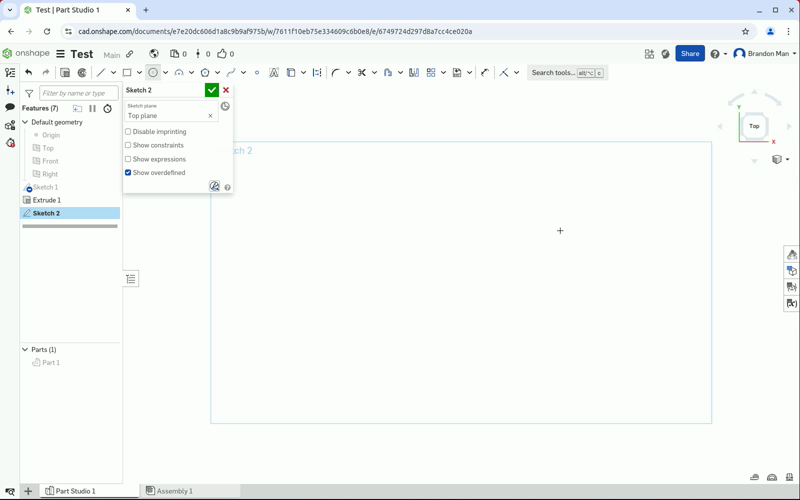
click(560, 230)
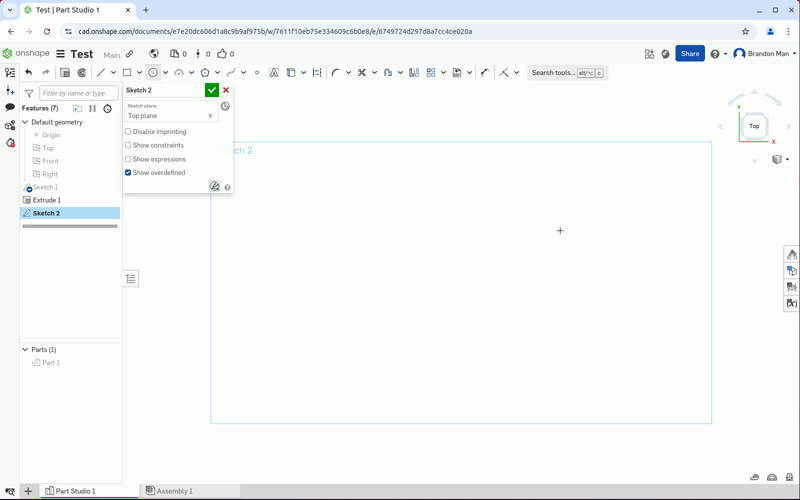
key_up(shift)
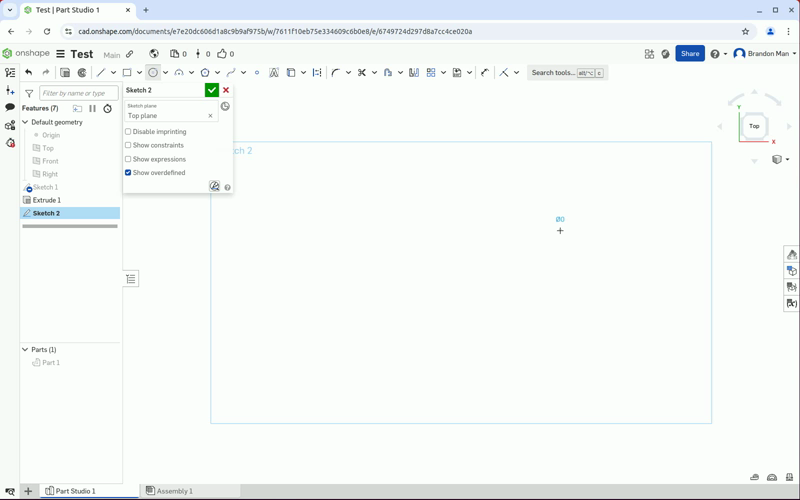
mouse_move(572, 230)
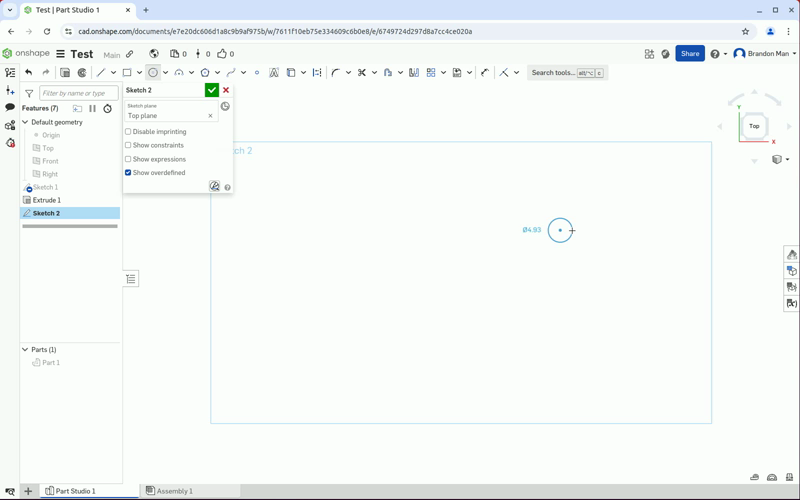
click(572, 230)
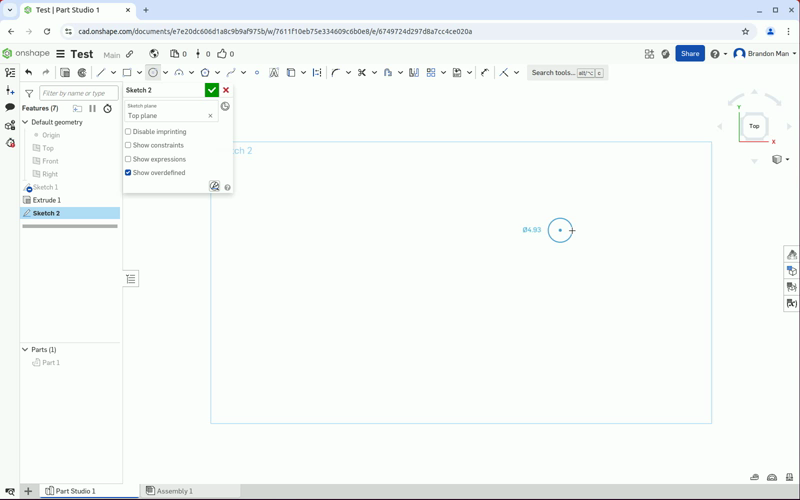
key(esc)
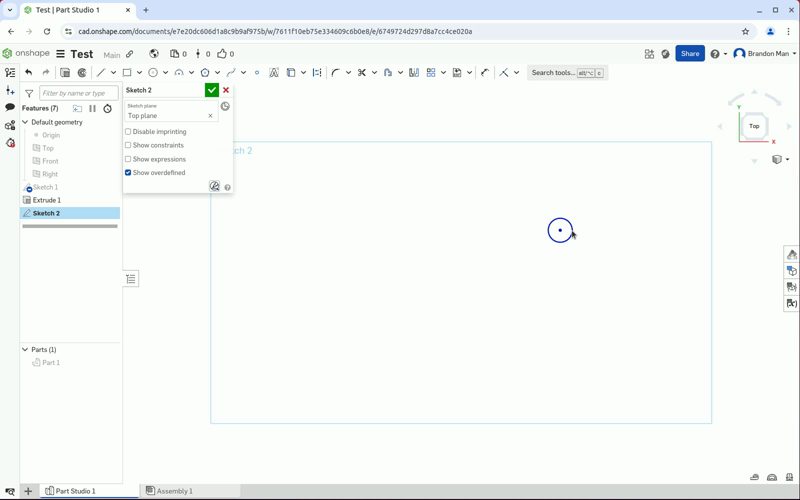
key(c)
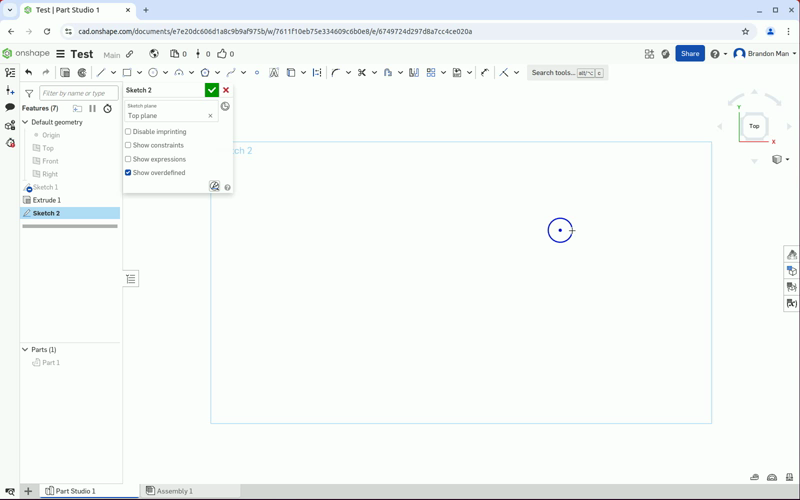
key_down(shift)
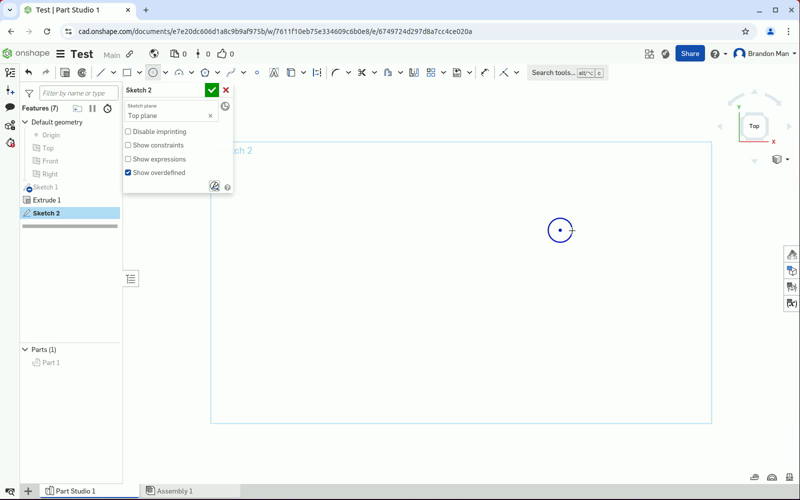
mouse_move(560, 230)
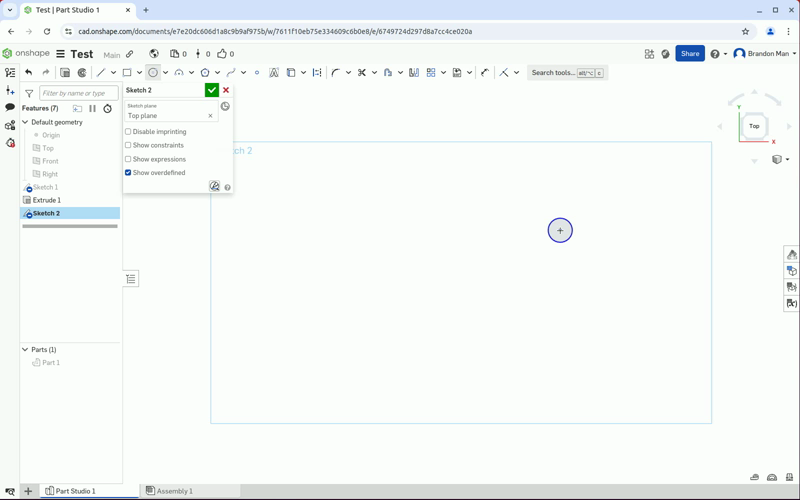
click(560, 230)
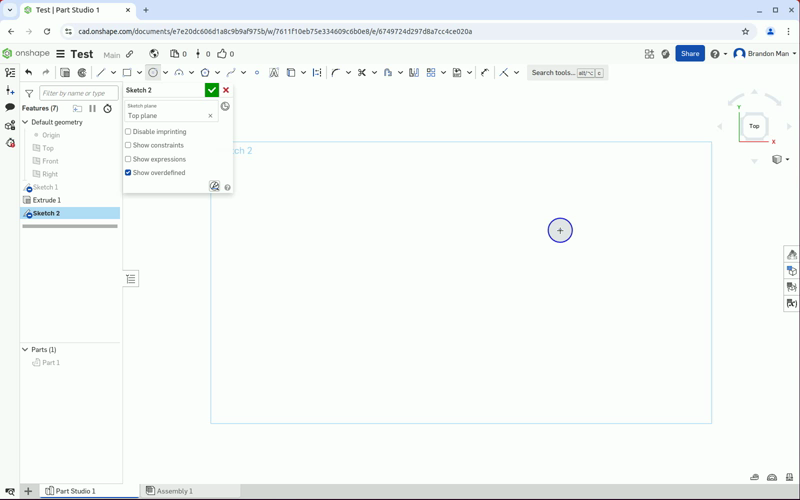
key_up(shift)
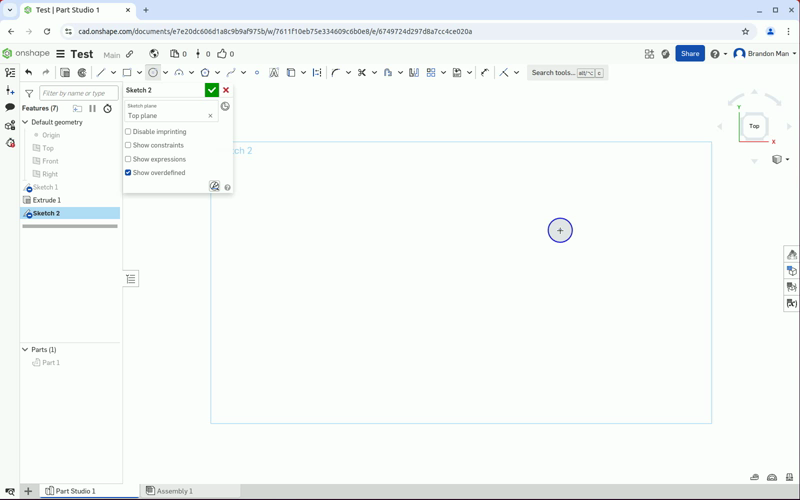
mouse_move(564, 230)
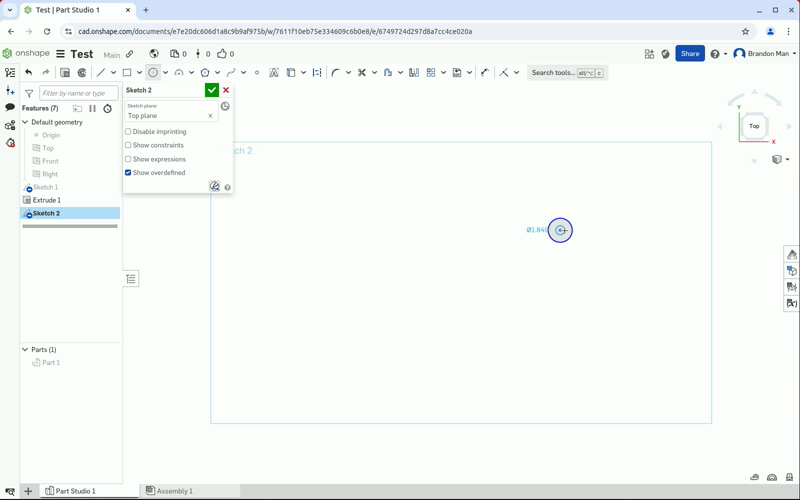
click(564, 230)
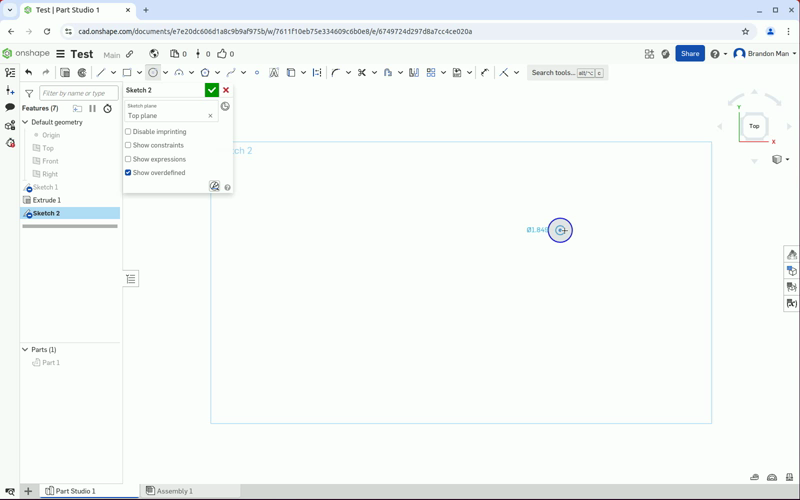
key(esc)
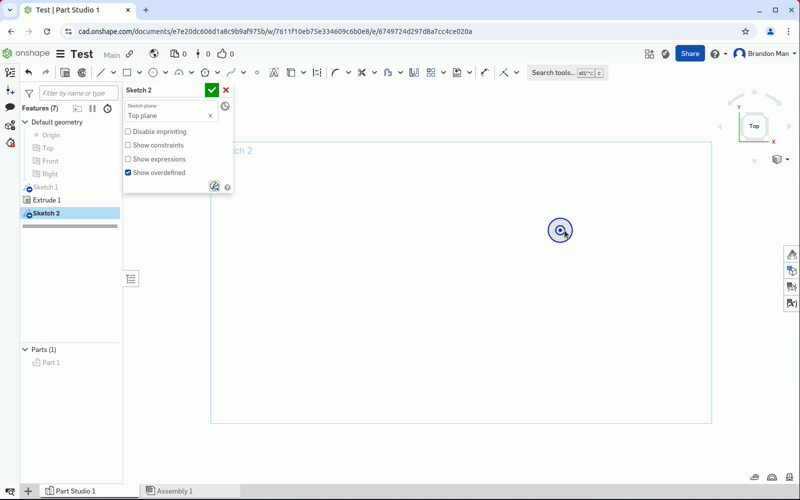
mouse_move(566, 230)
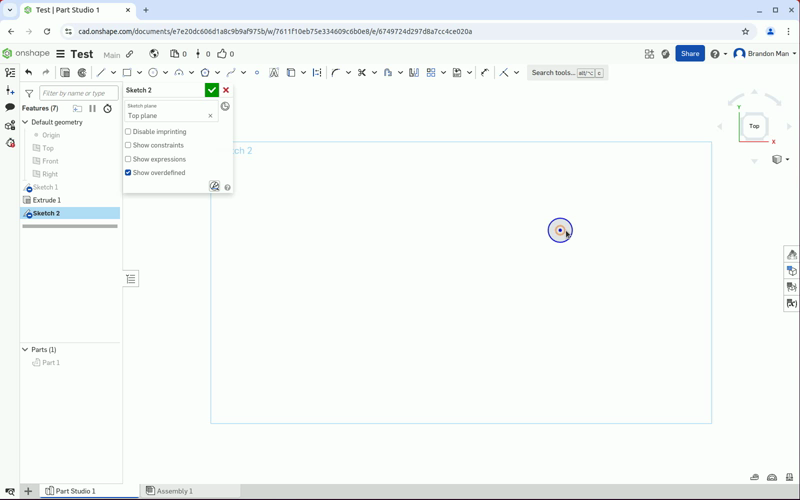
scroll(6)
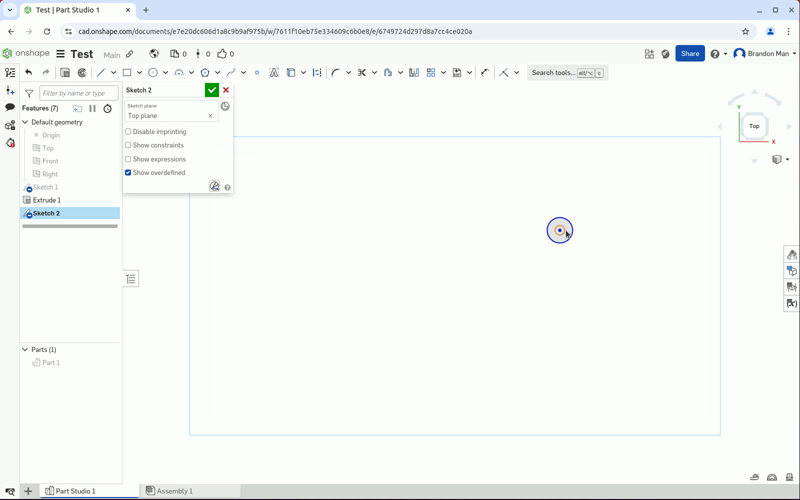
scroll(6)
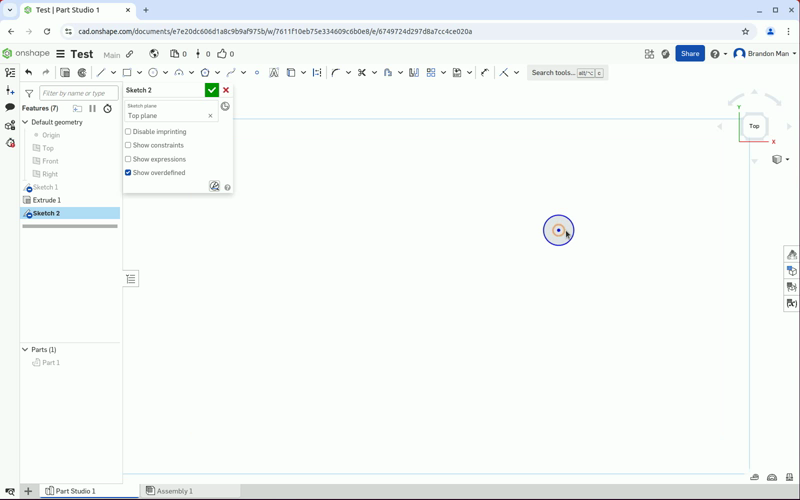
scroll(6)
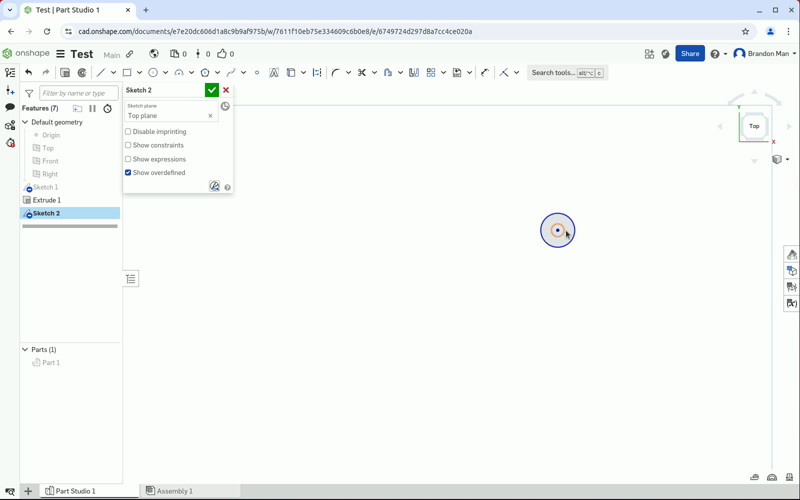
scroll(6)
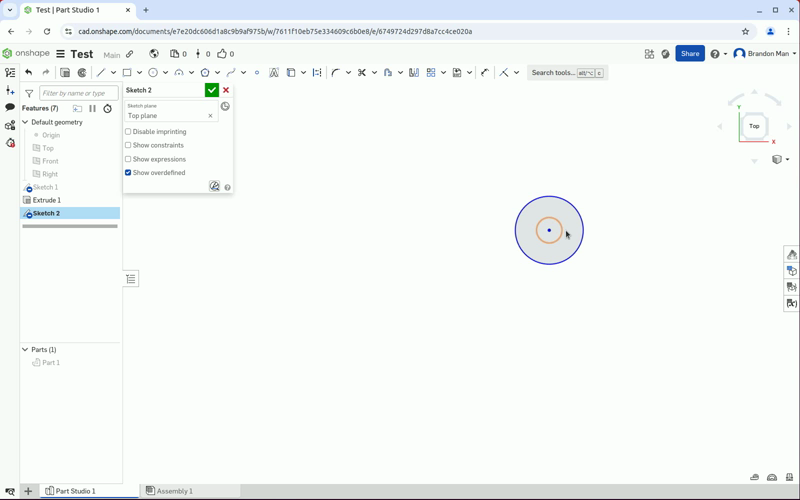
scroll(6)
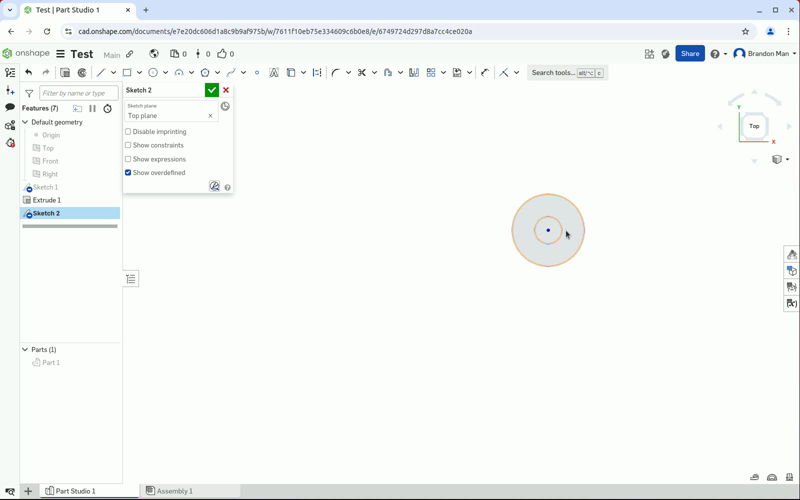
scroll(6)
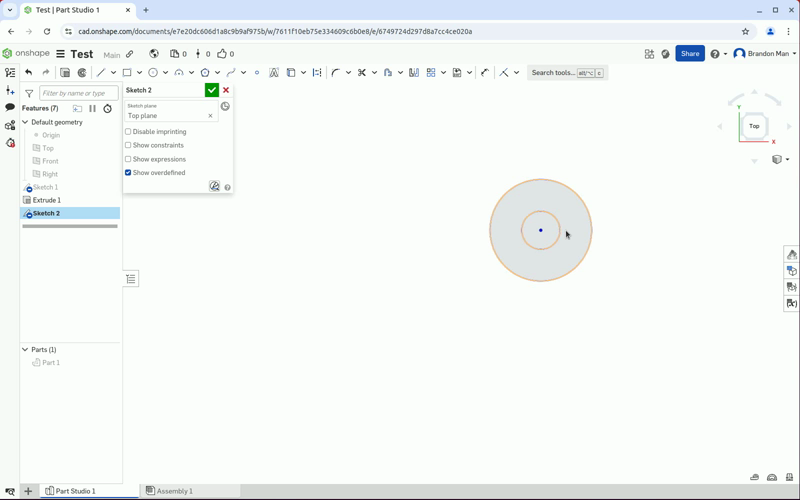
scroll(6)
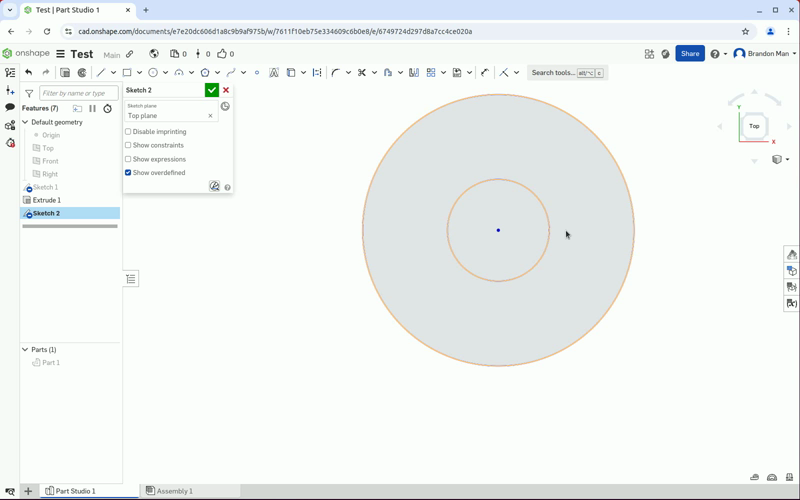
click(566, 230)
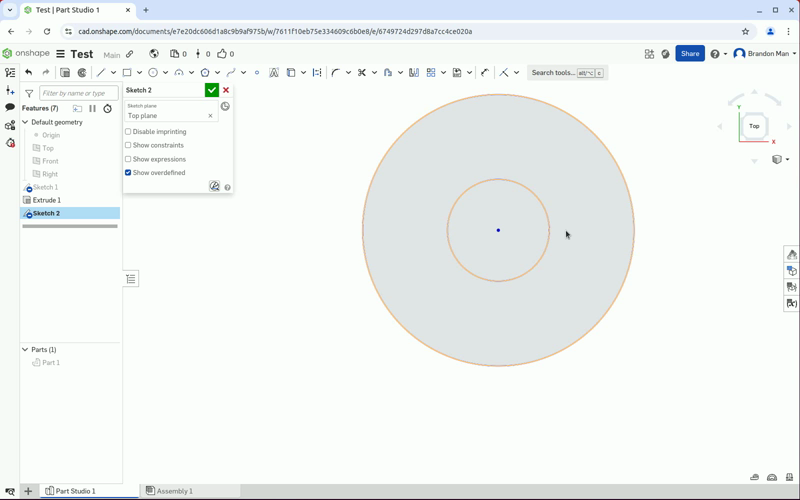
scroll(-6)
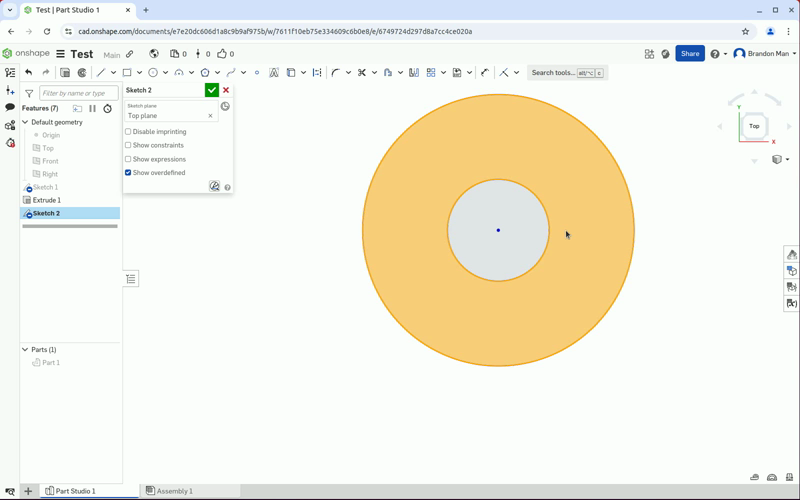
scroll(-6)
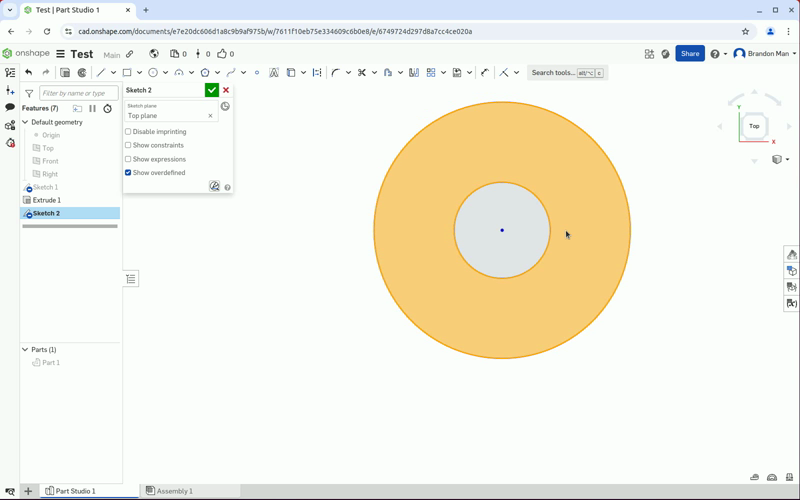
scroll(-6)
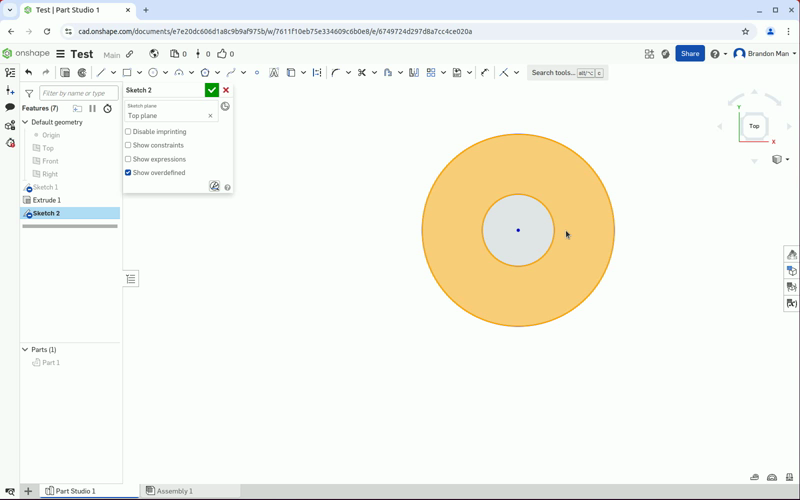
scroll(-6)
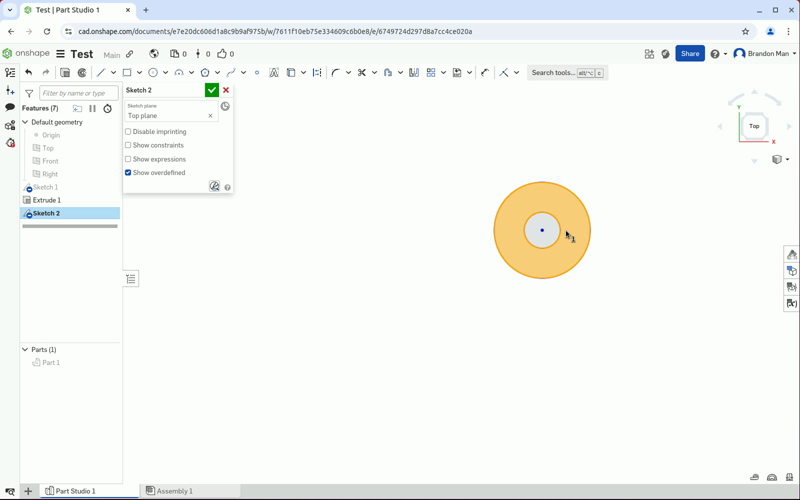
scroll(-6)
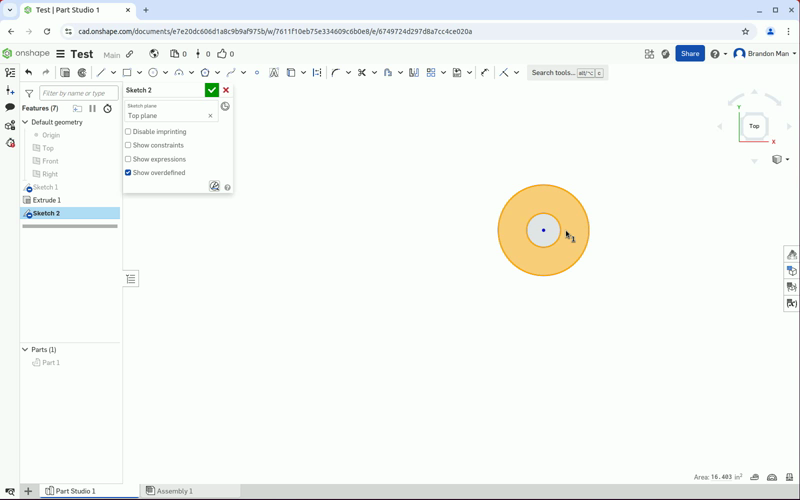
scroll(-6)
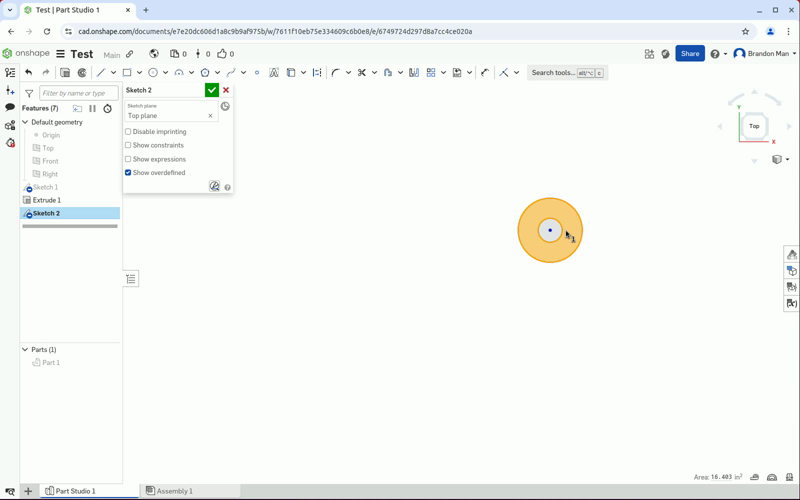
scroll(-6)
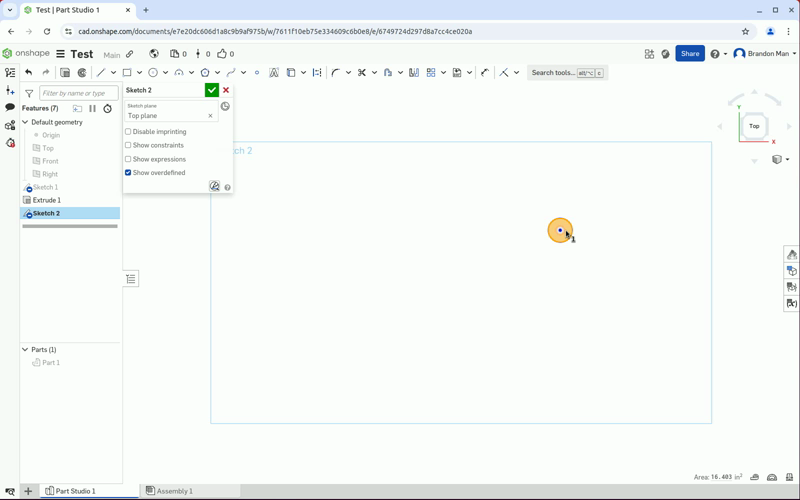
mouse_move(73, 352)
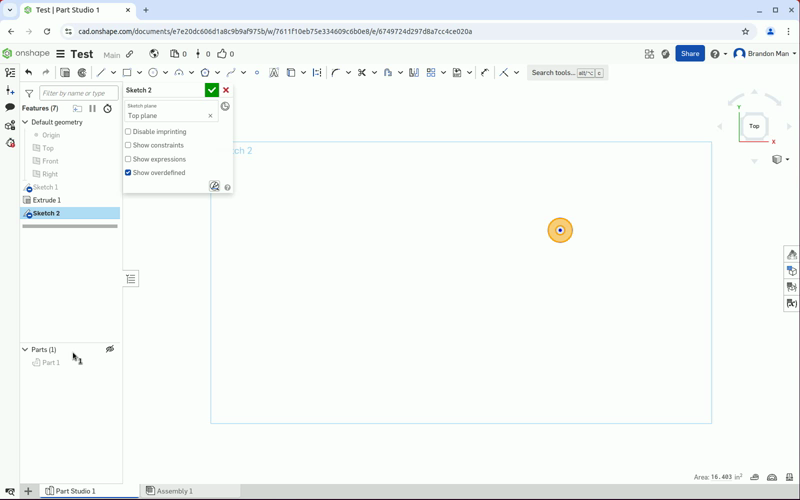
key(shift+y)
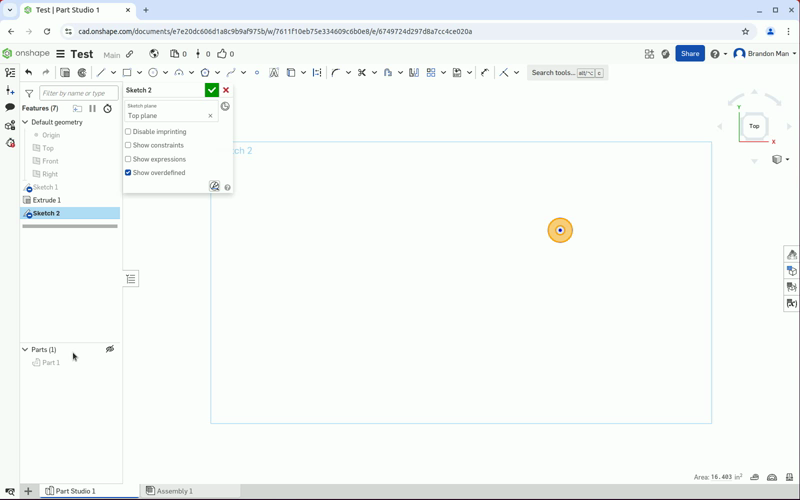
key(shift+e)
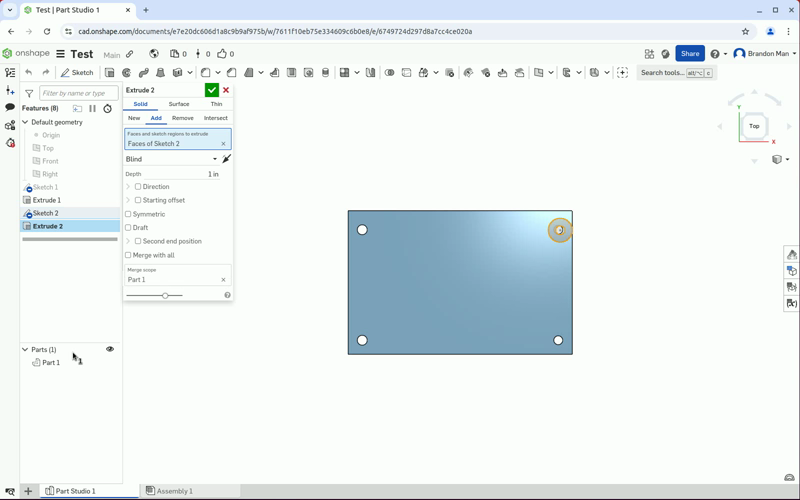
mouse_move(143, 106)
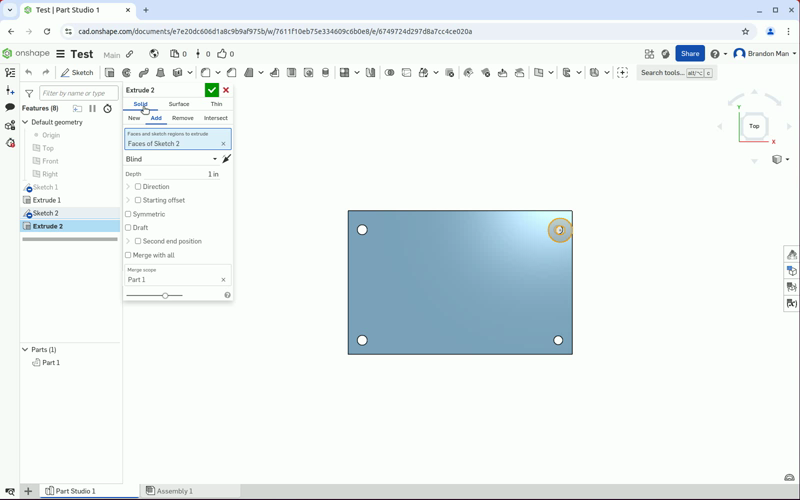
click(143, 106)
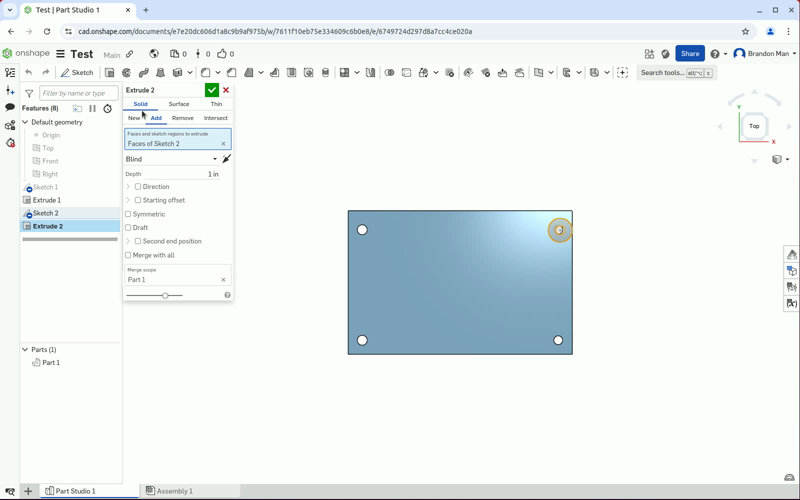
mouse_move(137, 120)
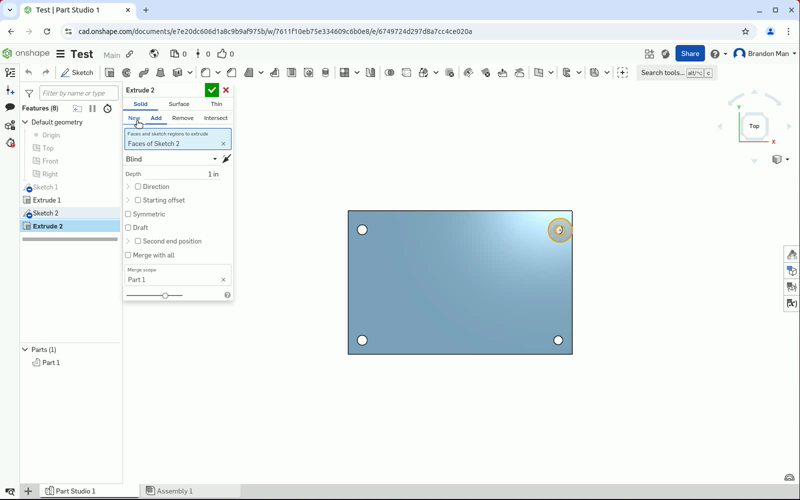
click(137, 120)
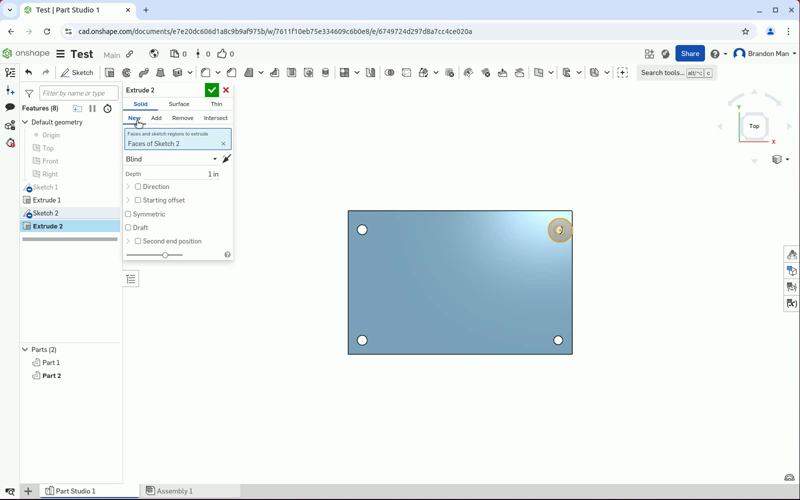
key(tab, 4)
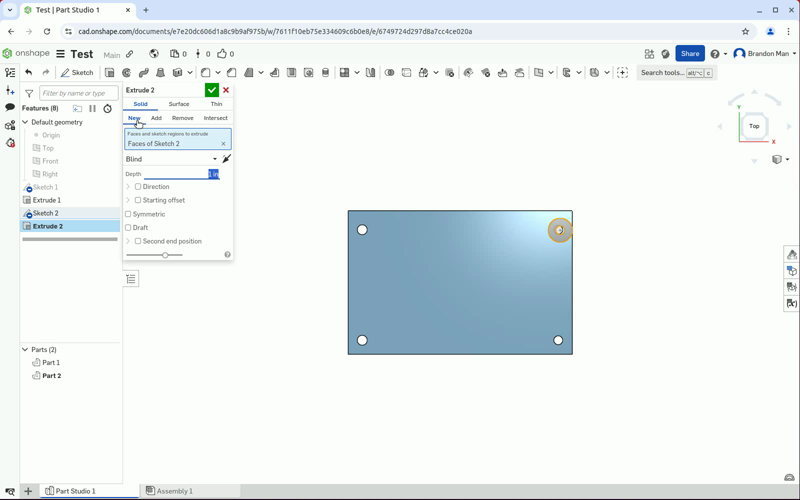
text(-1.204)
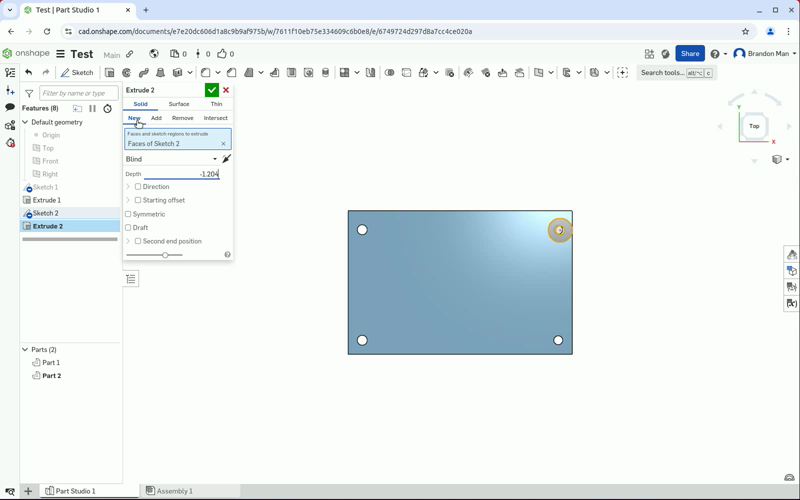
key(enter)
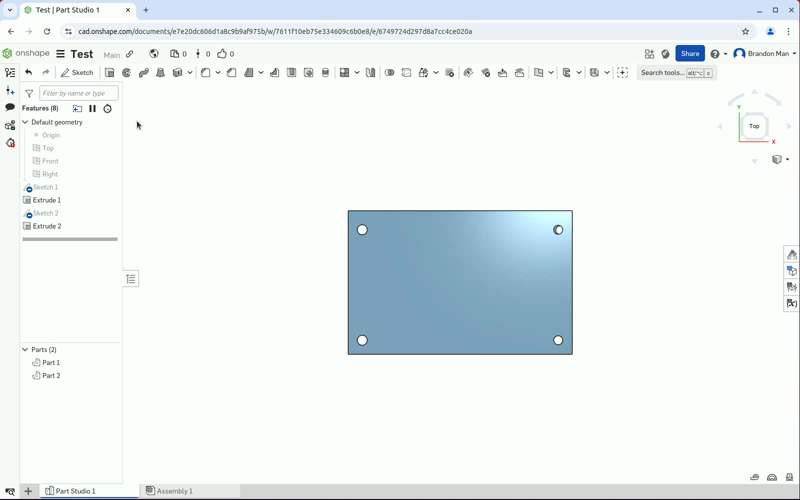
key(shift+h)
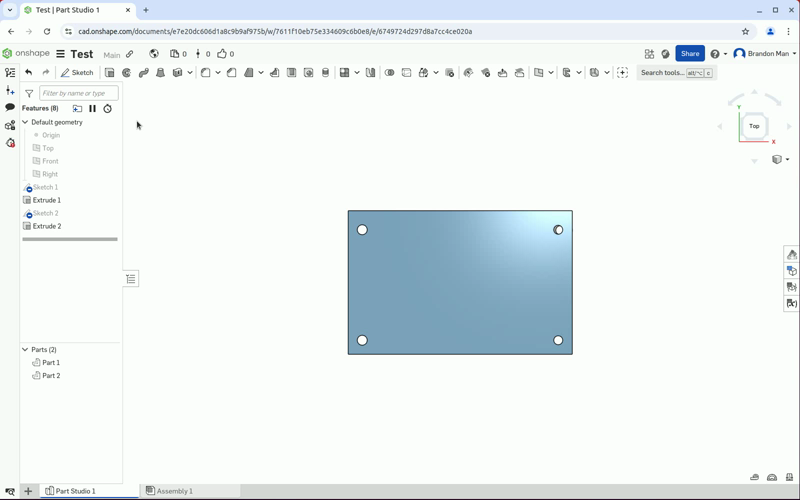
key(shift+h)
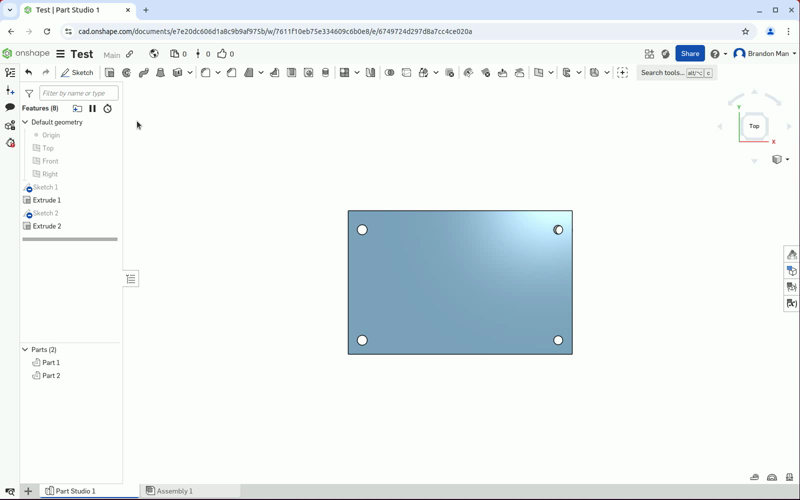
mouse_move(73, 189)
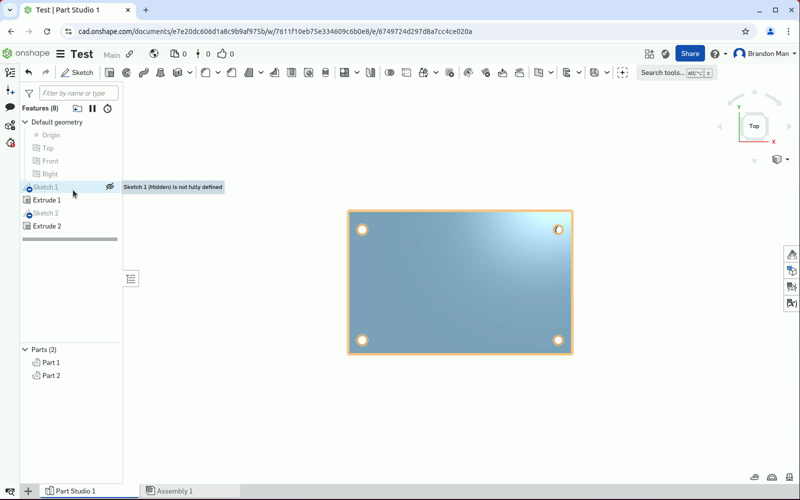
click(73, 189)
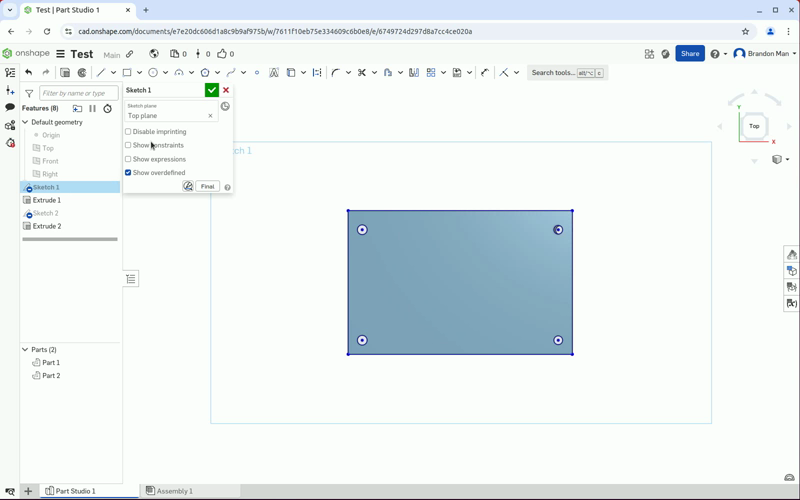
mouse_move(229, 92)
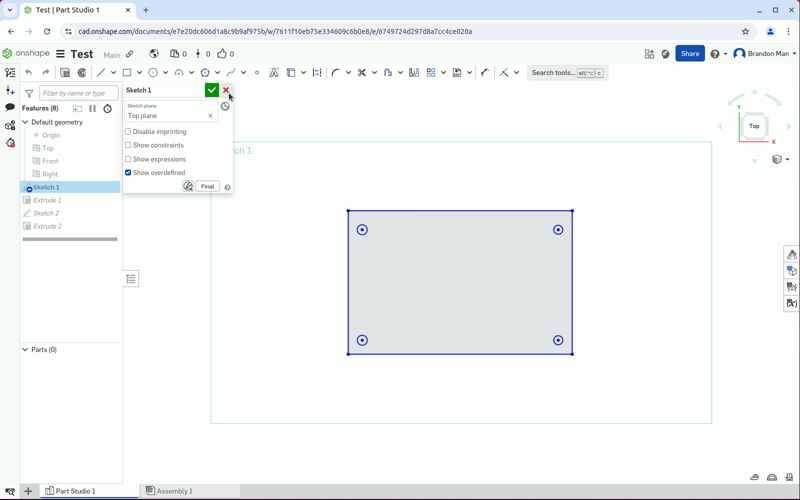
click(229, 92)
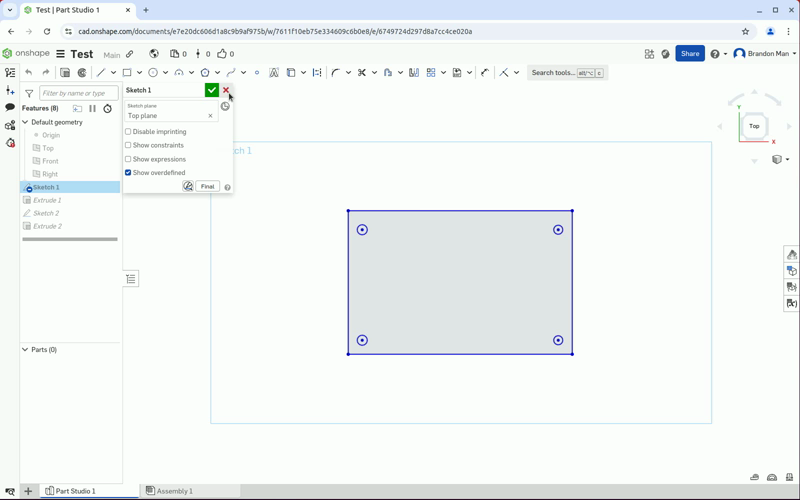
key(shift+s)
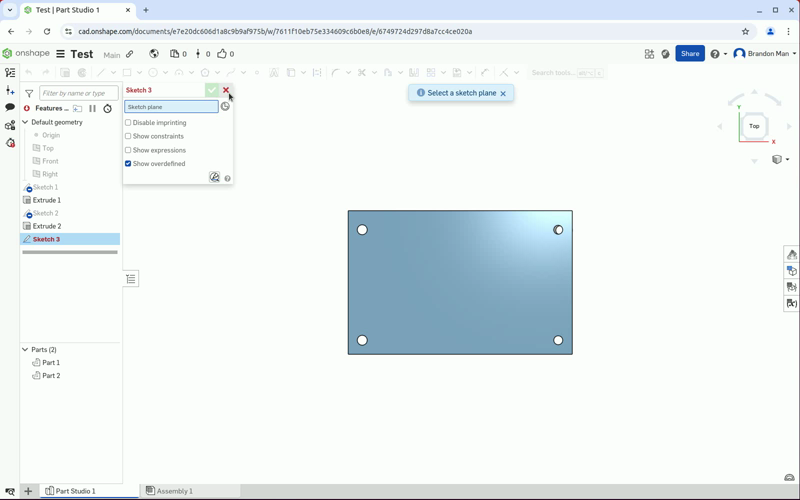
mouse_move(73, 150)
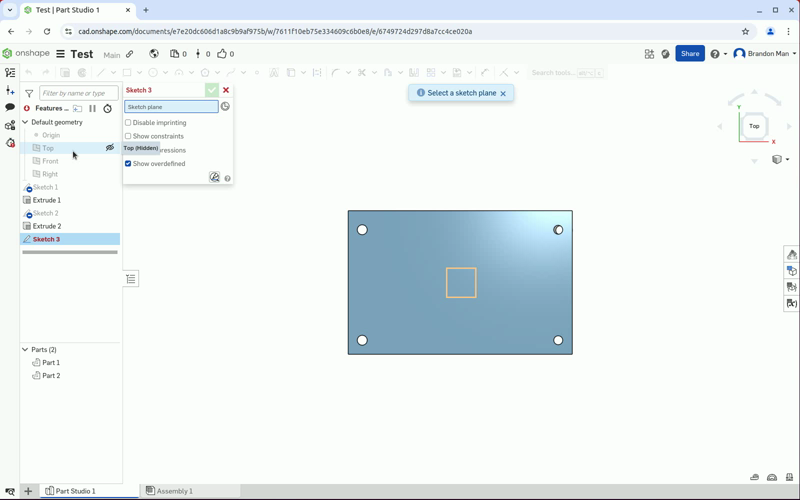
click(73, 150)
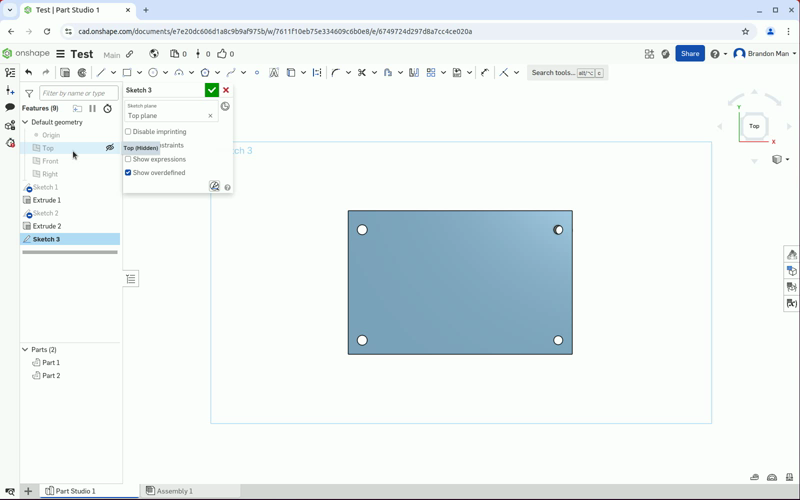
mouse_move(73, 352)
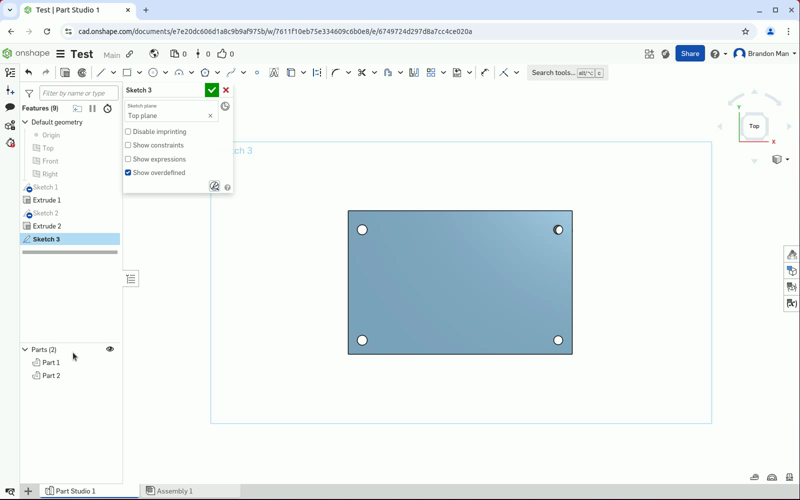
key(y)
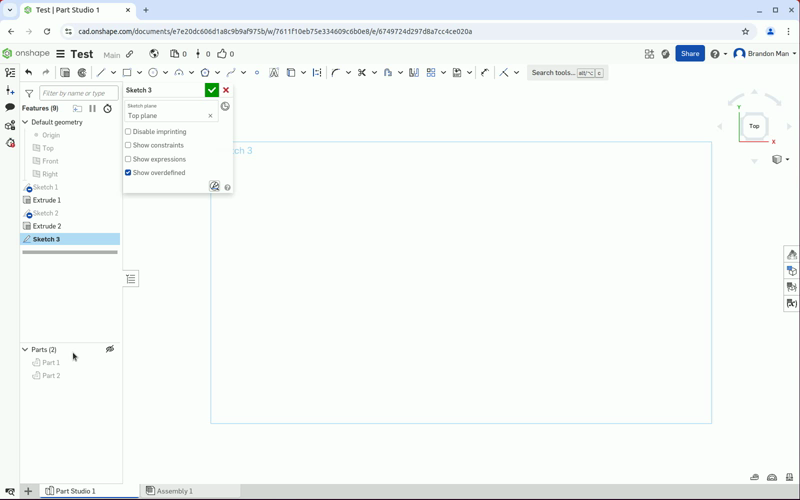
key(c)
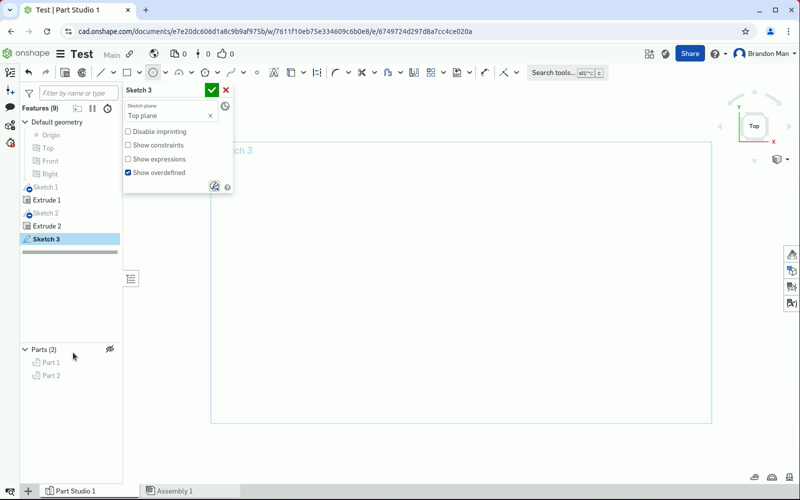
key_down(shift)
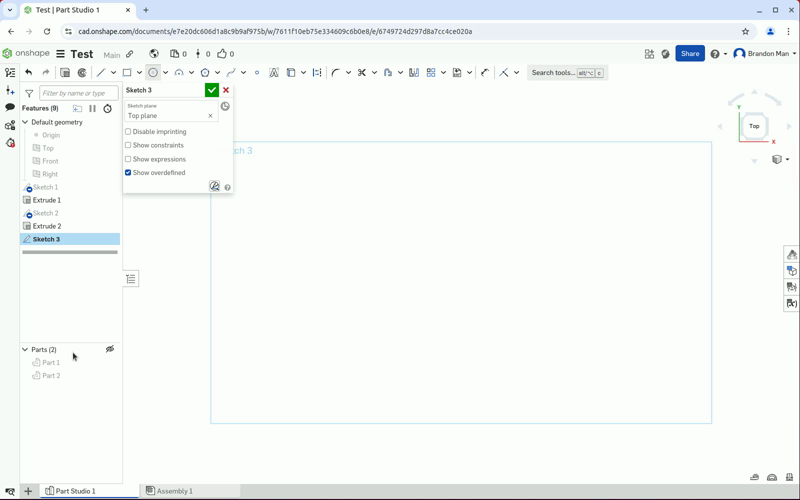
mouse_move(362, 341)
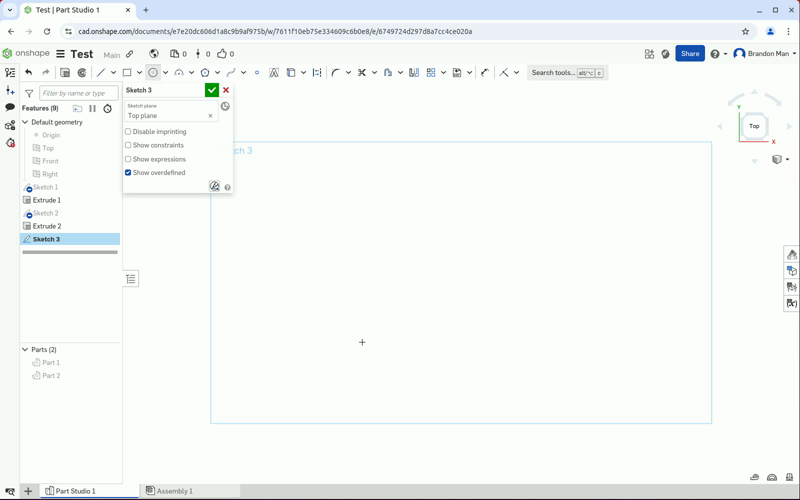
click(362, 341)
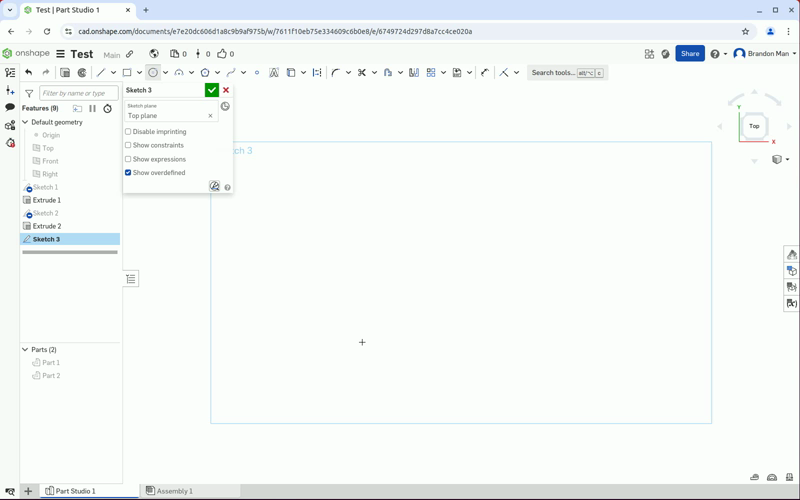
key_up(shift)
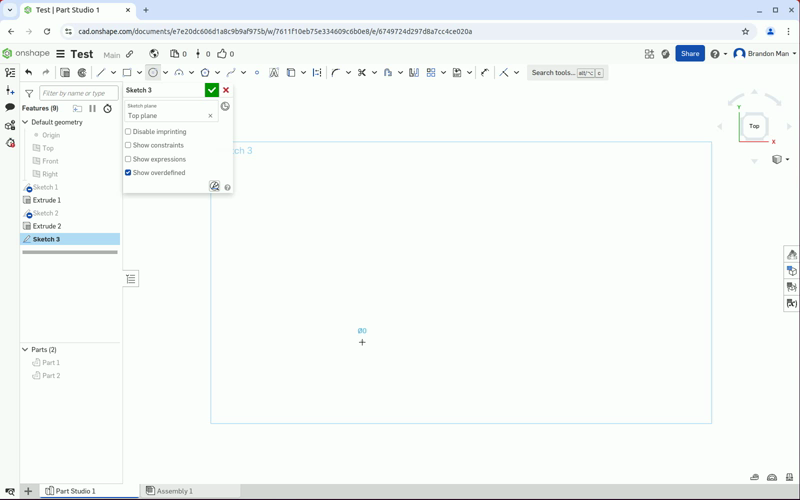
mouse_move(374, 341)
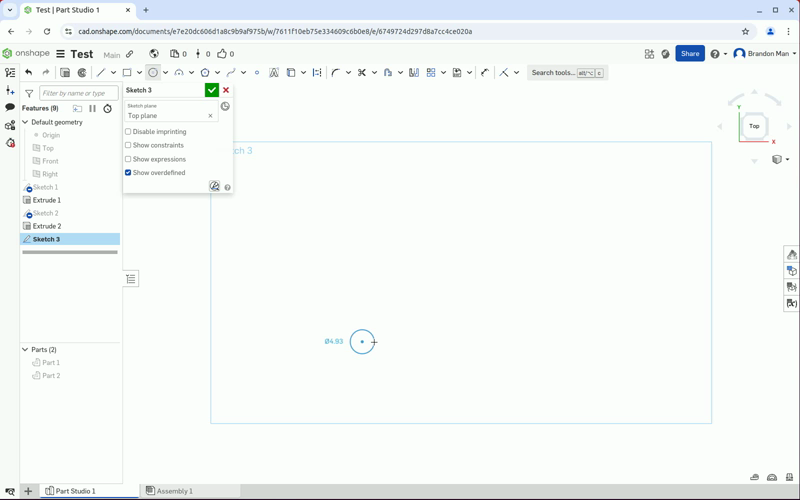
click(374, 341)
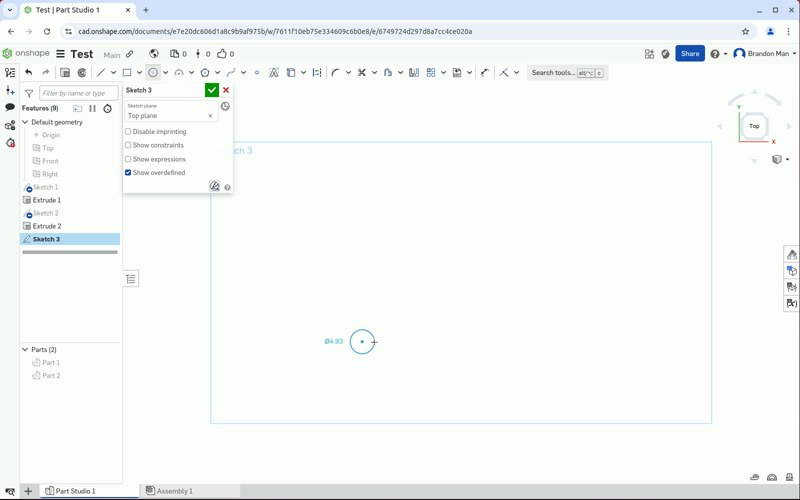
key(esc)
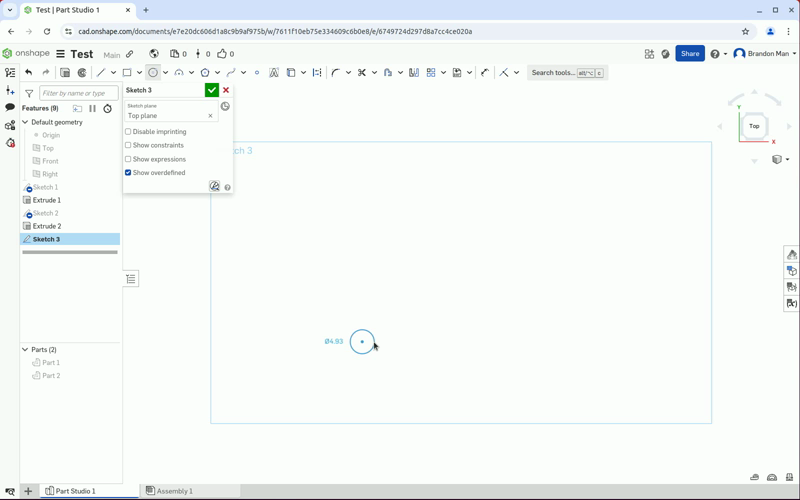
key(c)
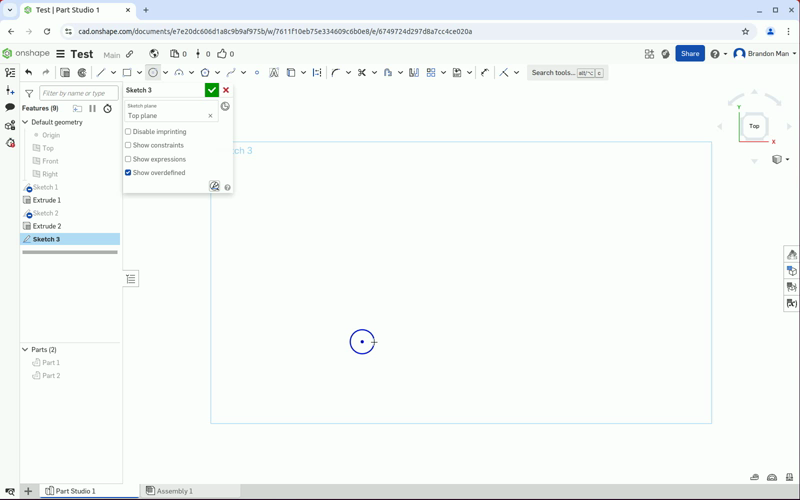
key_down(shift)
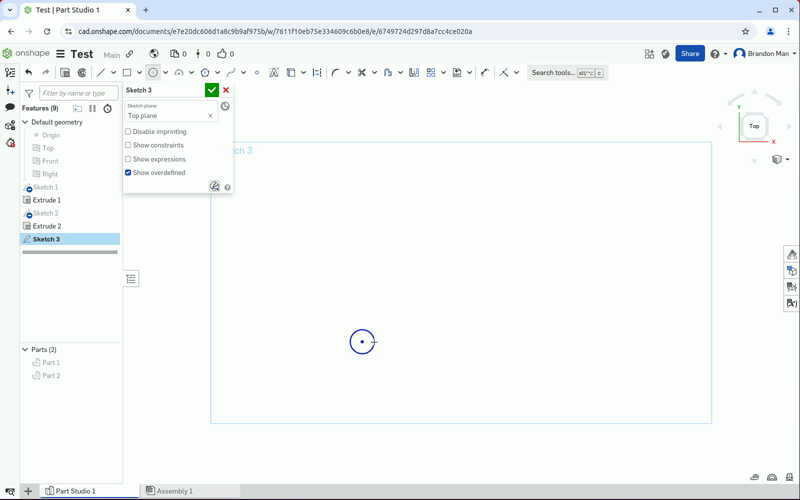
mouse_move(362, 341)
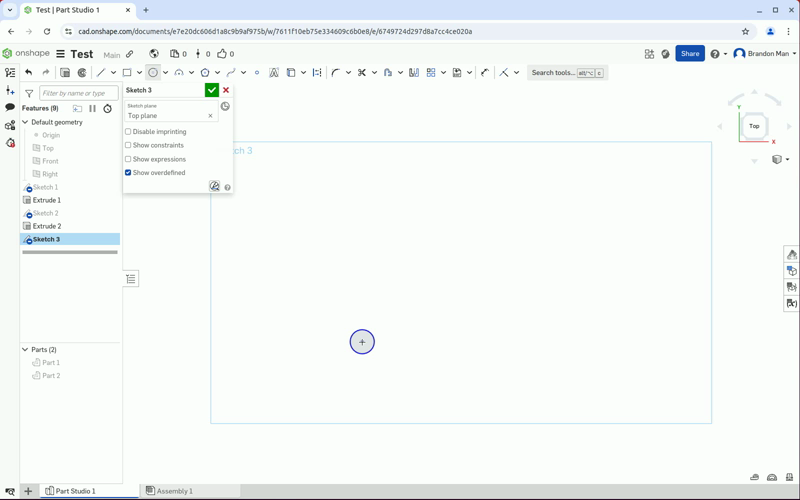
click(362, 341)
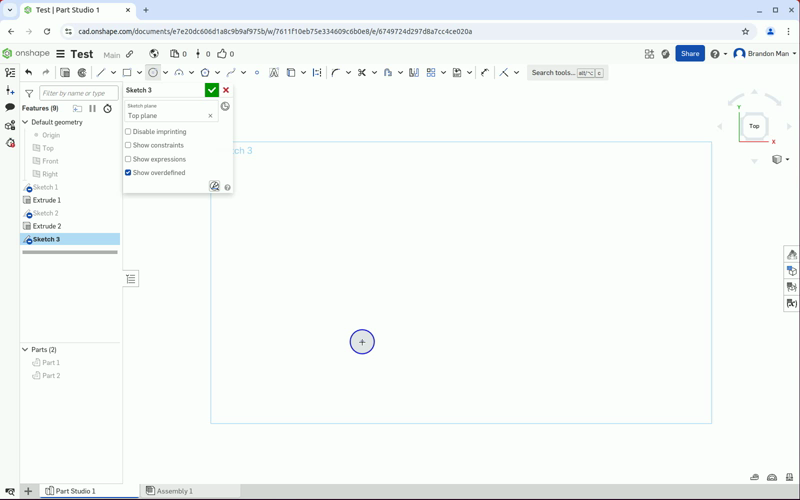
key_up(shift)
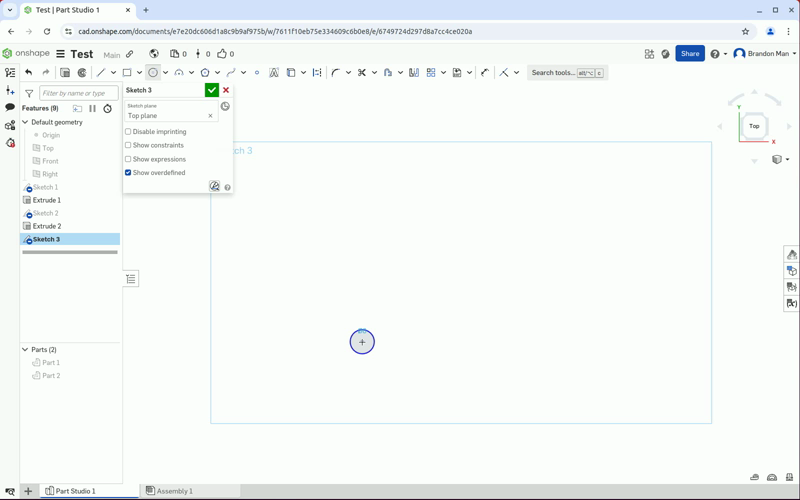
mouse_move(366, 341)
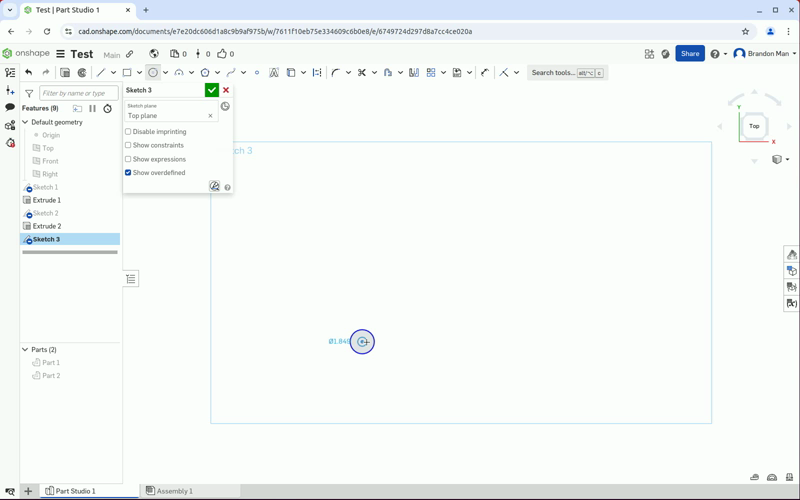
click(366, 341)
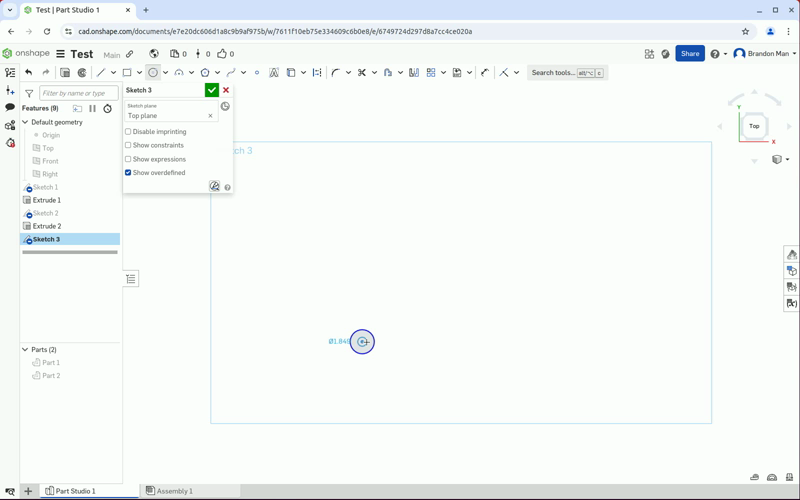
key(esc)
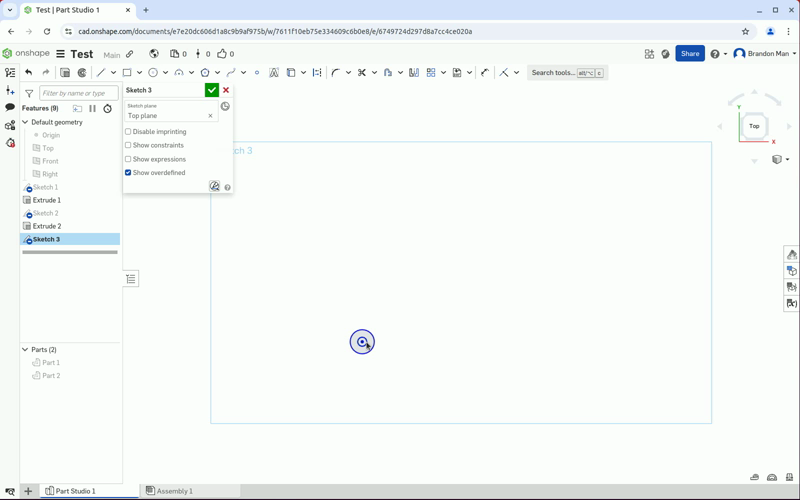
mouse_move(360, 352)
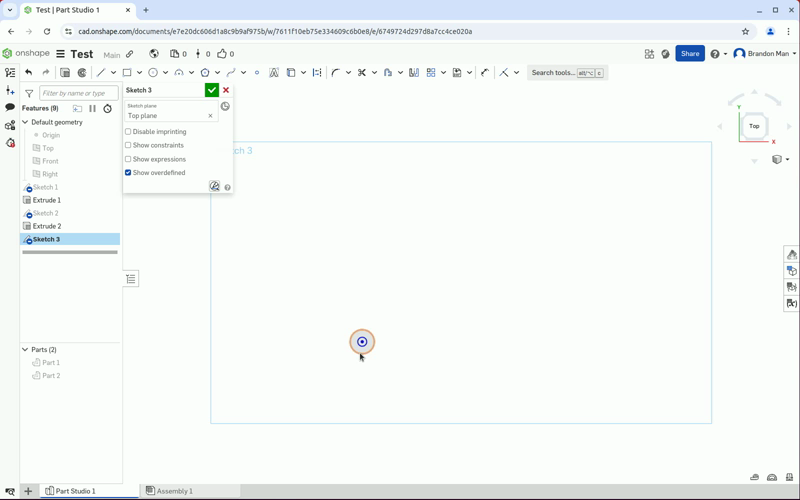
scroll(6)
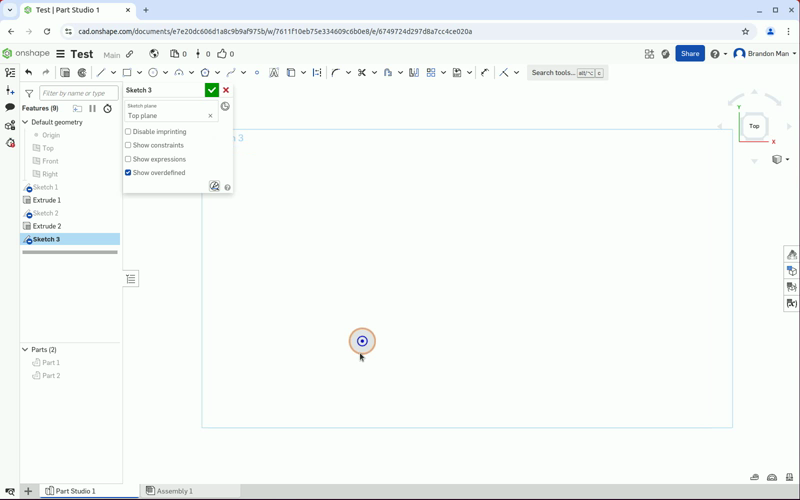
scroll(6)
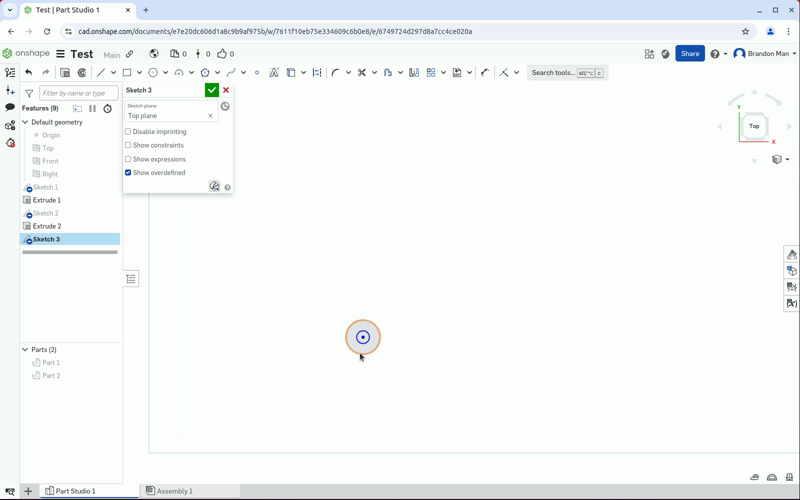
scroll(6)
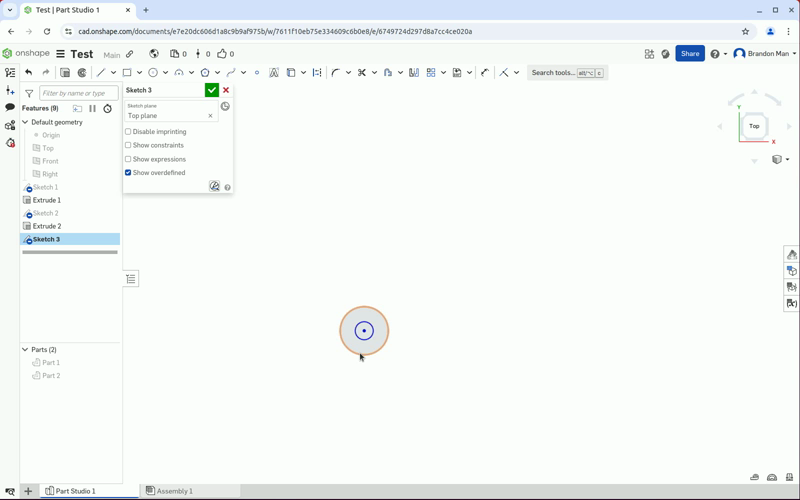
scroll(6)
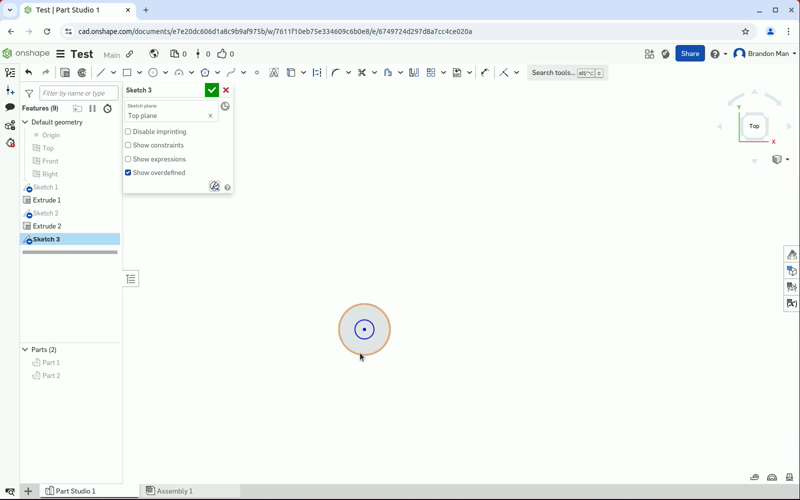
scroll(6)
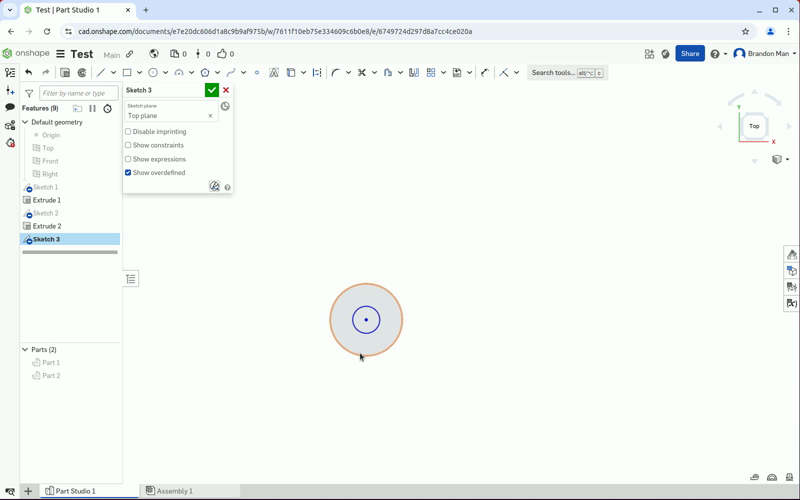
scroll(6)
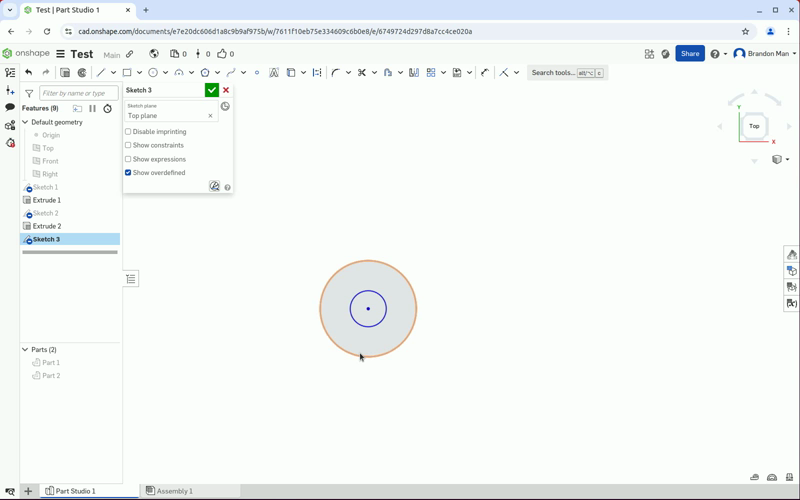
scroll(6)
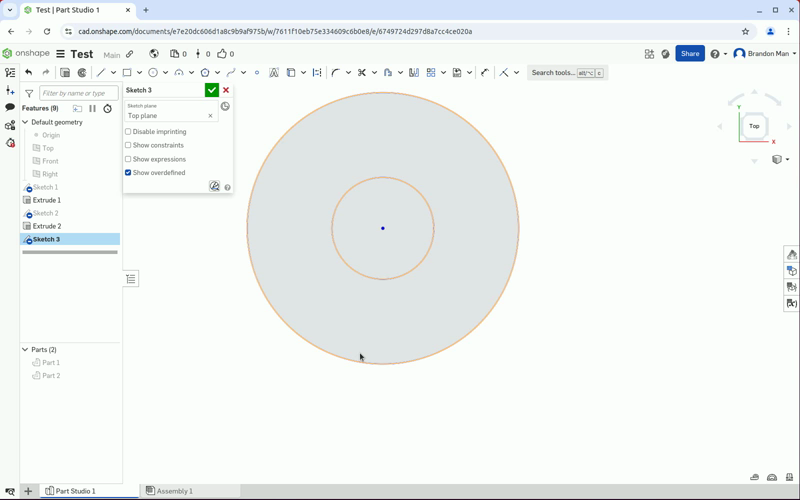
click(360, 352)
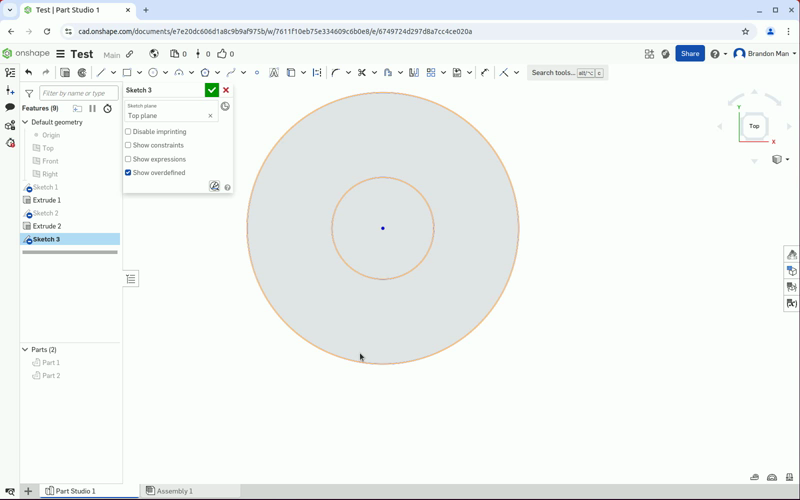
scroll(-6)
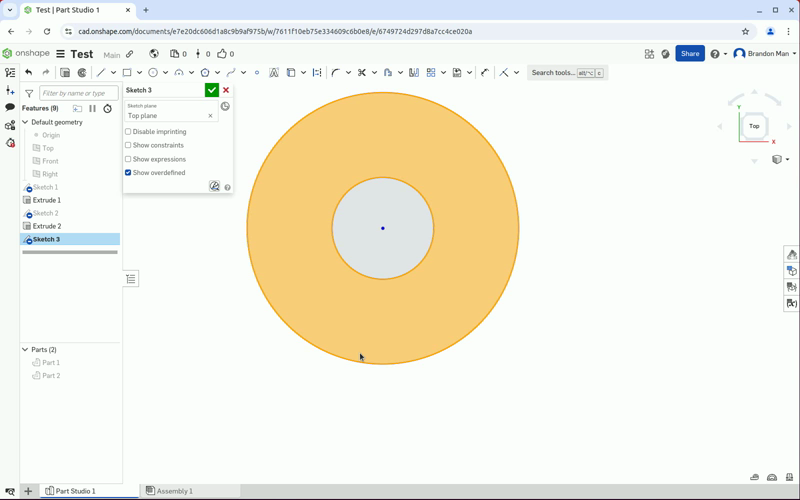
scroll(-6)
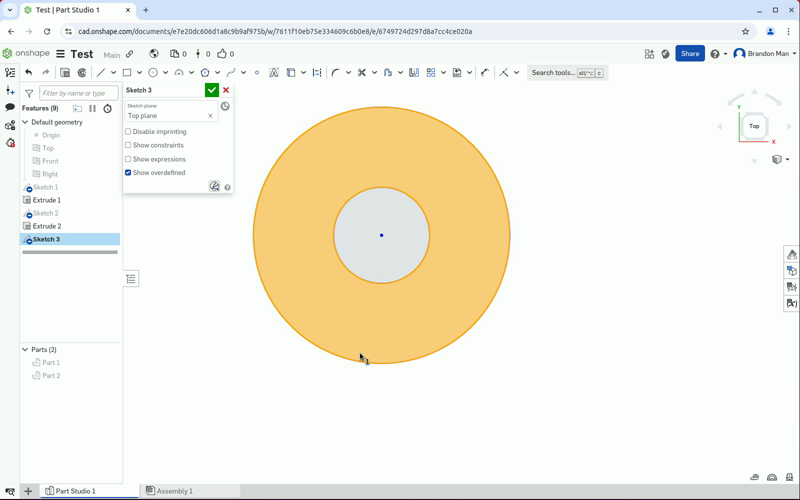
scroll(-6)
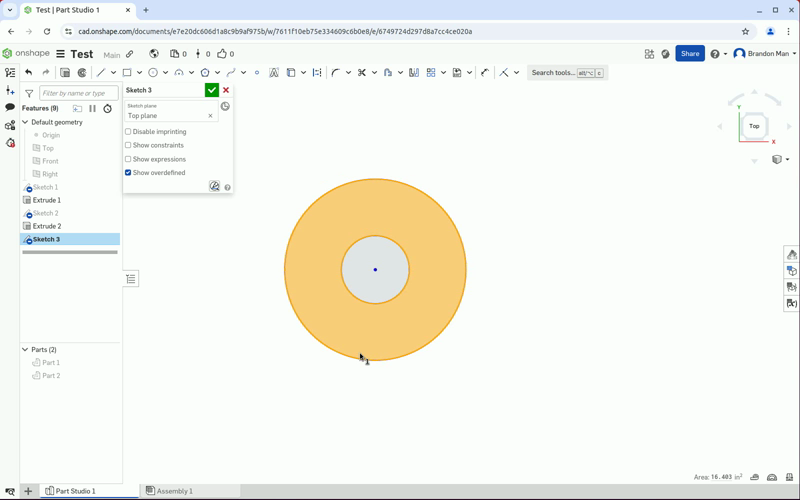
scroll(-6)
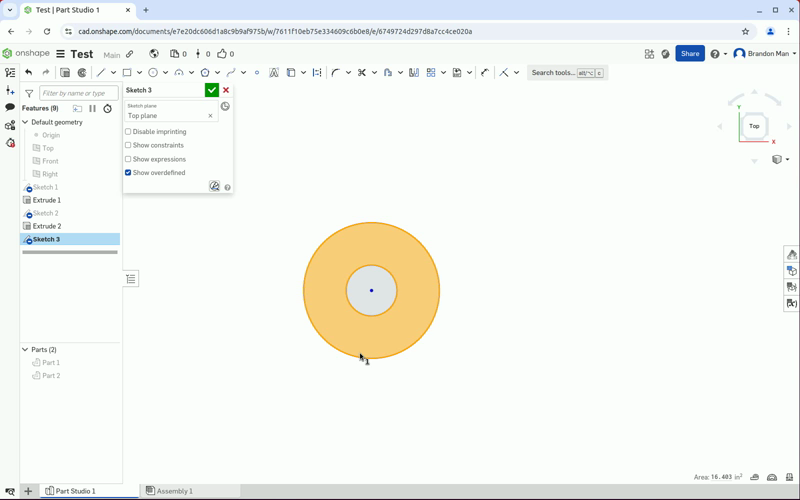
scroll(-6)
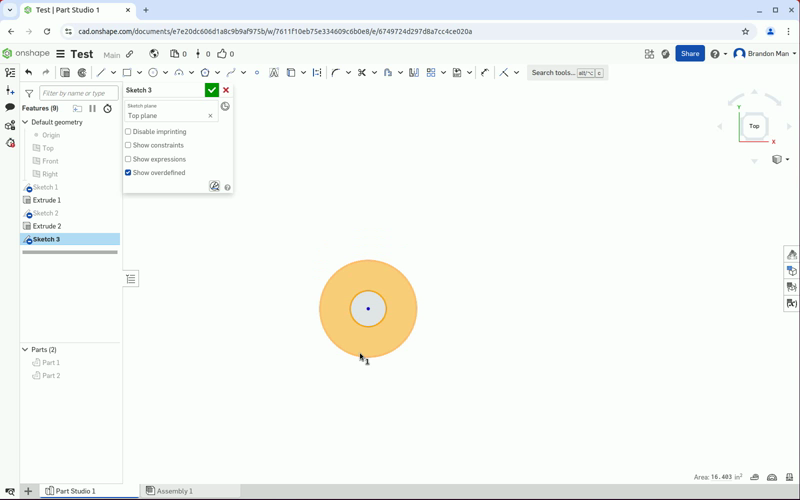
scroll(-6)
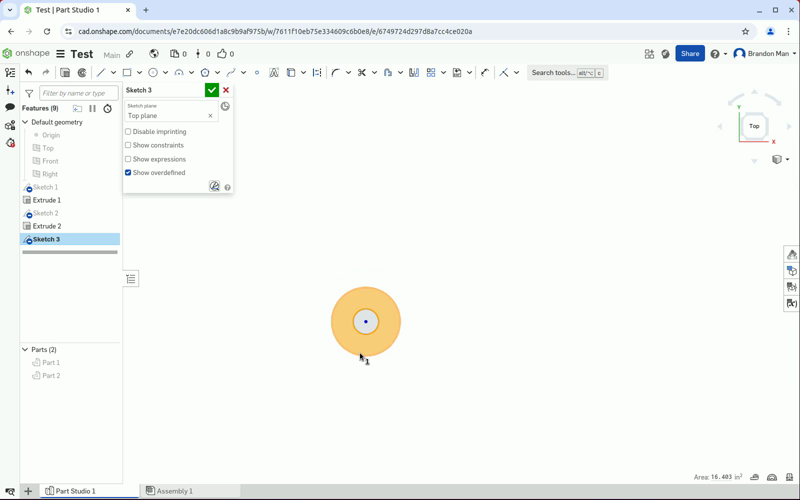
scroll(-6)
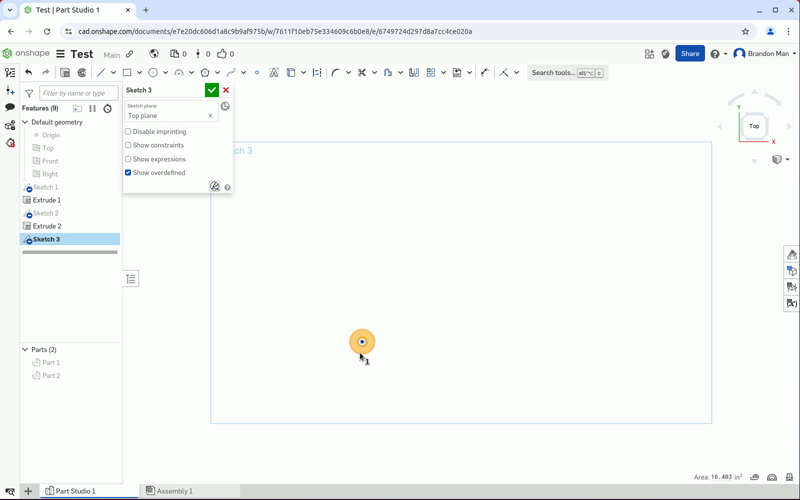
mouse_move(73, 352)
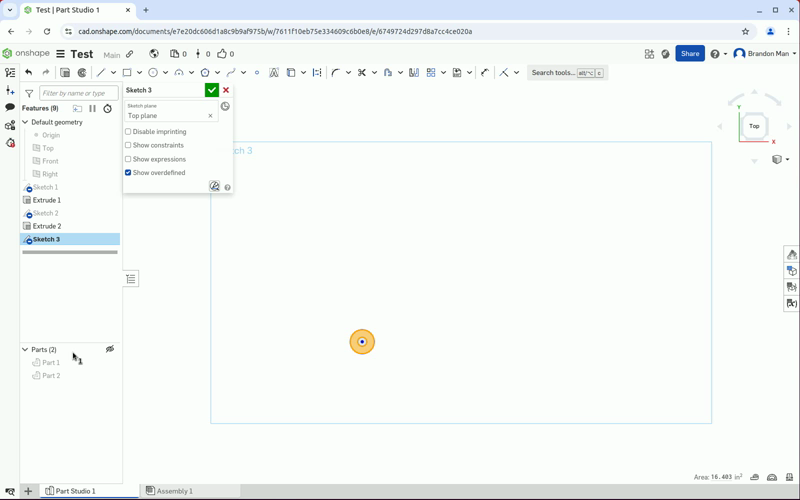
key(shift+y)
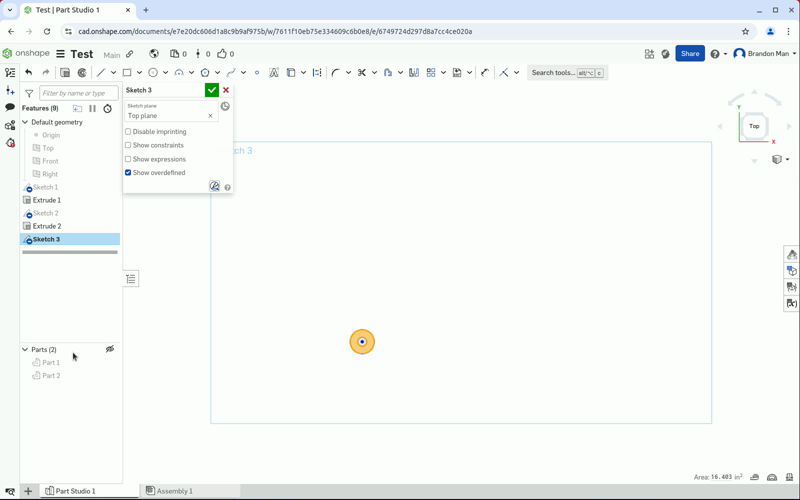
key(shift+e)
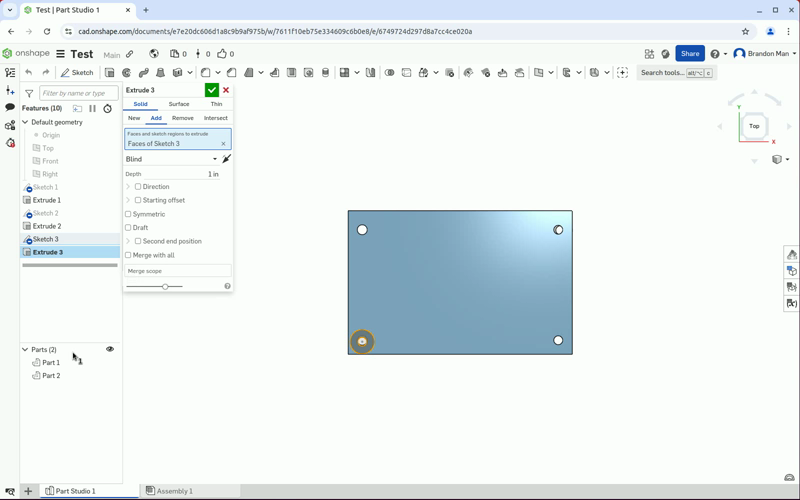
mouse_move(143, 106)
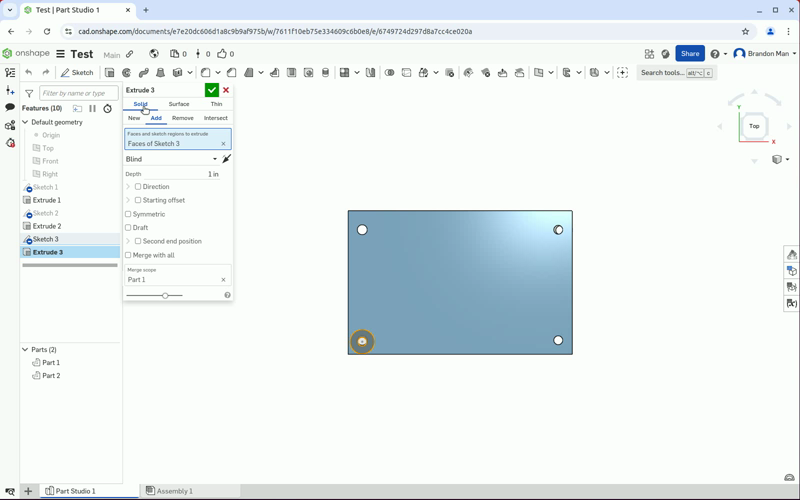
click(143, 106)
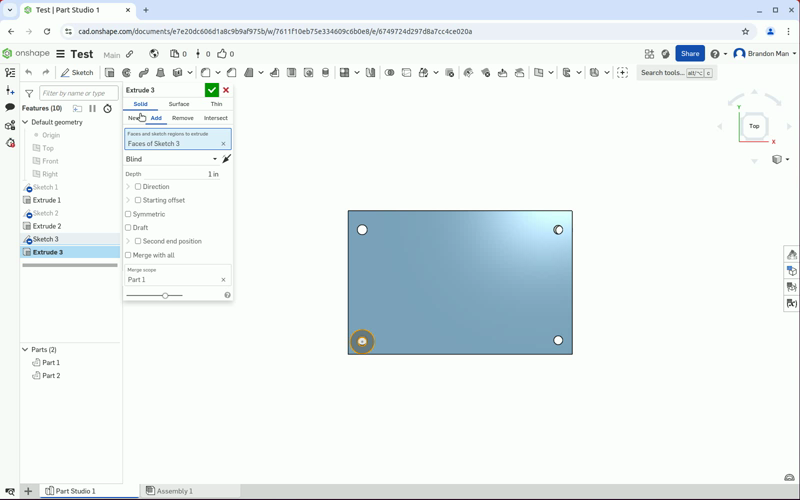
mouse_move(137, 120)
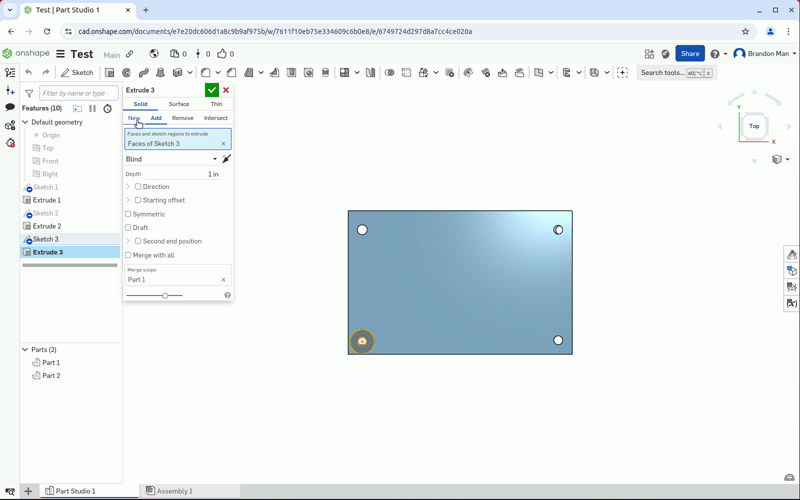
click(137, 120)
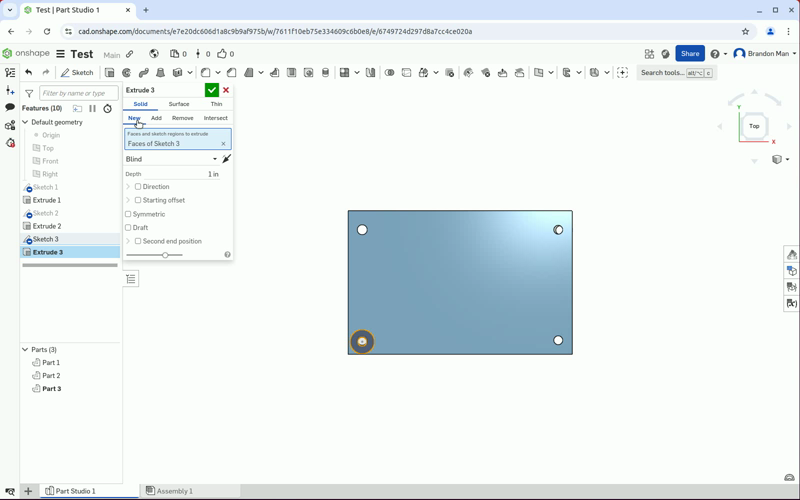
key(tab, 4)
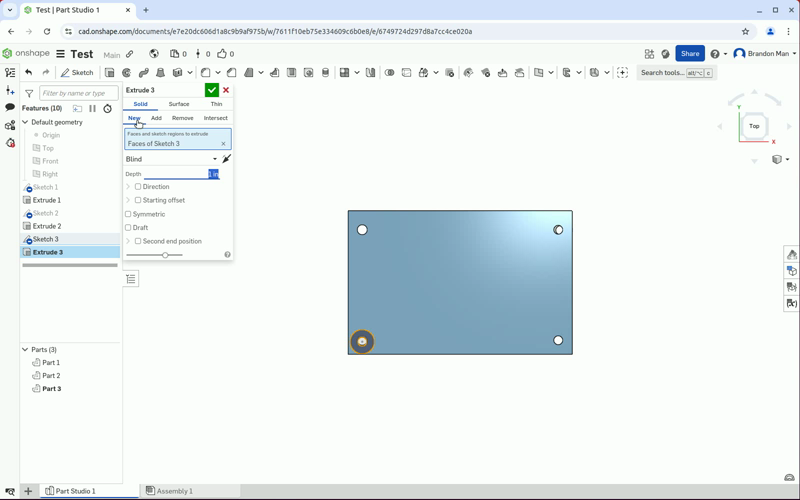
text(-1.204)
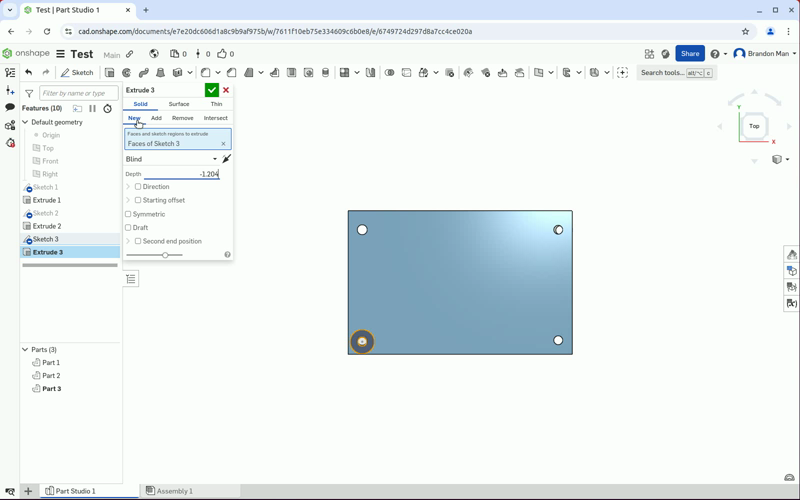
key(enter)
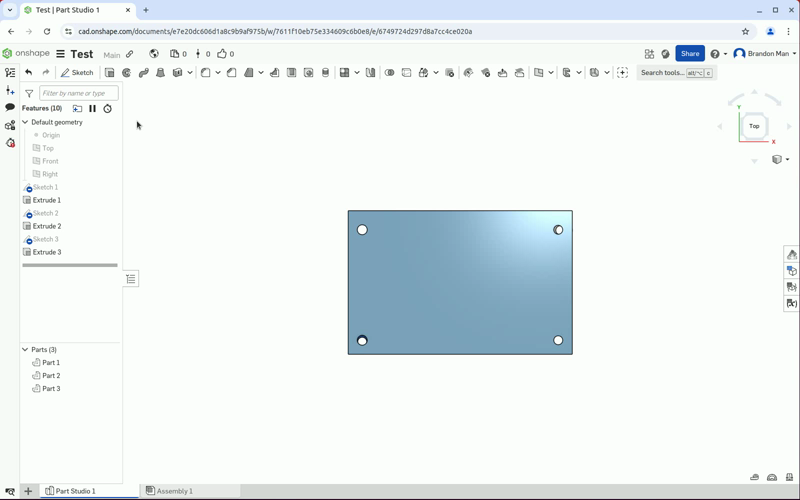
key(shift+h)
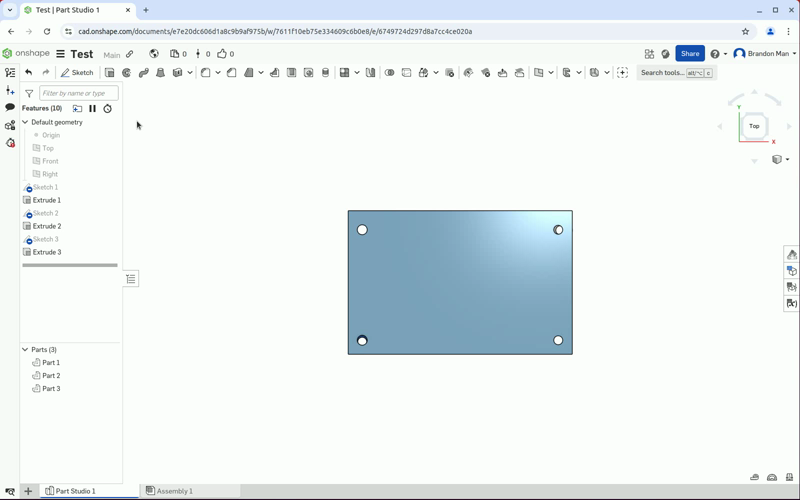
key(shift+h)
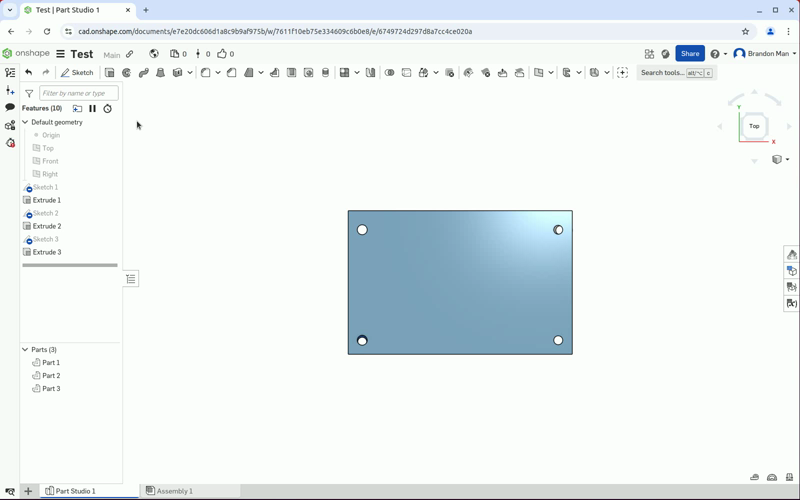
mouse_move(73, 189)
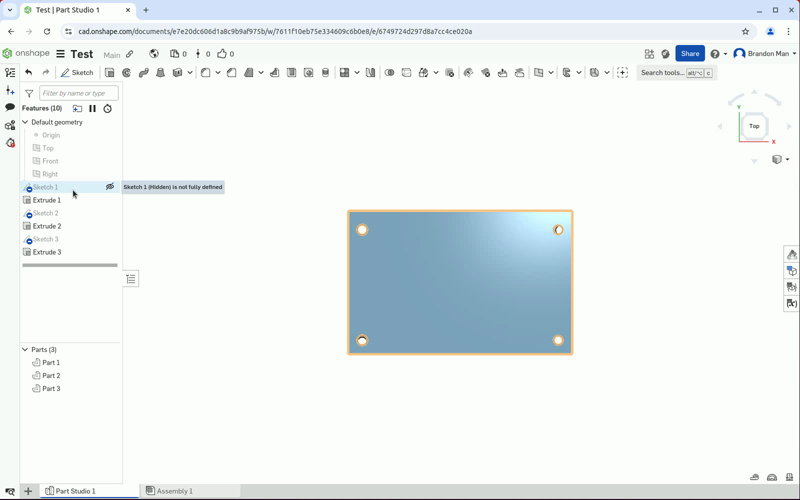
click(73, 189)
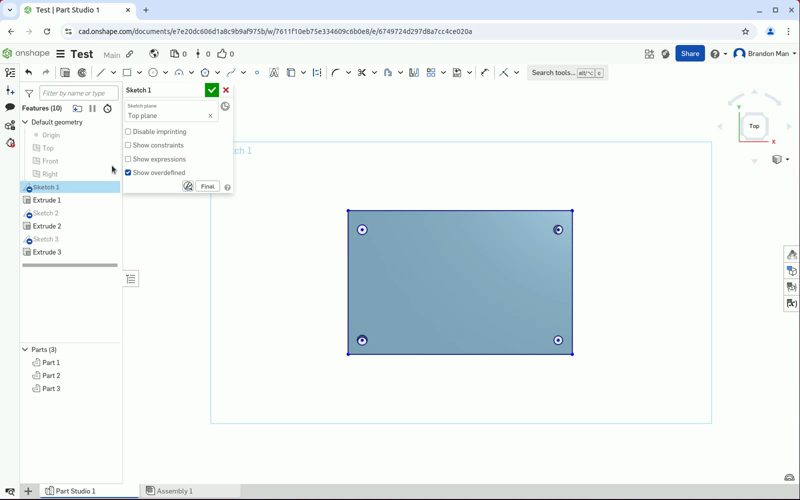
mouse_move(229, 92)
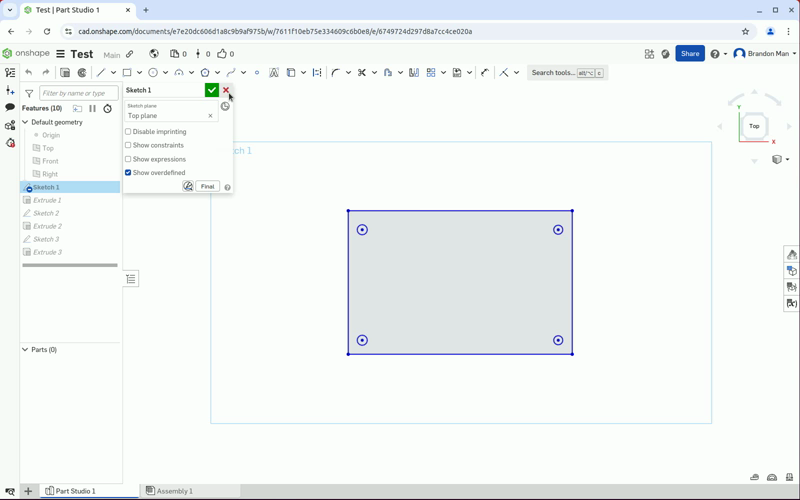
click(229, 92)
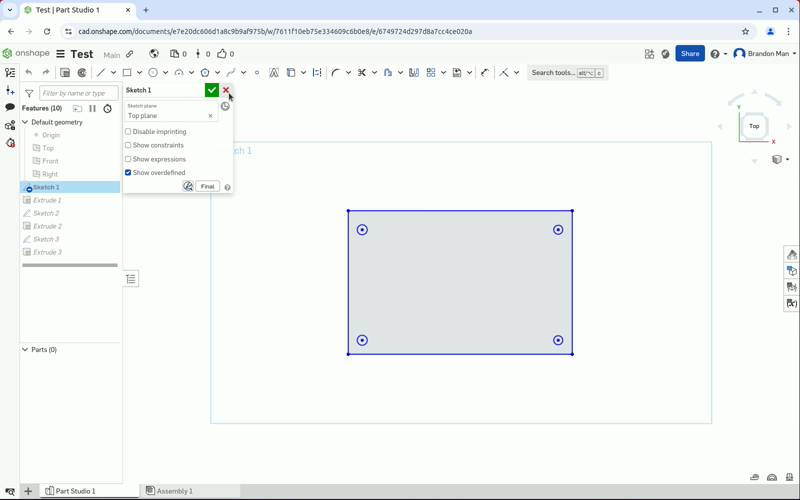
key(shift+s)
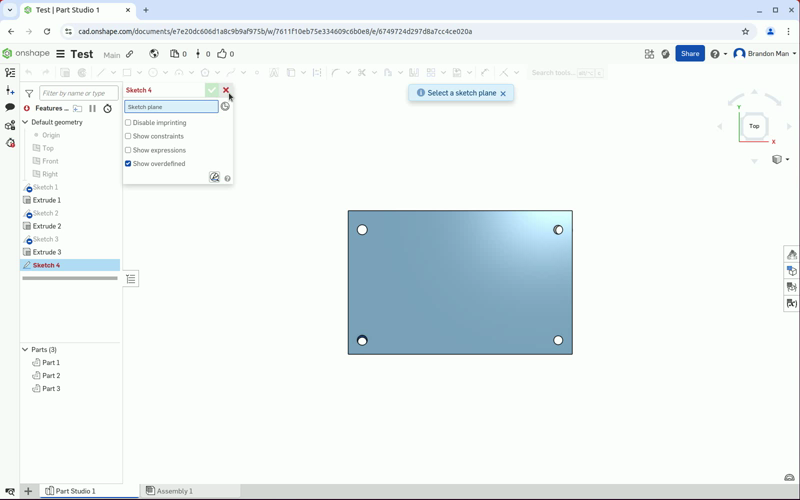
mouse_move(73, 150)
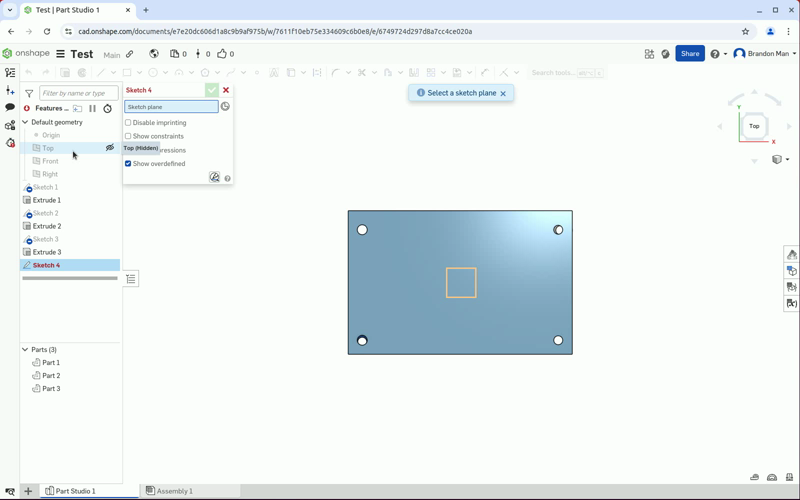
click(73, 150)
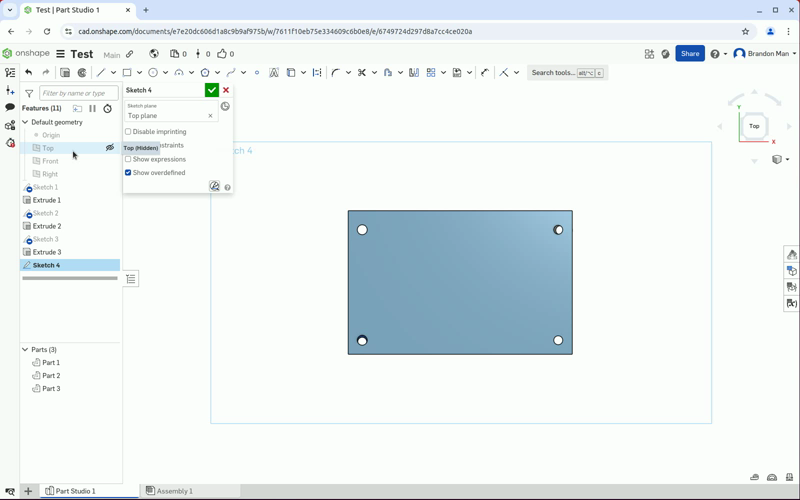
mouse_move(73, 352)
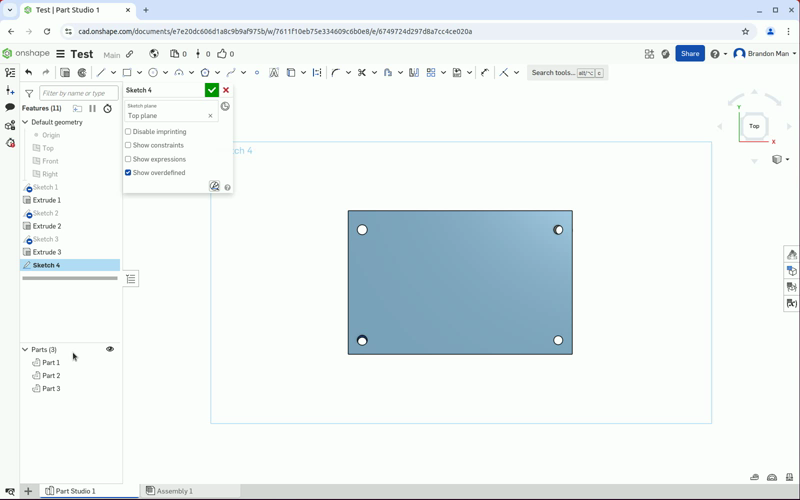
key(y)
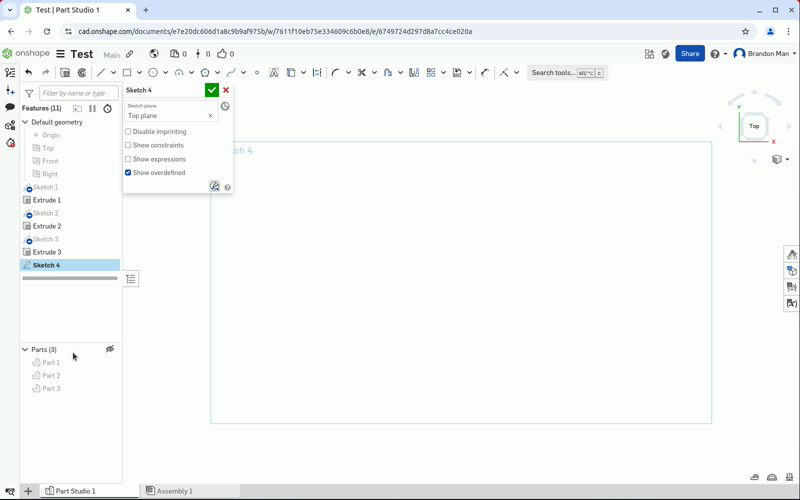
key(c)
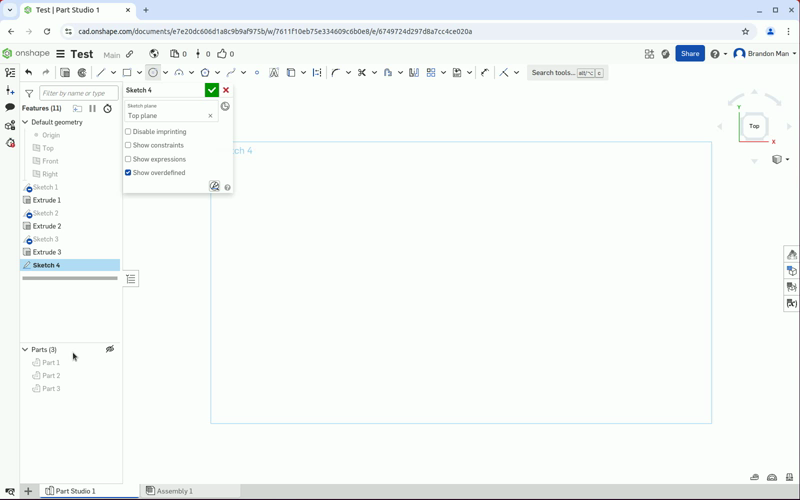
key_down(shift)
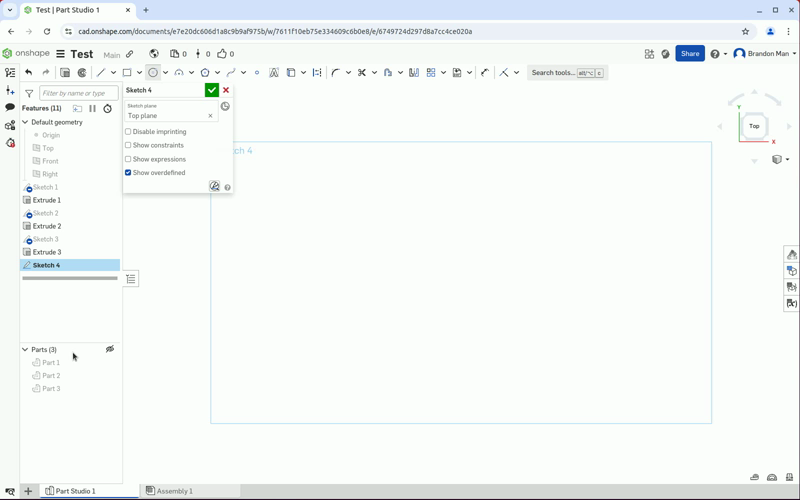
mouse_move(560, 341)
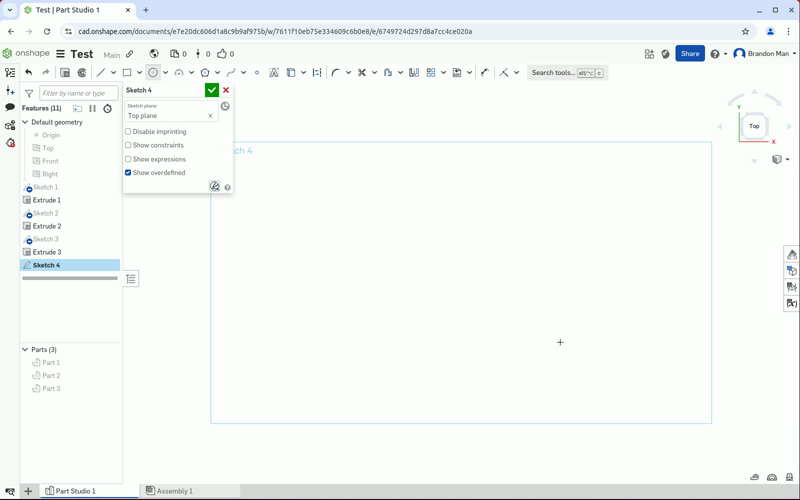
click(560, 341)
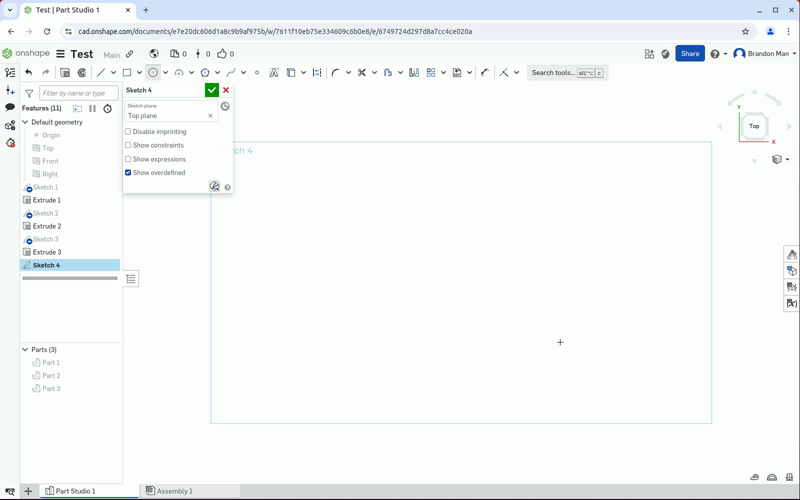
key_up(shift)
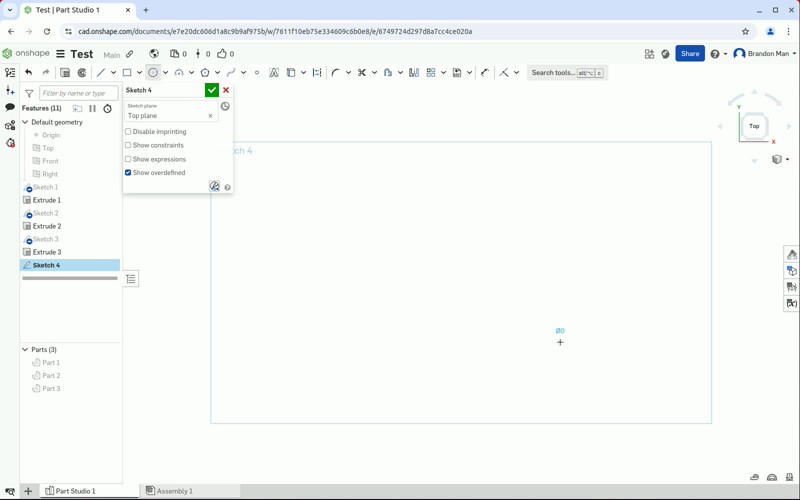
mouse_move(572, 341)
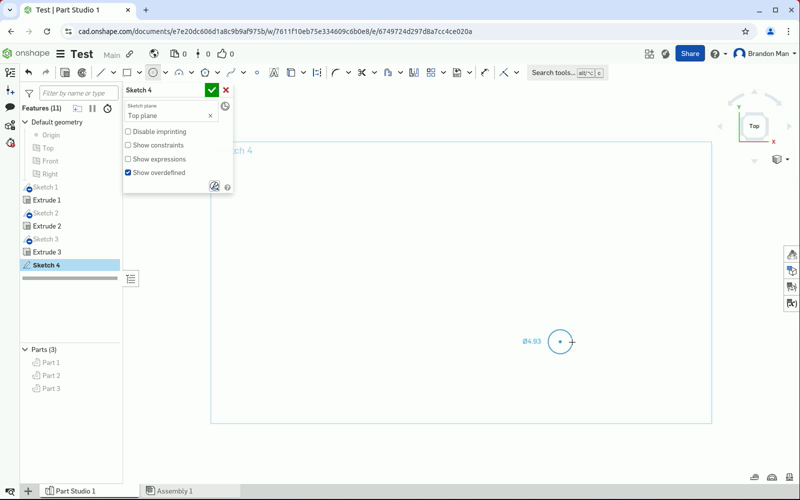
click(572, 341)
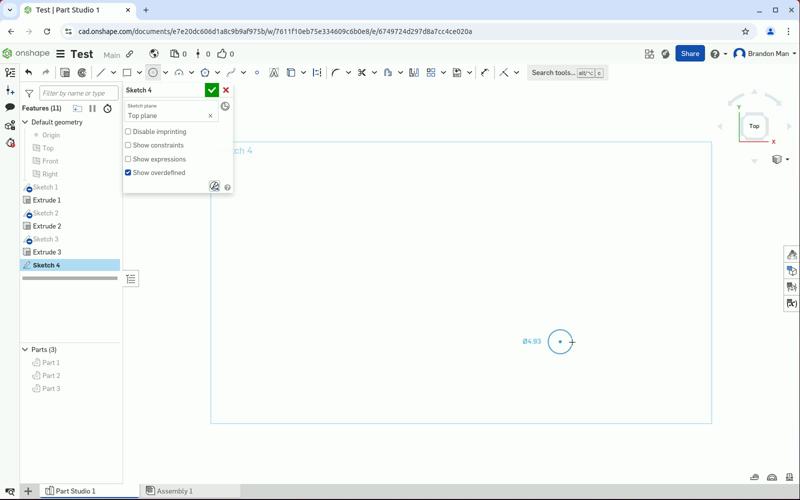
key(esc)
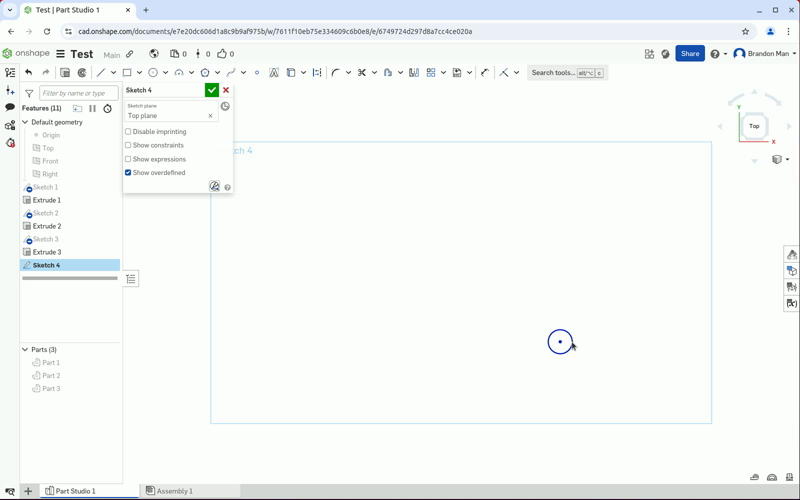
key(c)
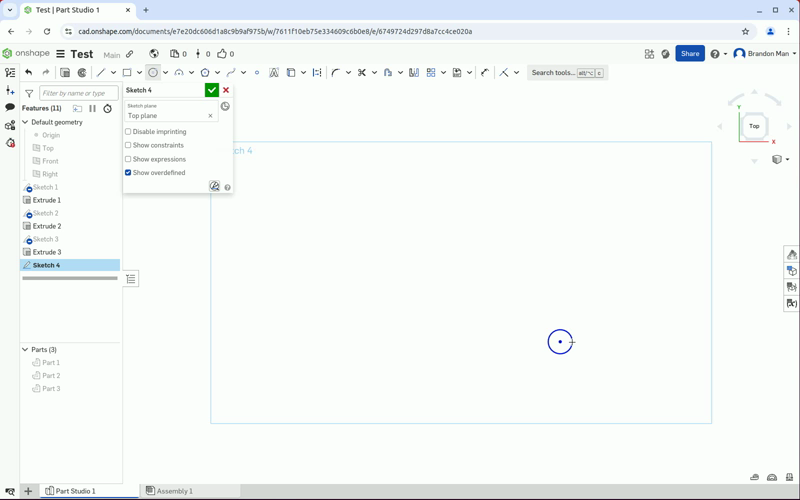
key_down(shift)
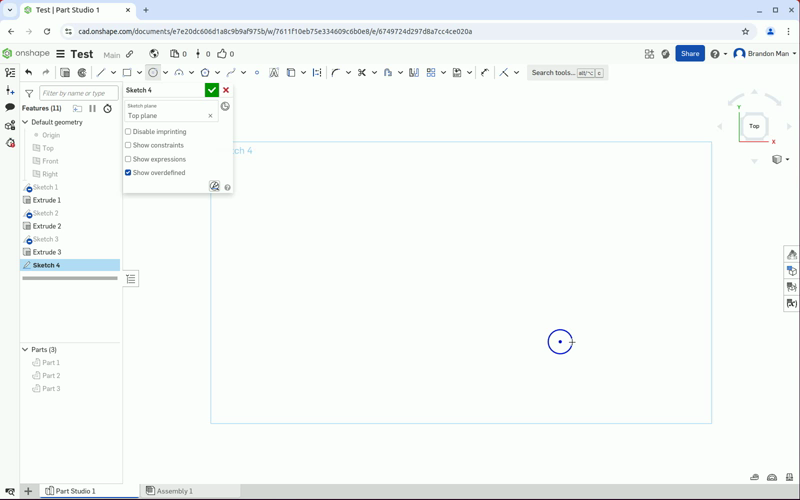
mouse_move(560, 341)
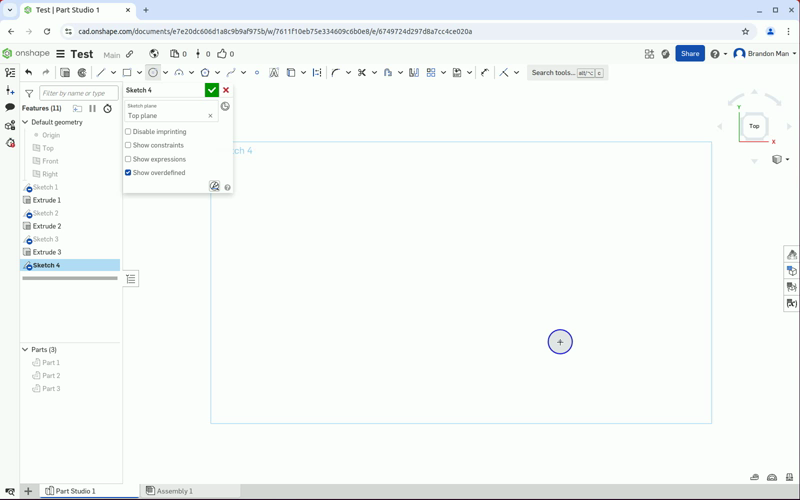
click(560, 341)
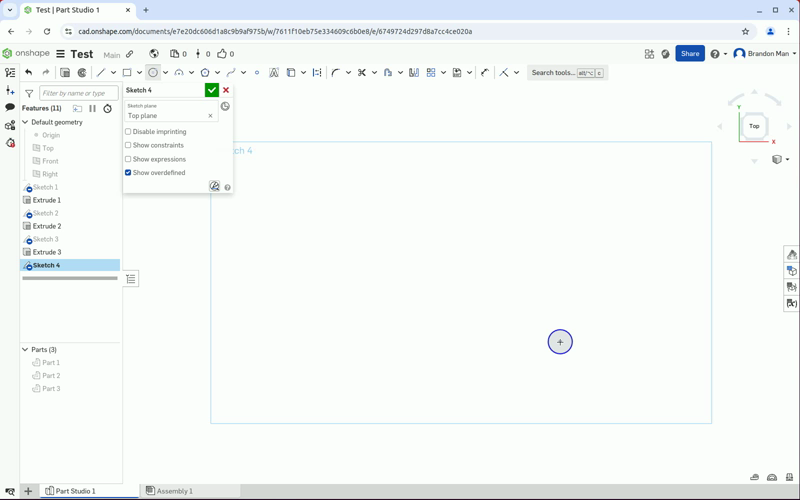
key_up(shift)
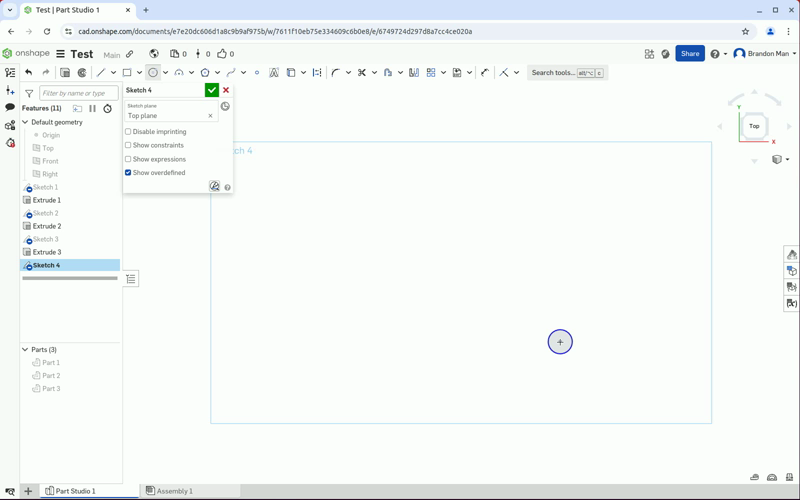
mouse_move(564, 341)
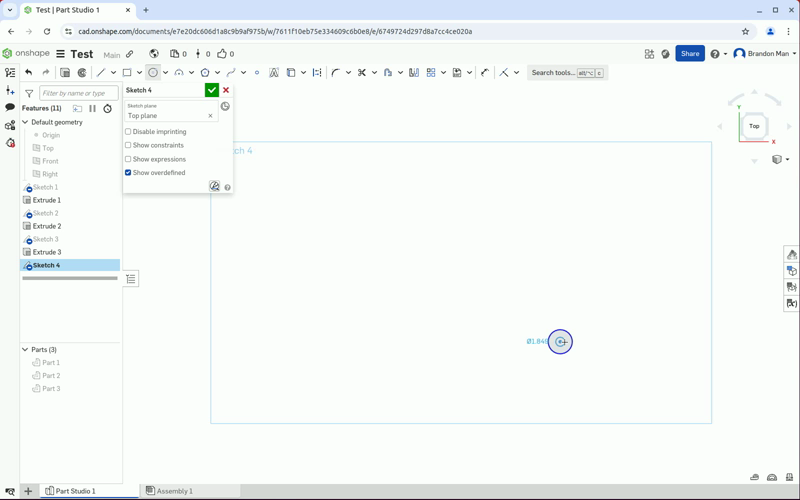
click(564, 341)
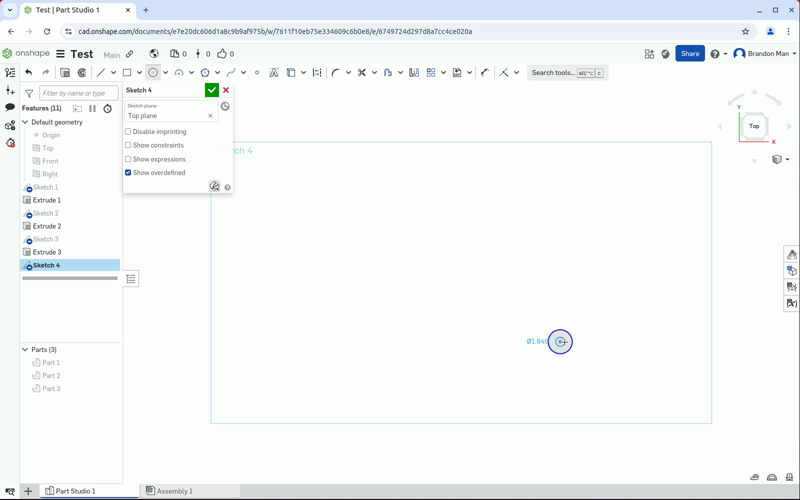
key(esc)
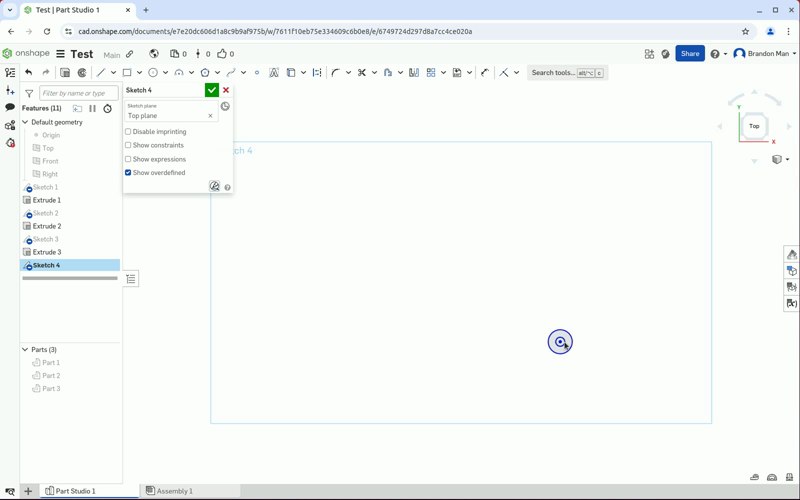
mouse_move(552, 336)
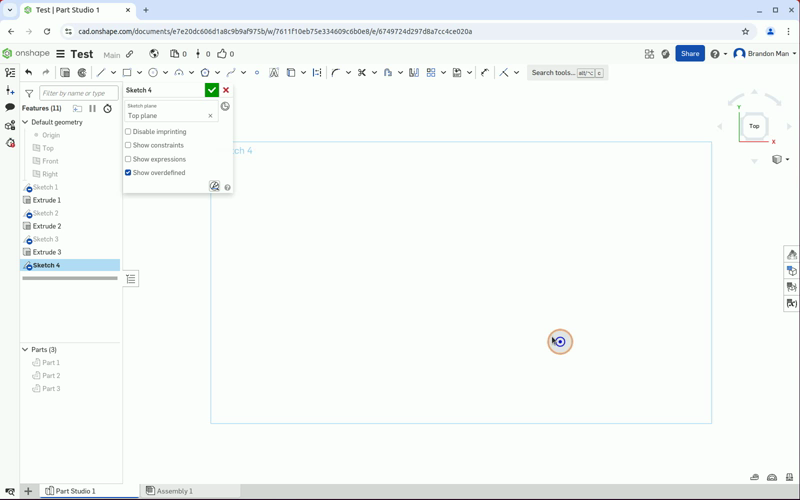
scroll(6)
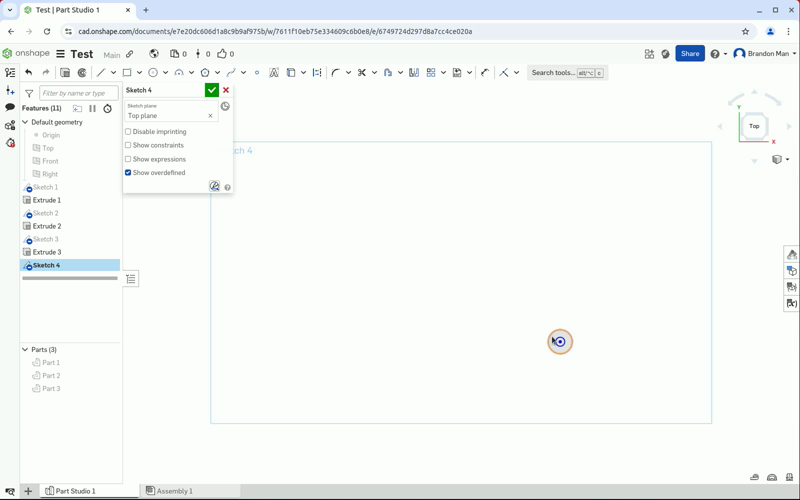
scroll(6)
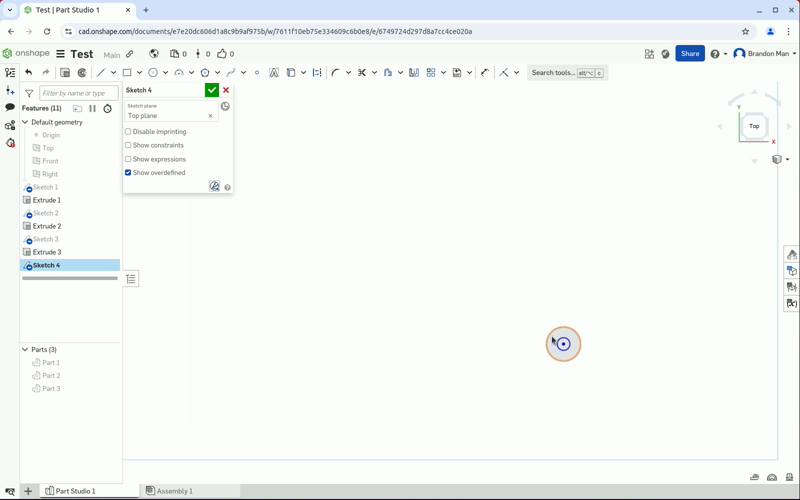
scroll(6)
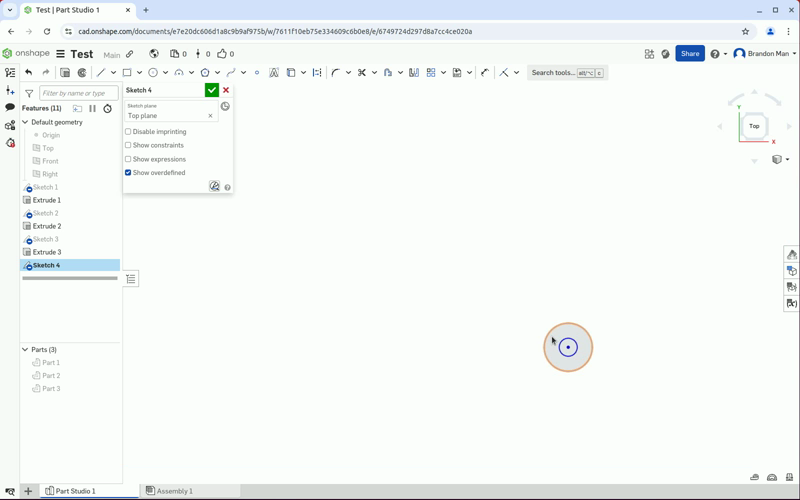
scroll(6)
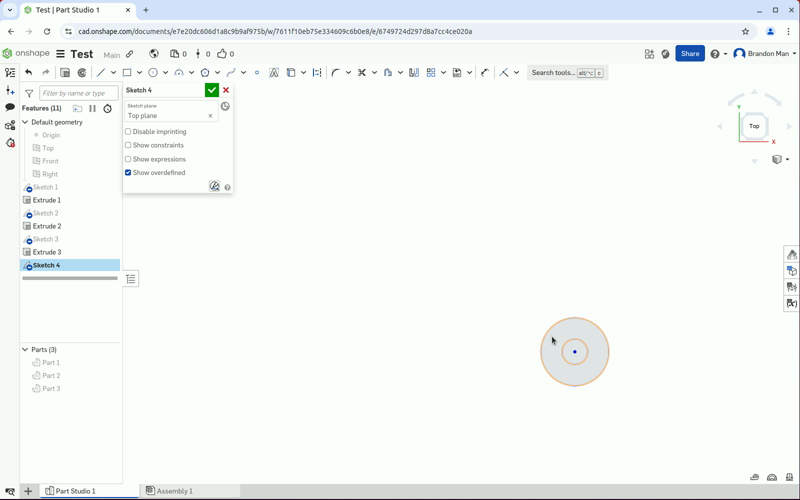
scroll(6)
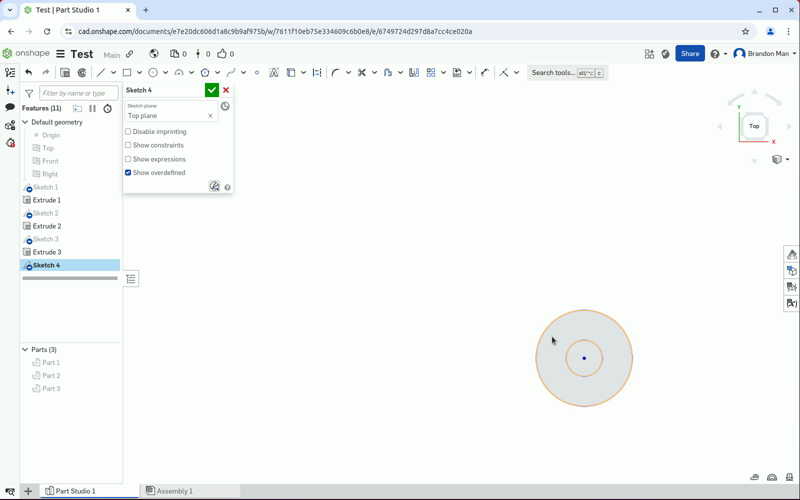
scroll(6)
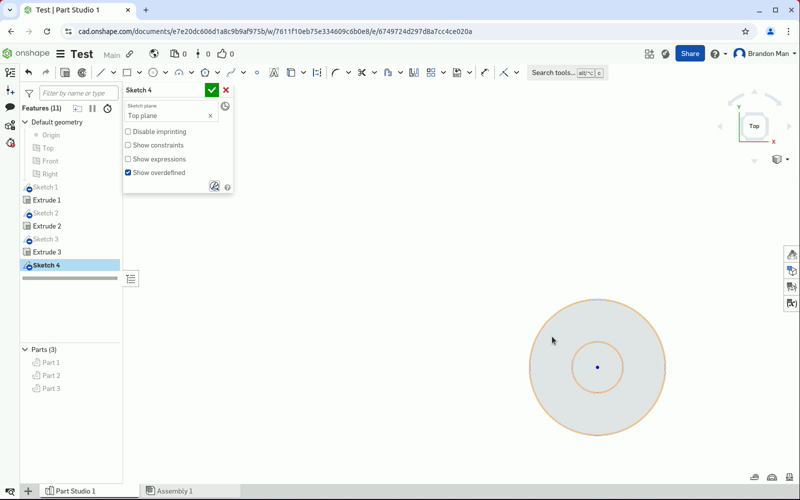
scroll(6)
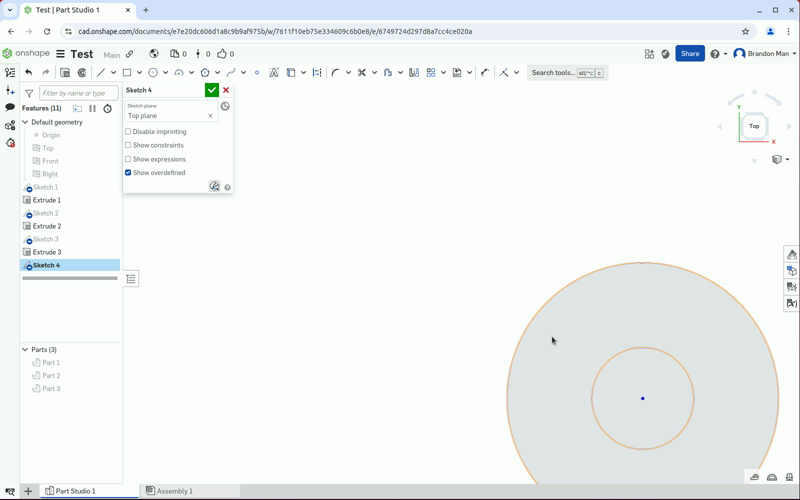
click(552, 336)
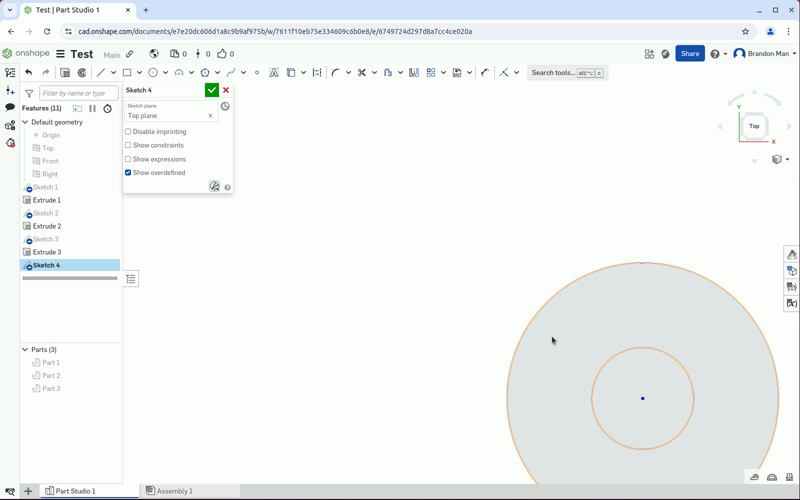
scroll(-6)
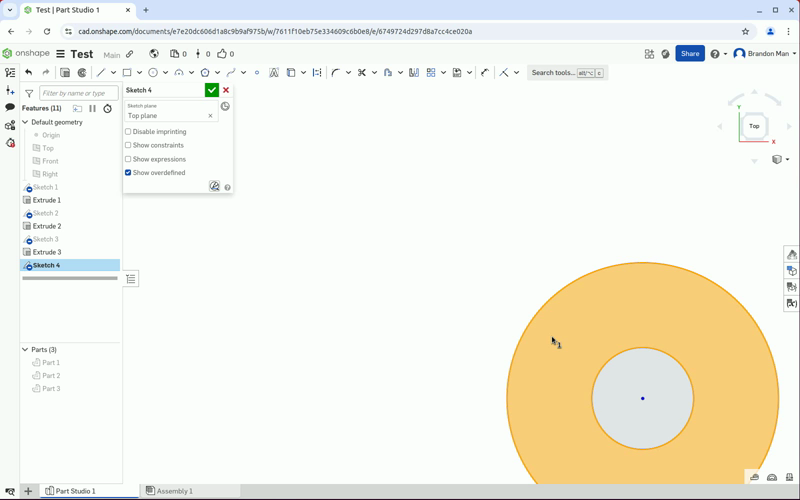
scroll(-6)
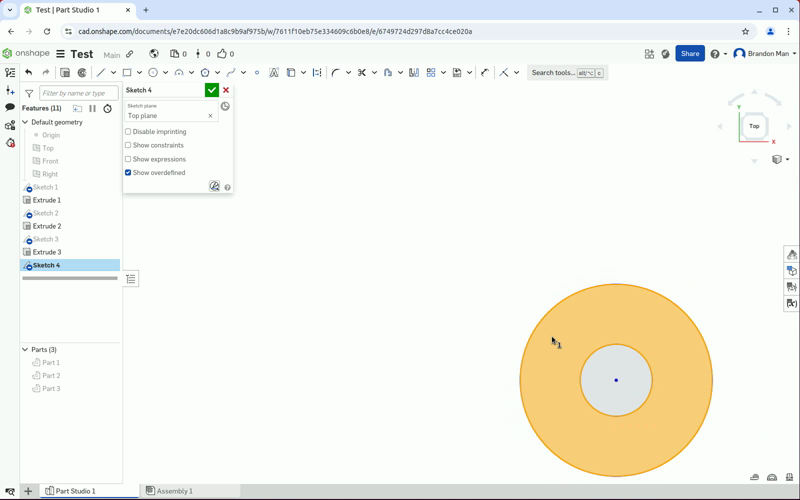
scroll(-6)
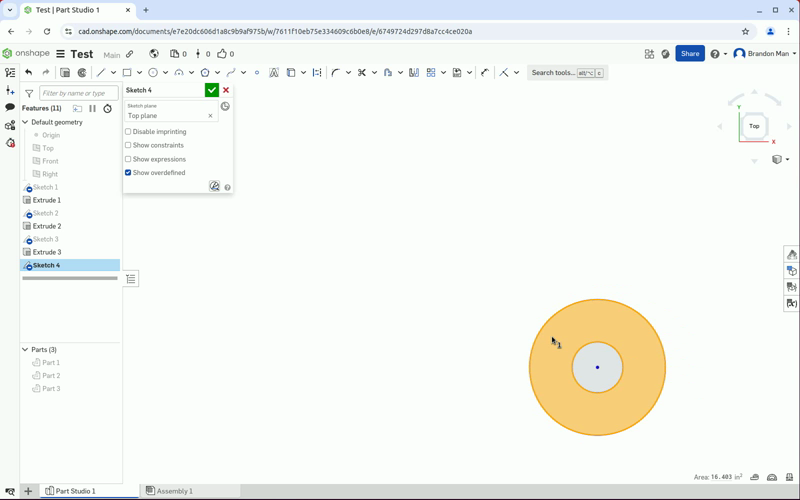
scroll(-6)
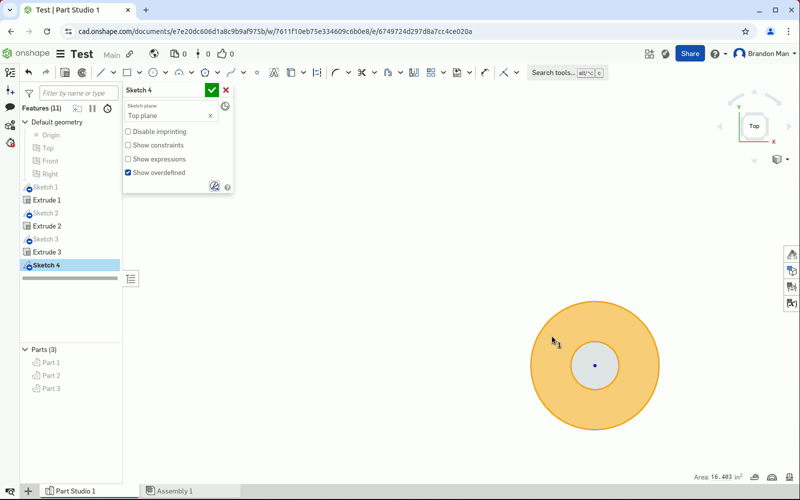
scroll(-6)
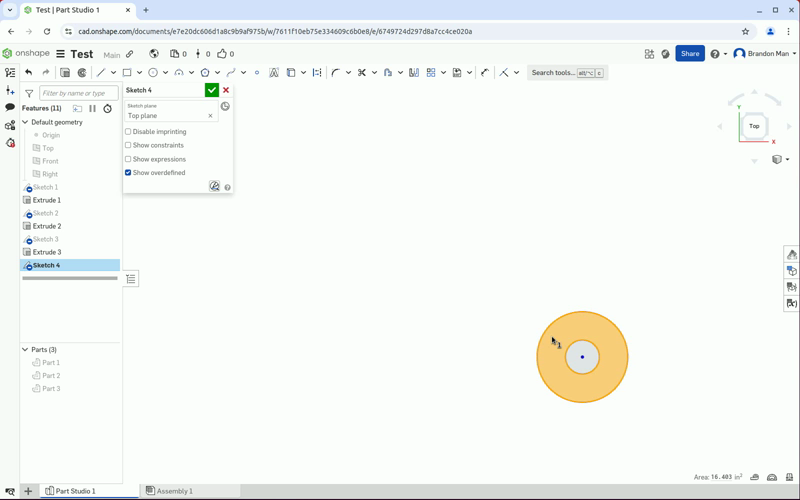
scroll(-6)
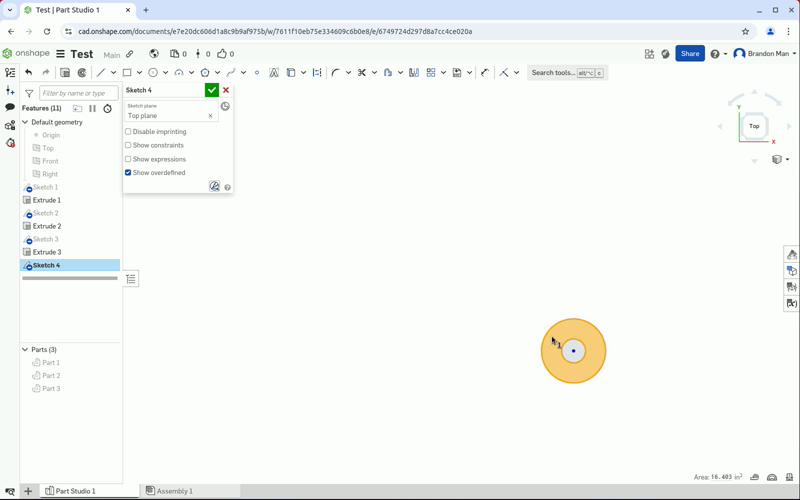
scroll(-6)
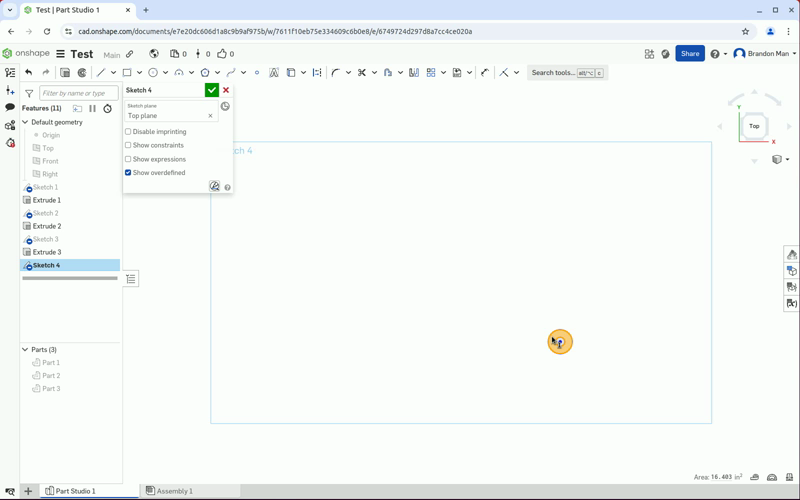
mouse_move(73, 352)
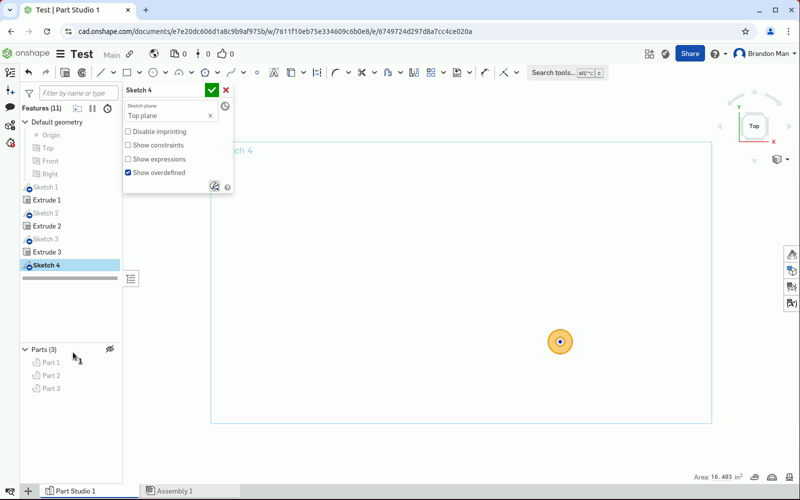
key(shift+y)
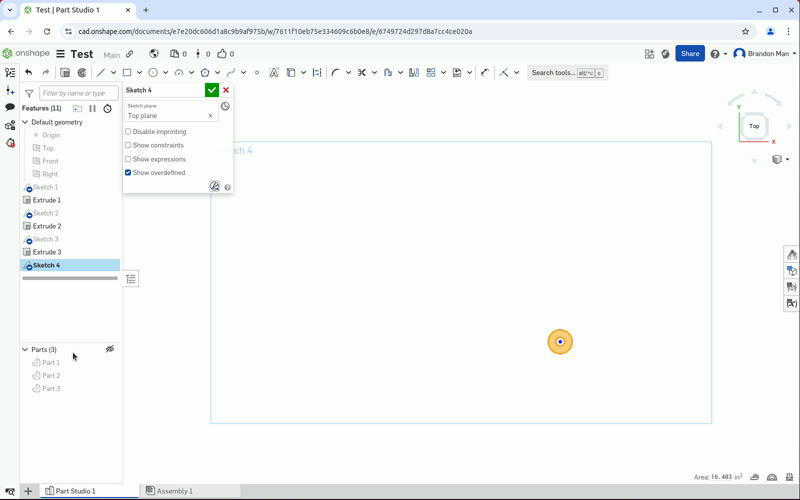
key(shift+e)
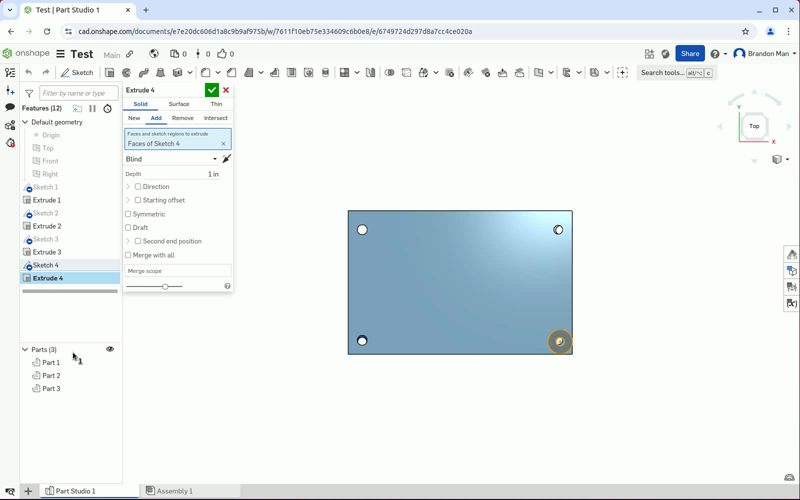
mouse_move(143, 106)
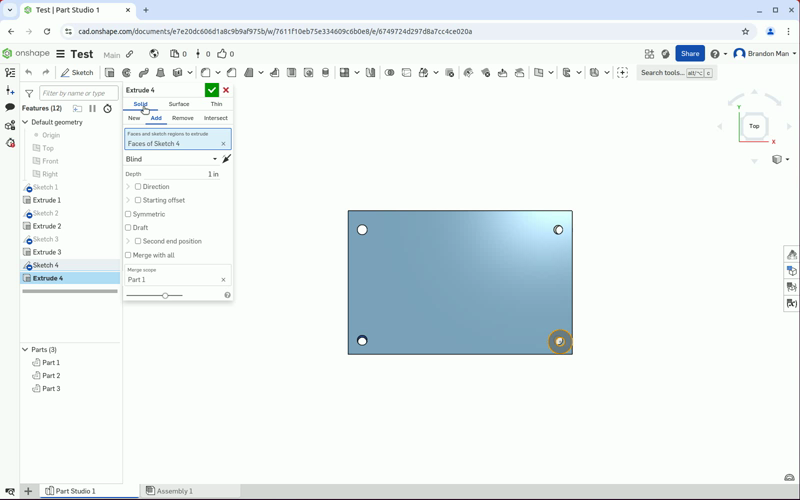
click(143, 106)
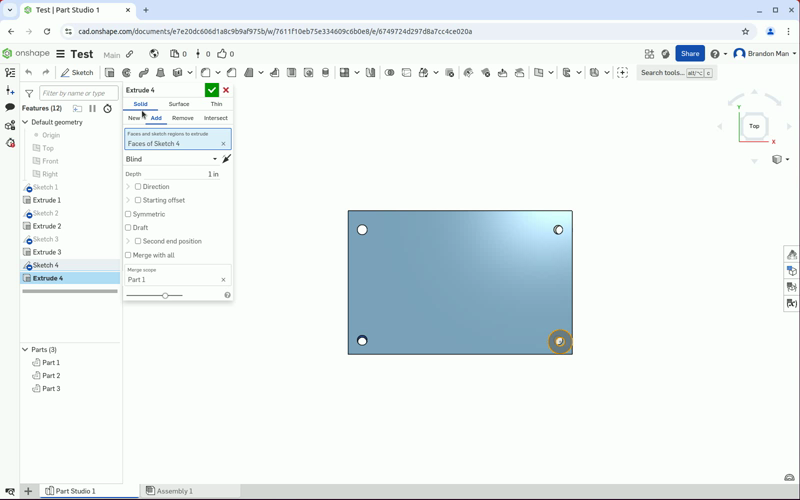
mouse_move(137, 120)
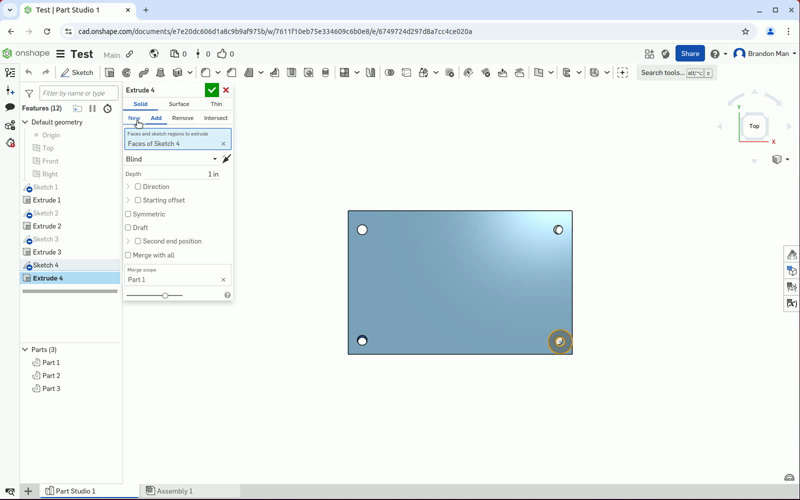
click(137, 120)
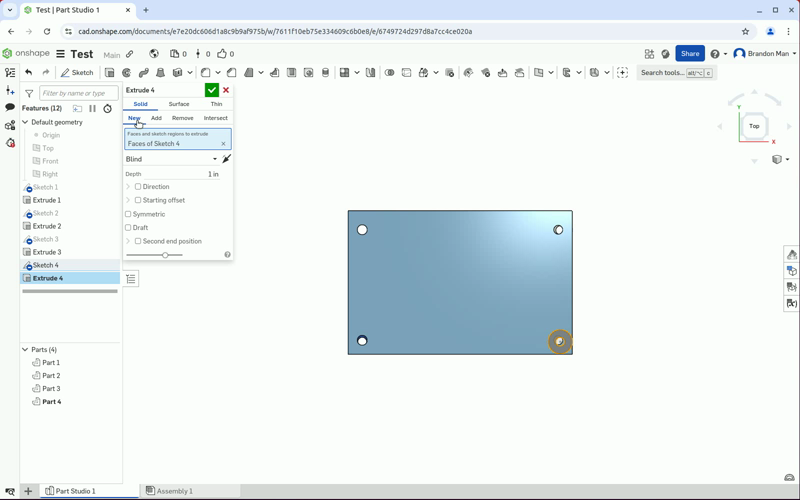
key(tab, 4)
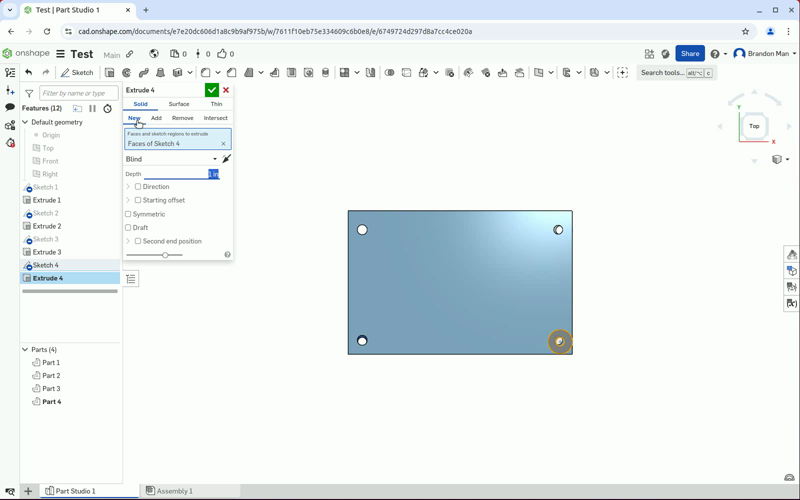
text(-1.204)
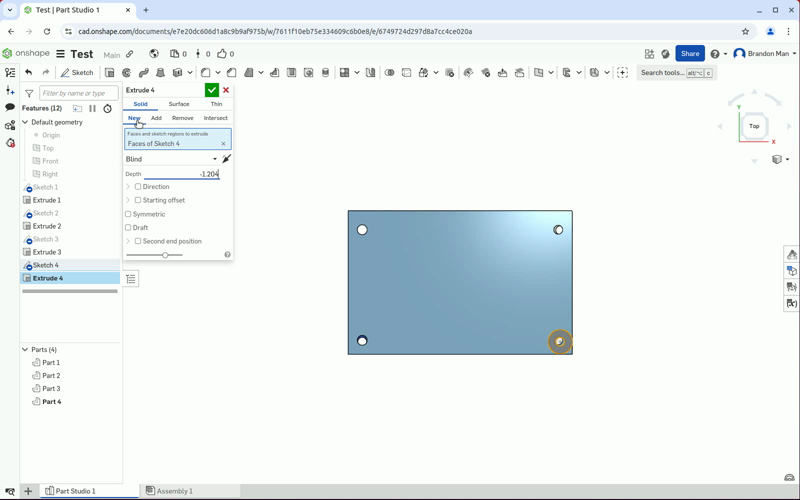
key(enter)
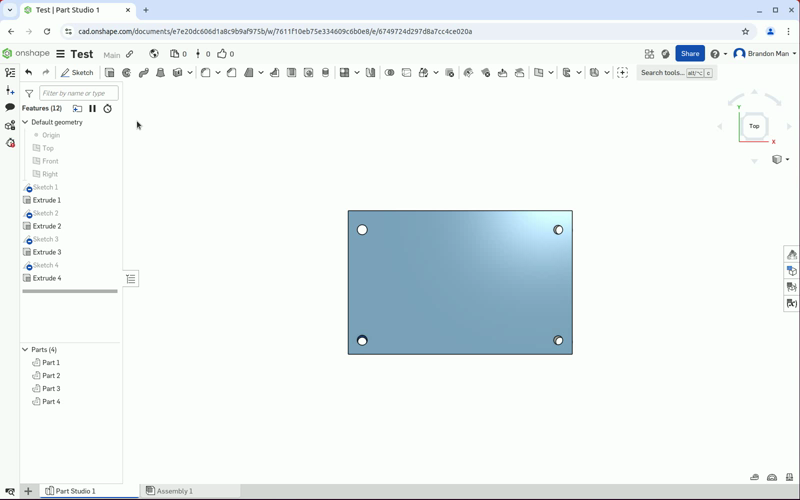
key(shift+h)
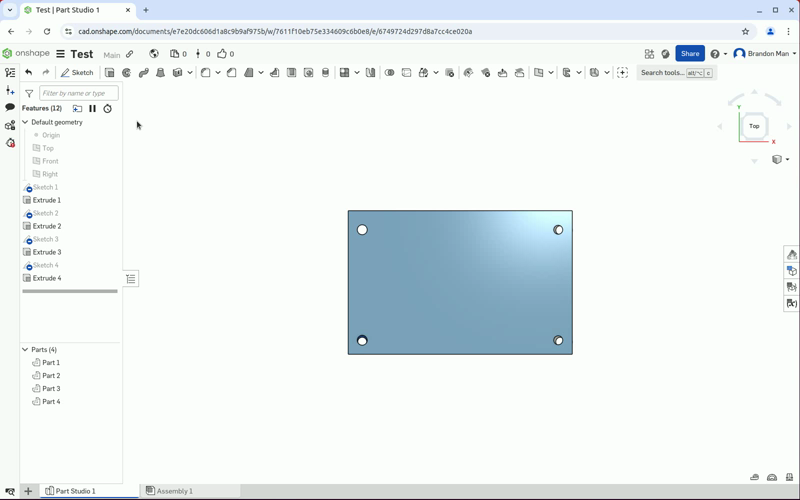
key(shift+h)
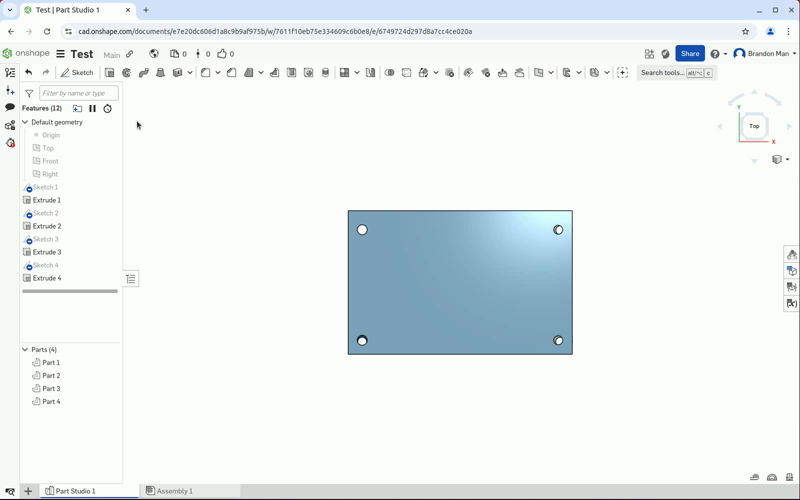
mouse_move(73, 189)
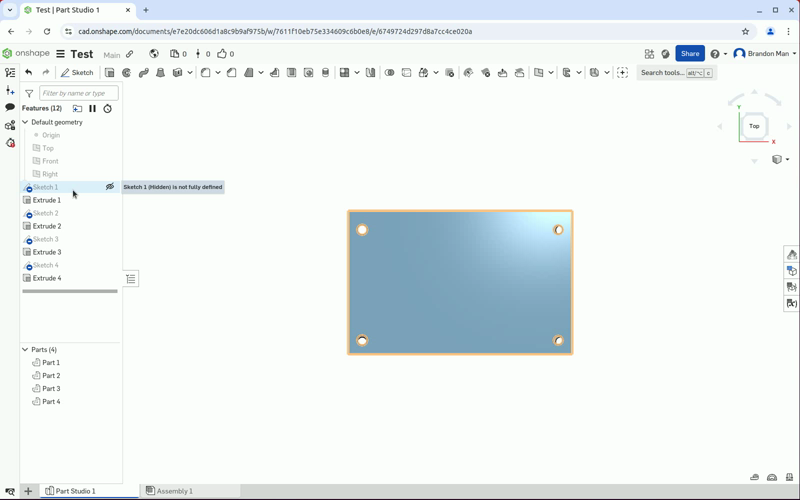
click(73, 189)
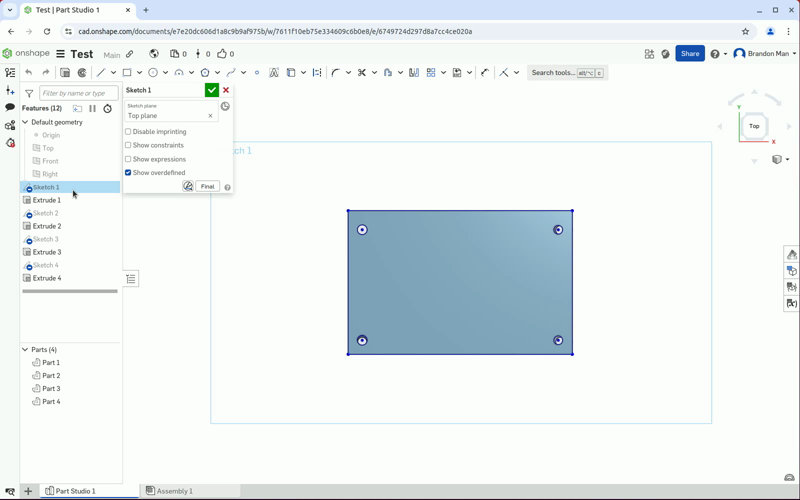
mouse_move(229, 92)
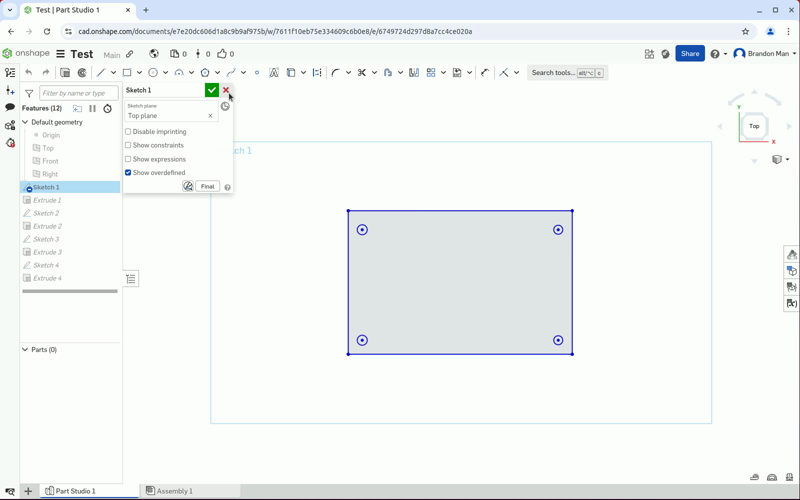
click(229, 92)
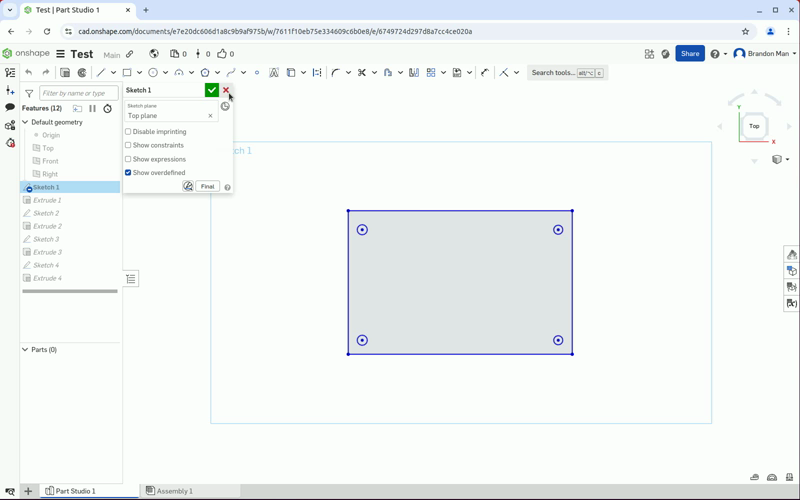
key(shift+s)
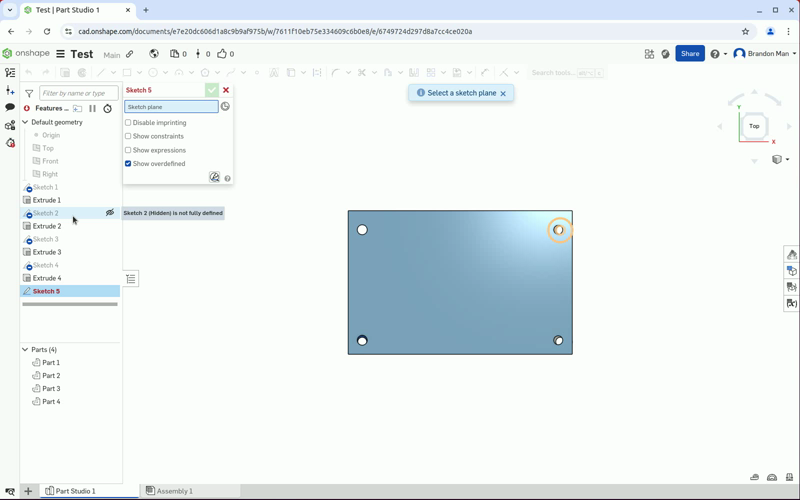
scroll(3)
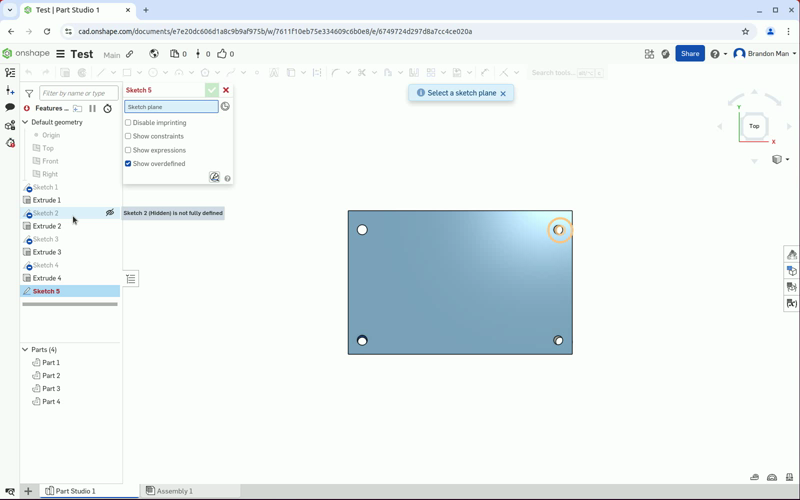
mouse_move(73, 150)
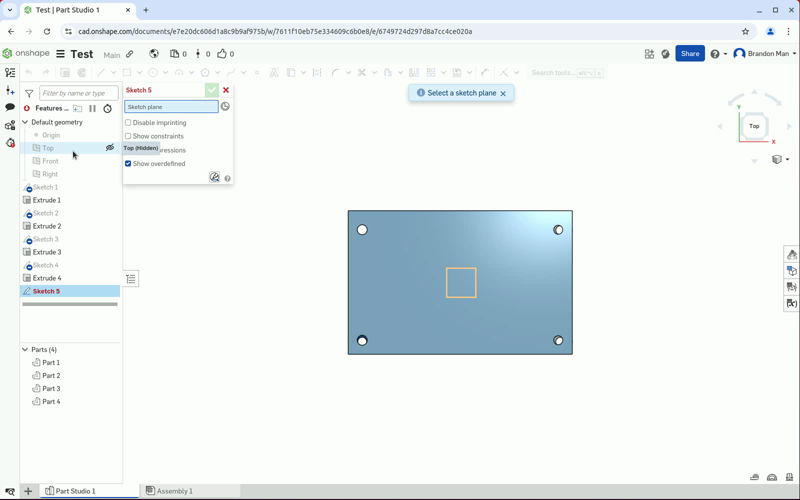
click(73, 150)
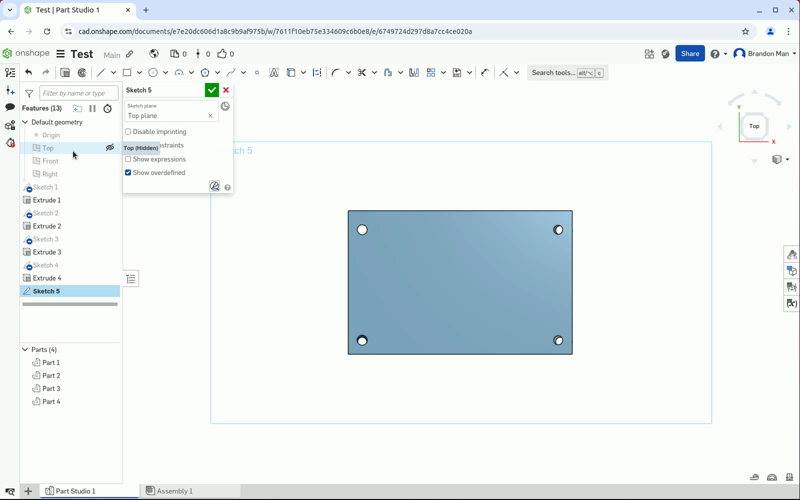
mouse_move(73, 352)
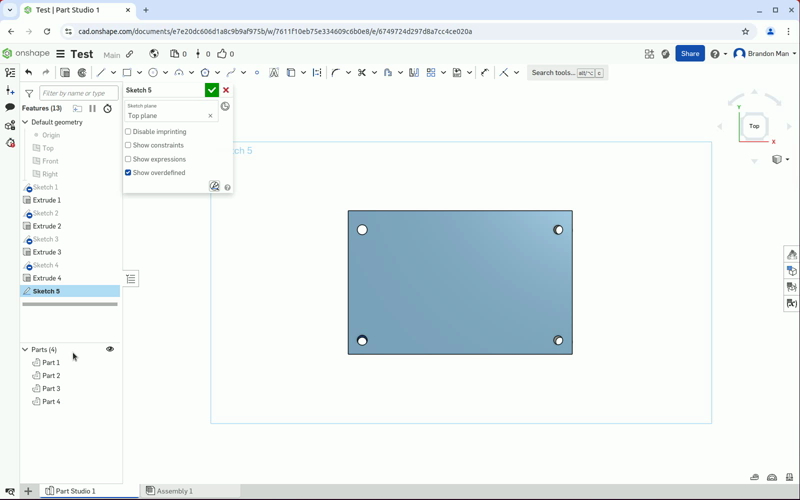
key(y)
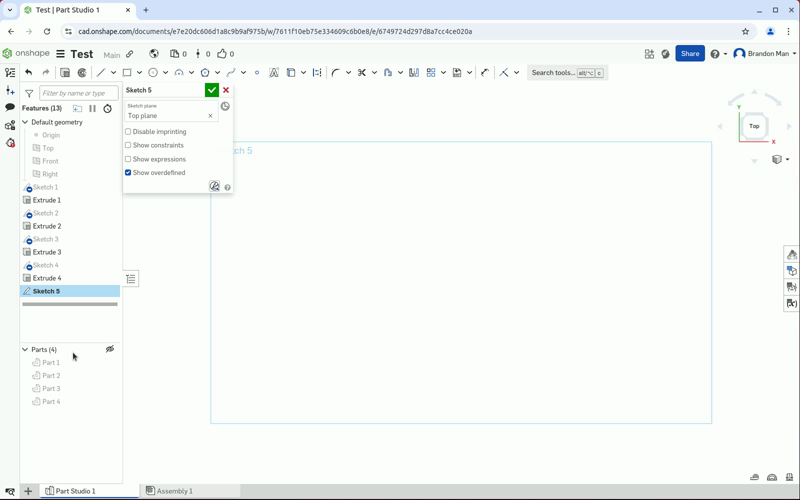
key(c)
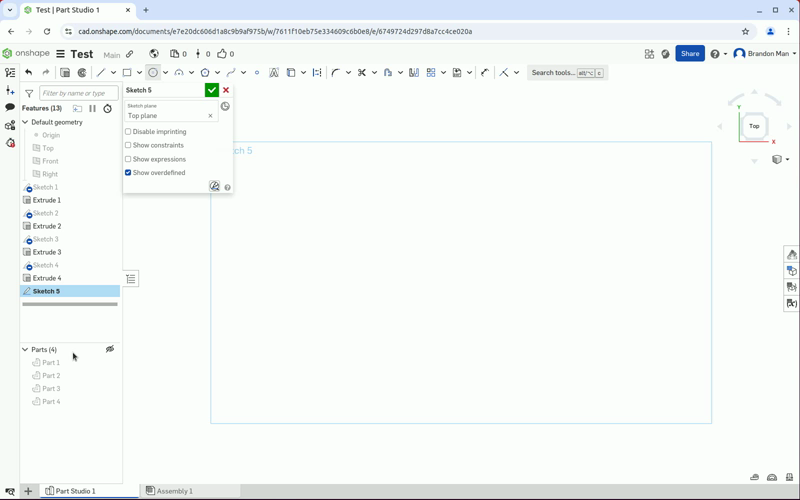
key_down(shift)
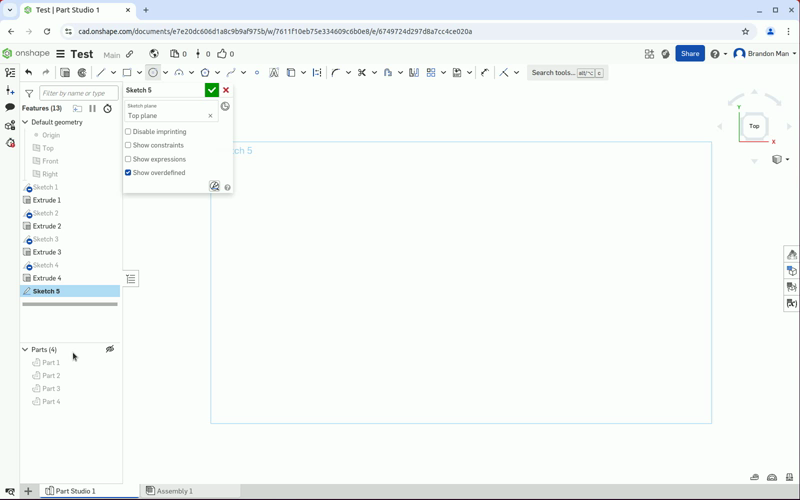
mouse_move(362, 230)
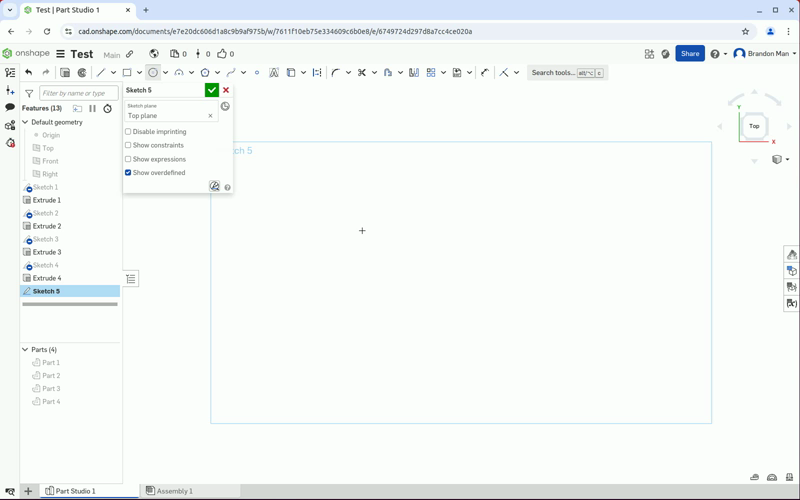
click(362, 230)
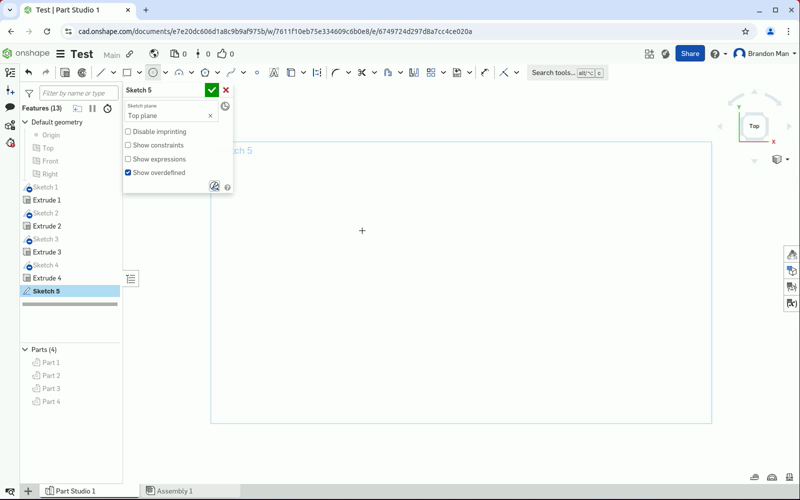
key_up(shift)
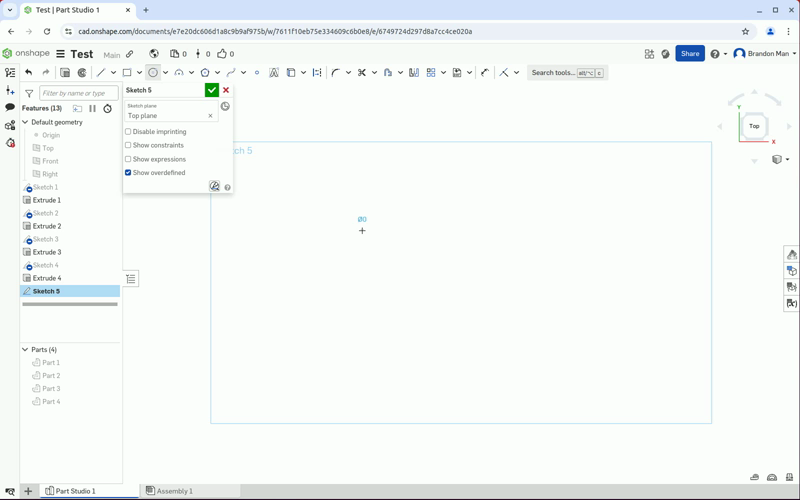
mouse_move(374, 230)
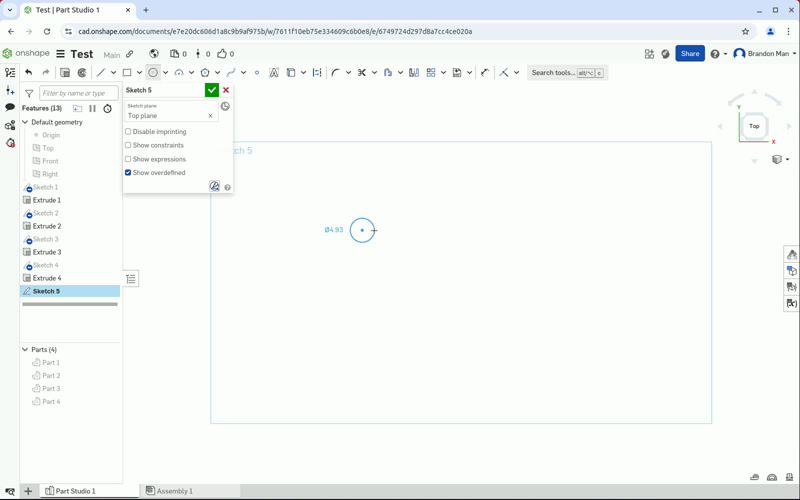
click(374, 230)
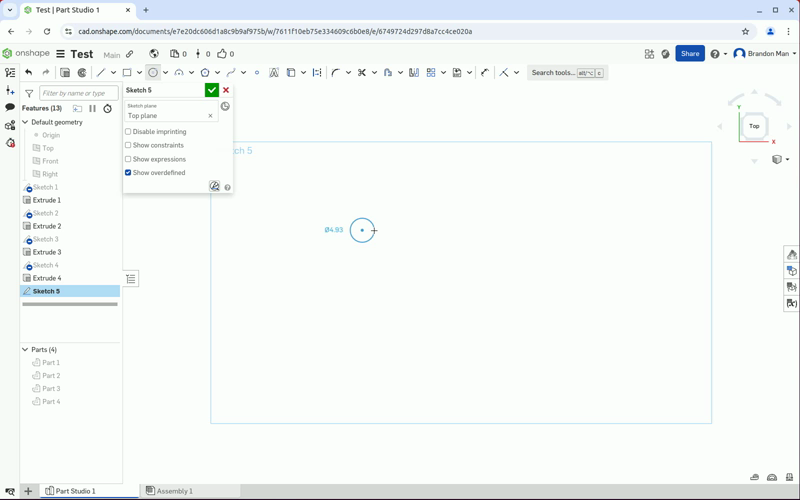
key(esc)
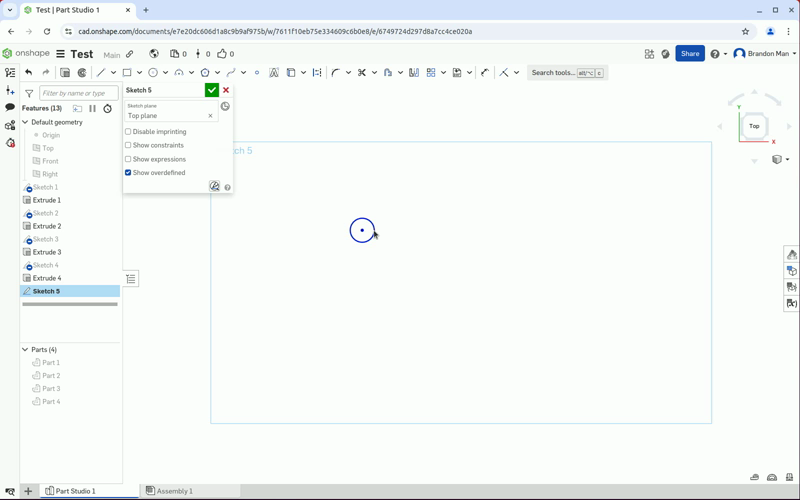
key(c)
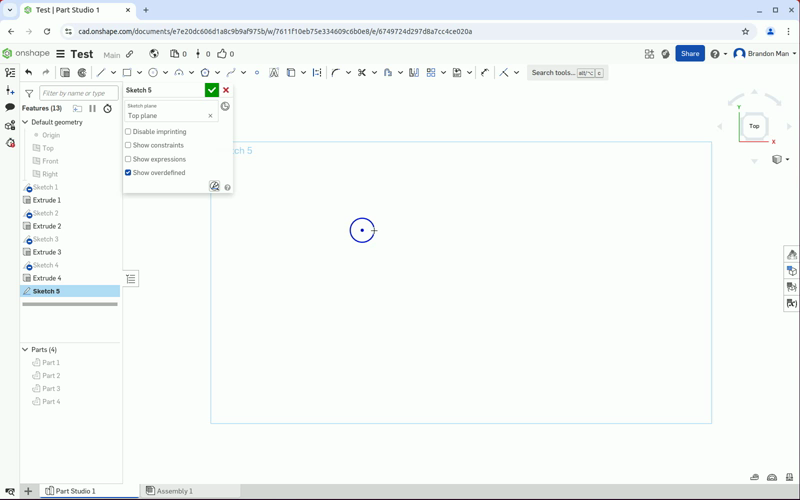
key_down(shift)
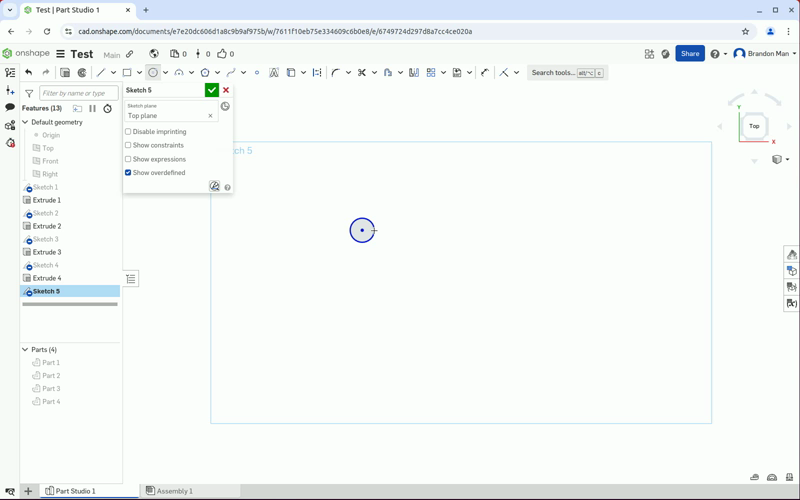
mouse_move(362, 230)
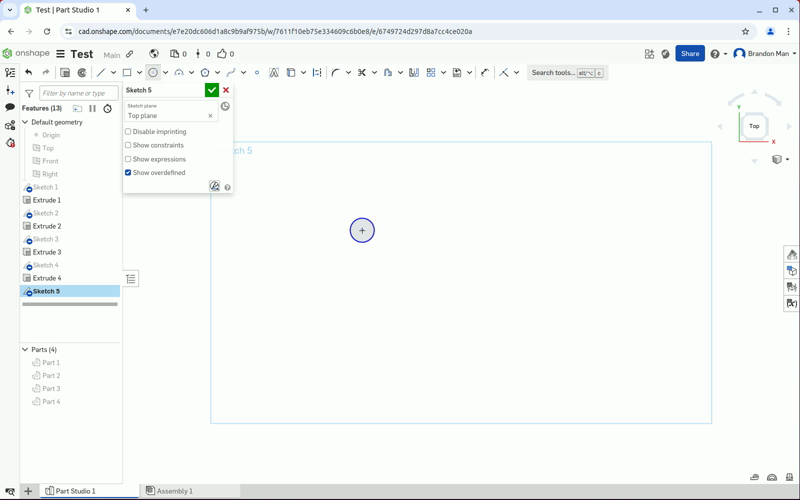
click(362, 230)
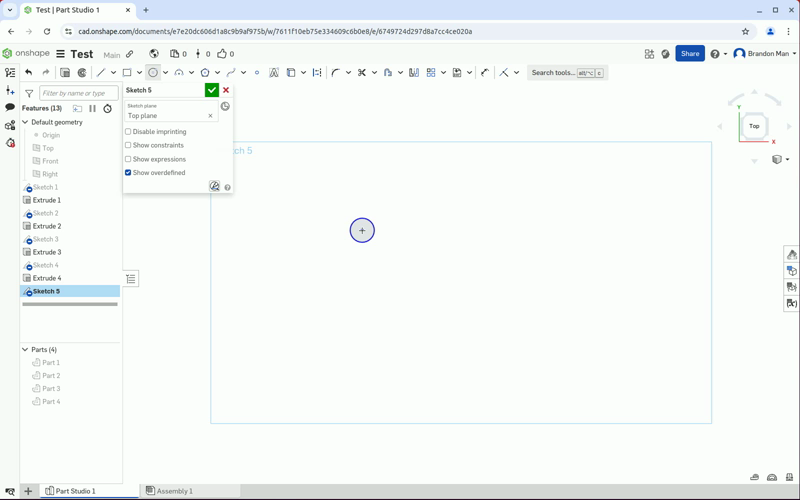
key_up(shift)
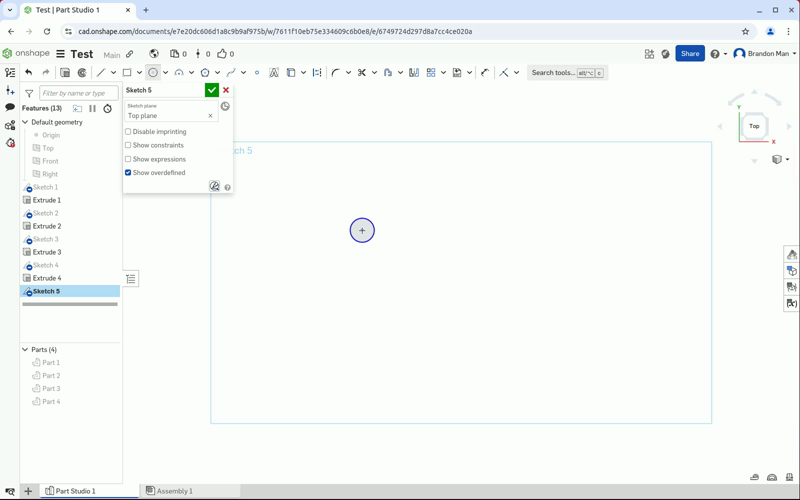
mouse_move(366, 230)
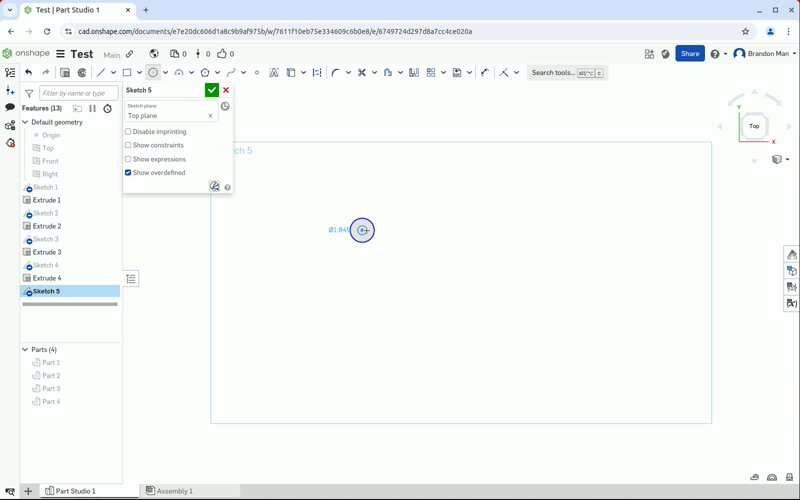
click(366, 230)
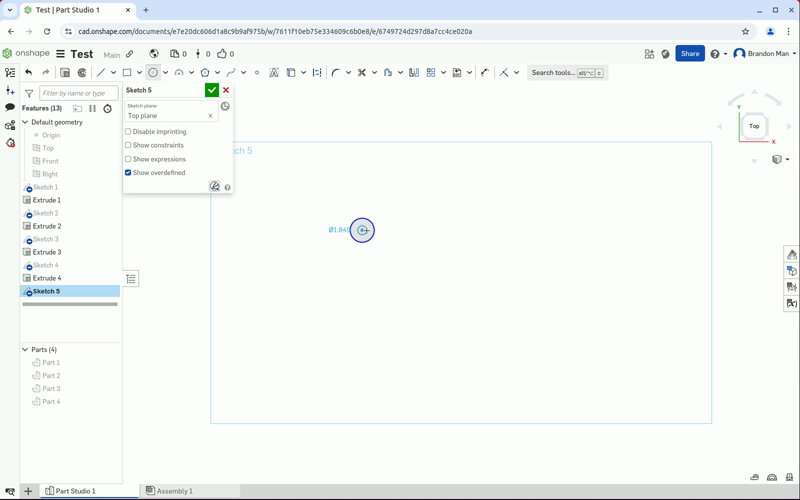
key(esc)
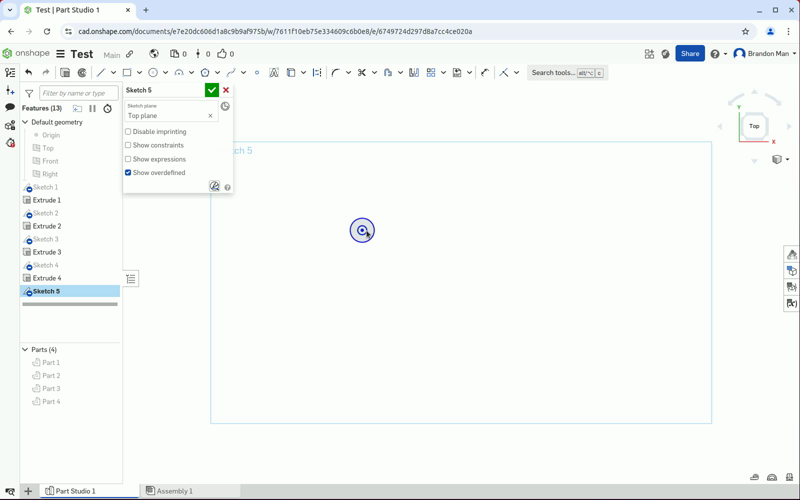
mouse_move(369, 237)
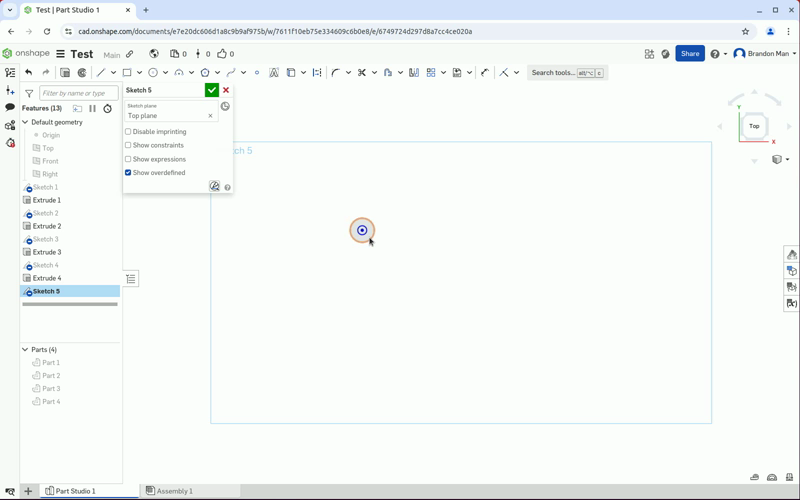
scroll(6)
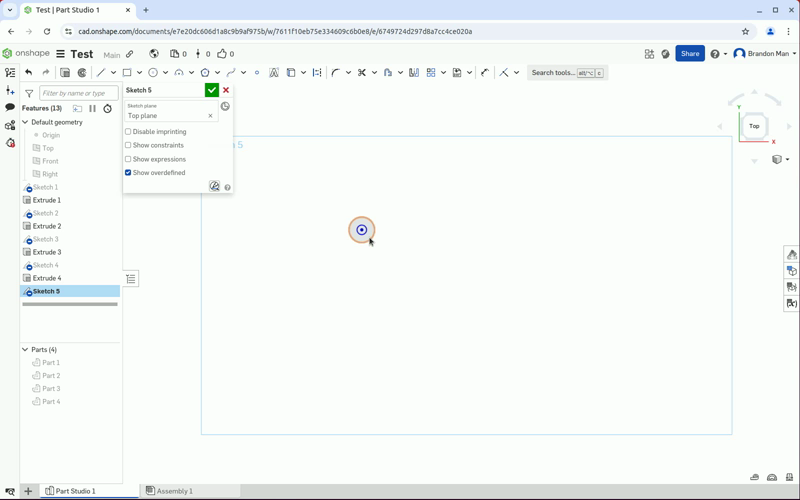
scroll(6)
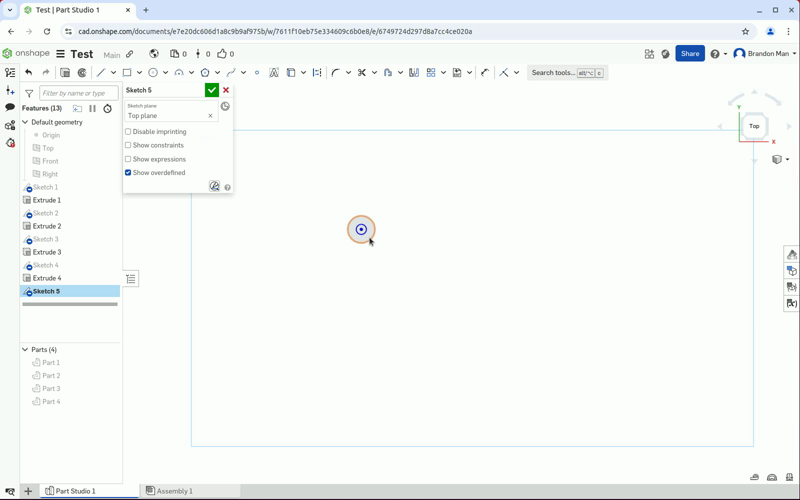
scroll(6)
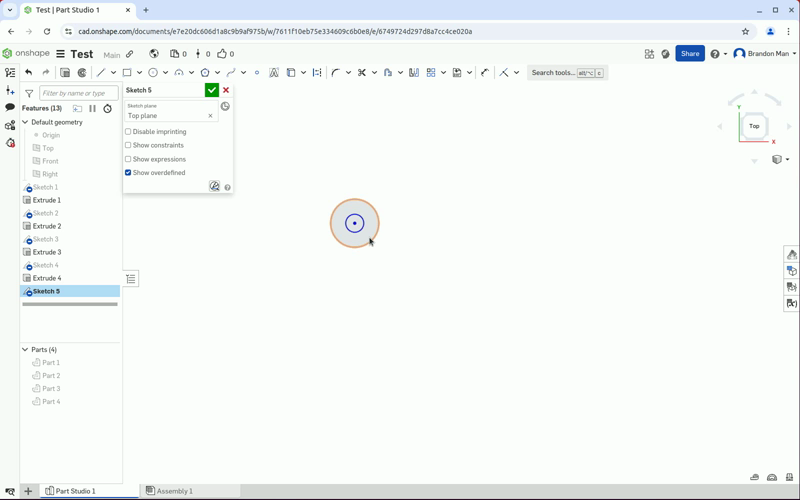
scroll(6)
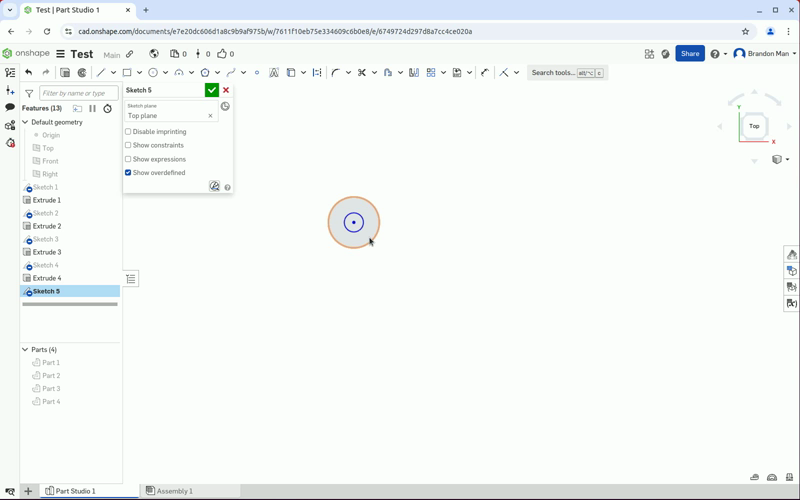
scroll(6)
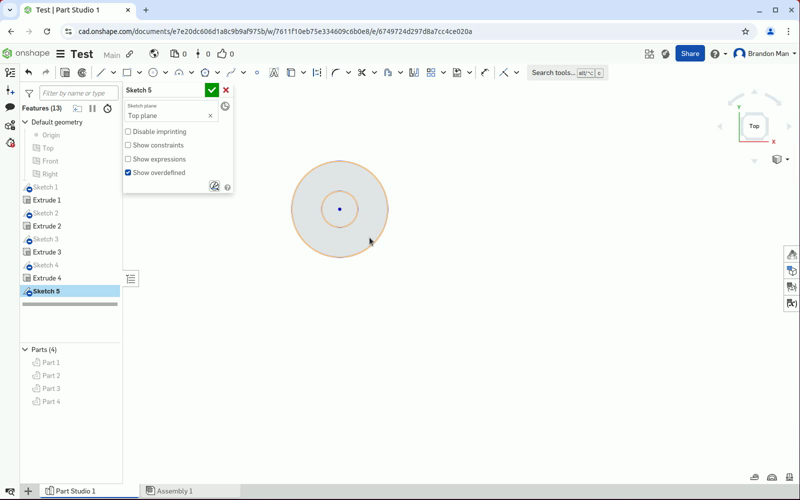
scroll(6)
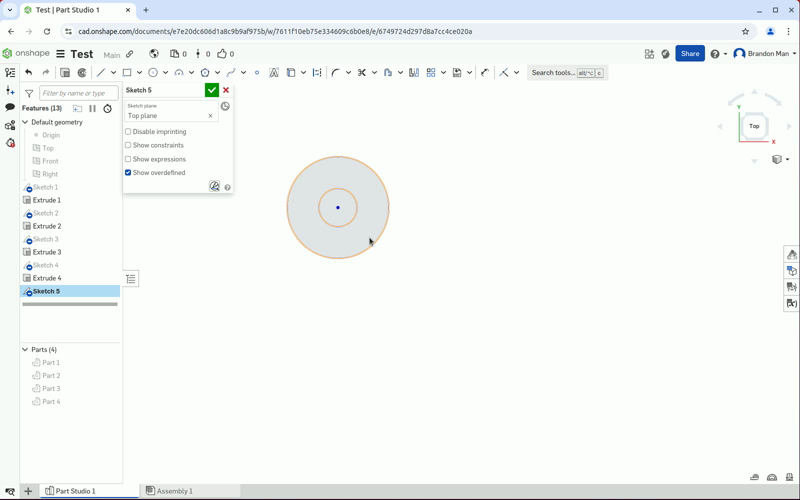
scroll(6)
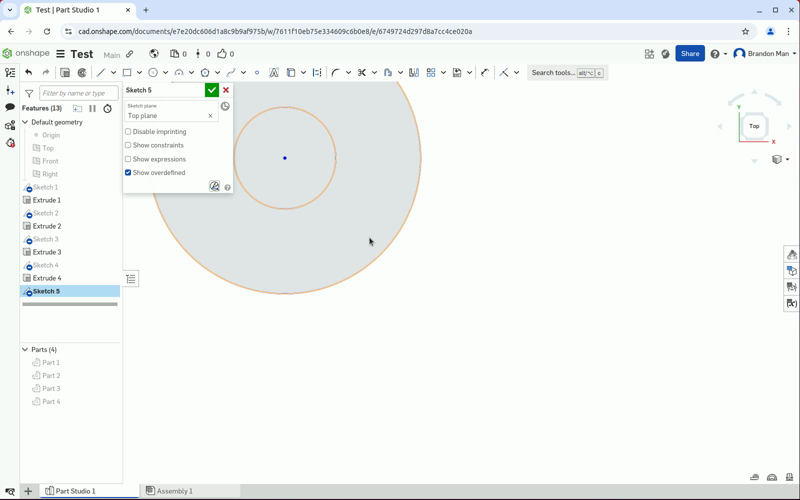
click(369, 237)
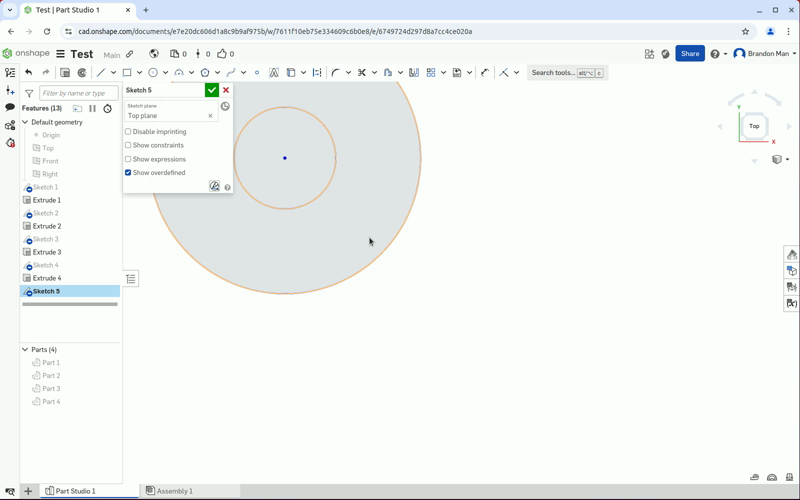
scroll(-6)
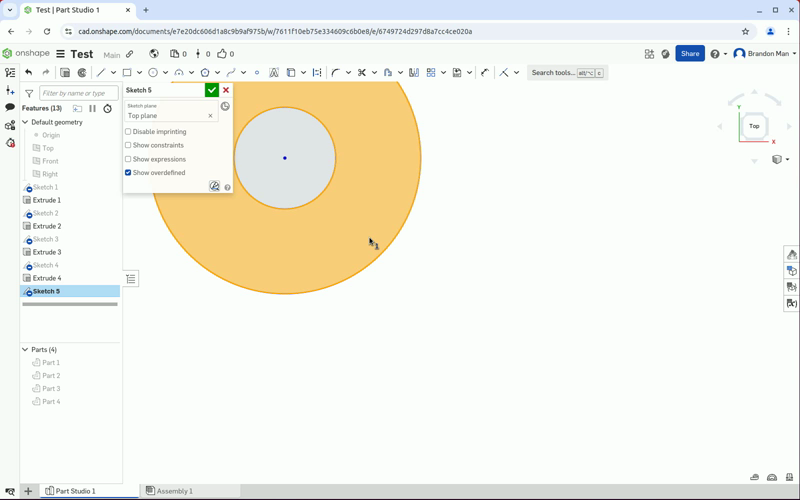
scroll(-6)
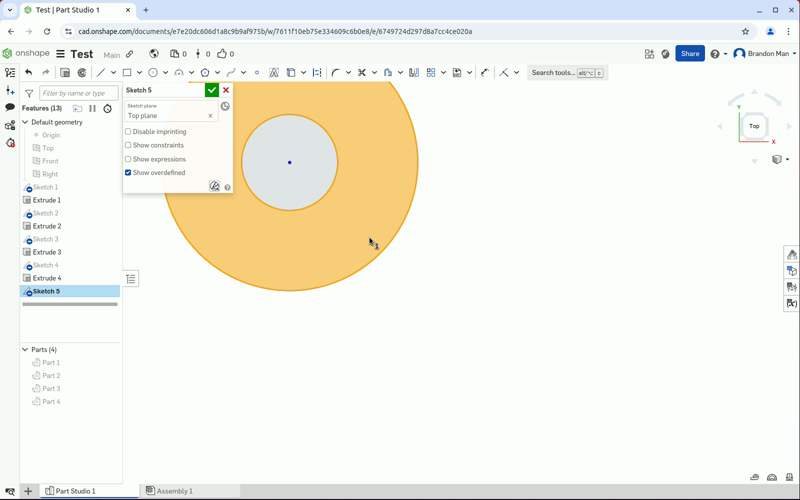
scroll(-6)
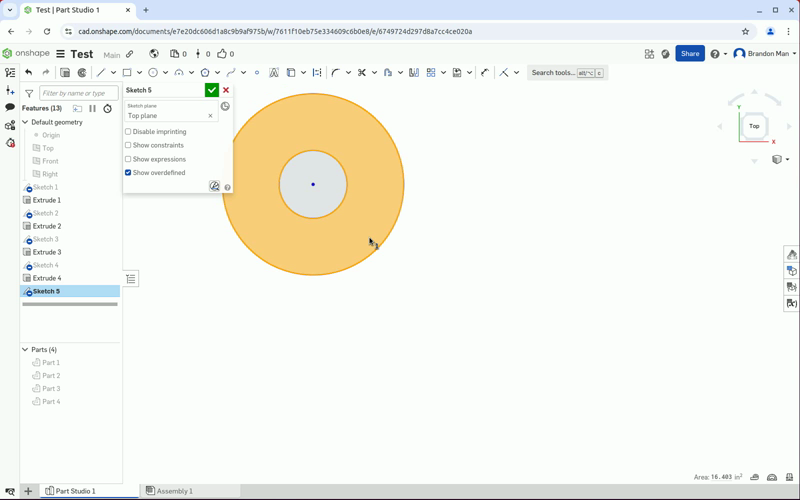
scroll(-6)
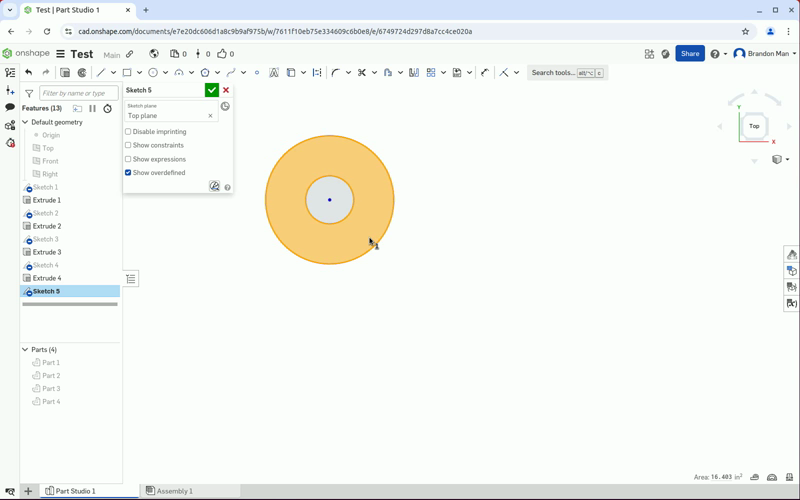
scroll(-6)
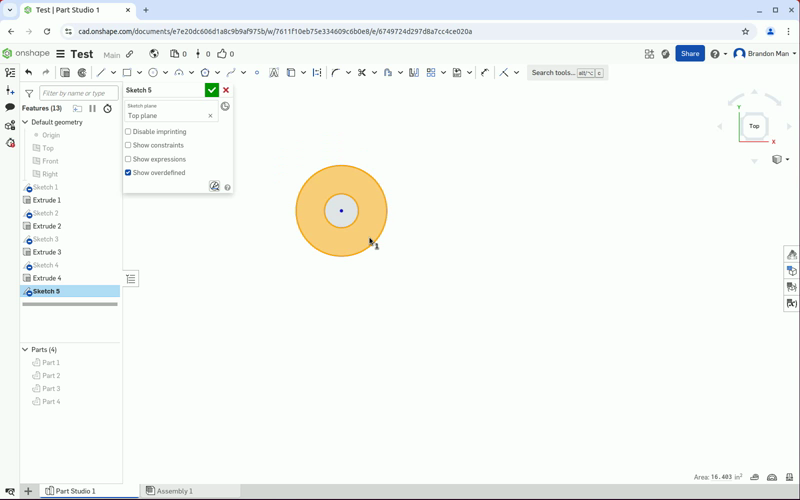
scroll(-6)
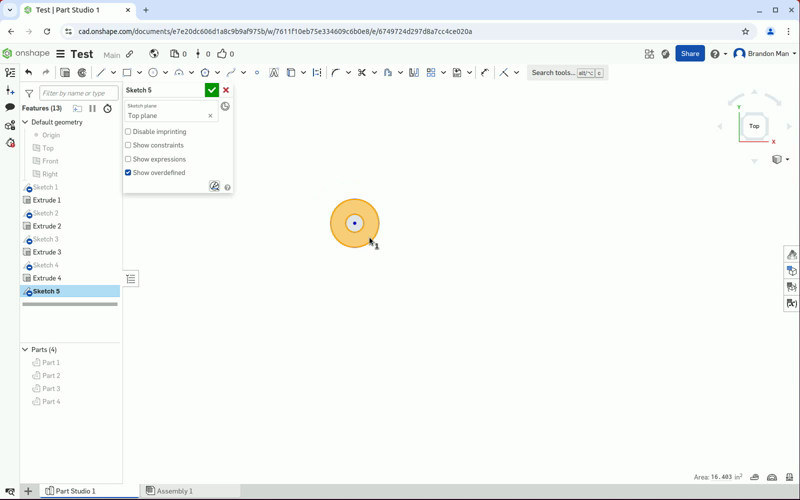
scroll(-6)
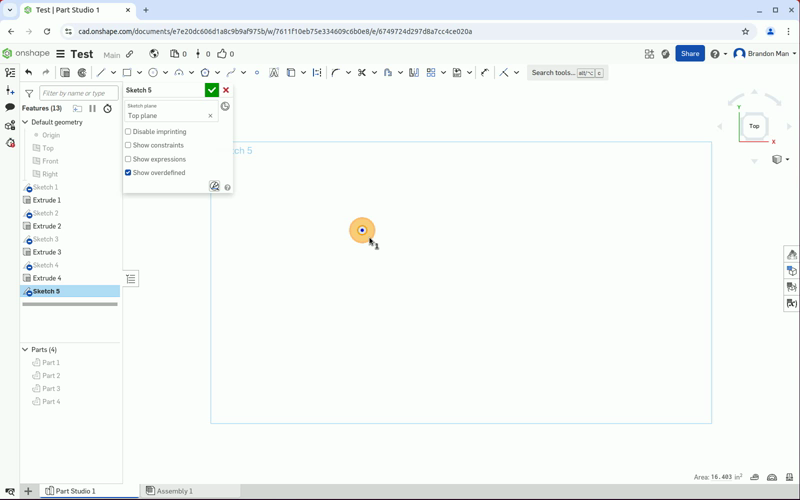
mouse_move(73, 352)
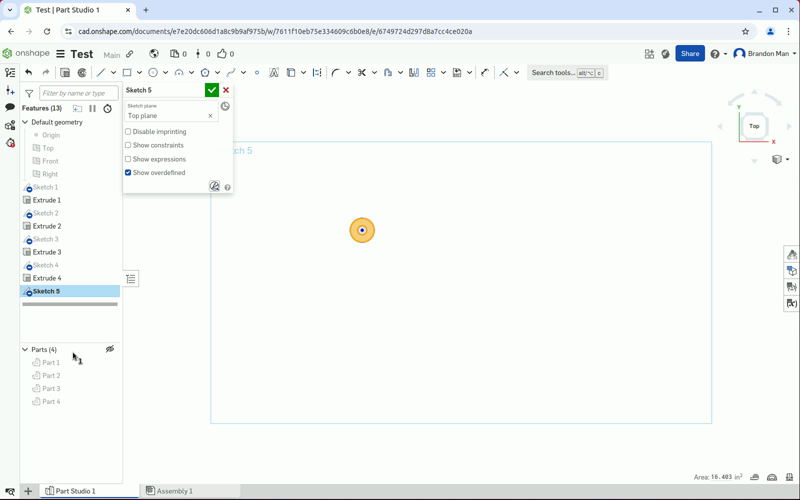
key(shift+y)
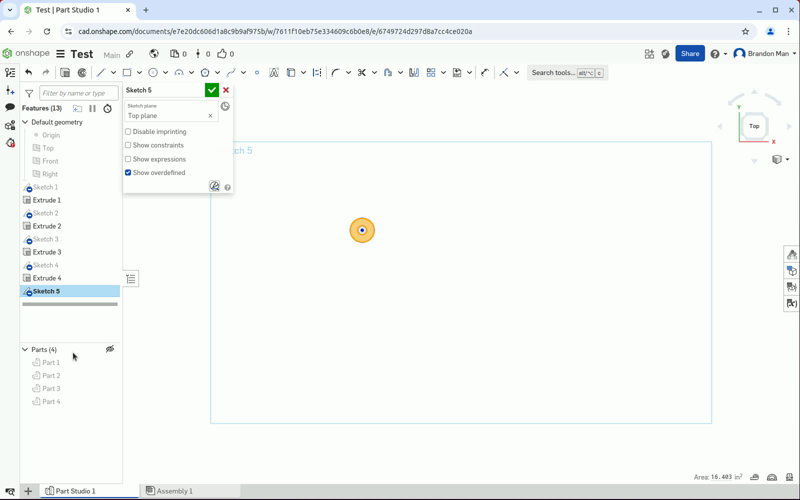
key(shift+e)
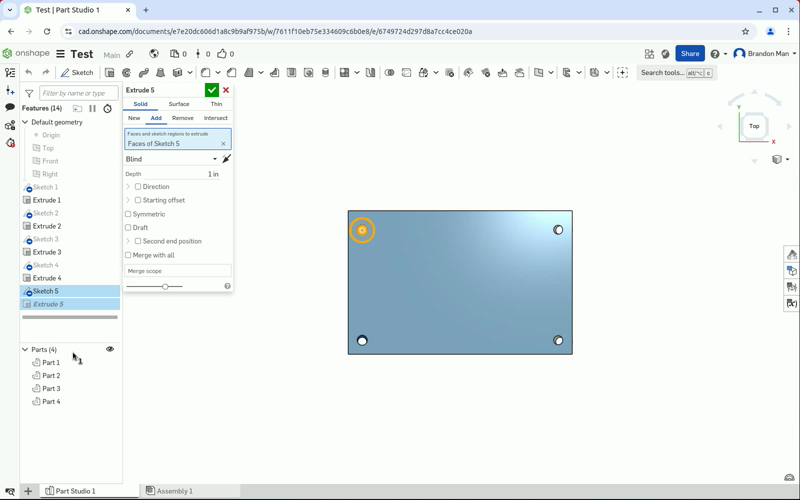
mouse_move(143, 106)
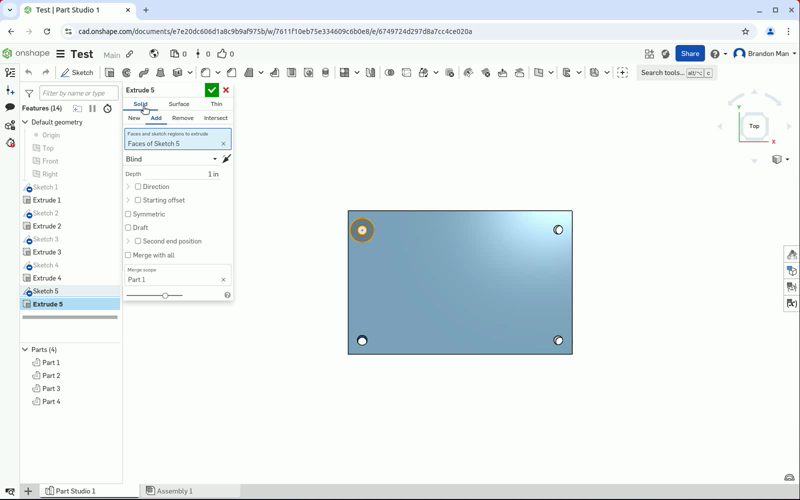
click(143, 106)
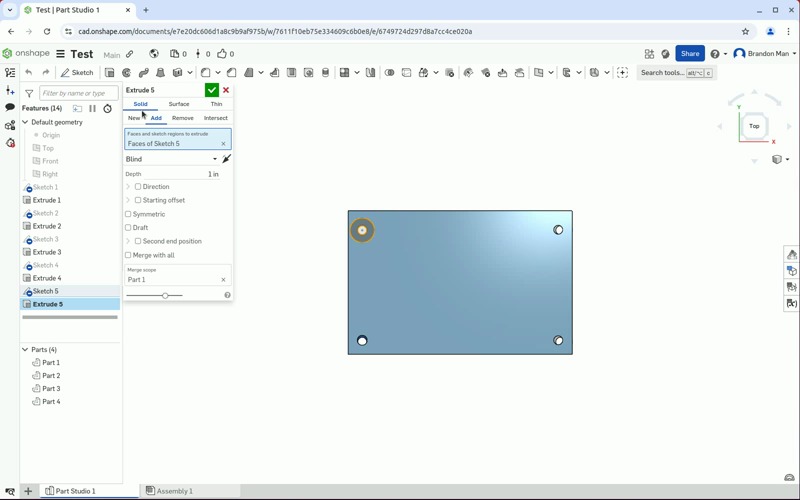
mouse_move(137, 120)
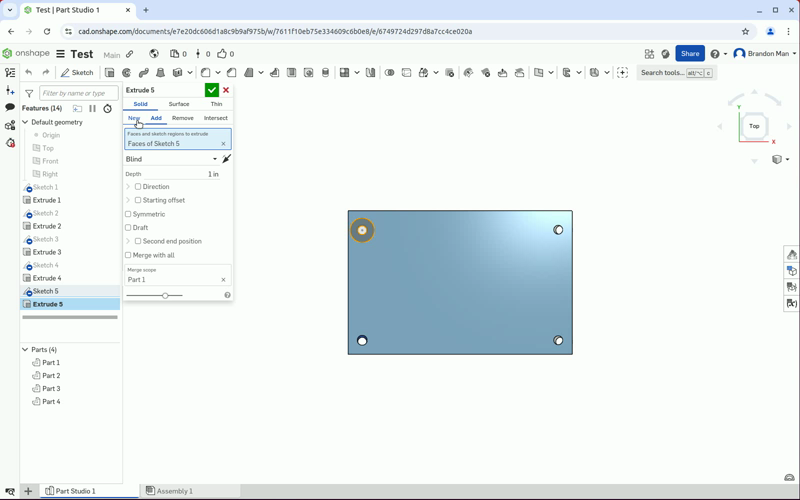
click(137, 120)
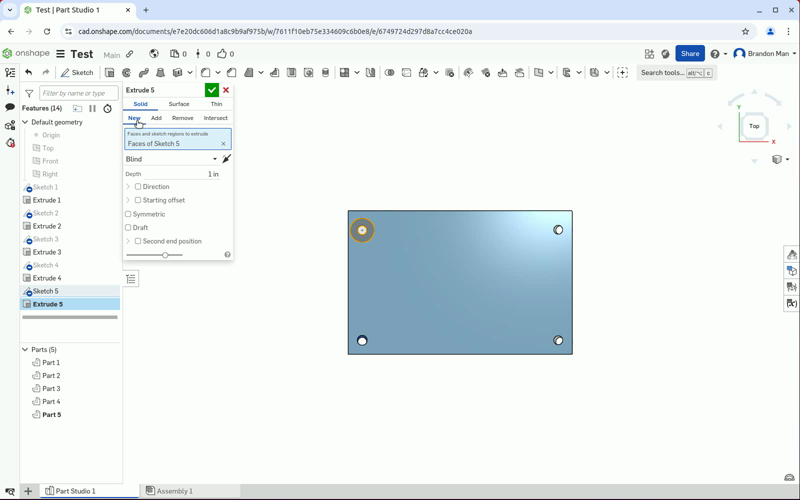
key(tab, 4)
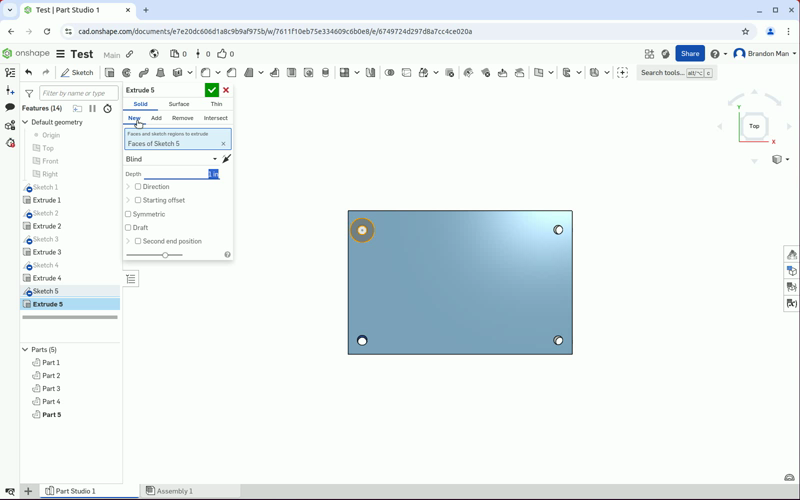
text(-1.204)
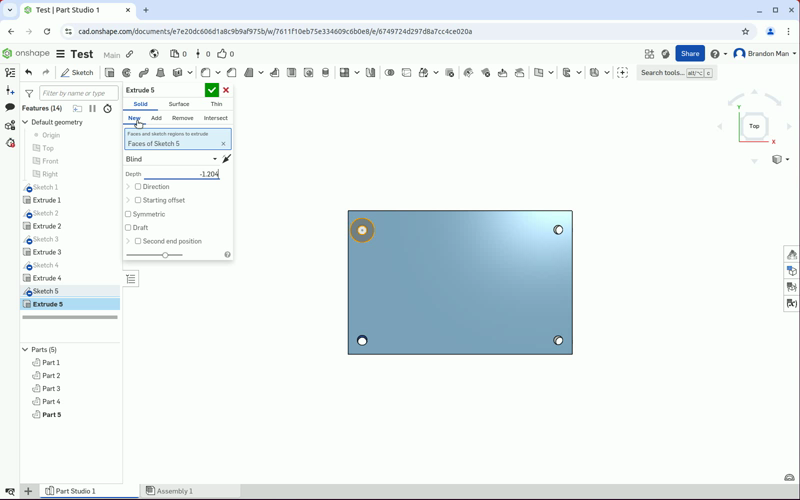
key(enter)
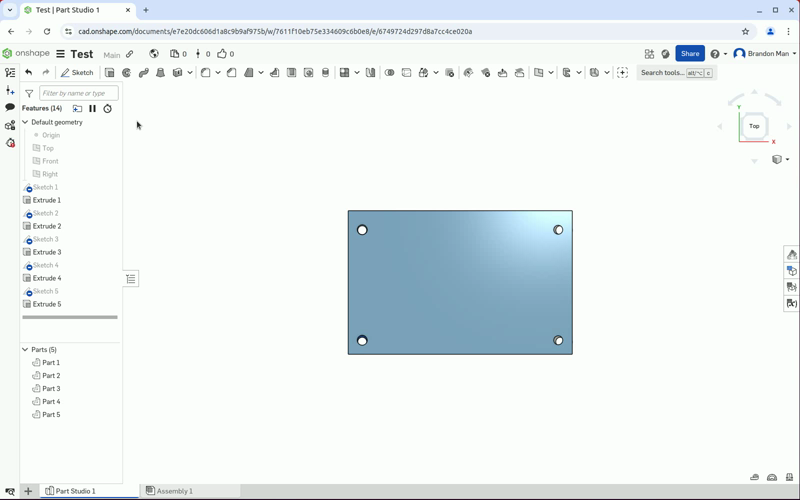
key(shift+h)
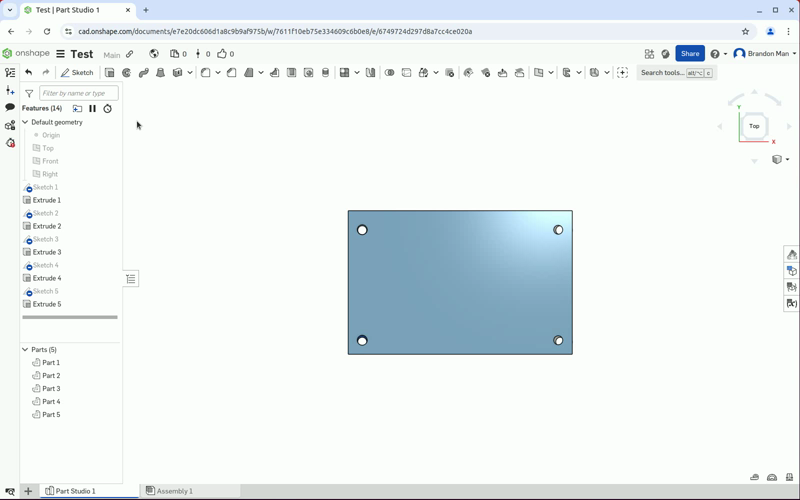
key(shift+h)
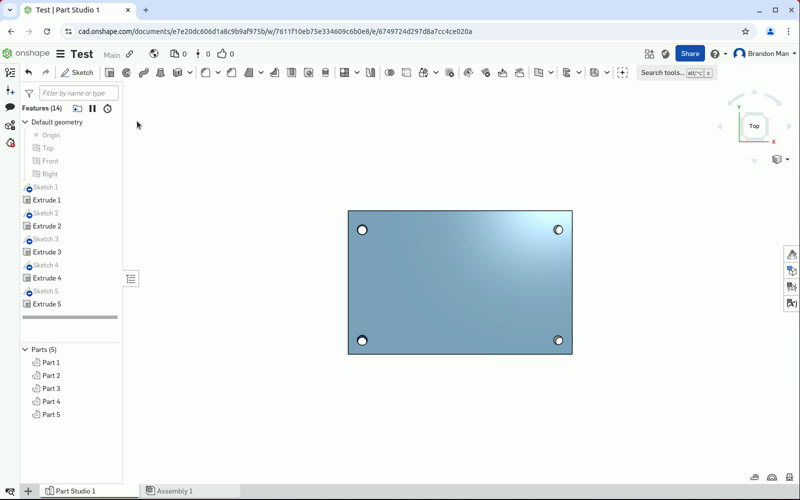
mouse_move(73, 189)
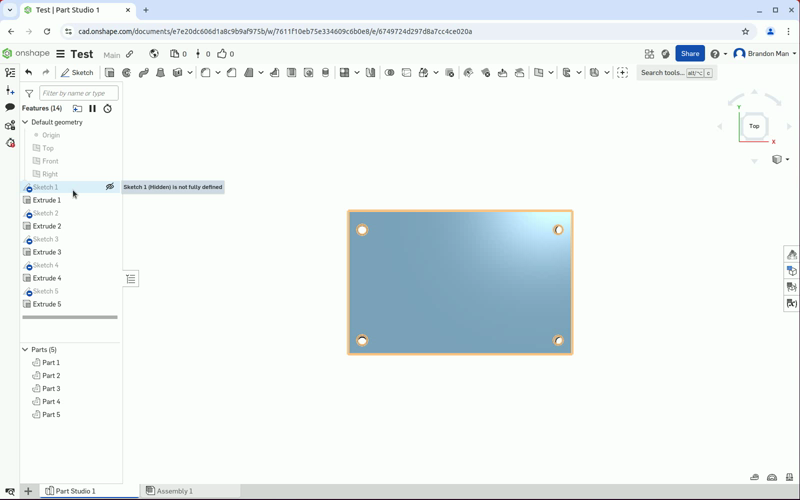
click(73, 189)
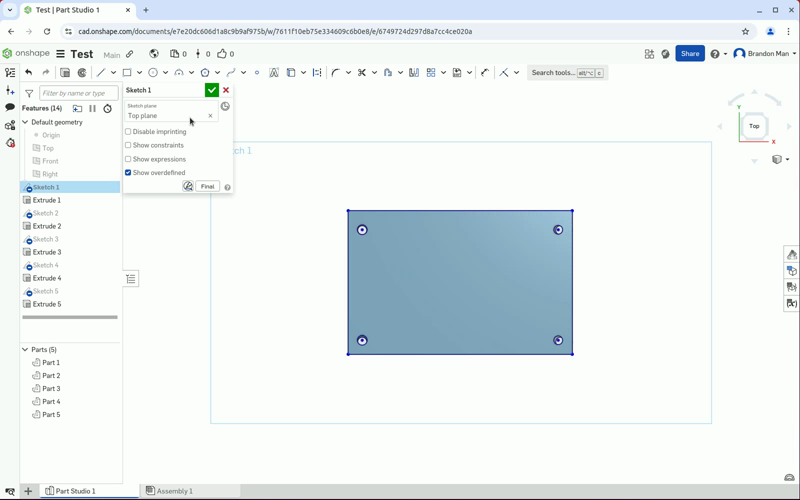
mouse_move(229, 92)
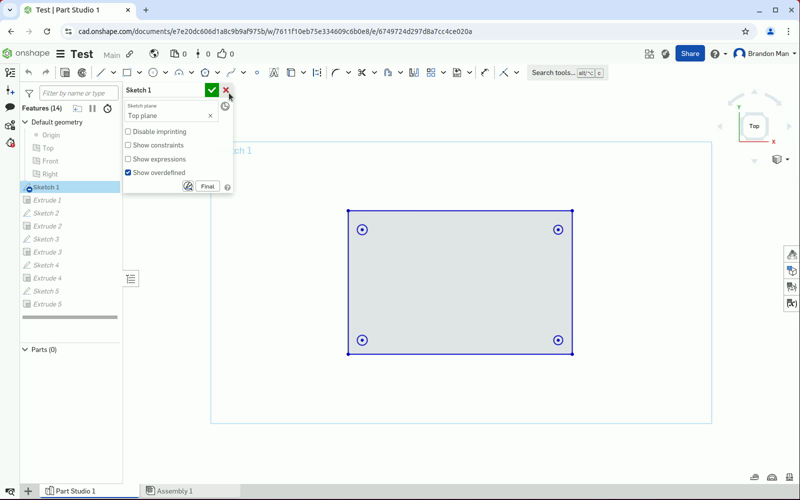
click(229, 92)
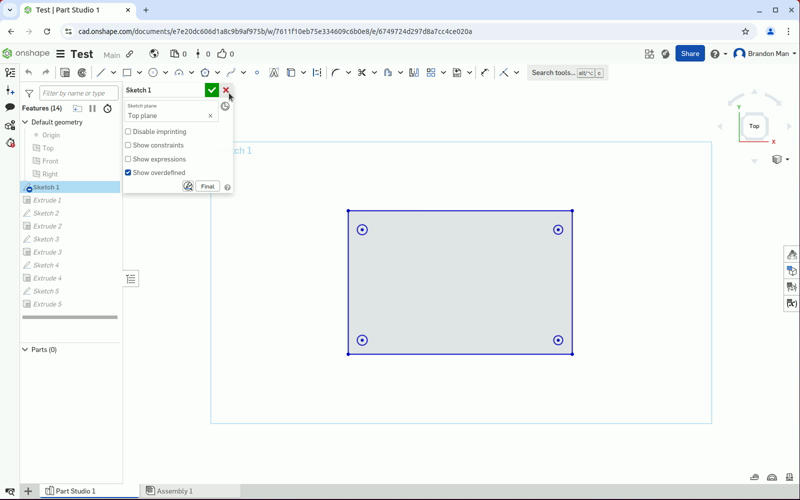
key(shift+s)
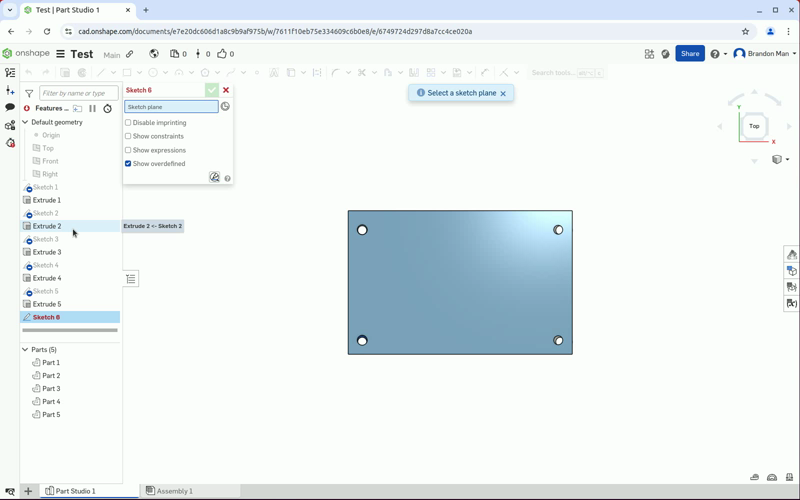
scroll(3)
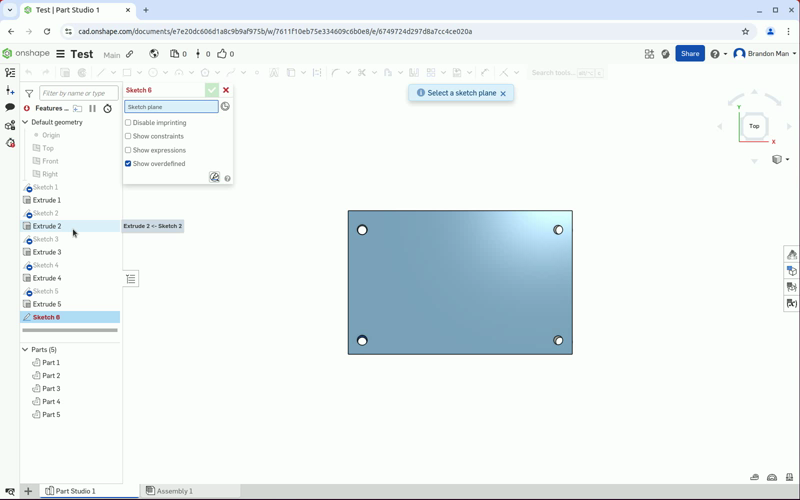
mouse_move(73, 150)
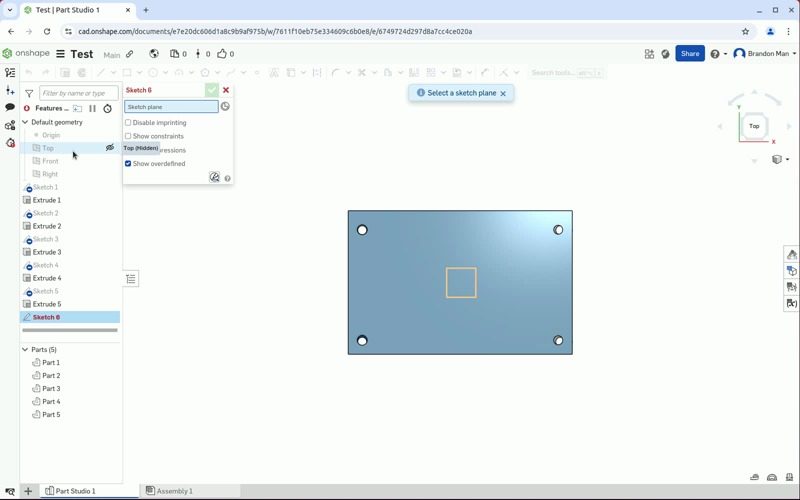
click(73, 150)
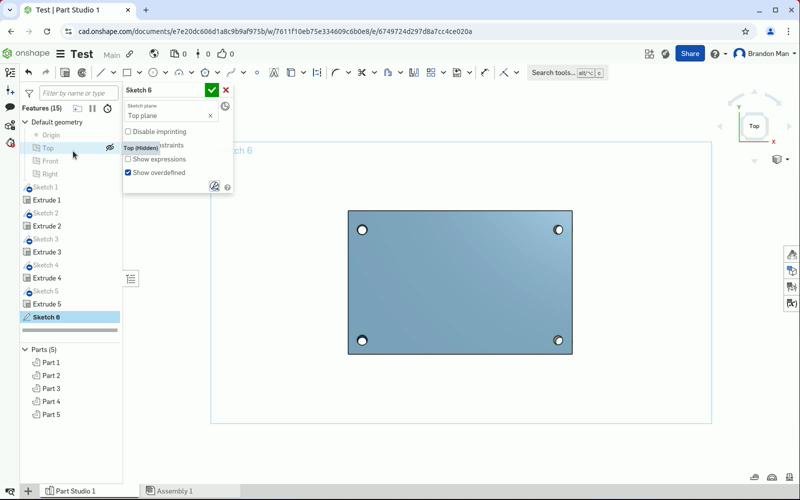
mouse_move(73, 352)
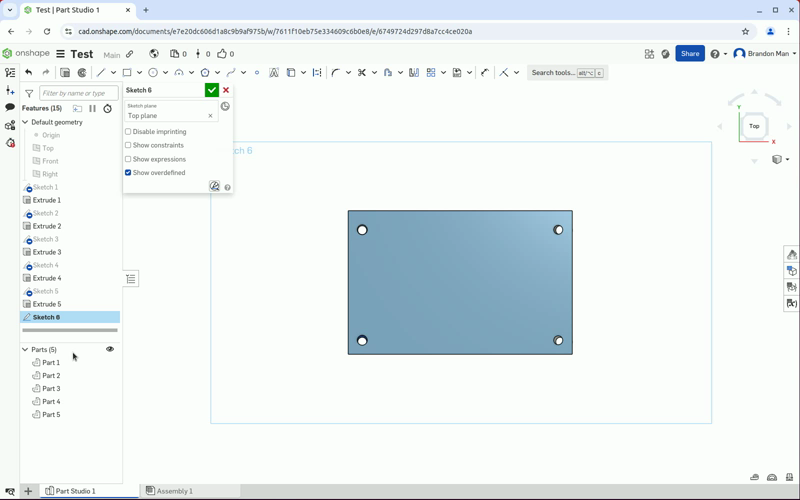
key(y)
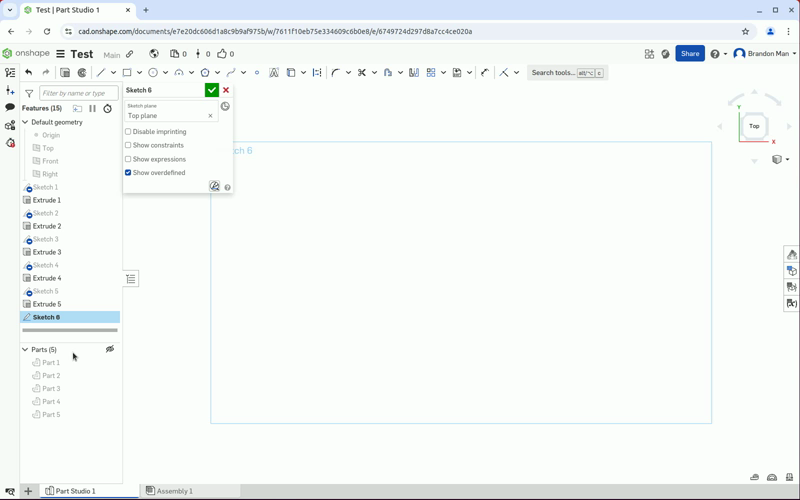
key(c)
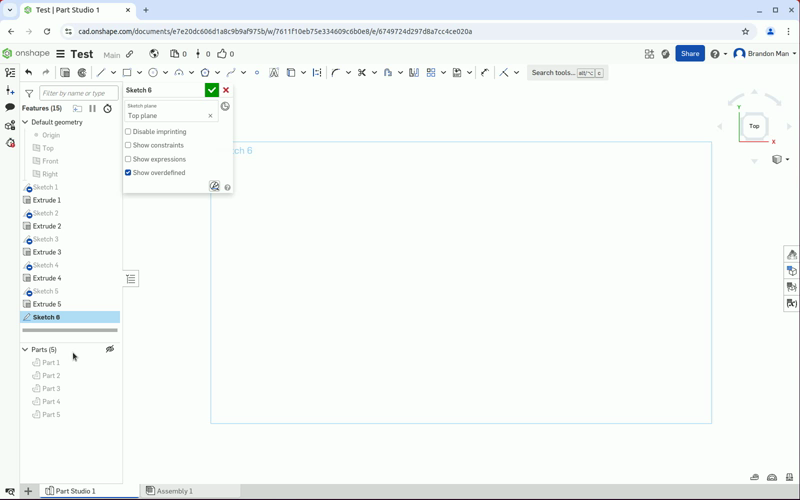
key_down(shift)
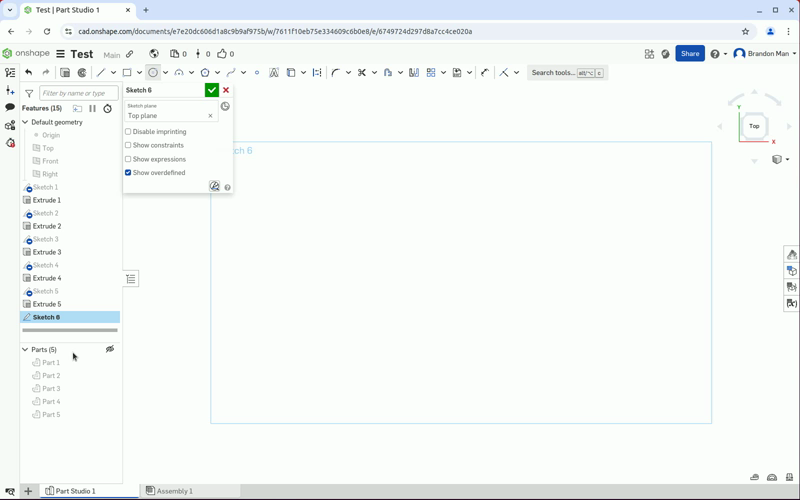
mouse_move(362, 230)
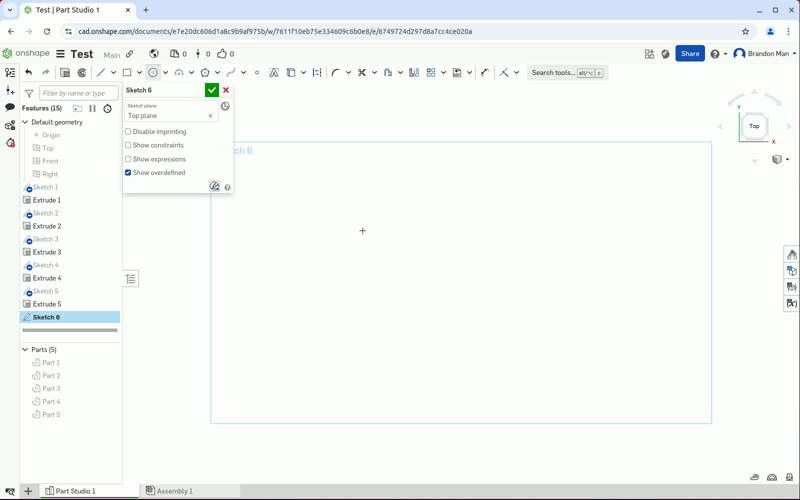
click(362, 230)
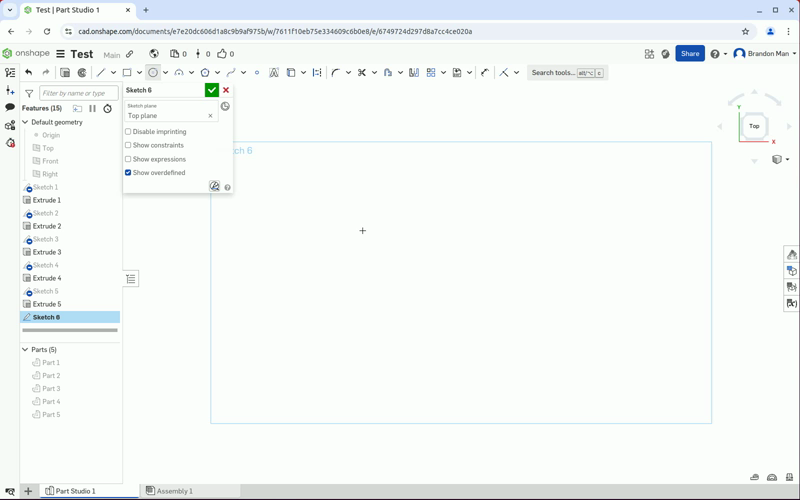
key_up(shift)
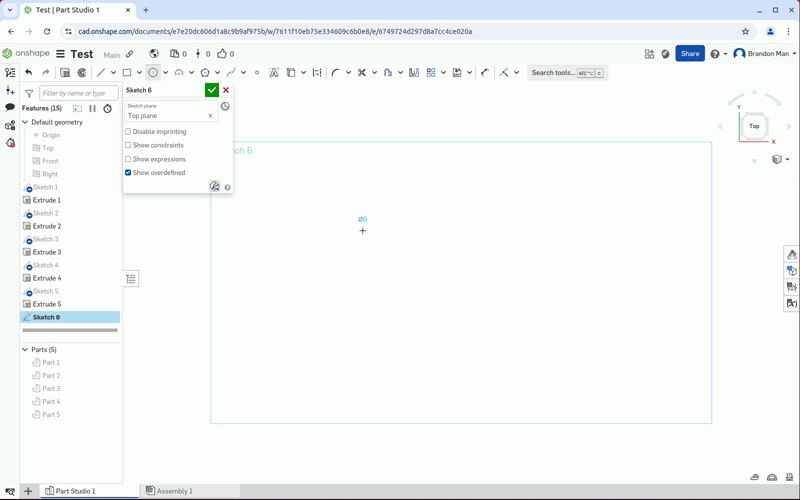
mouse_move(368, 230)
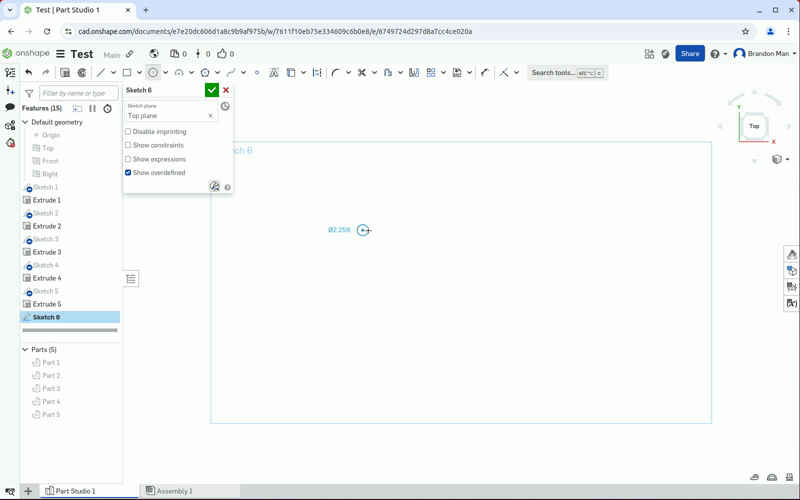
click(368, 230)
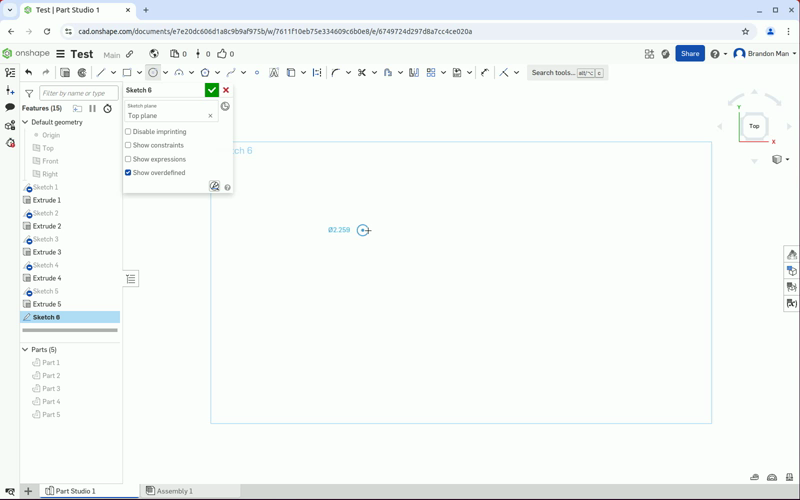
key(esc)
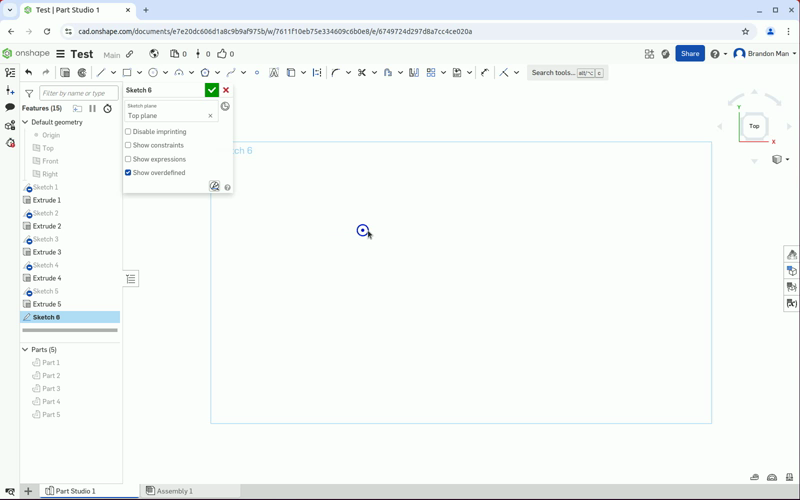
mouse_move(363, 233)
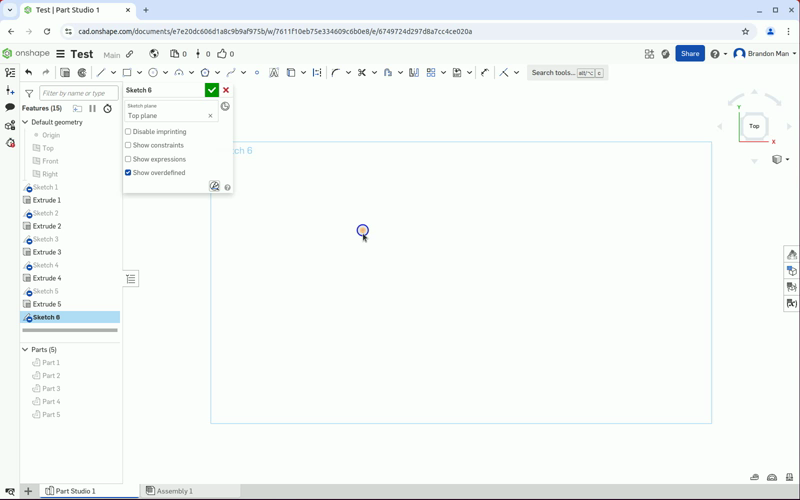
scroll(6)
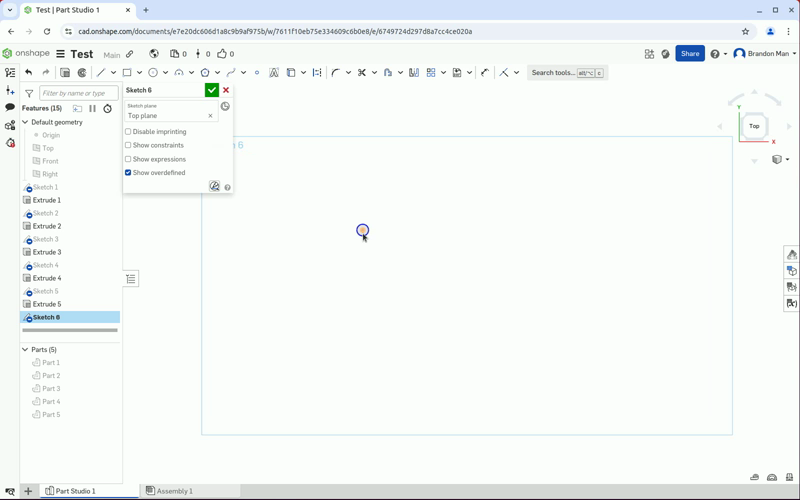
scroll(6)
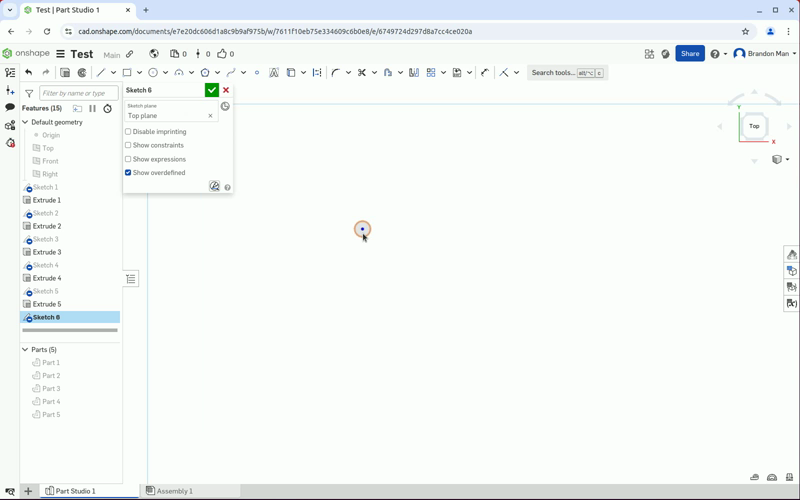
scroll(6)
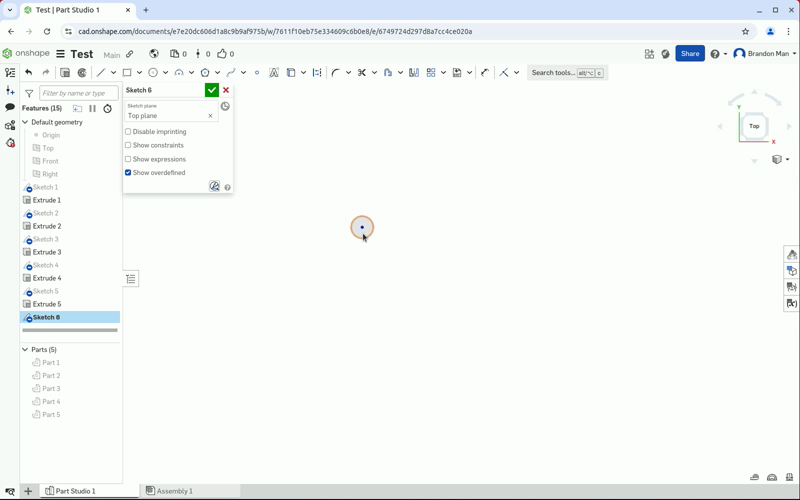
scroll(6)
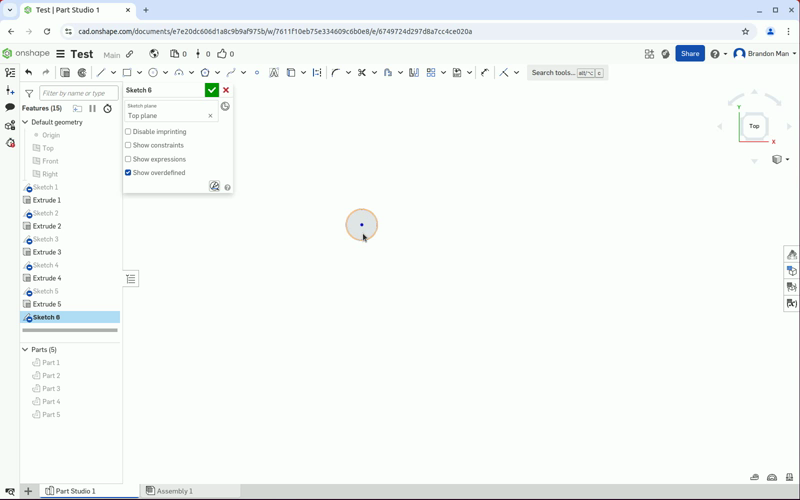
scroll(6)
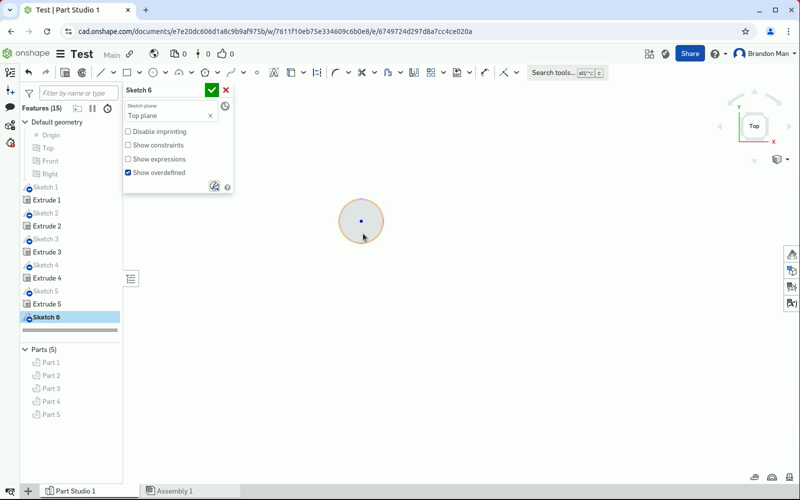
scroll(6)
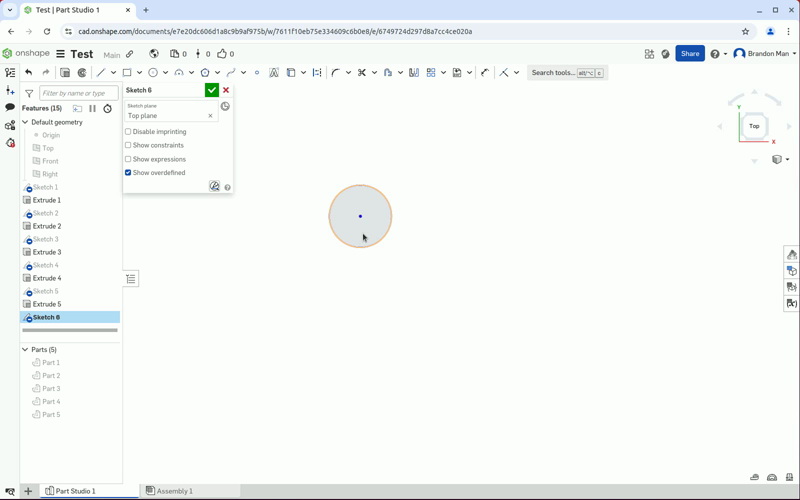
scroll(6)
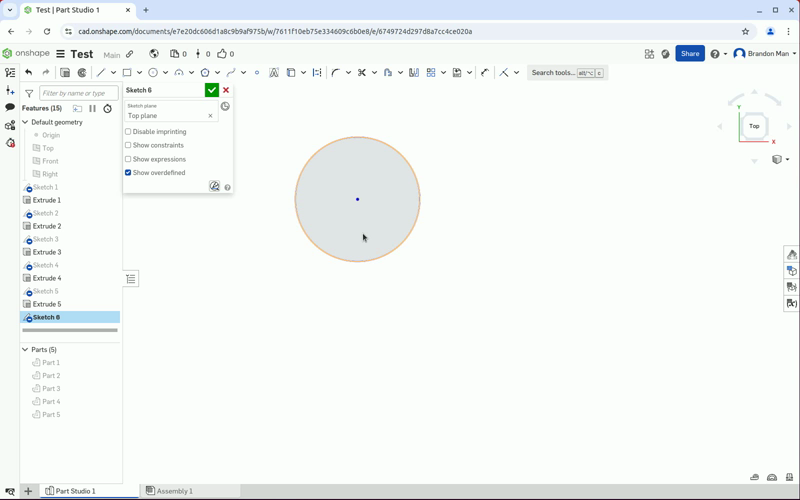
click(363, 233)
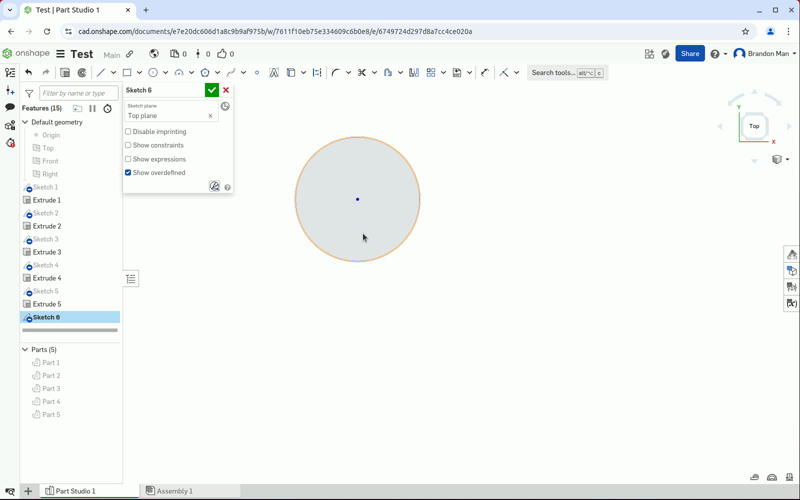
scroll(-6)
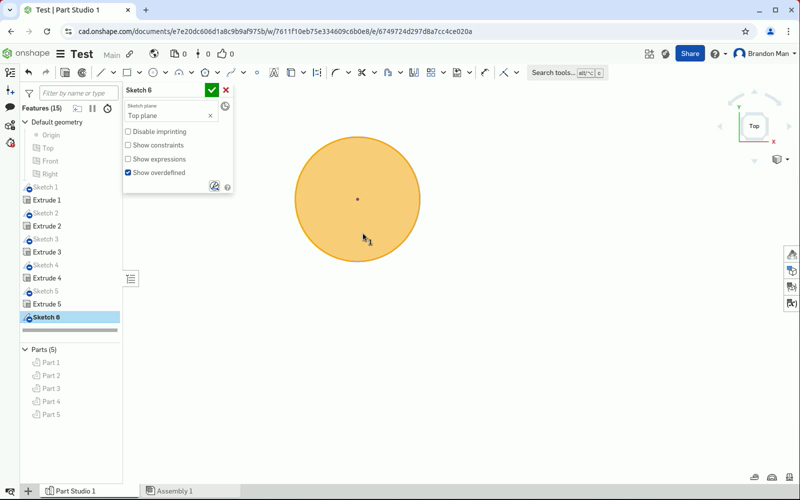
scroll(-6)
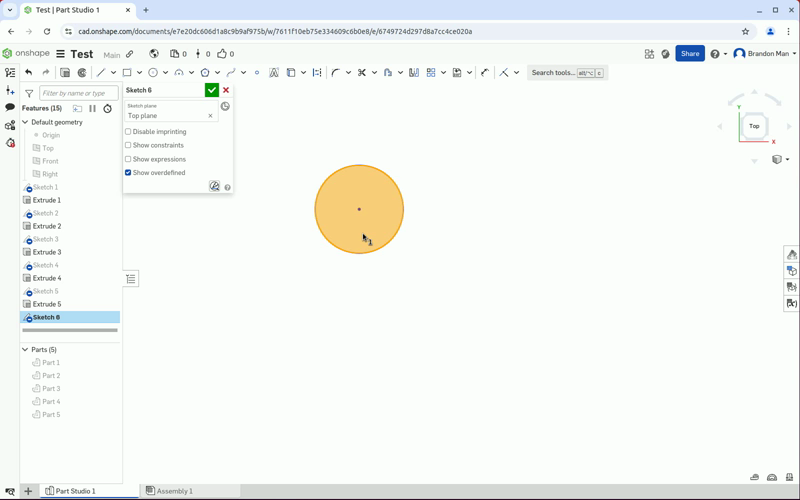
scroll(-6)
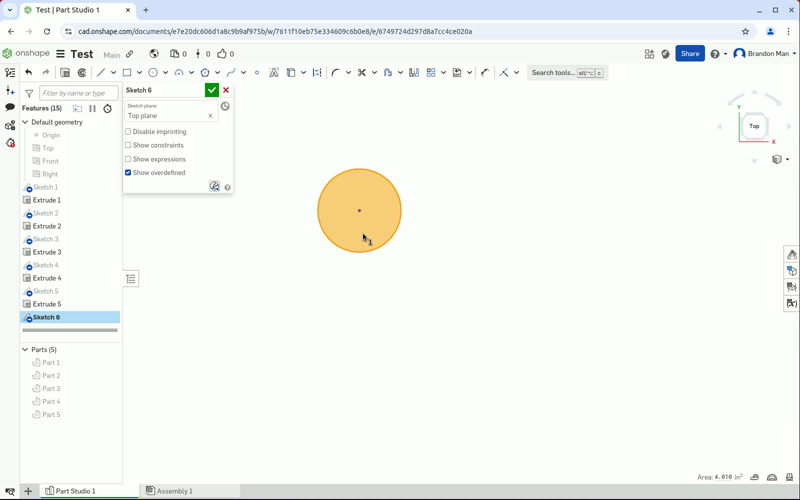
scroll(-6)
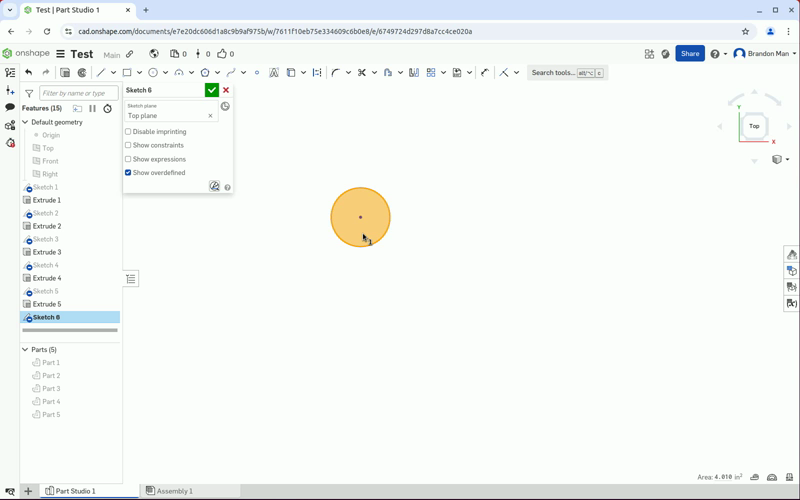
scroll(-6)
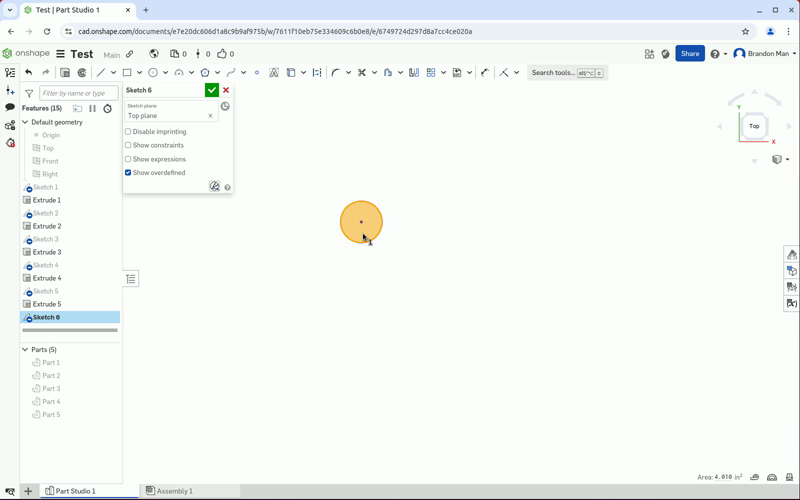
scroll(-6)
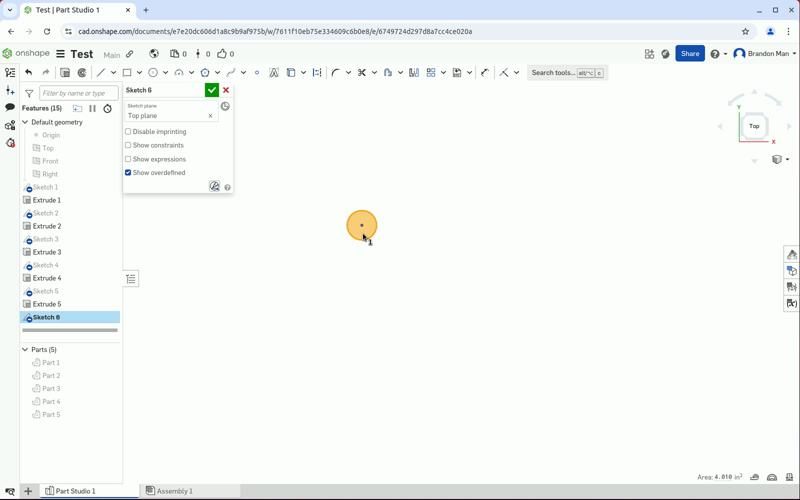
scroll(-6)
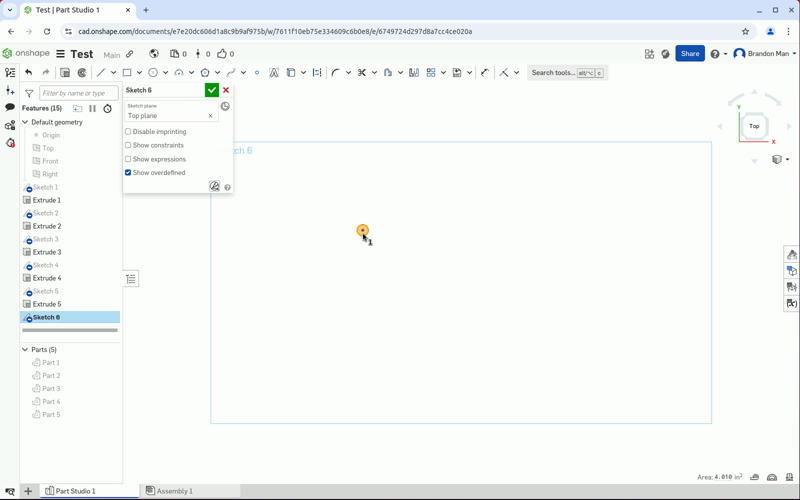
mouse_move(73, 352)
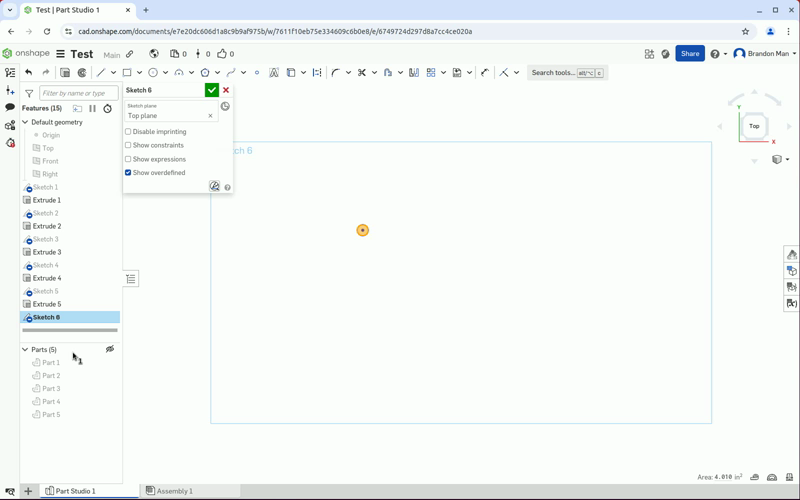
key(shift+y)
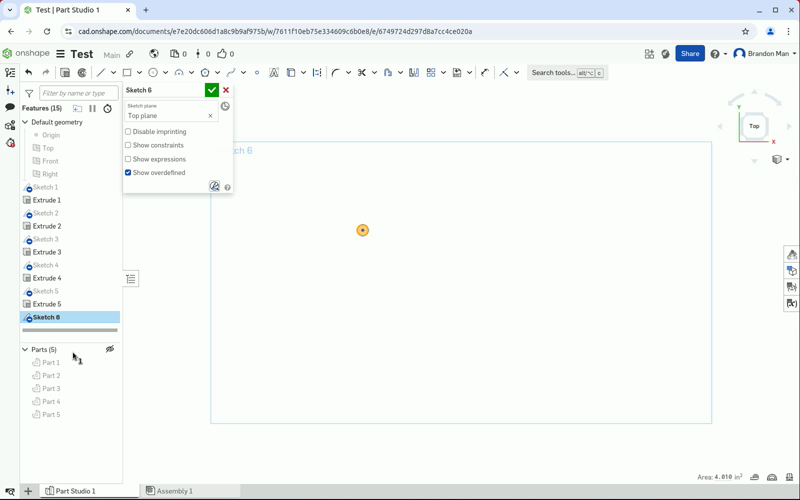
key(shift+e)
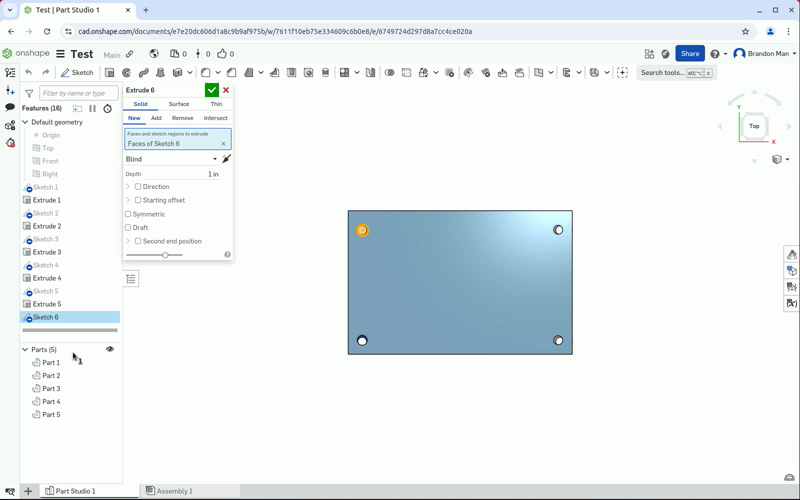
mouse_move(143, 106)
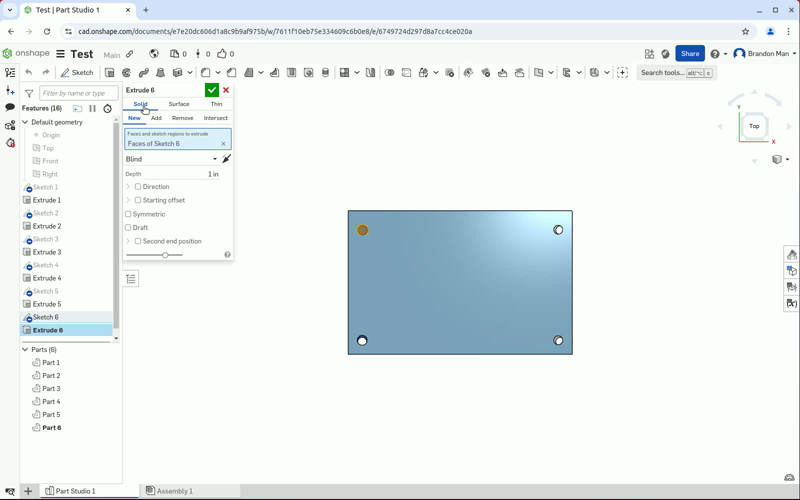
click(143, 106)
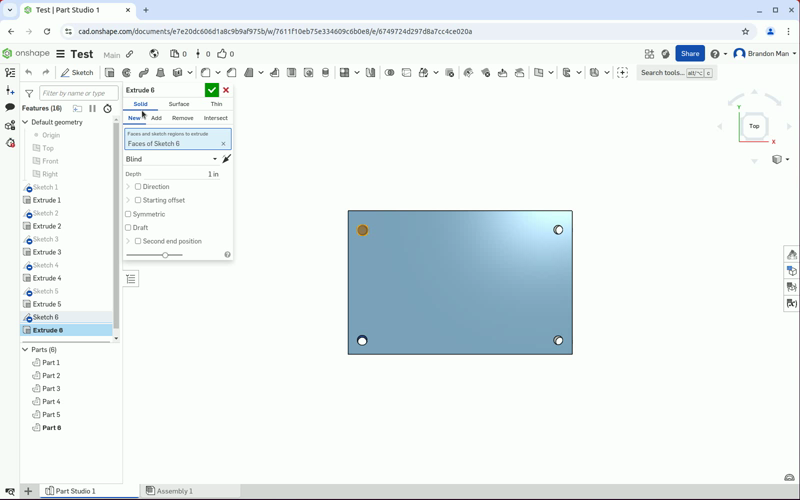
mouse_move(137, 120)
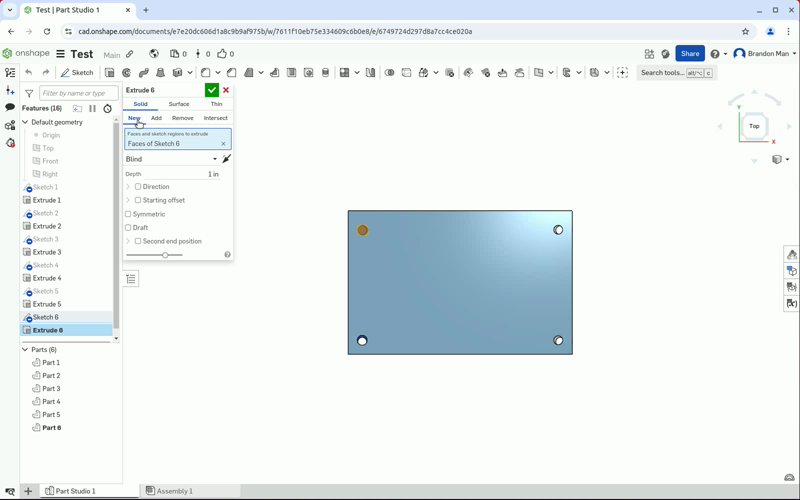
click(137, 120)
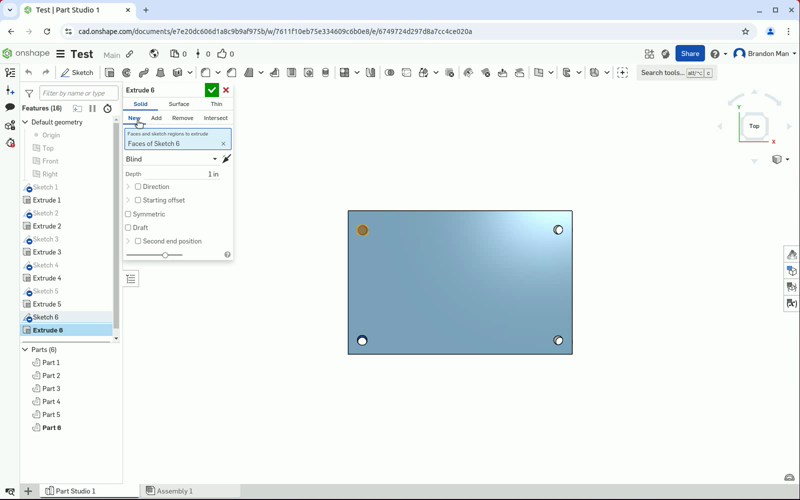
key(tab, 4)
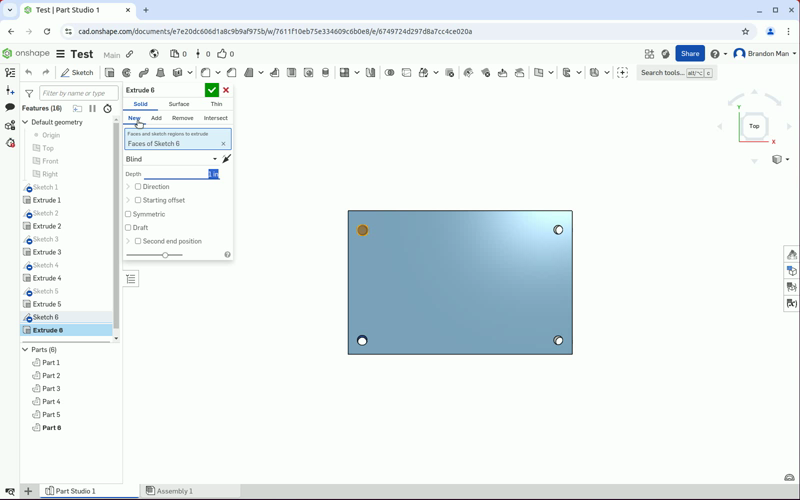
text(15.646)
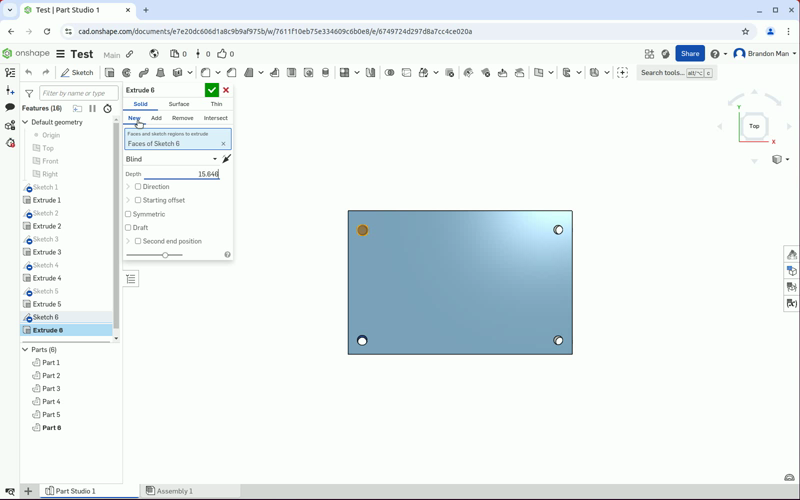
key(enter)
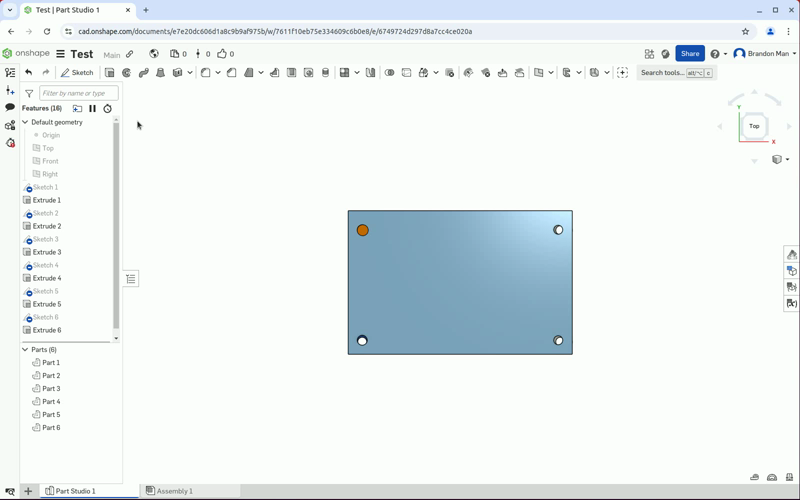
key(shift+h)
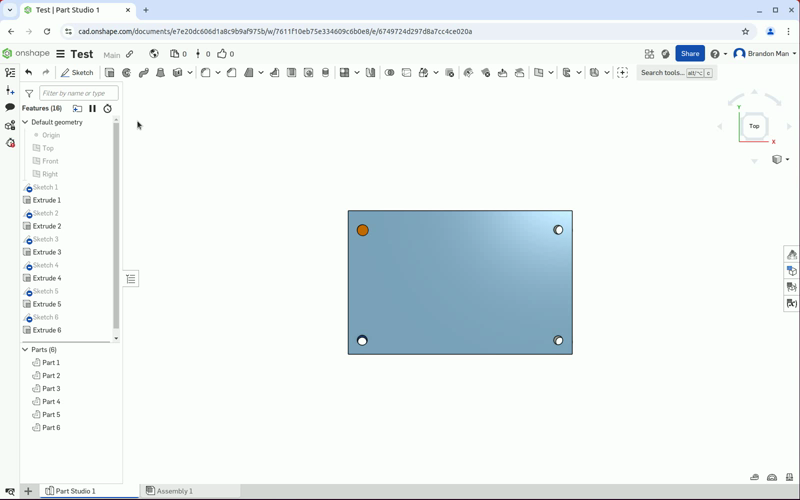
key(shift+h)
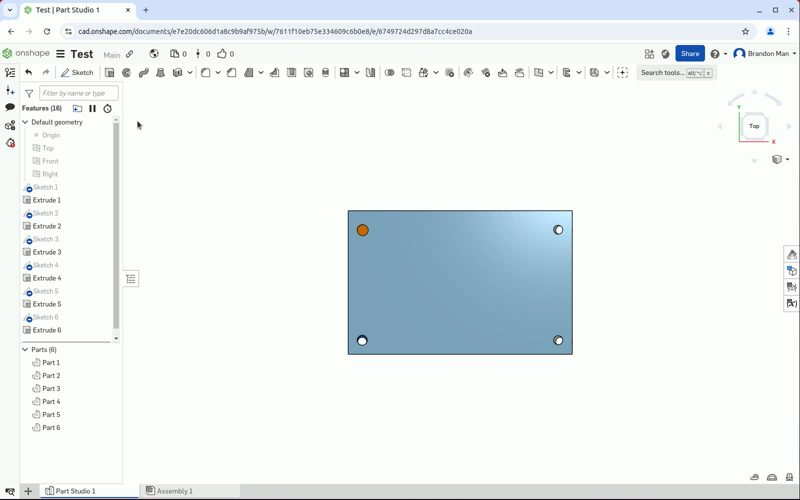
mouse_move(69, 189)
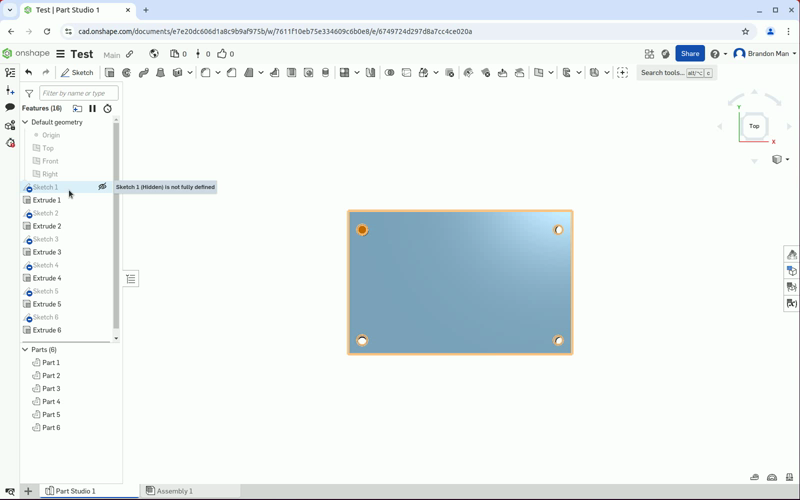
click(69, 189)
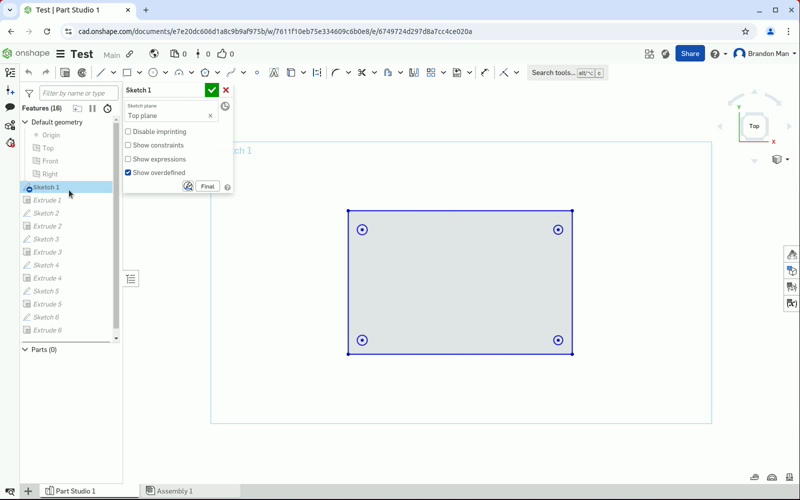
mouse_move(229, 92)
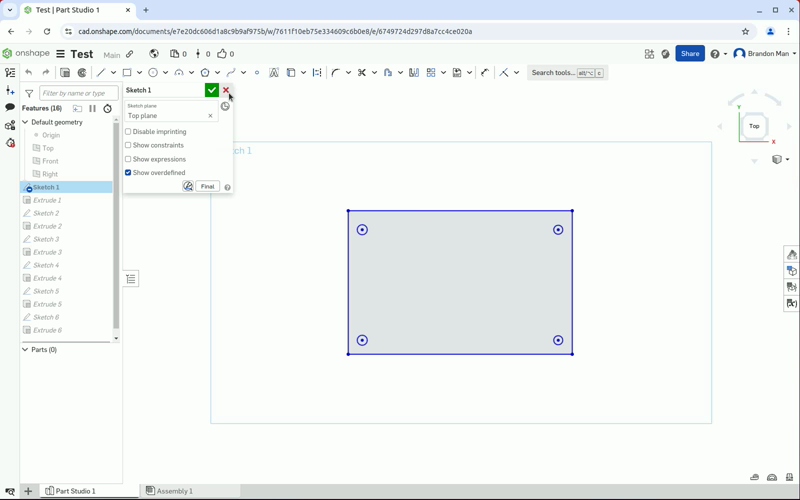
click(229, 92)
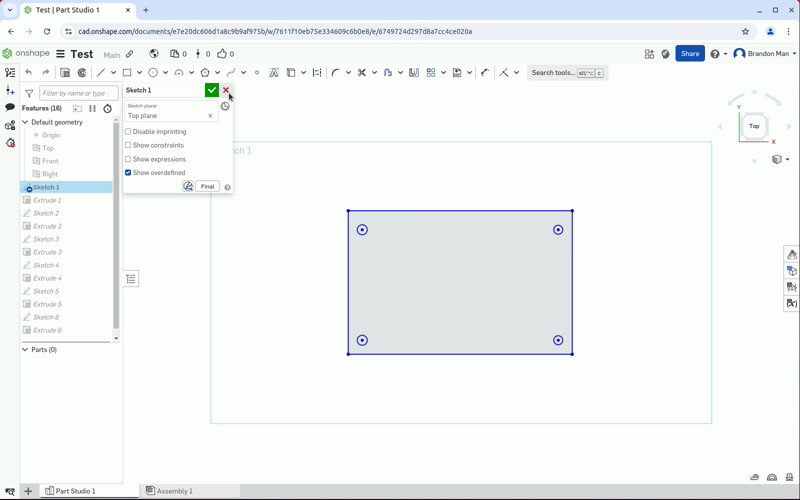
key(shift+s)
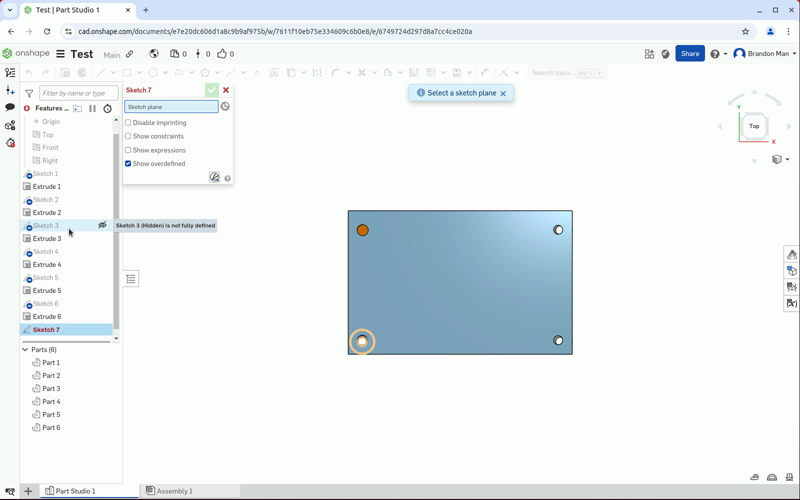
scroll(3)
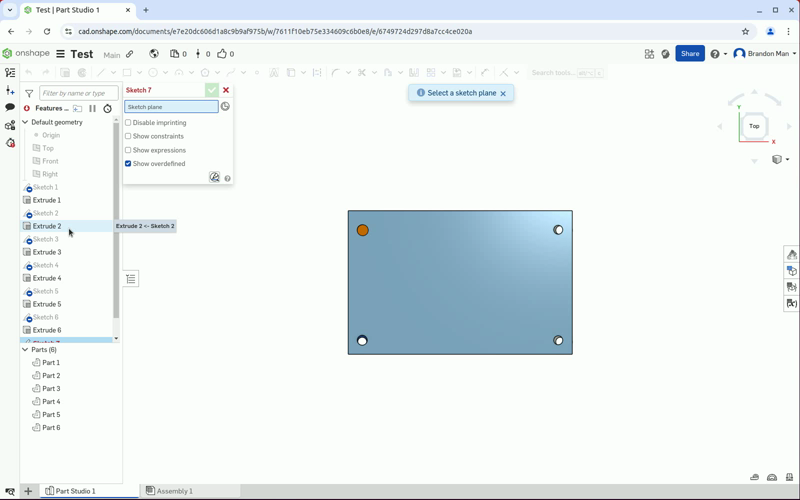
mouse_move(69, 150)
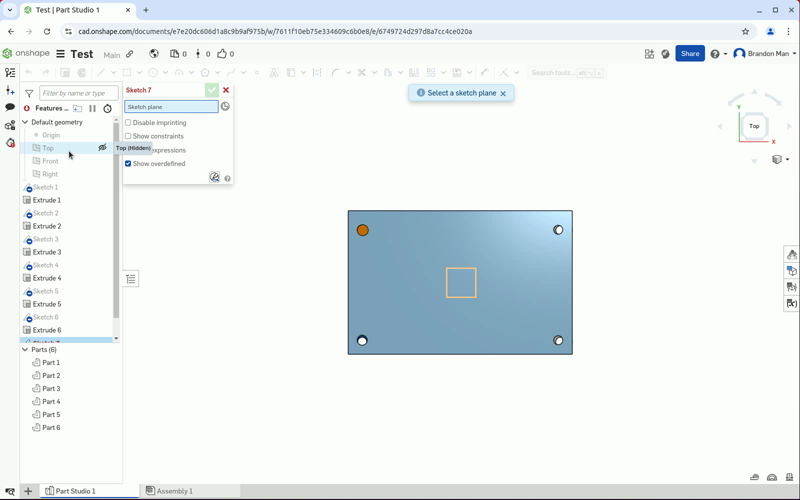
click(69, 150)
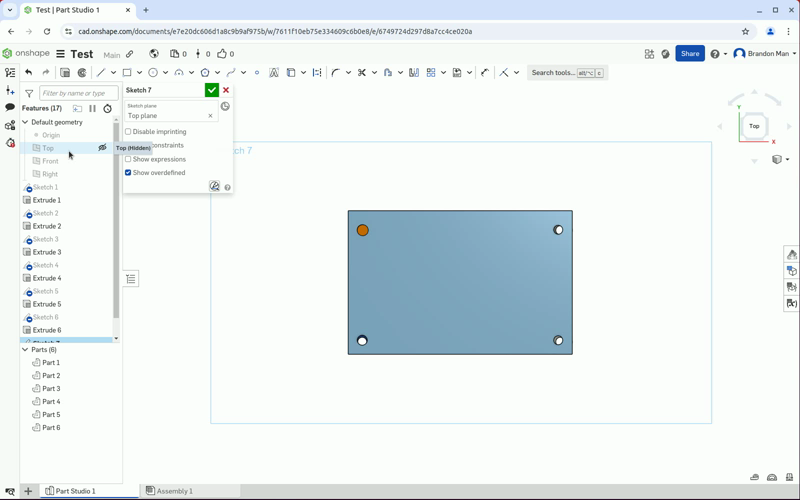
mouse_move(73, 352)
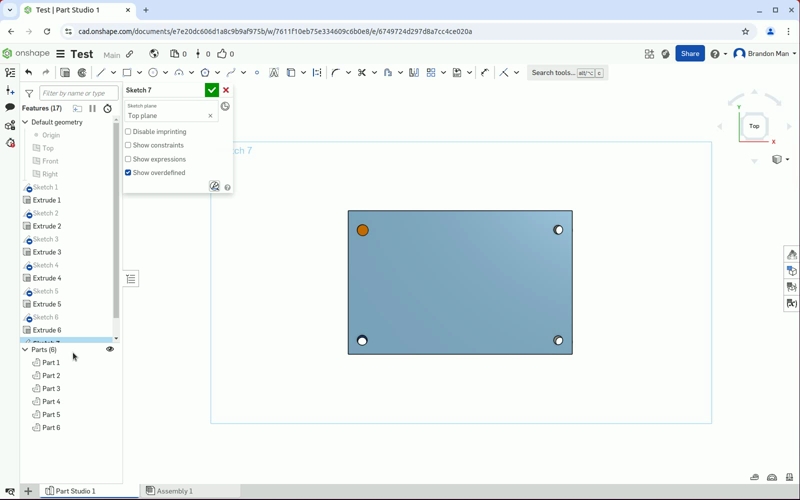
key(y)
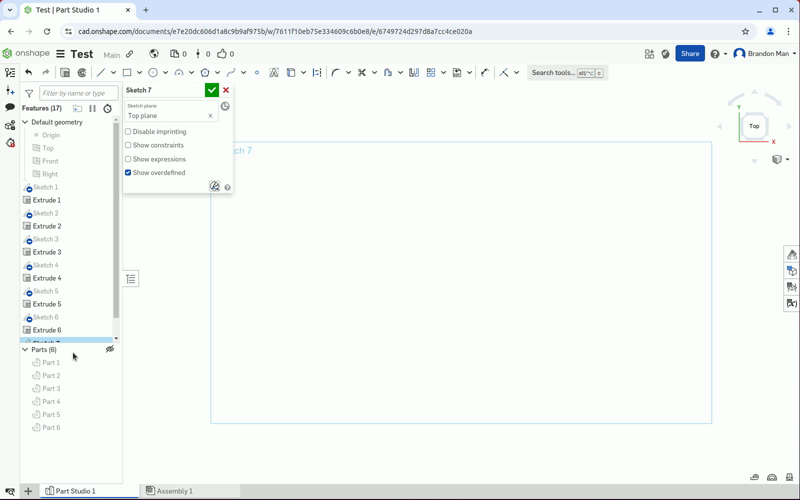
key(c)
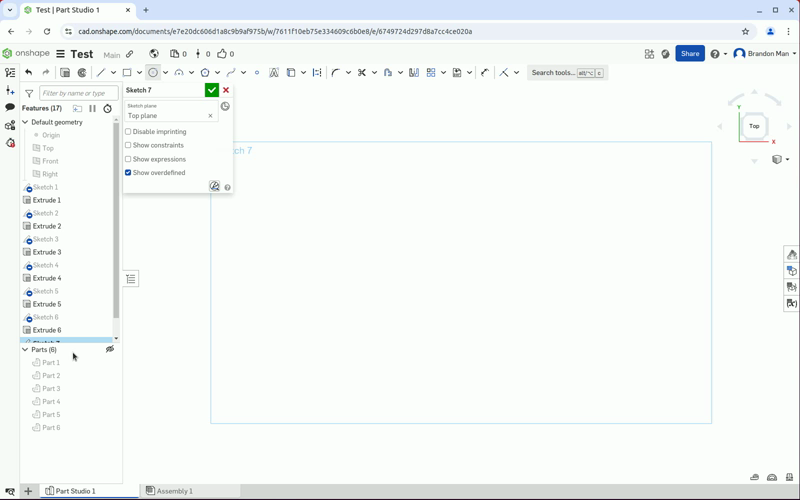
key_down(shift)
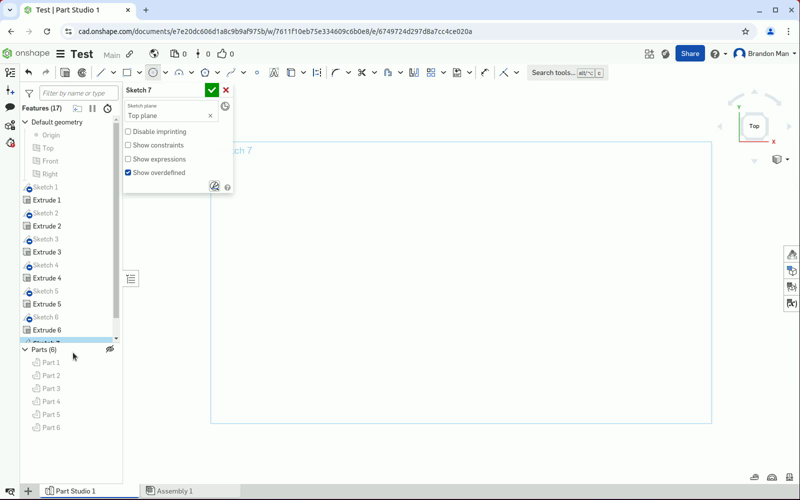
mouse_move(561, 230)
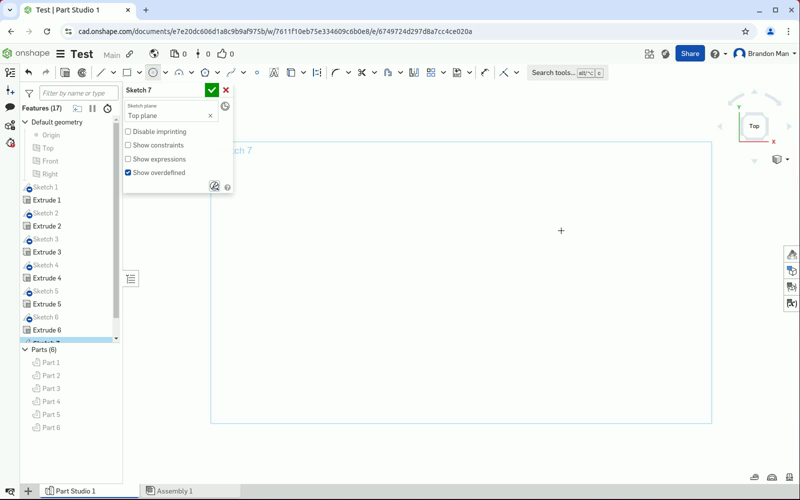
click(561, 230)
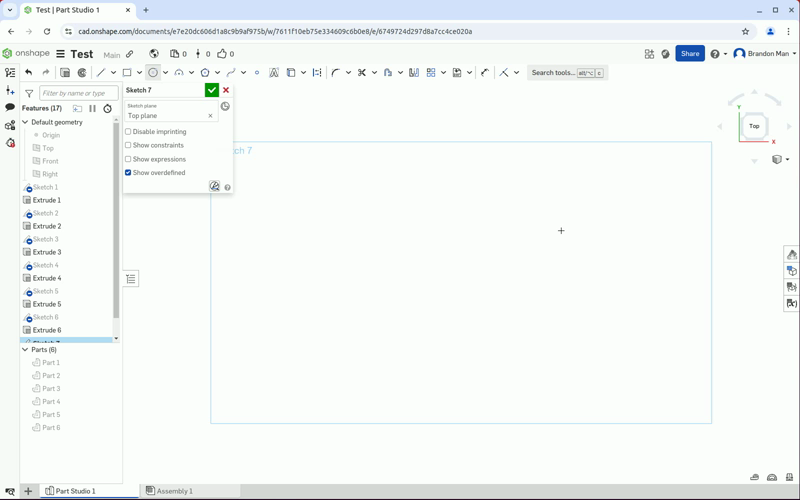
key_up(shift)
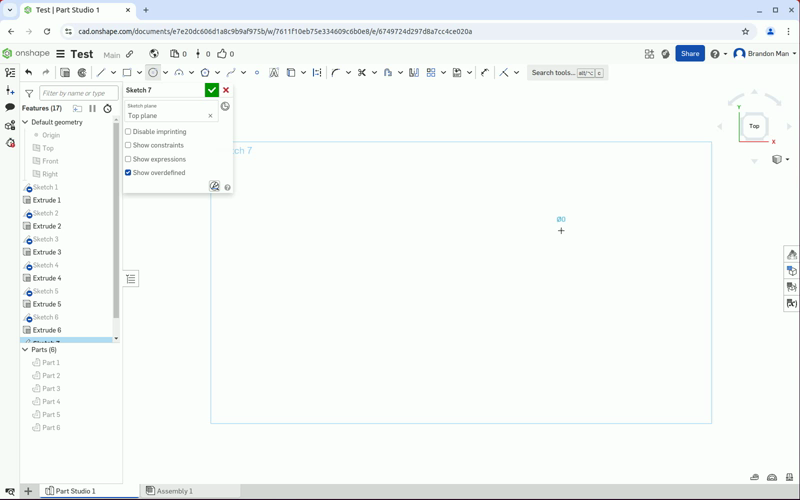
mouse_move(566, 230)
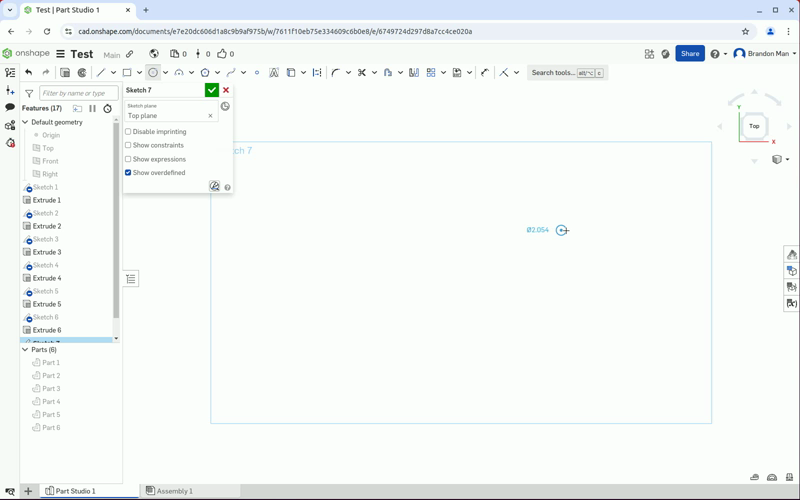
click(566, 230)
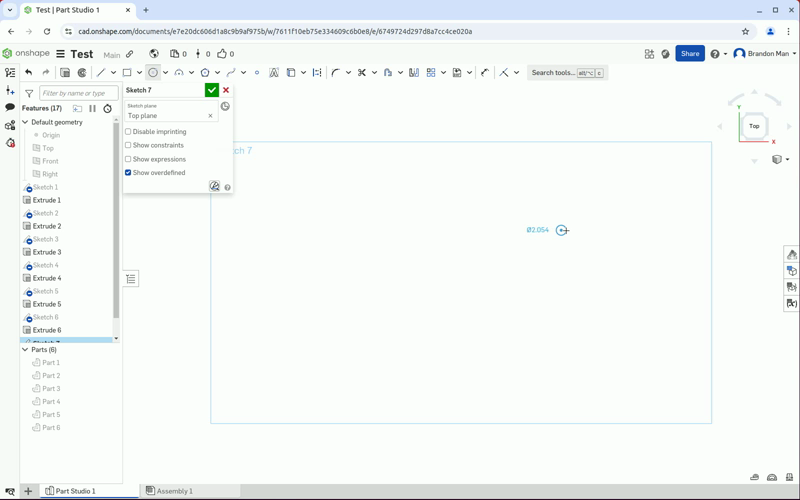
key(esc)
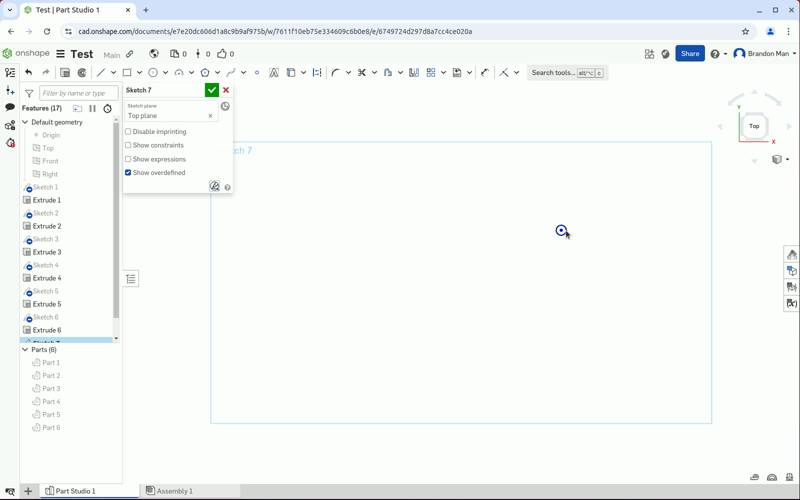
mouse_move(560, 229)
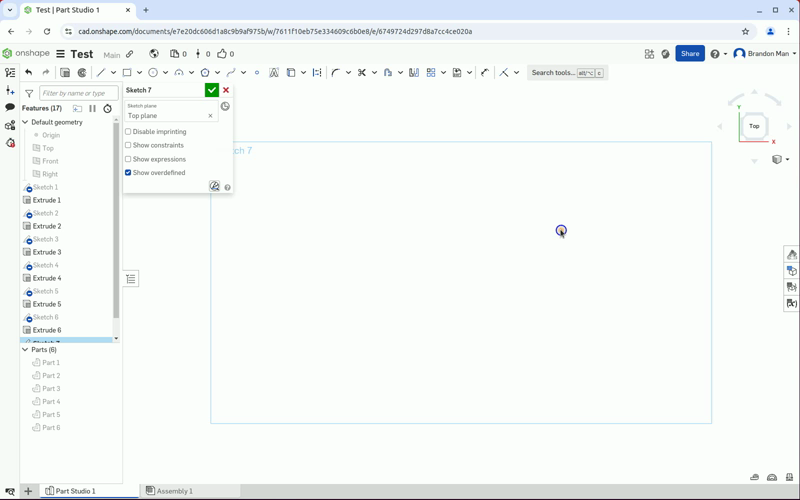
scroll(6)
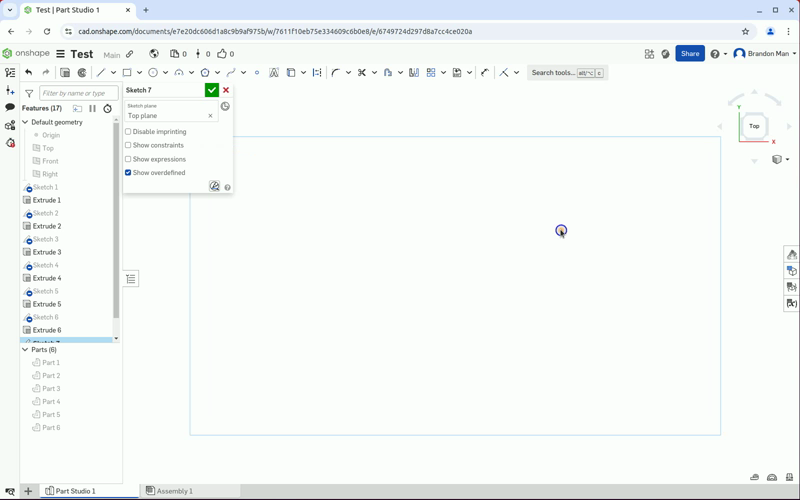
scroll(6)
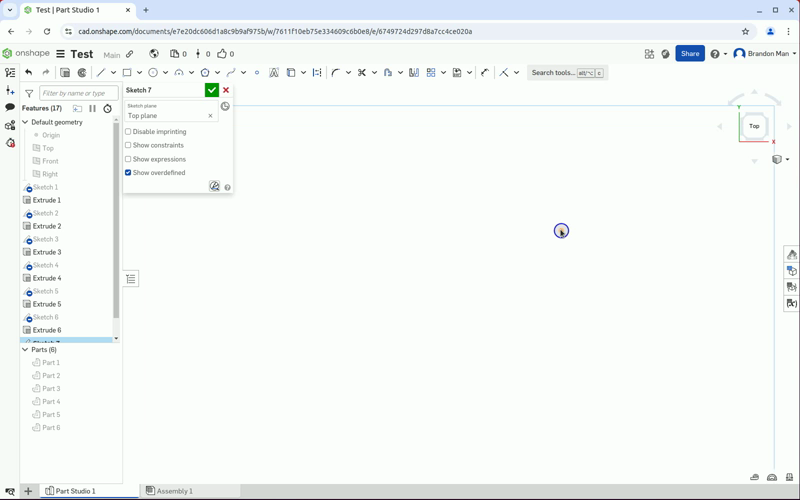
scroll(6)
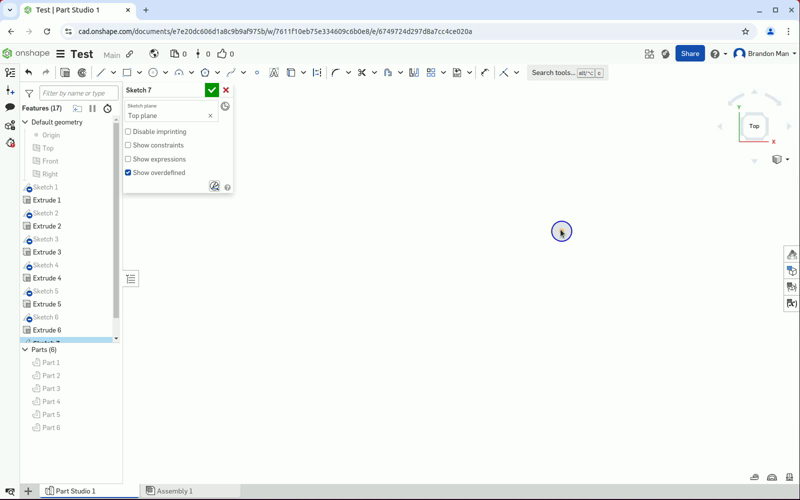
scroll(6)
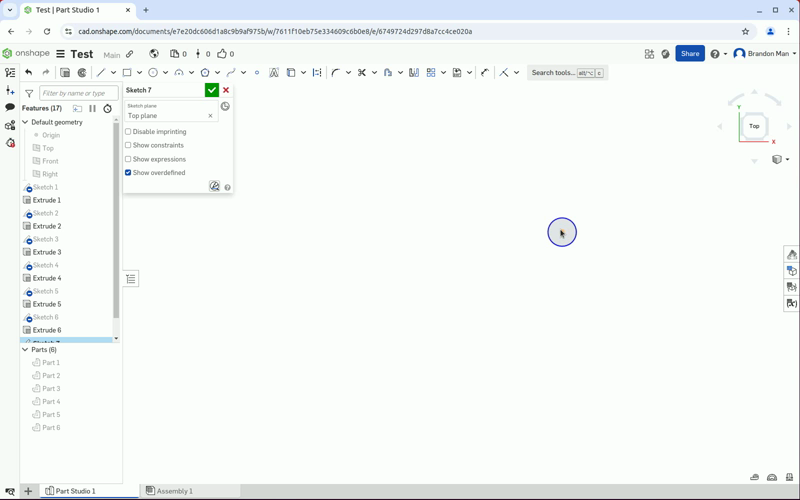
scroll(6)
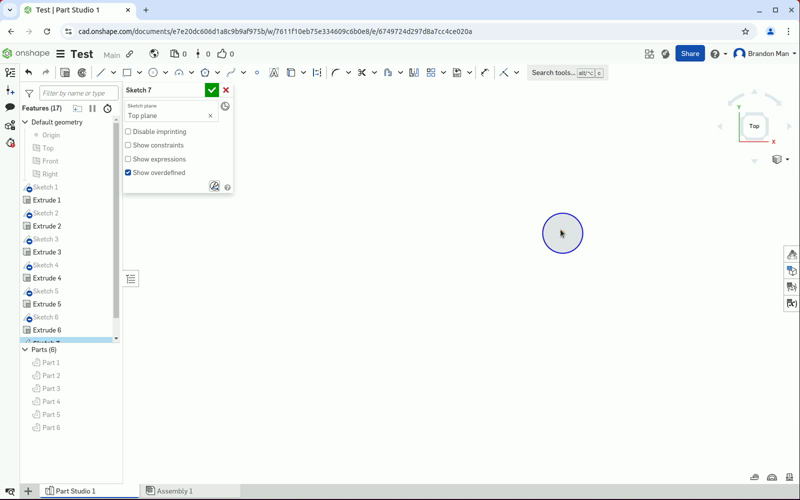
scroll(6)
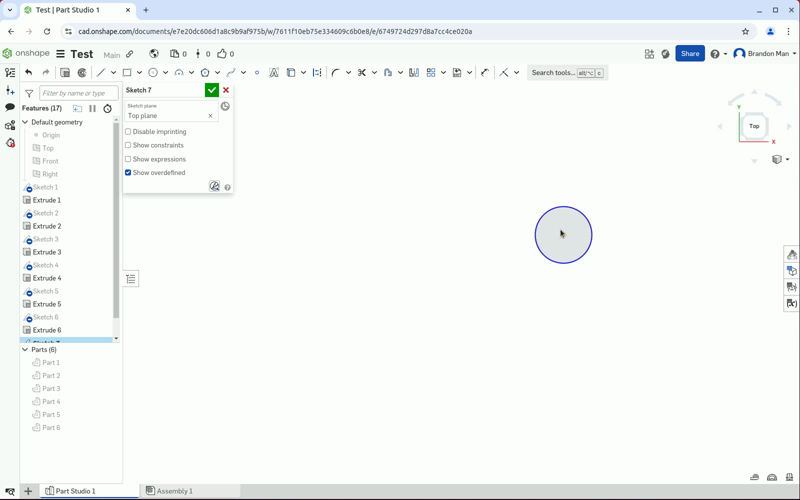
scroll(6)
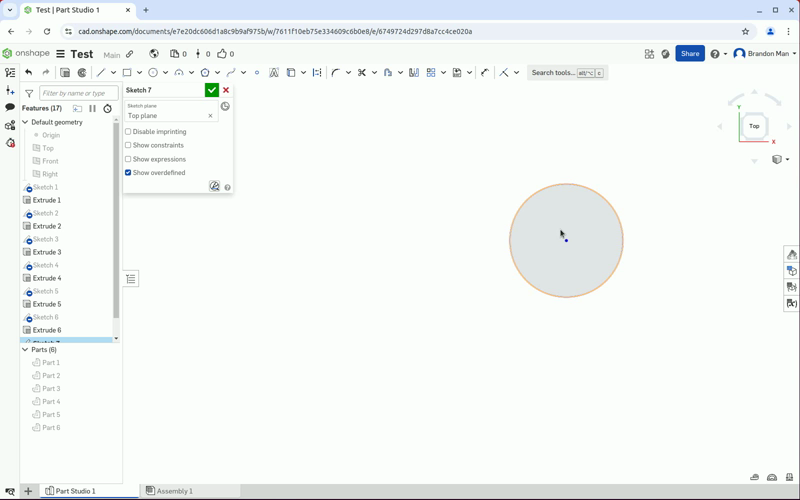
click(560, 229)
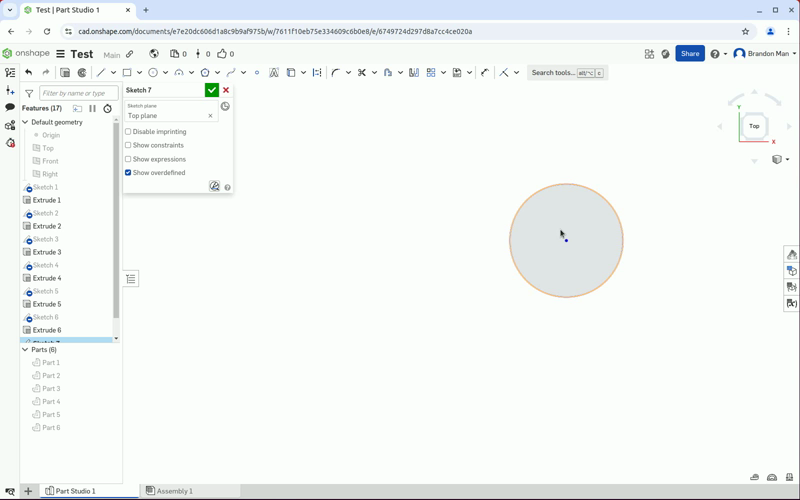
scroll(-6)
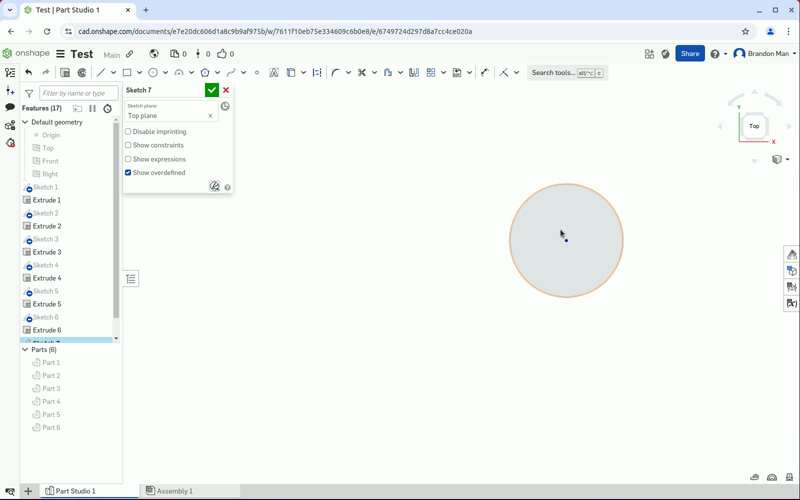
scroll(-6)
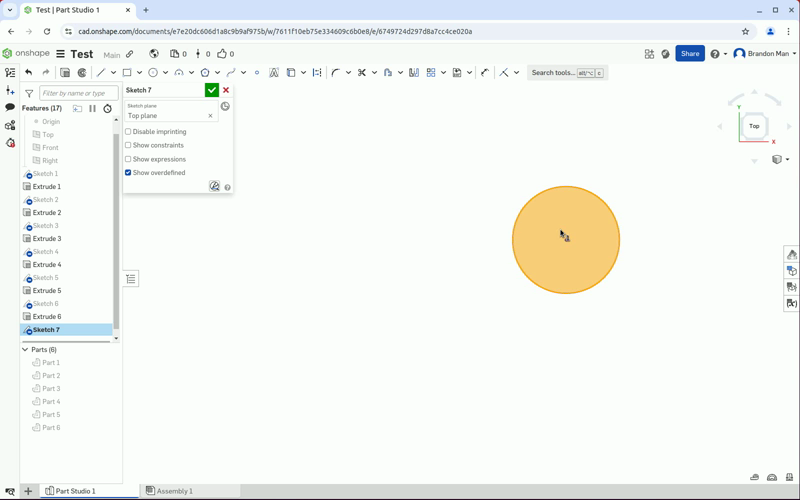
scroll(-6)
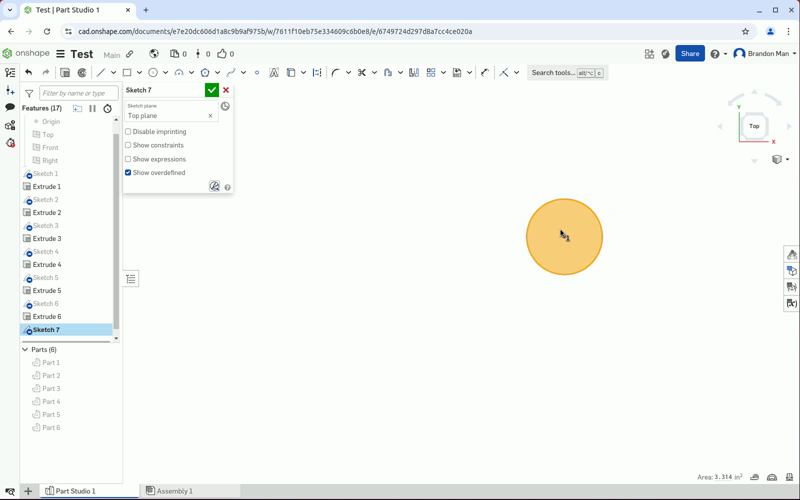
scroll(-6)
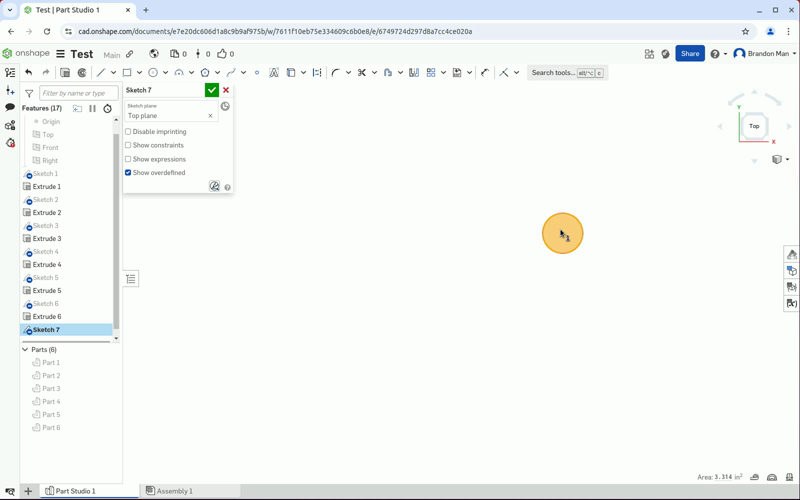
scroll(-6)
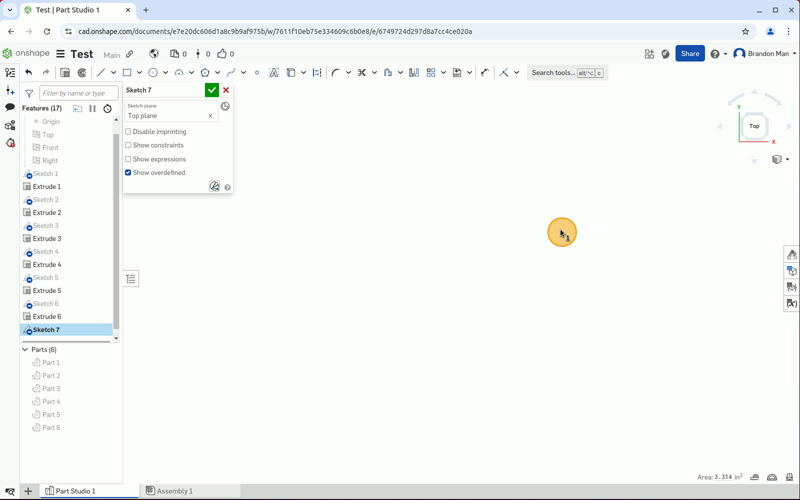
scroll(-6)
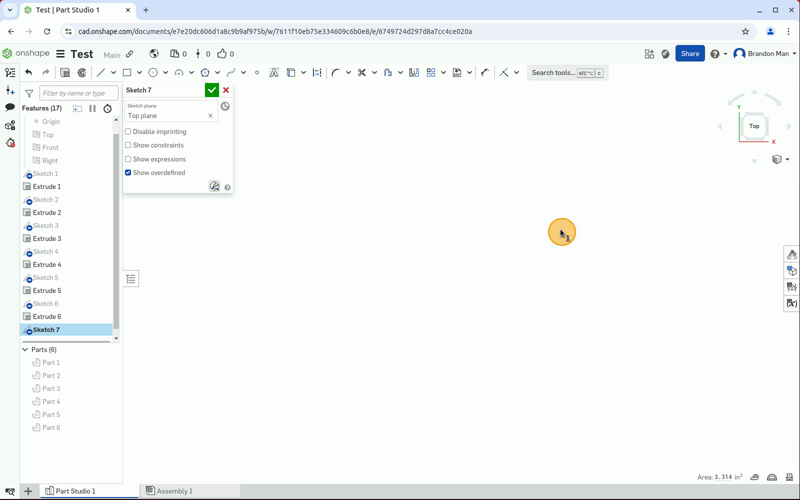
scroll(-6)
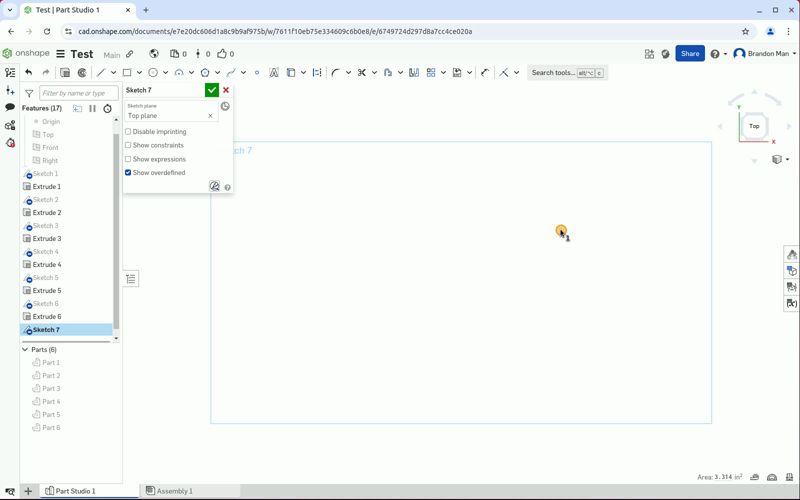
mouse_move(73, 352)
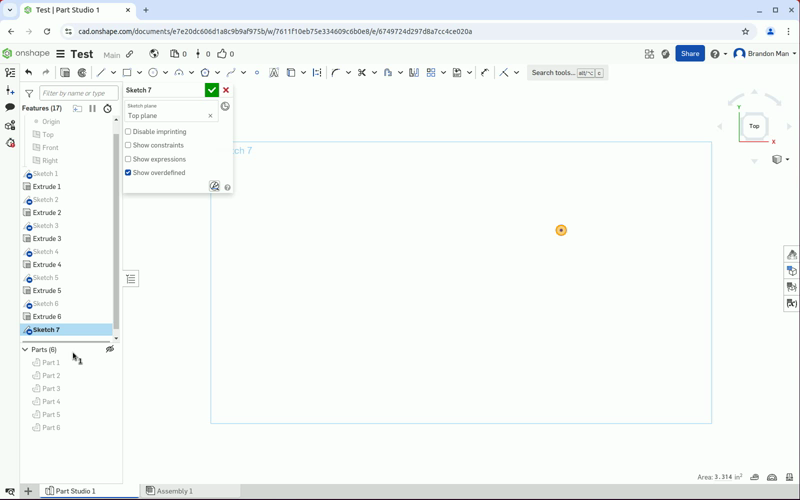
key(shift+y)
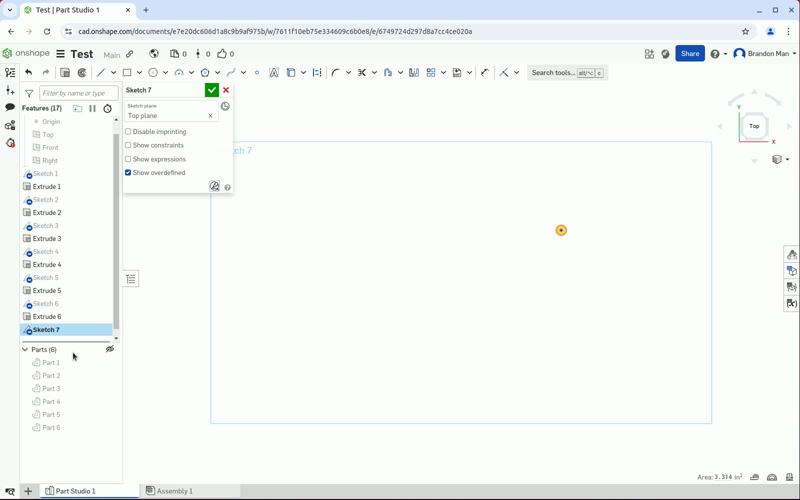
key(shift+e)
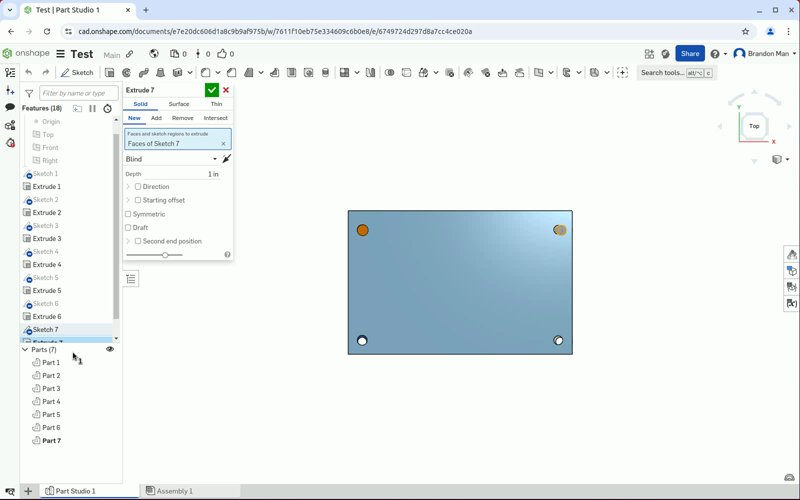
mouse_move(143, 106)
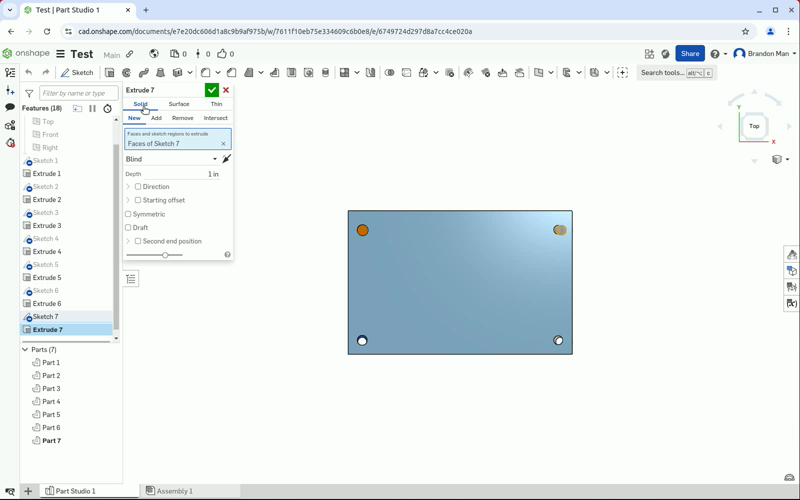
click(143, 106)
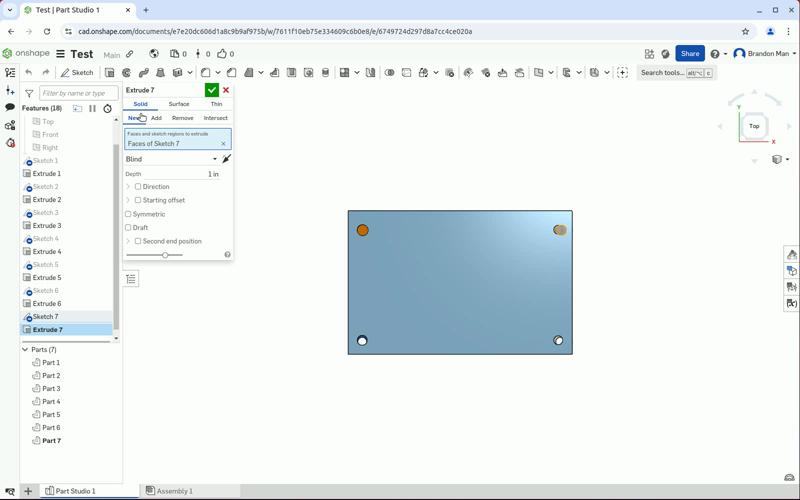
mouse_move(137, 120)
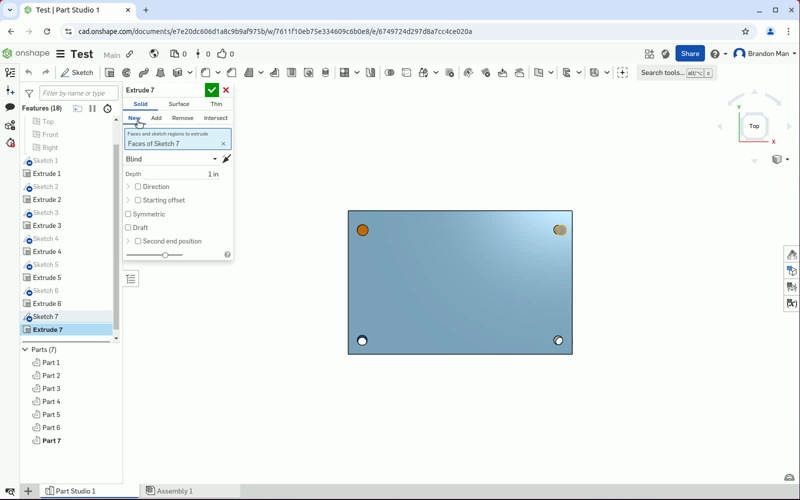
click(137, 120)
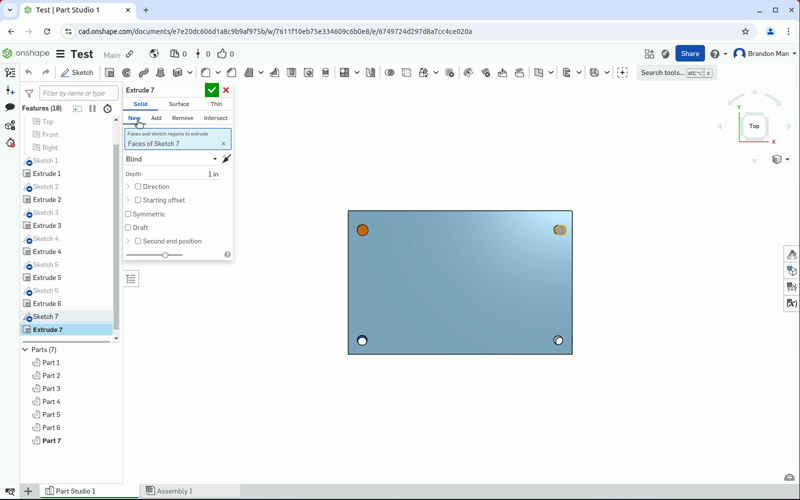
key(tab, 4)
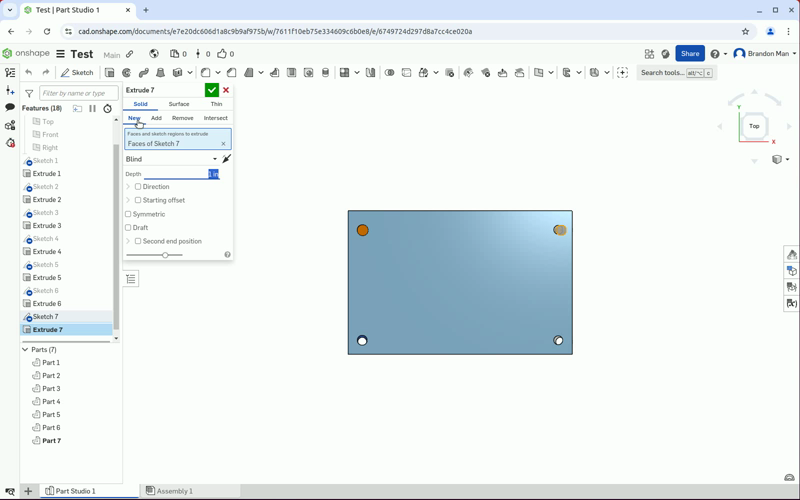
text(15.646)
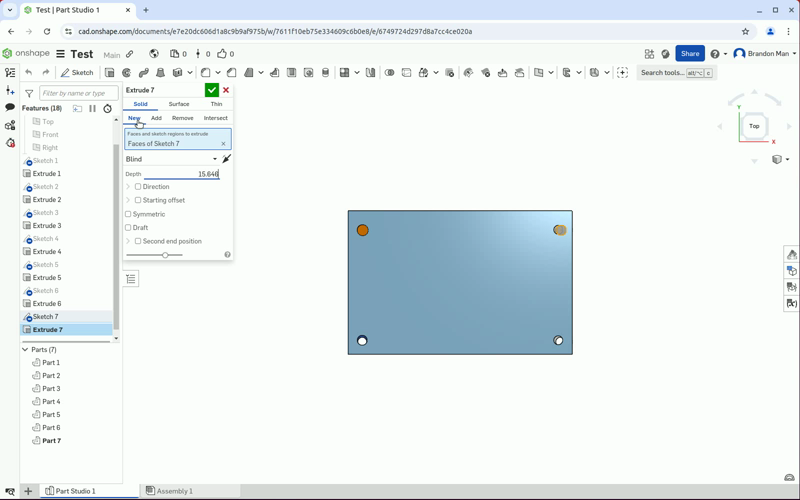
key(enter)
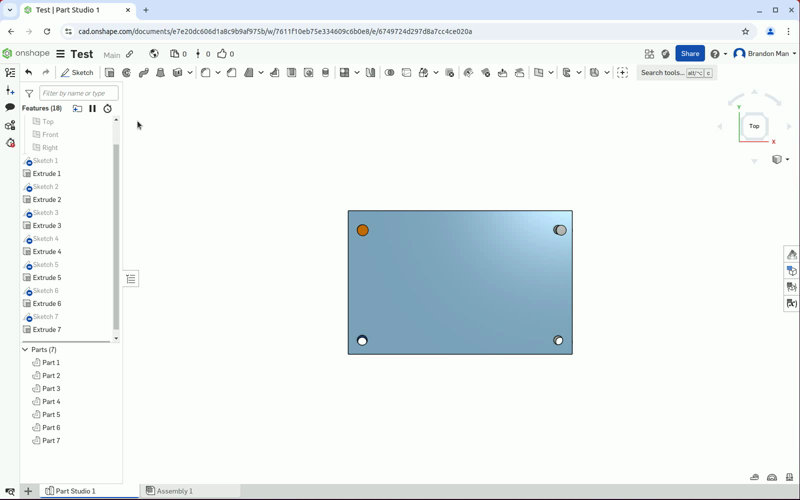
key(shift+h)
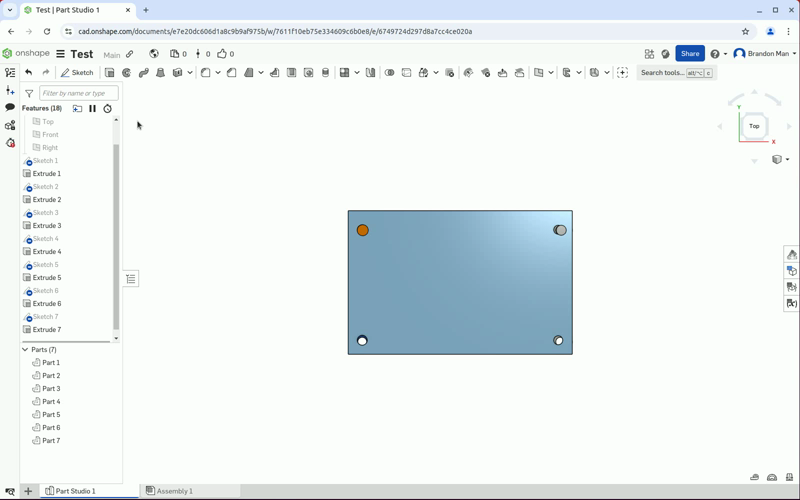
key(shift+h)
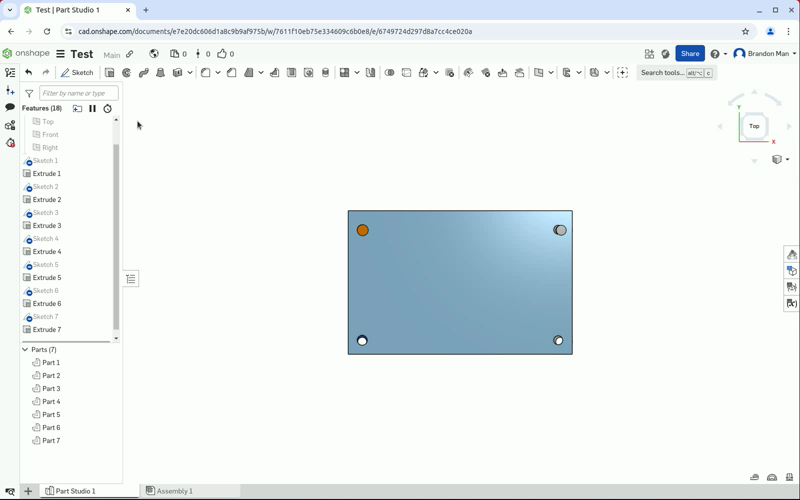
mouse_move(69, 163)
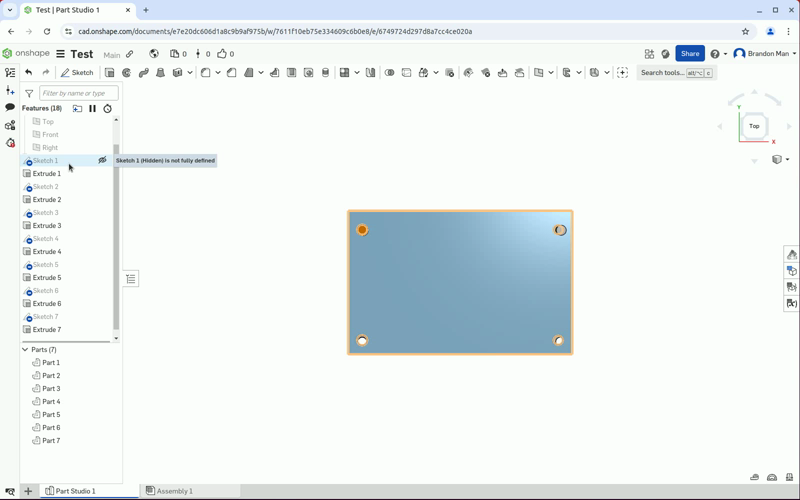
click(69, 163)
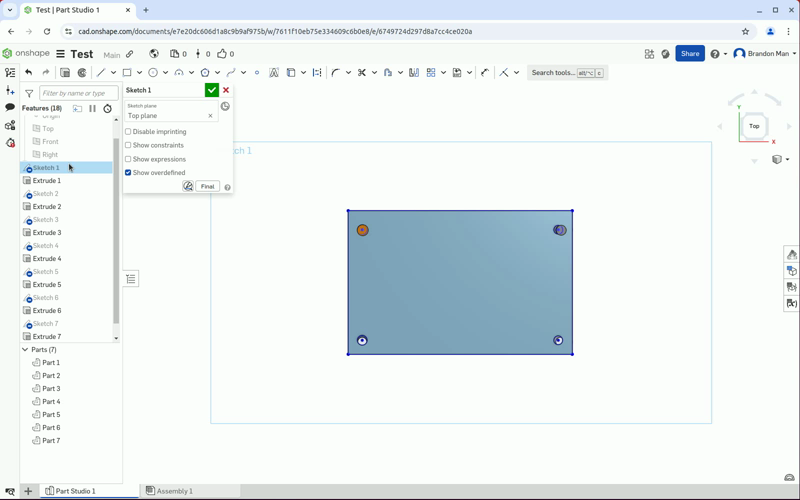
mouse_move(229, 92)
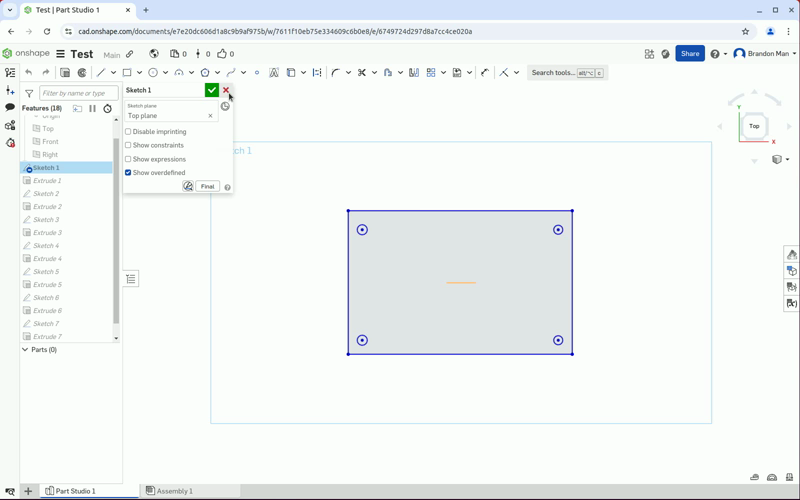
click(229, 92)
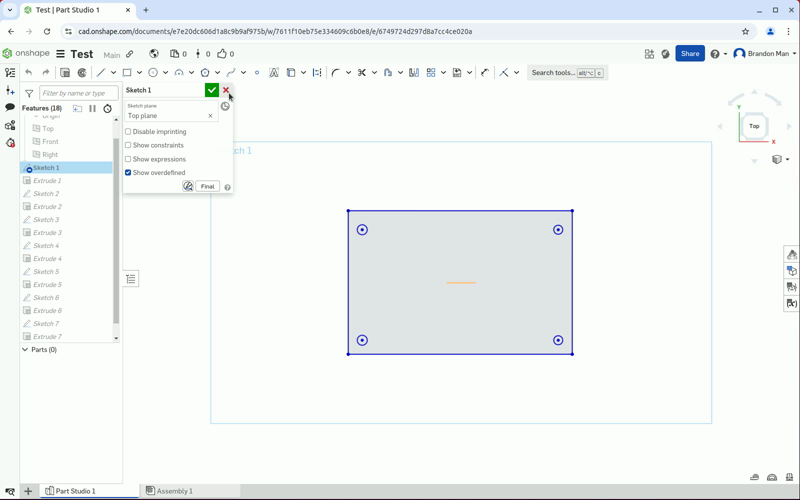
key(shift+s)
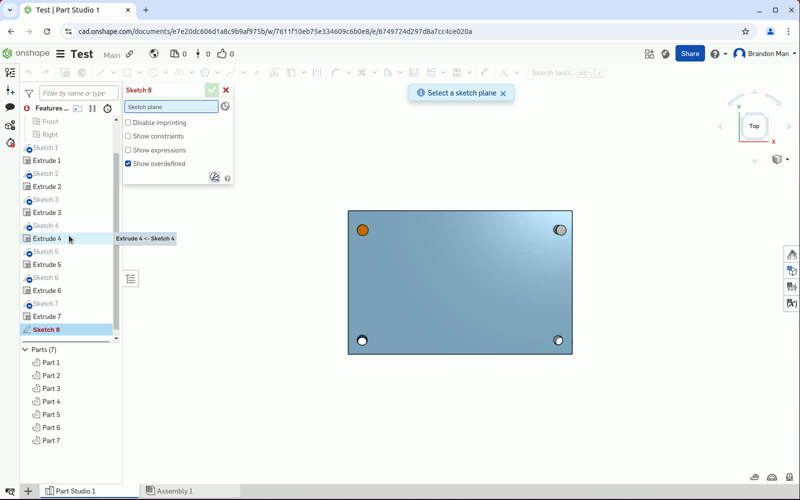
scroll(3)
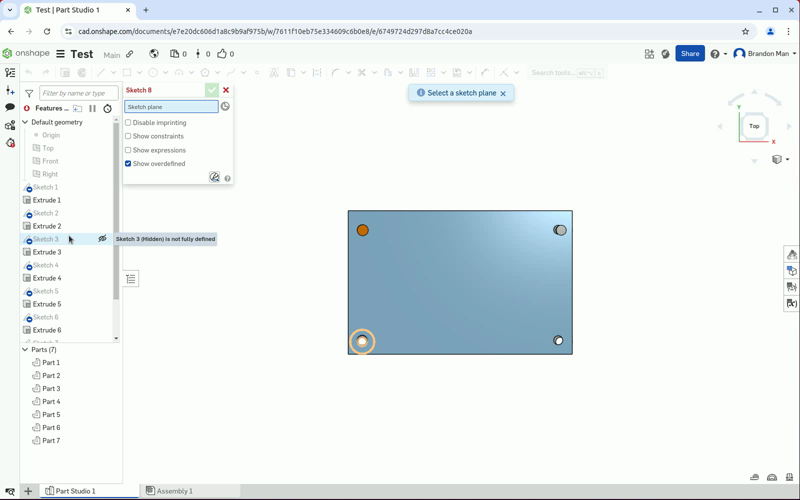
mouse_move(69, 150)
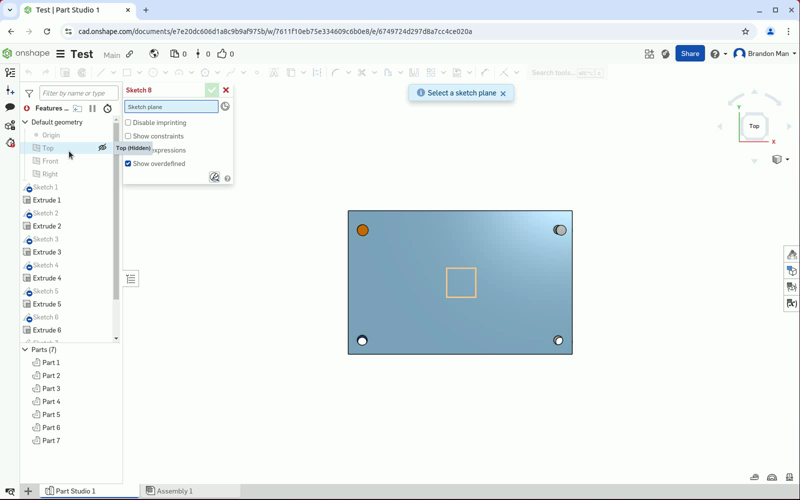
click(69, 150)
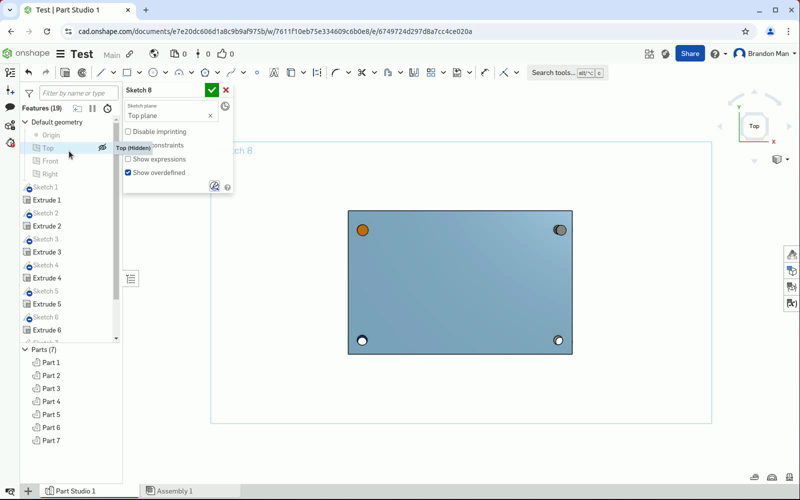
mouse_move(73, 352)
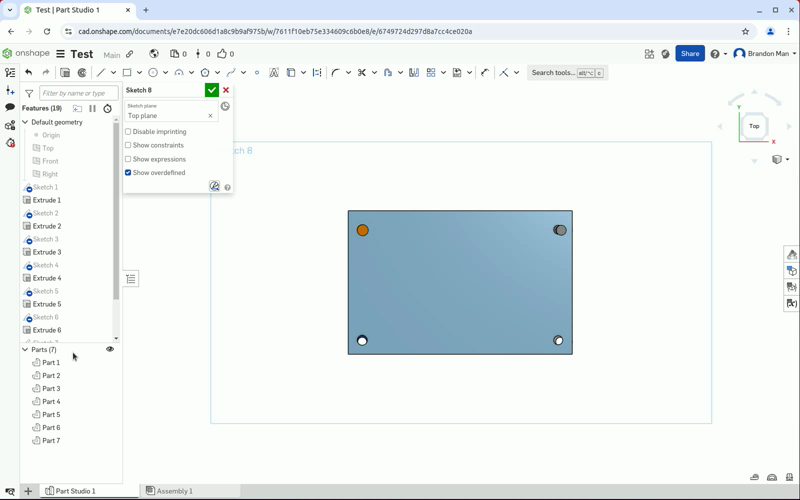
key(y)
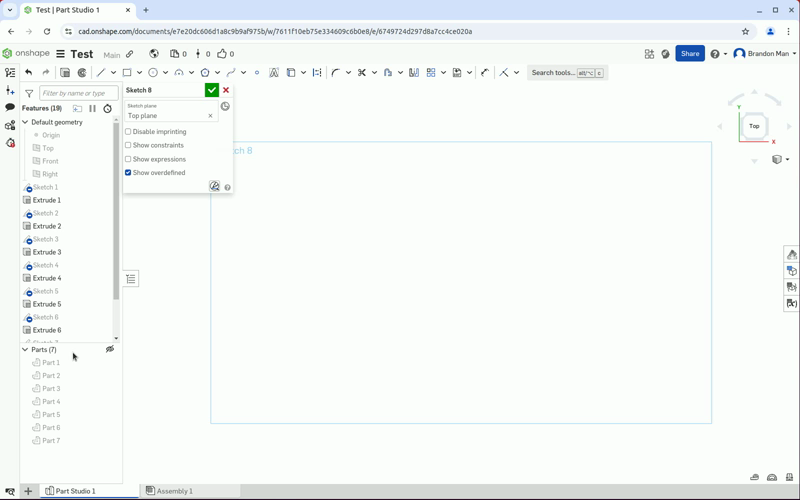
key(c)
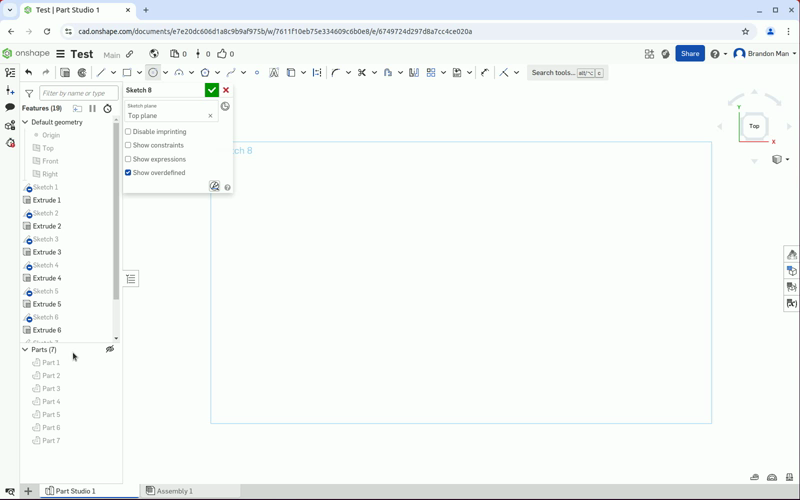
key_down(shift)
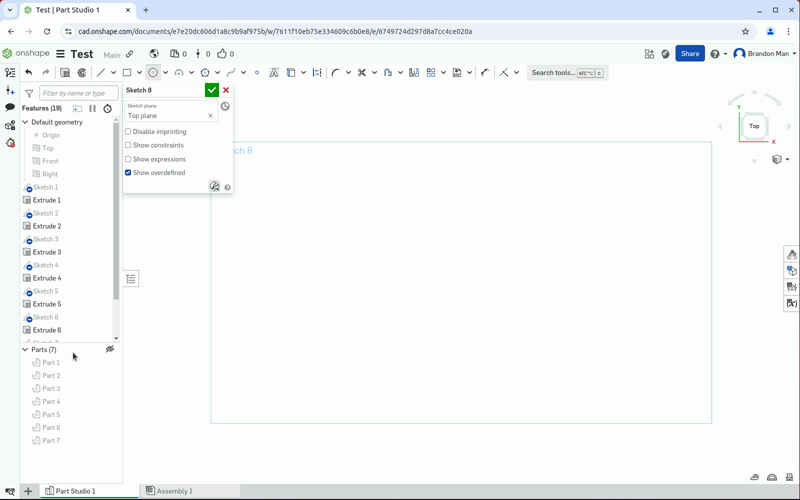
mouse_move(561, 341)
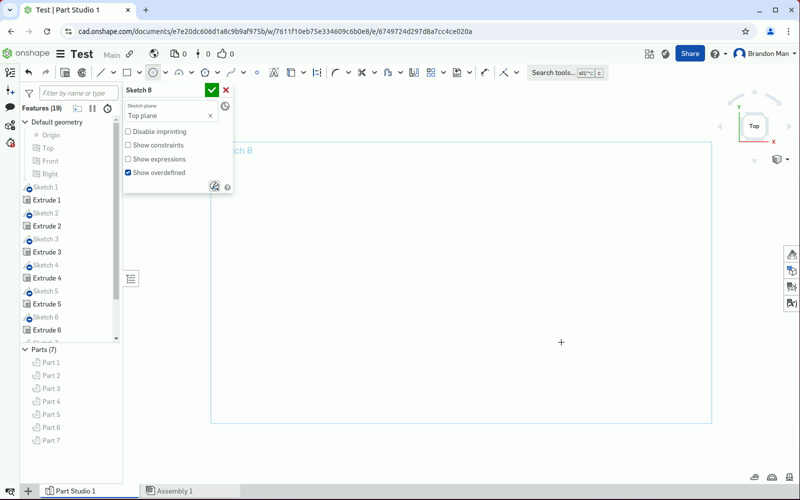
click(561, 341)
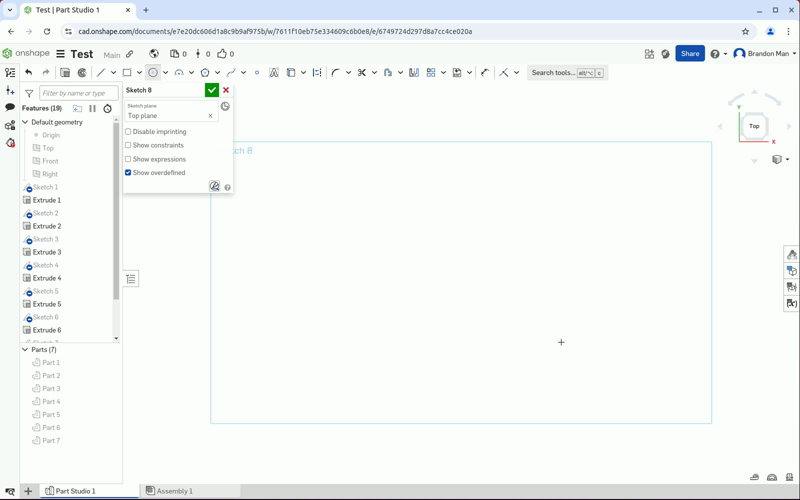
key_up(shift)
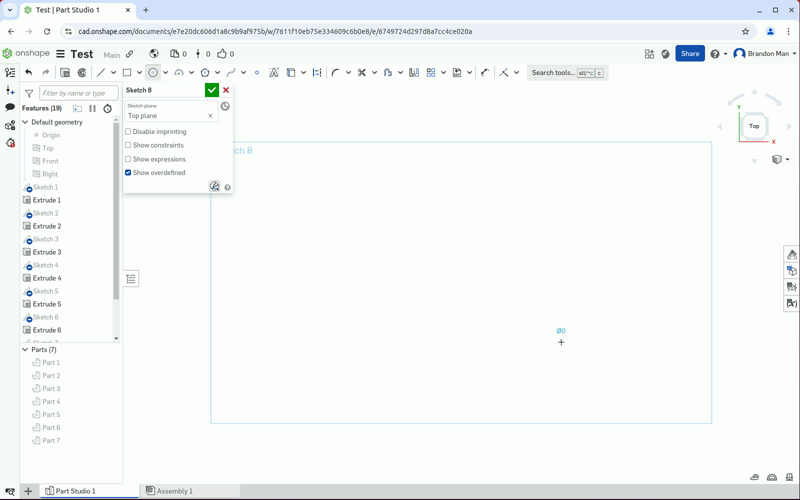
mouse_move(566, 341)
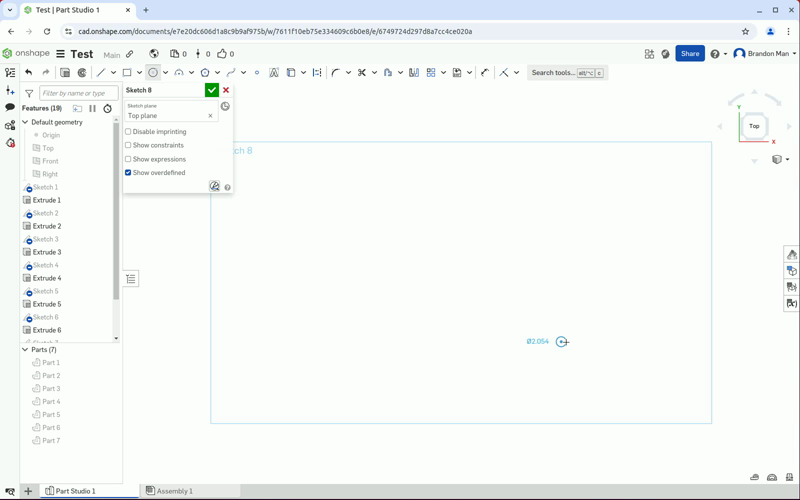
click(566, 341)
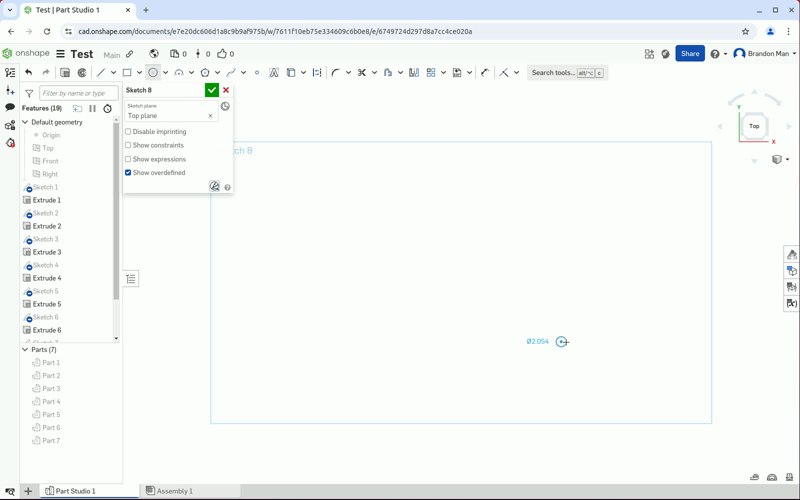
key(esc)
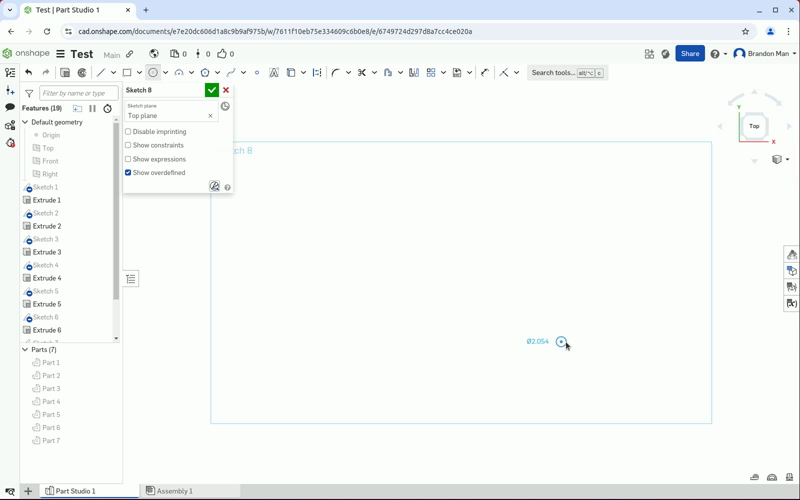
mouse_move(556, 343)
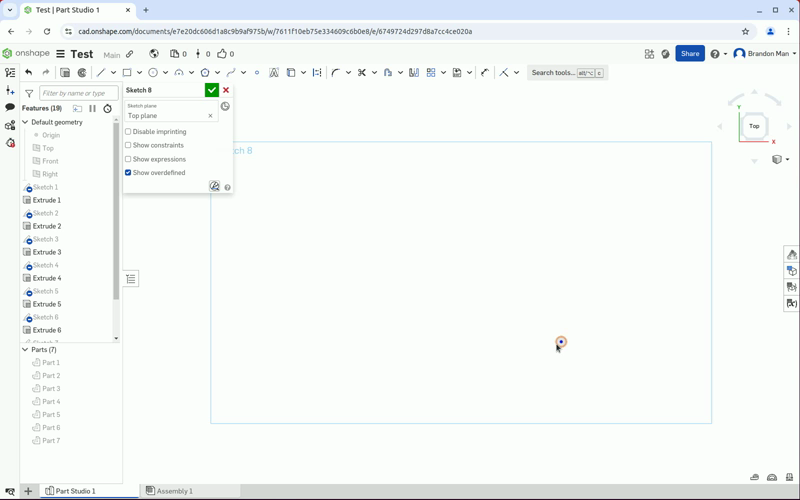
scroll(6)
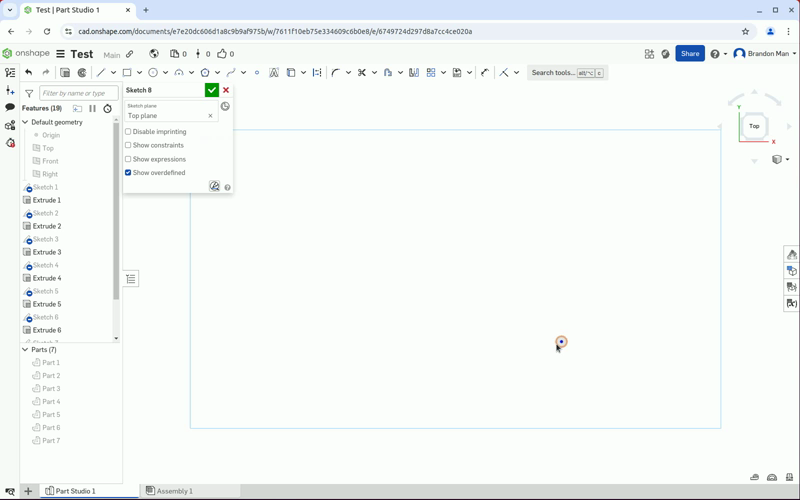
scroll(6)
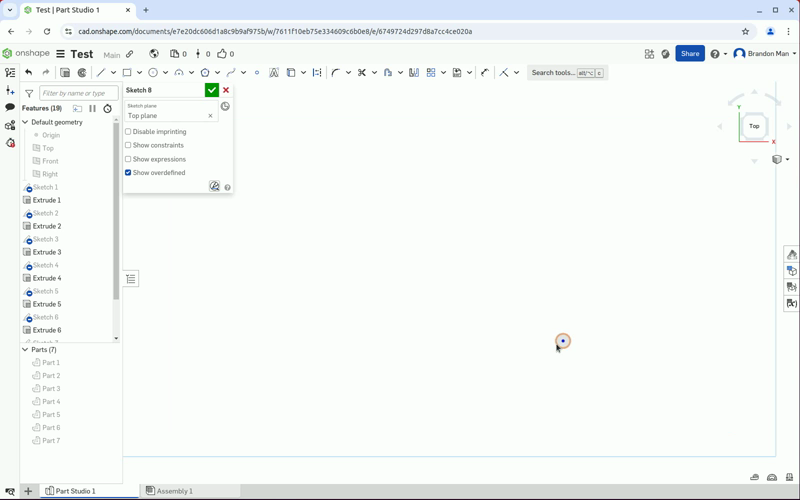
scroll(6)
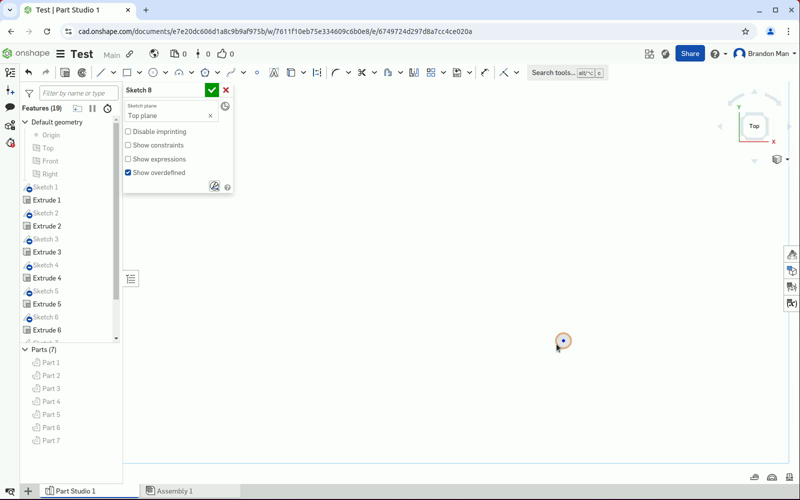
scroll(6)
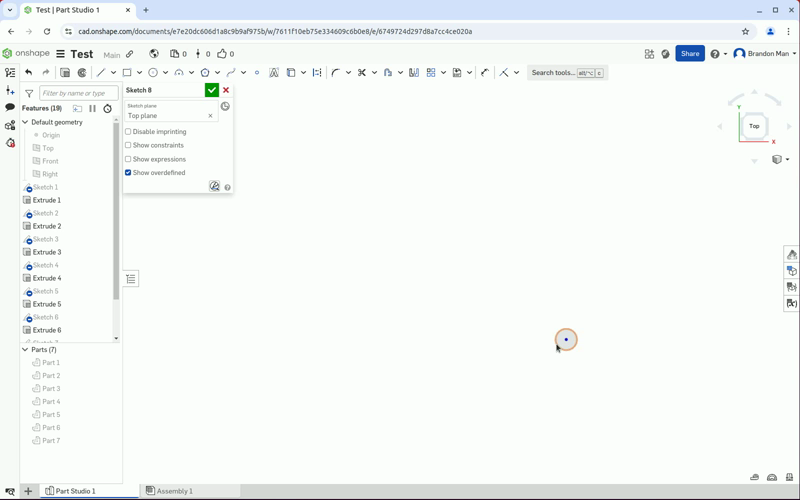
scroll(6)
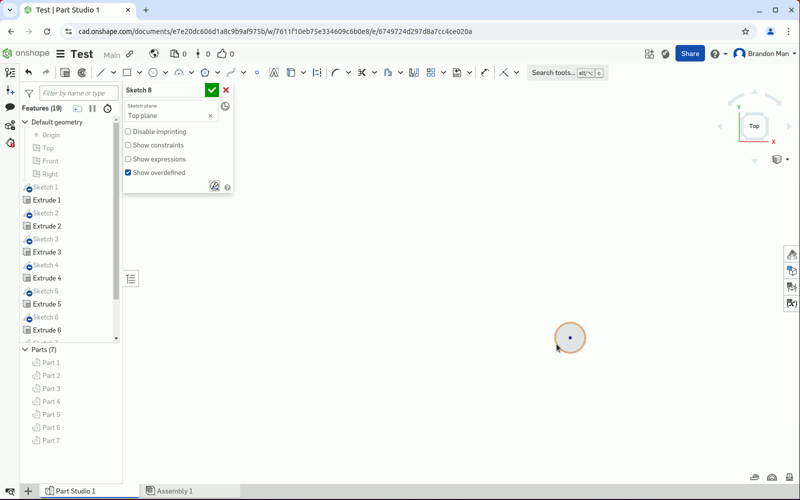
scroll(6)
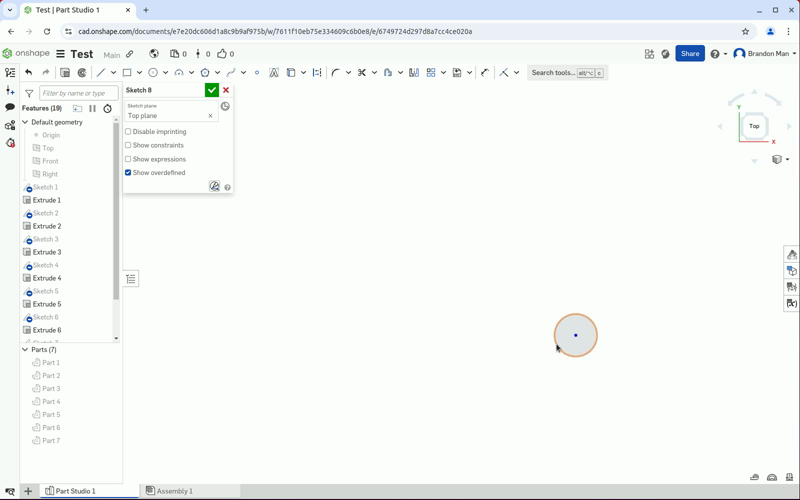
scroll(6)
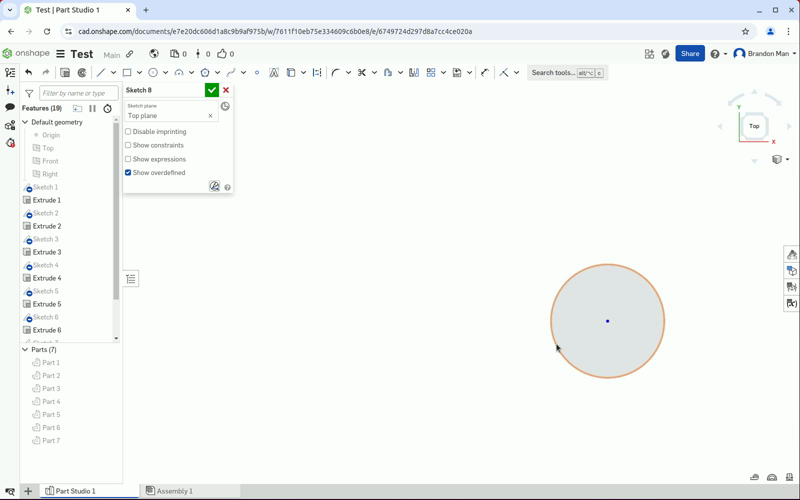
click(556, 343)
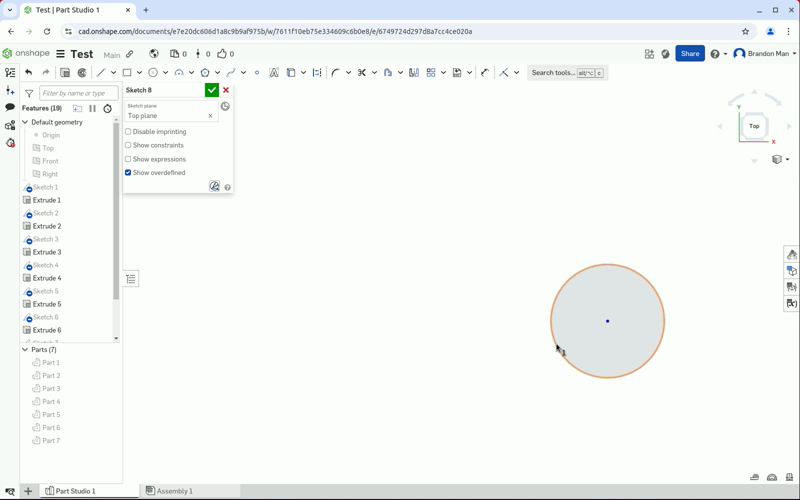
scroll(-6)
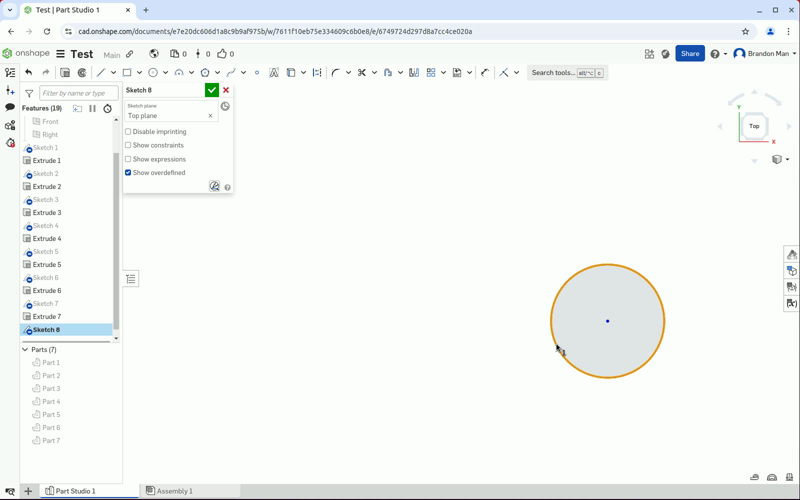
scroll(-6)
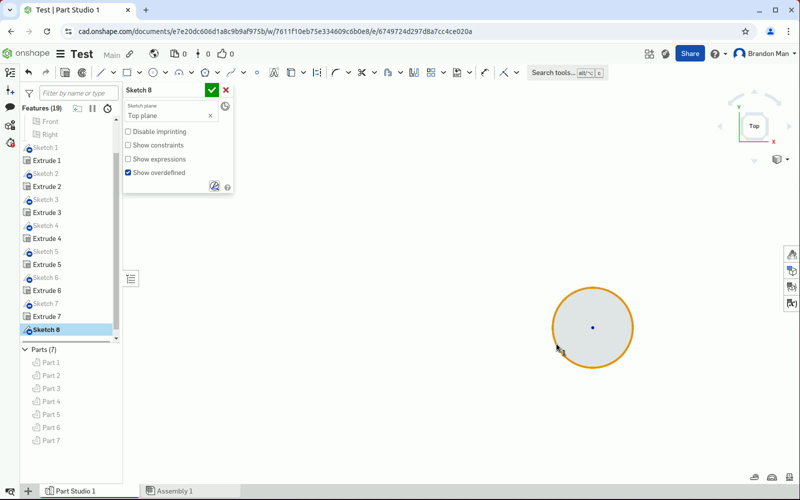
scroll(-6)
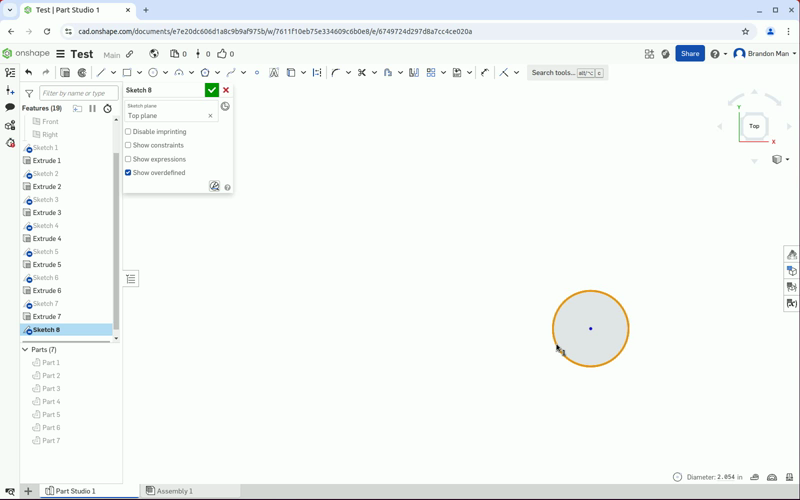
scroll(-6)
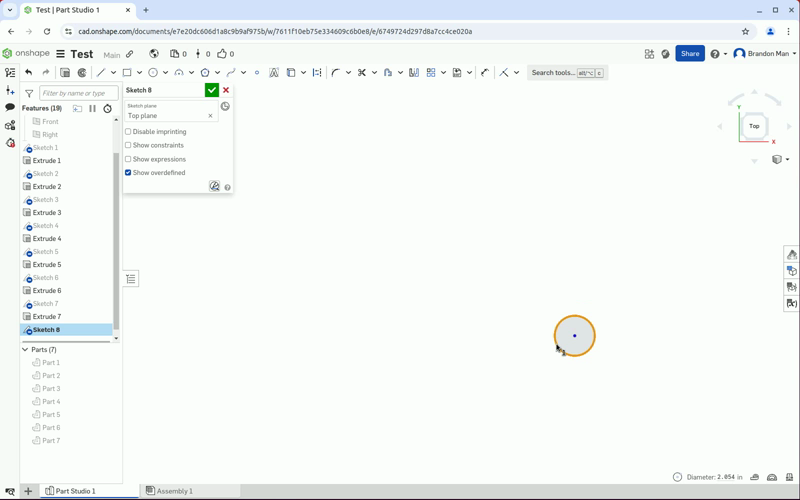
scroll(-6)
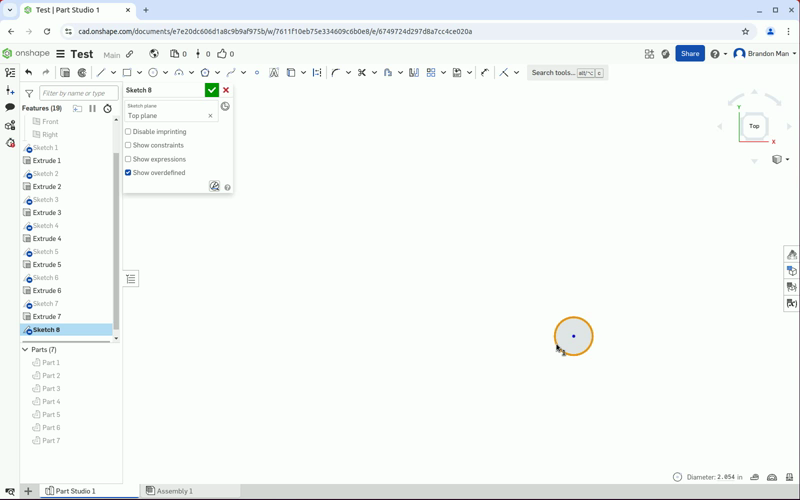
scroll(-6)
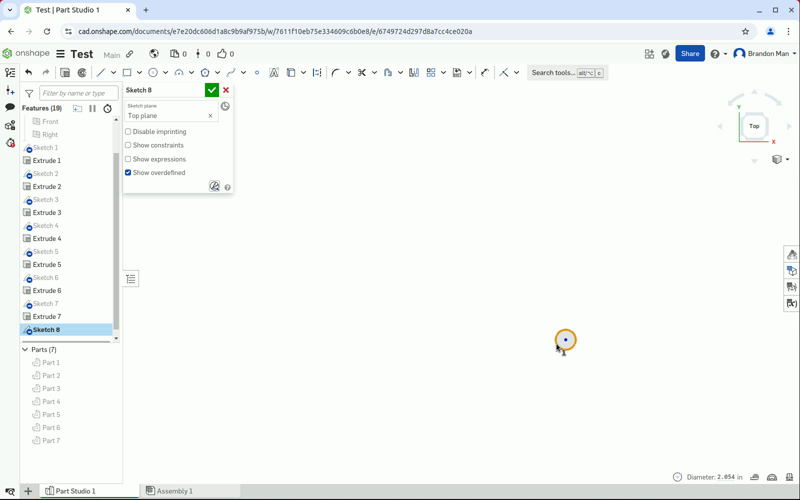
scroll(-6)
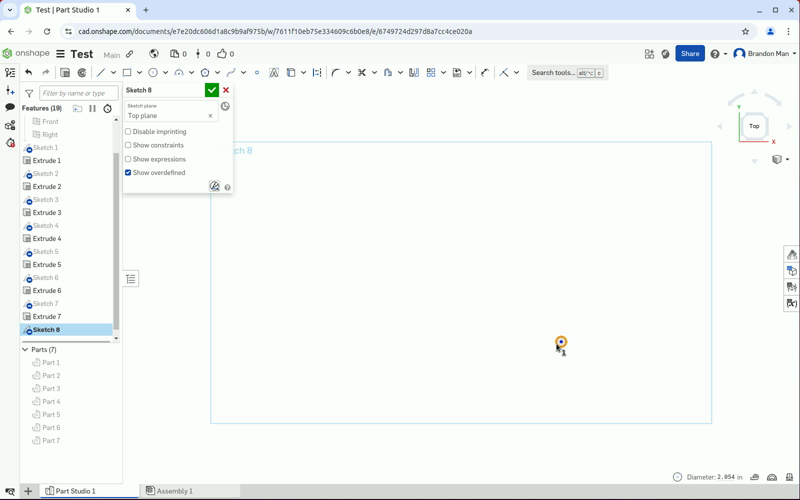
mouse_move(73, 352)
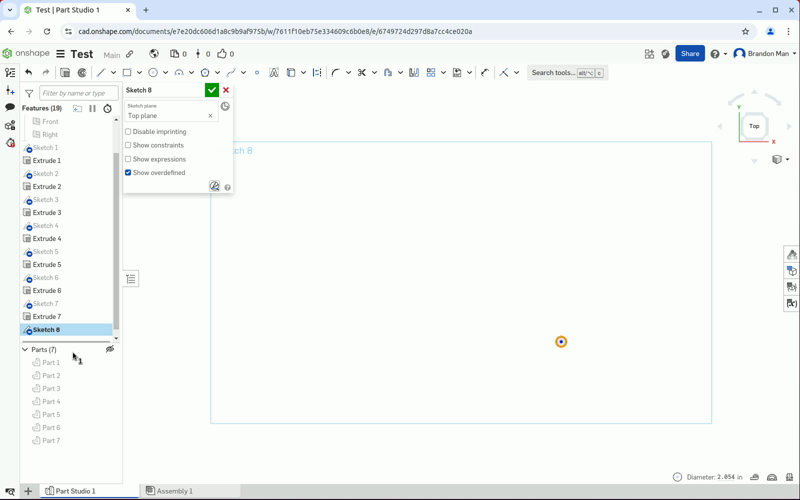
key(shift+y)
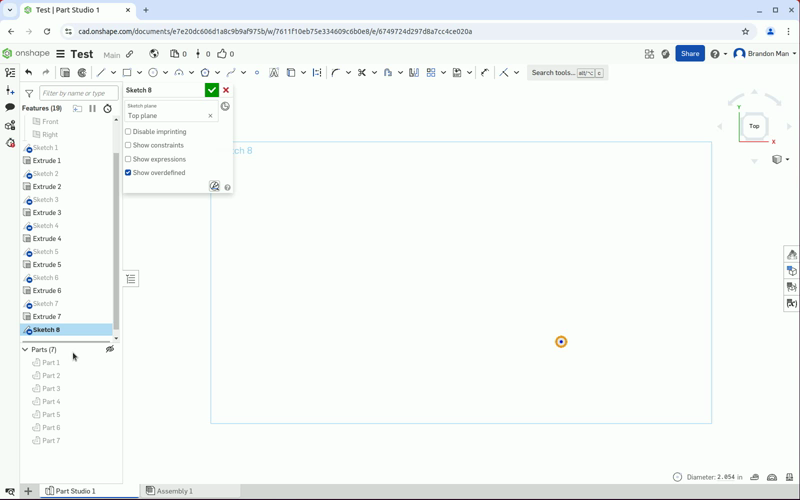
key(shift+e)
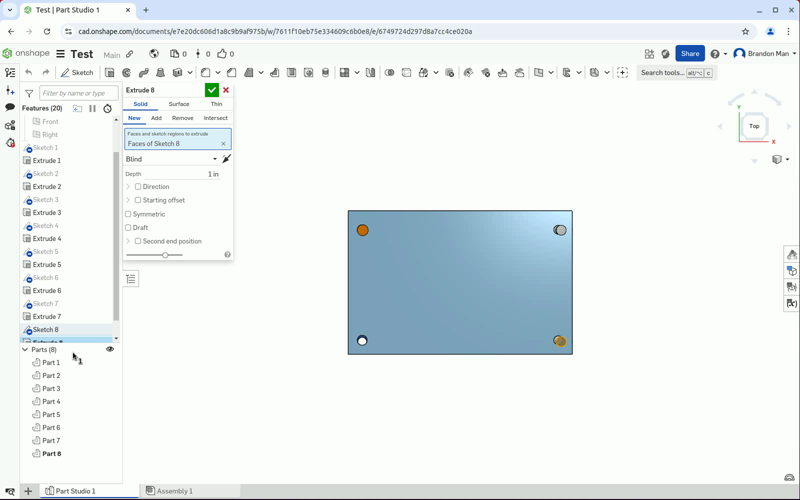
mouse_move(143, 106)
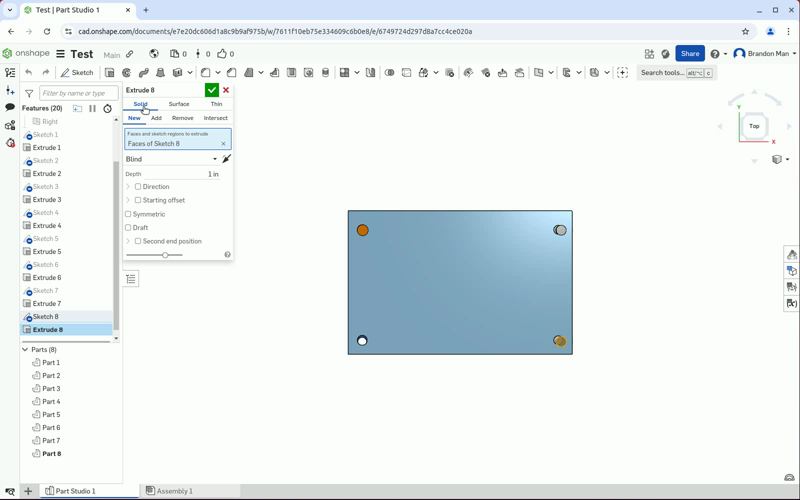
click(143, 106)
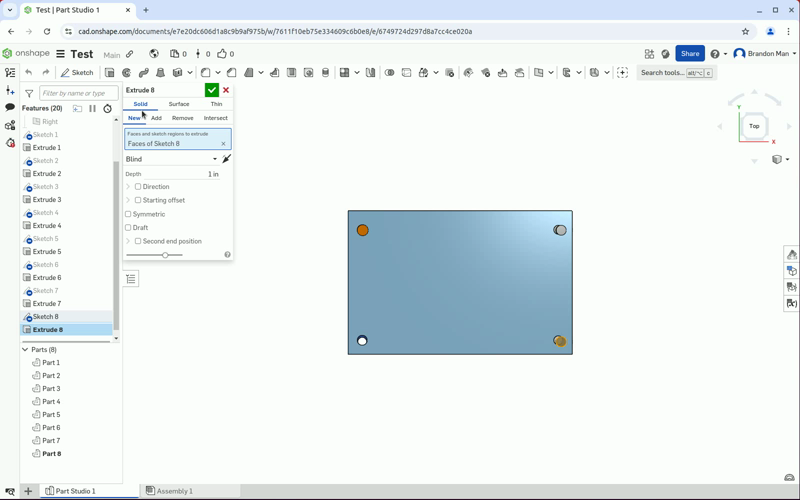
mouse_move(137, 120)
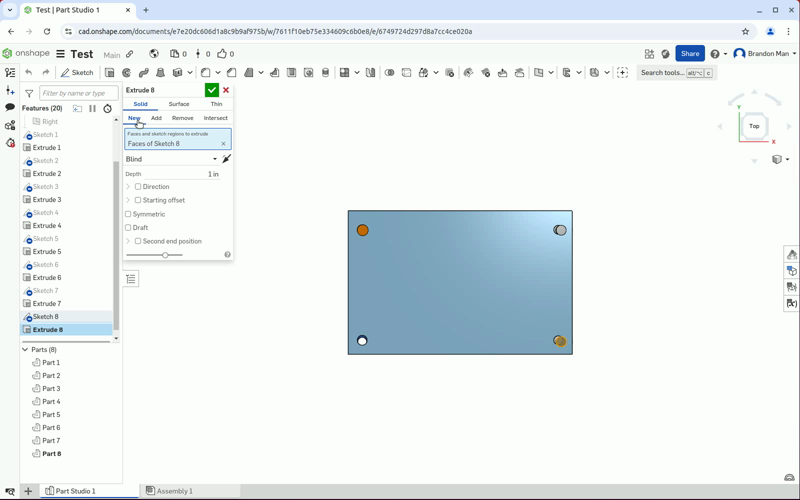
click(137, 120)
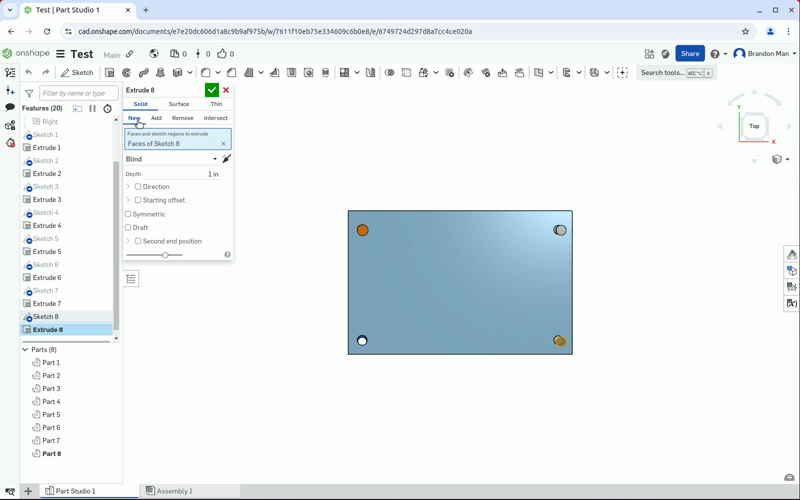
key(tab, 4)
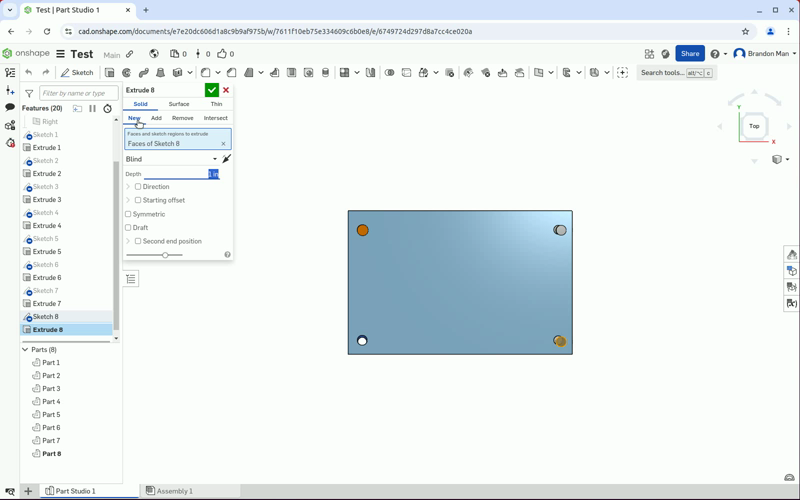
text(15.646)
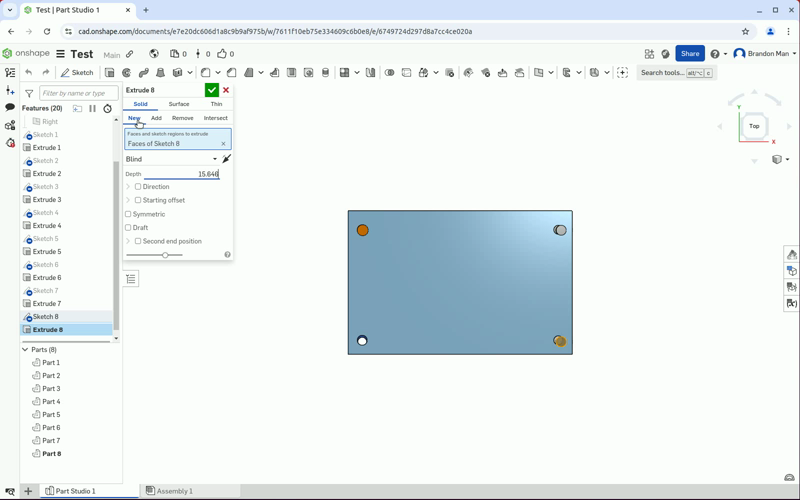
key(enter)
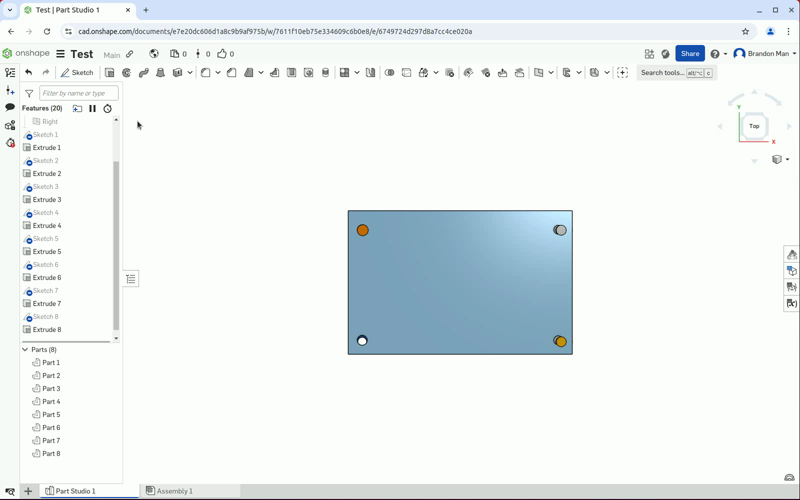
key(shift+h)
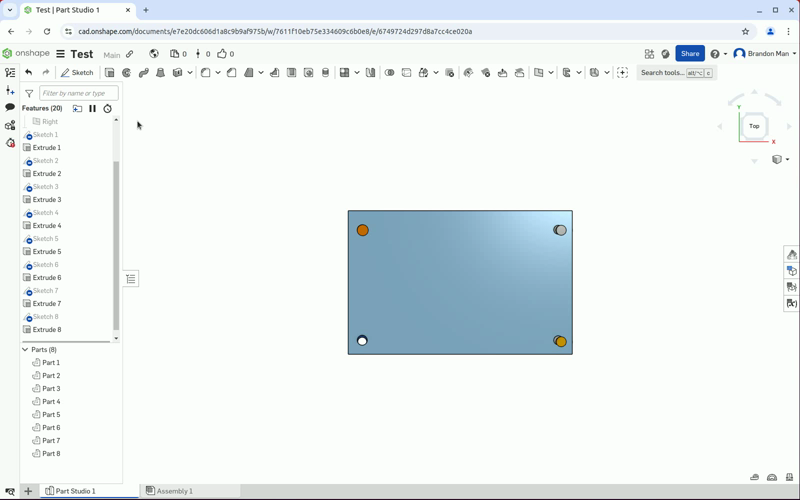
key(shift+h)
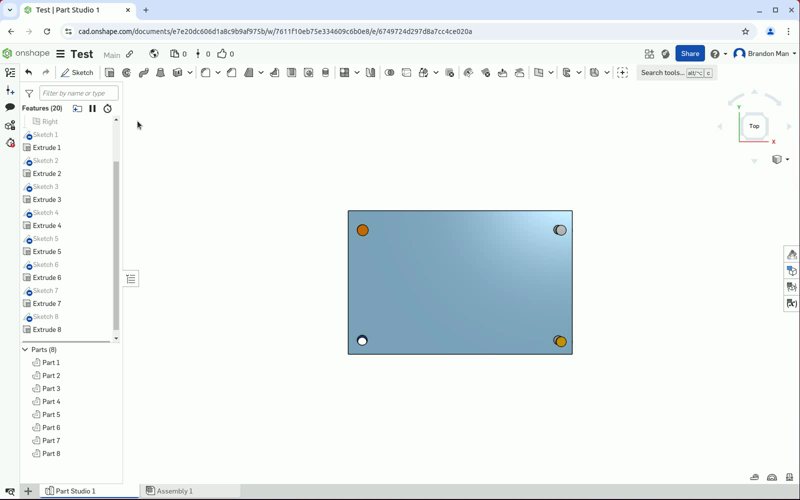
mouse_move(69, 137)
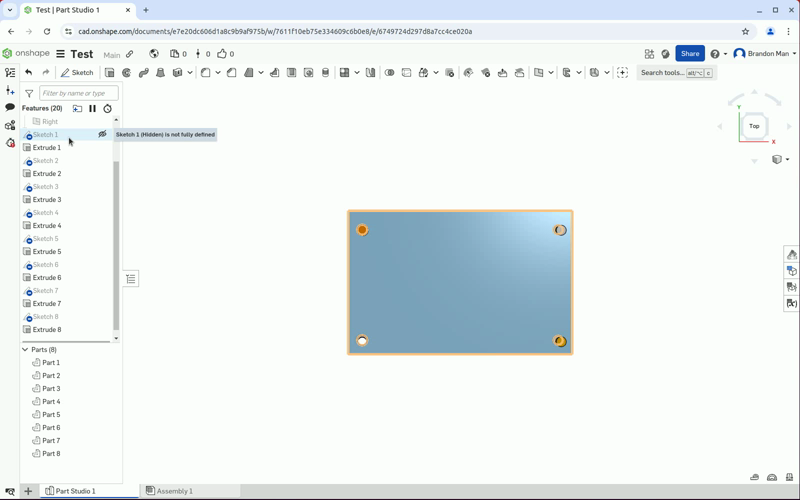
click(69, 137)
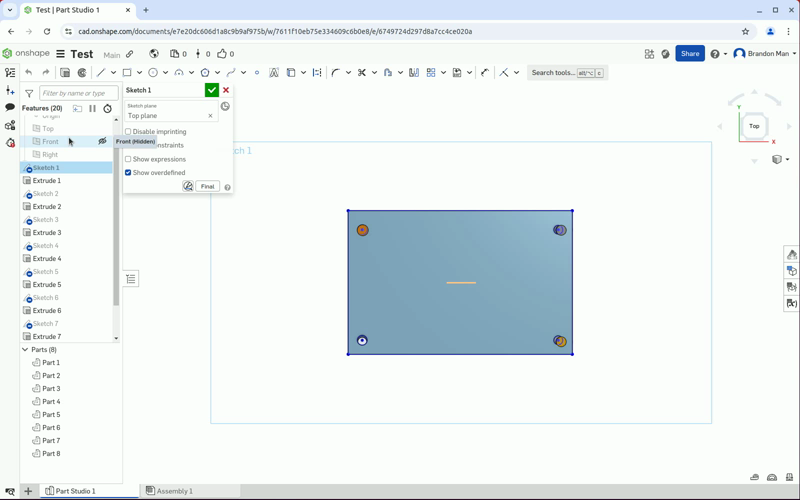
mouse_move(229, 92)
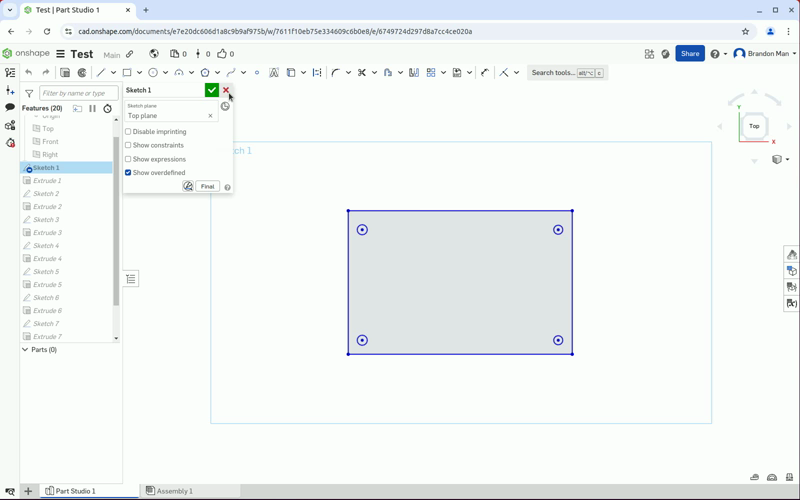
click(229, 92)
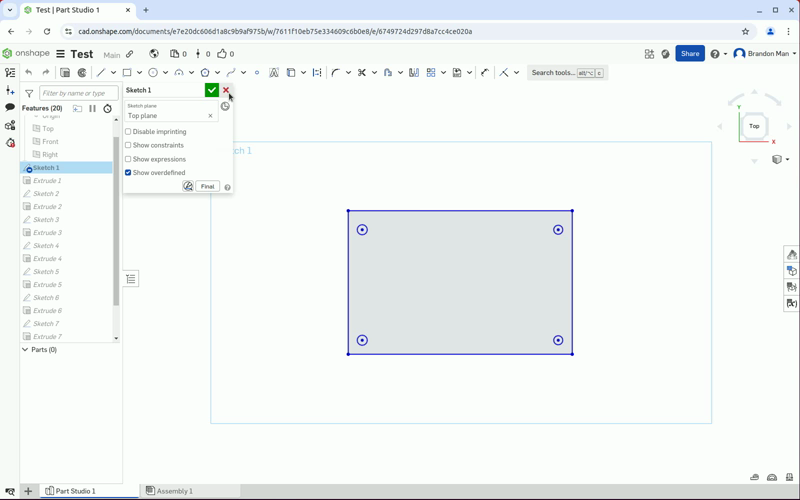
key(shift+s)
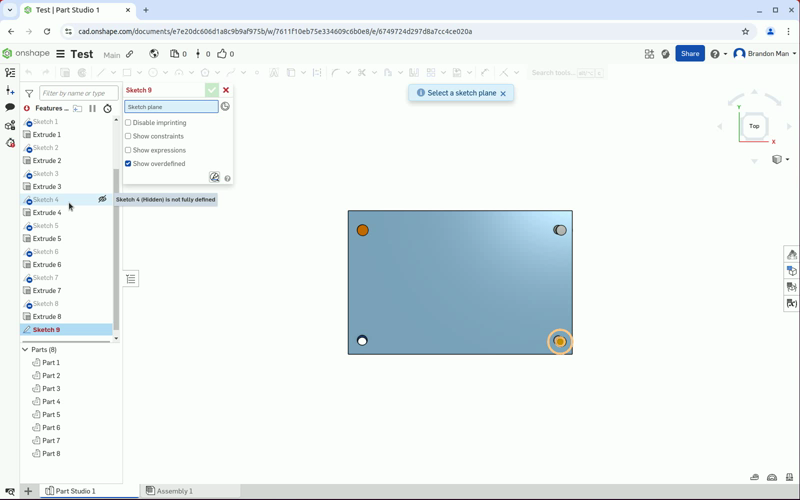
scroll(3)
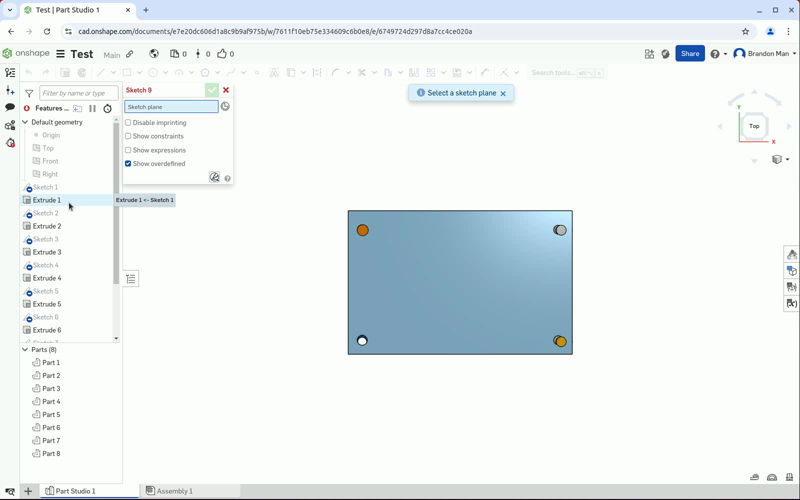
mouse_move(69, 150)
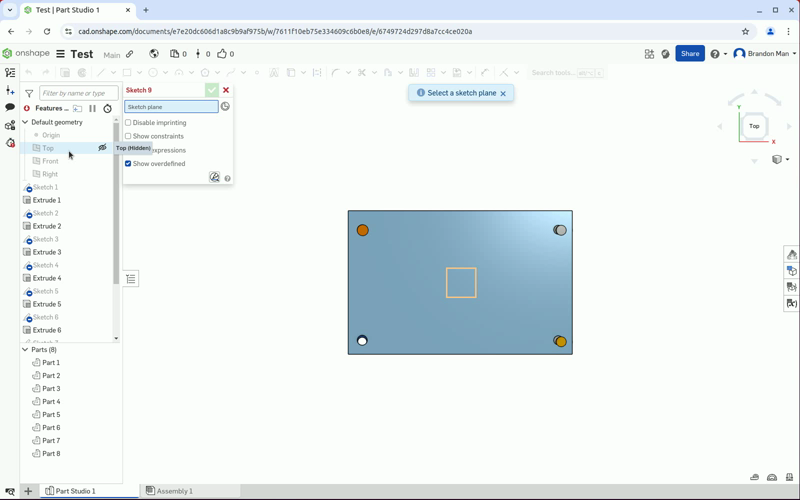
click(69, 150)
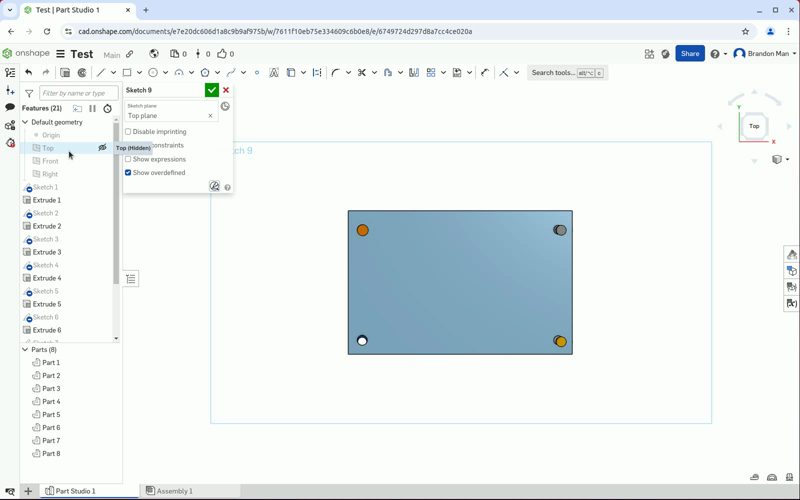
mouse_move(73, 352)
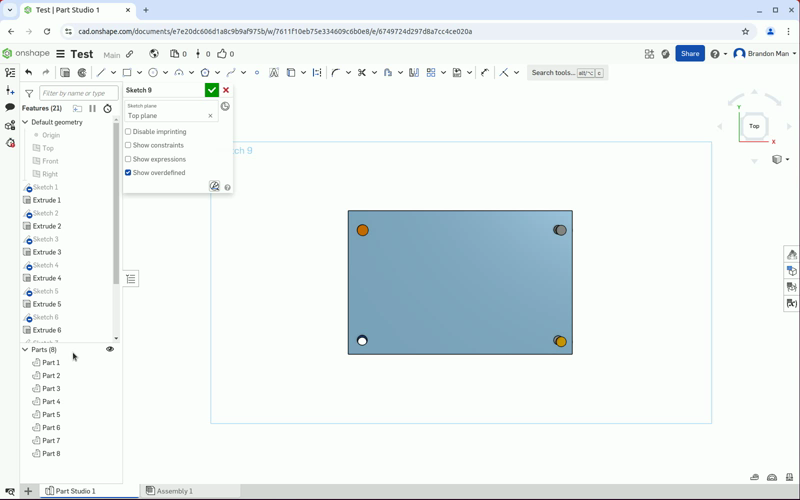
key(y)
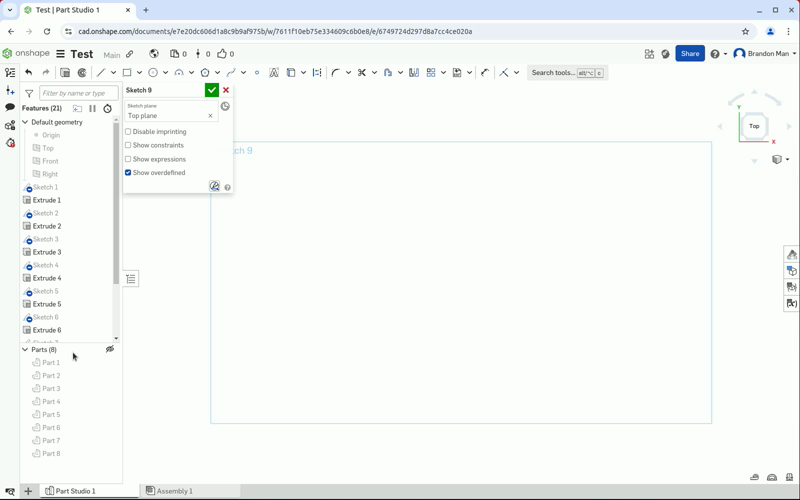
key(c)
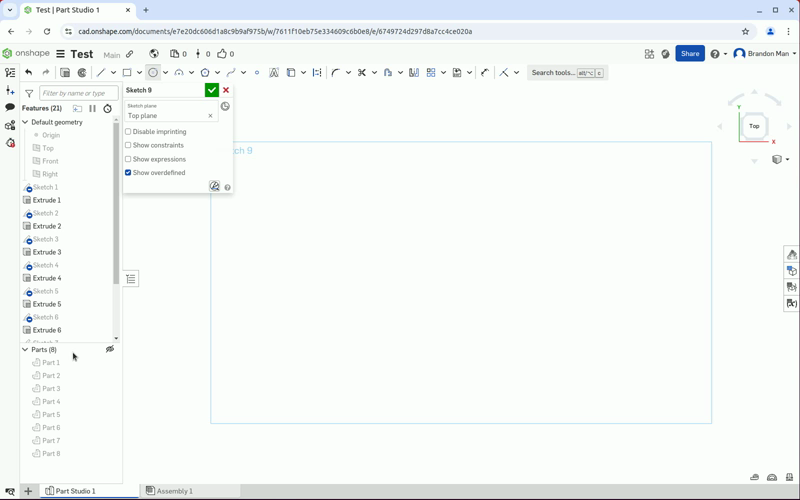
key_down(shift)
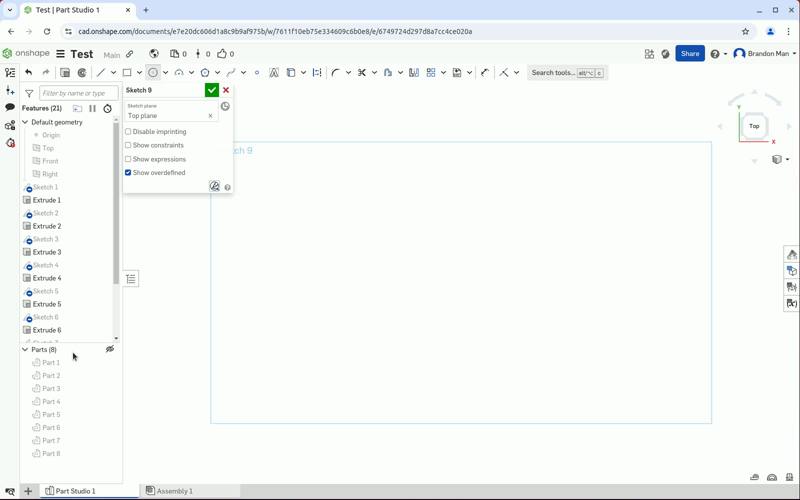
mouse_move(362, 341)
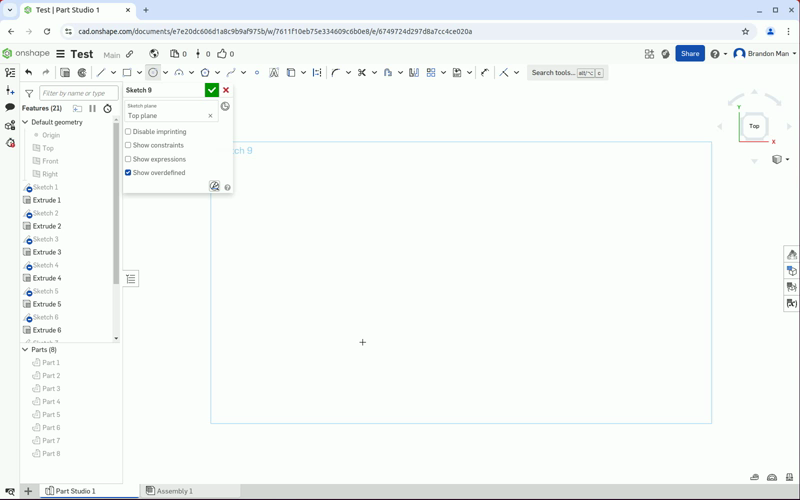
click(362, 341)
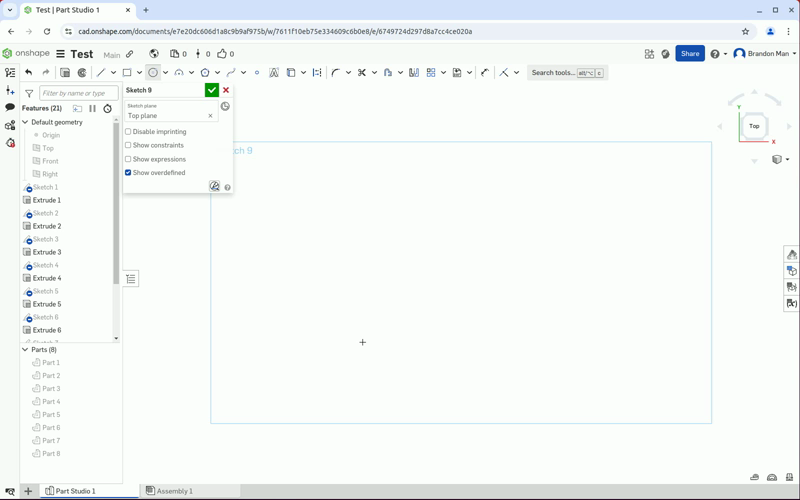
key_up(shift)
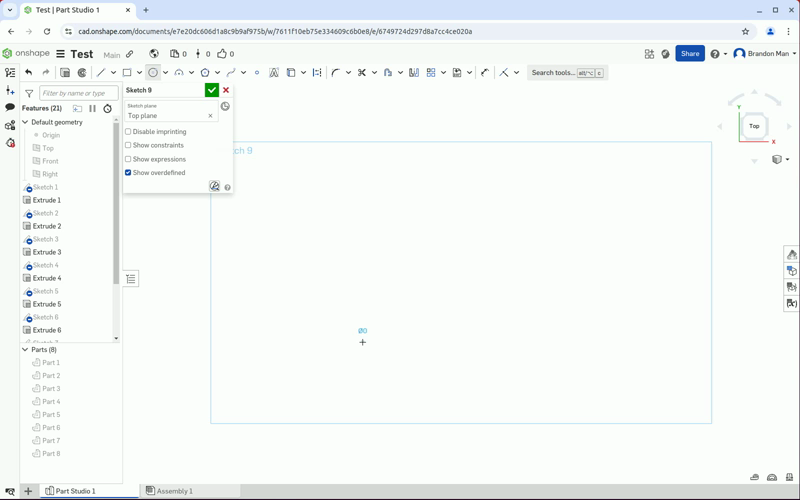
mouse_move(368, 341)
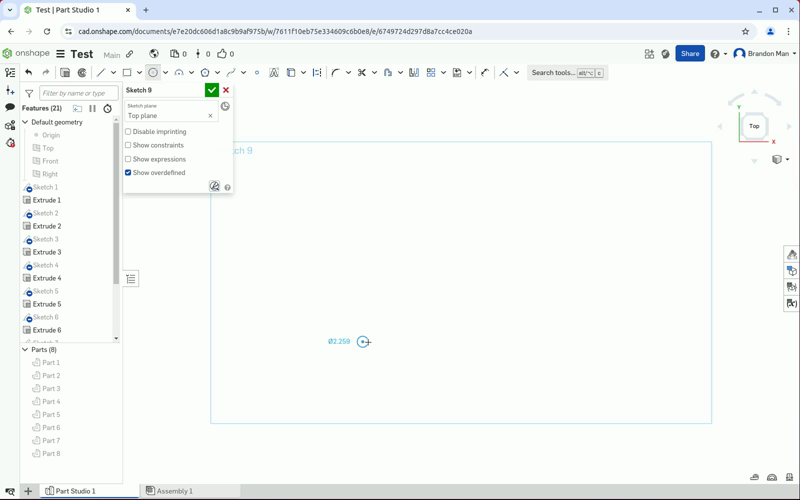
click(368, 341)
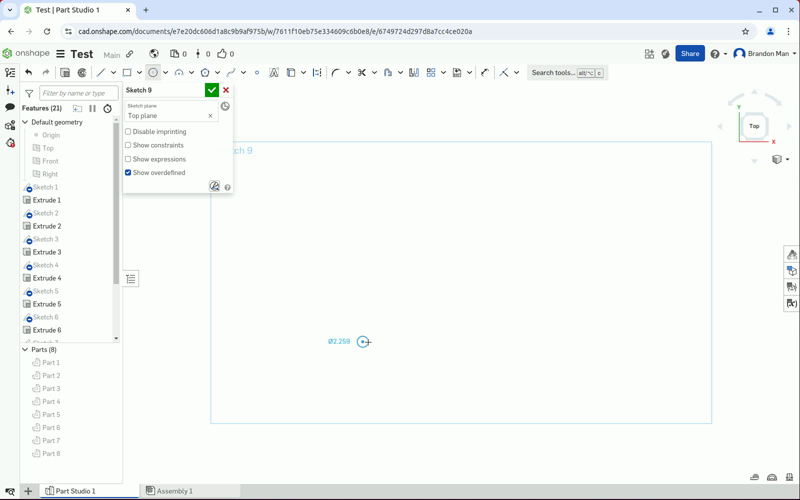
key(esc)
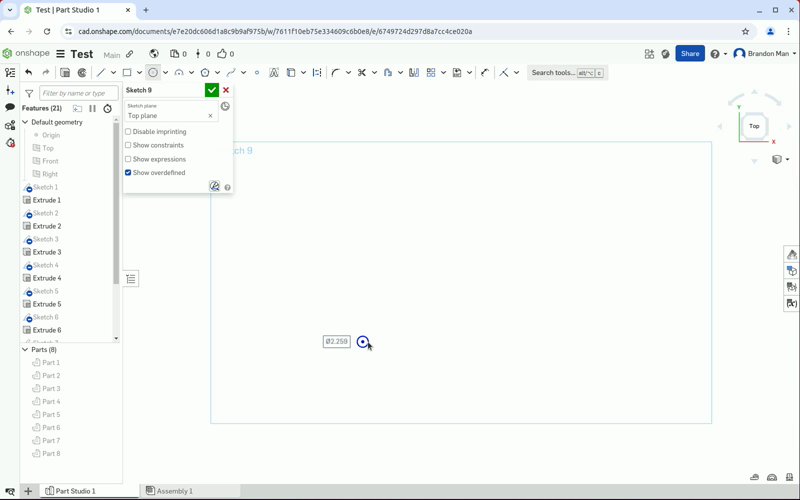
mouse_move(361, 339)
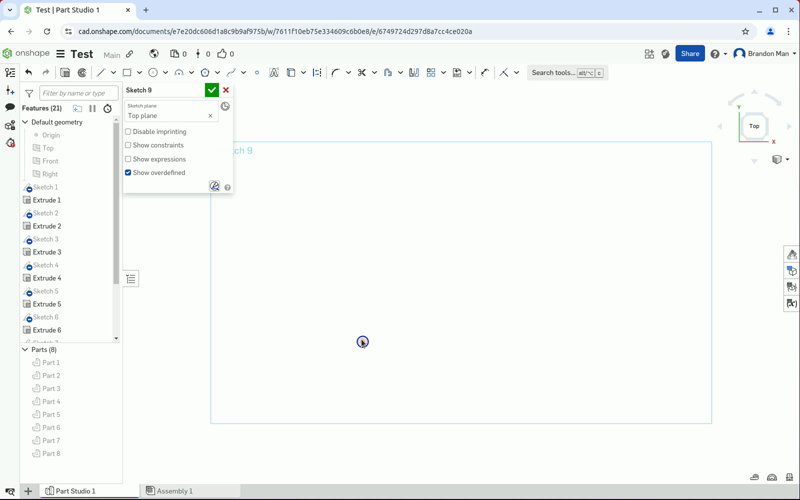
scroll(6)
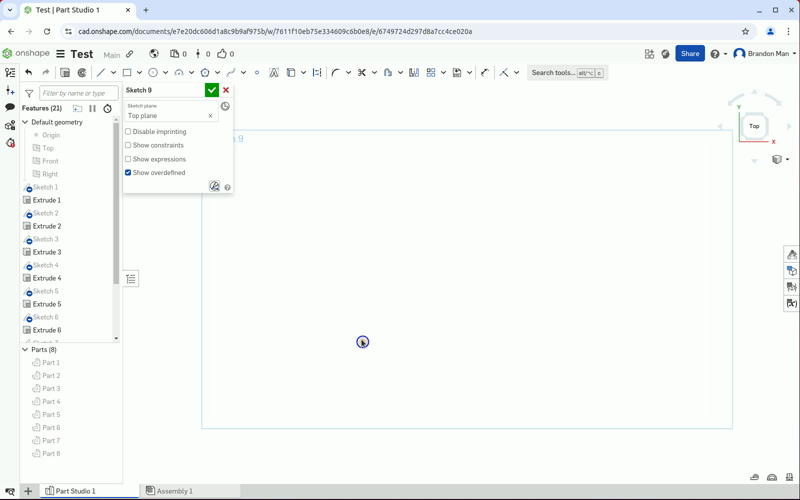
scroll(6)
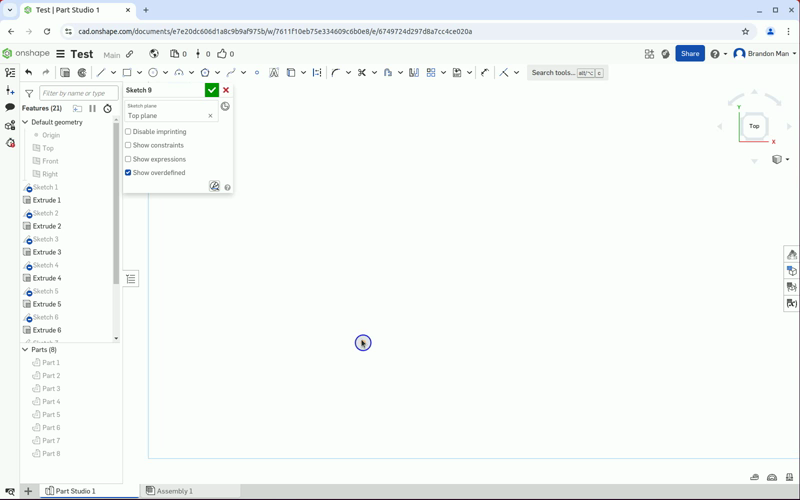
scroll(6)
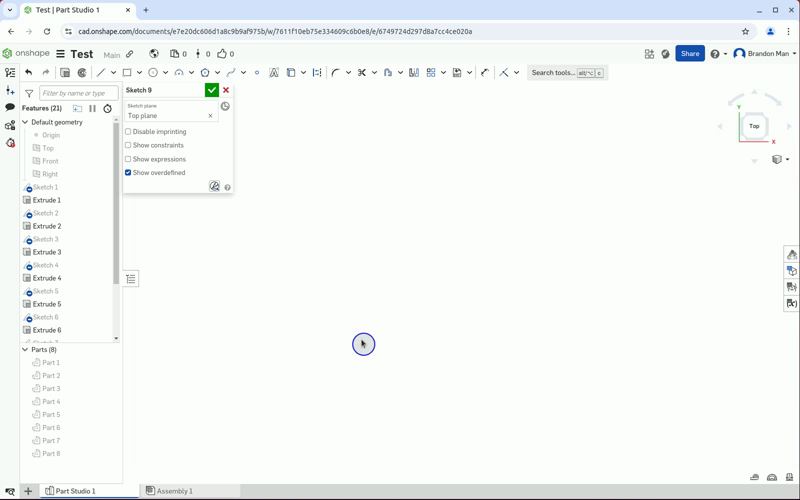
scroll(6)
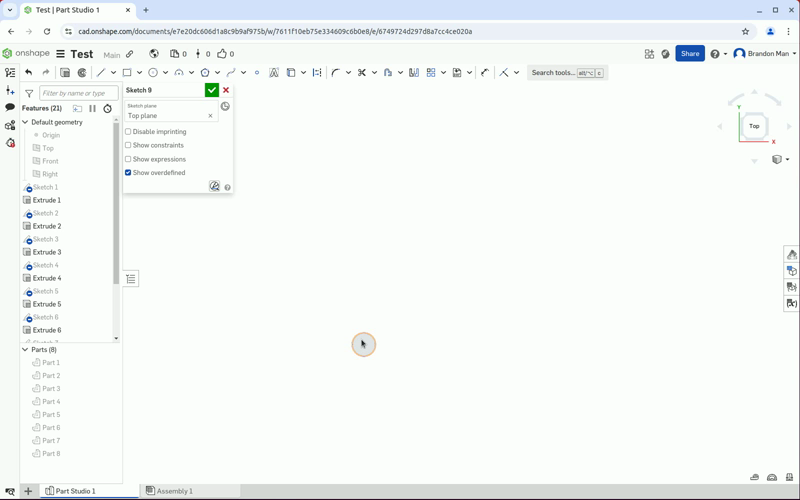
scroll(6)
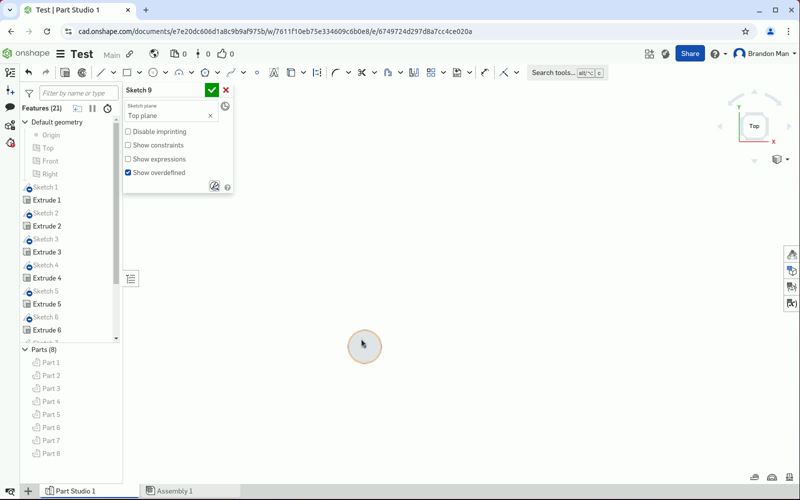
scroll(6)
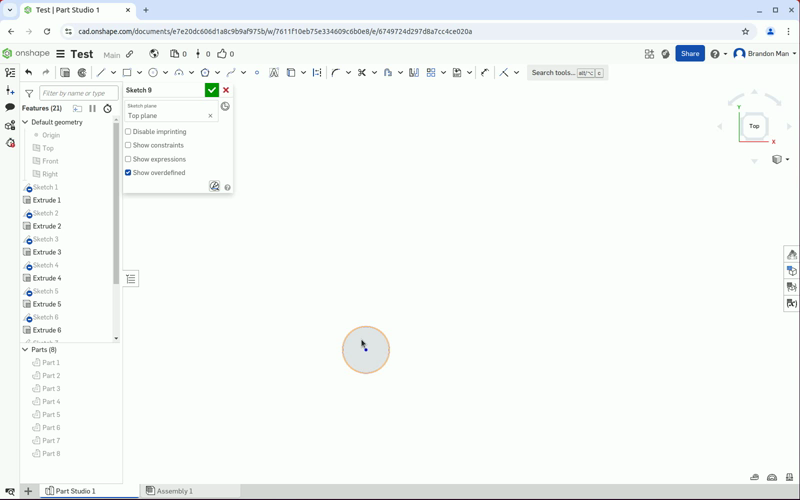
scroll(6)
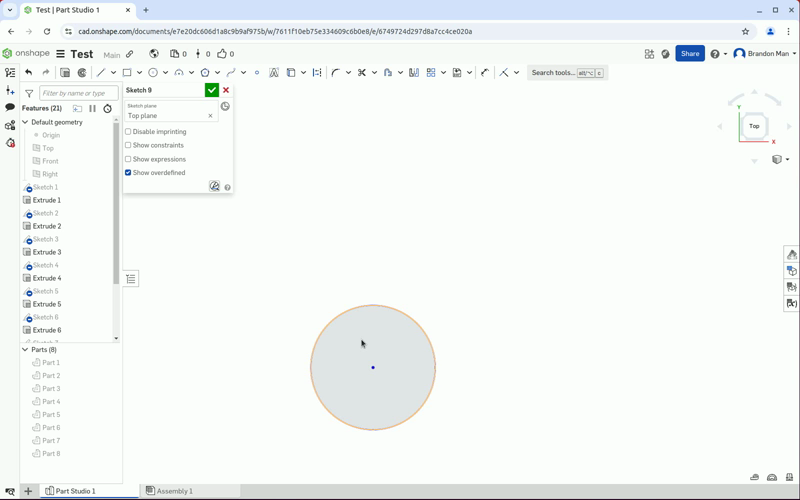
click(361, 339)
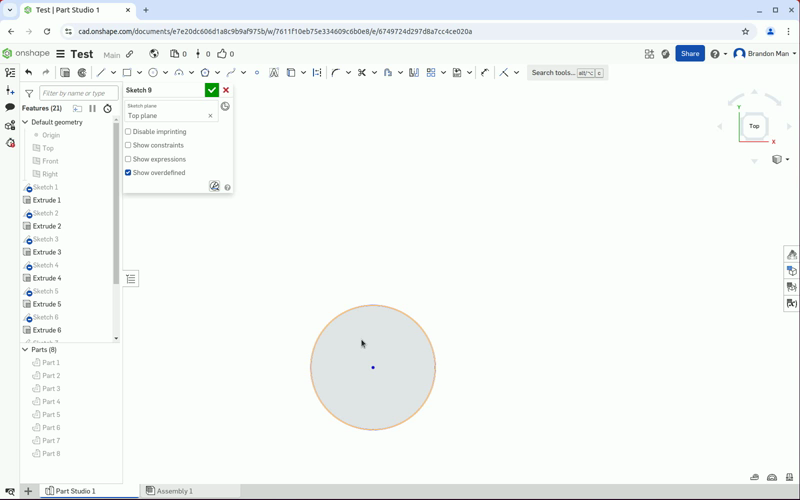
scroll(-6)
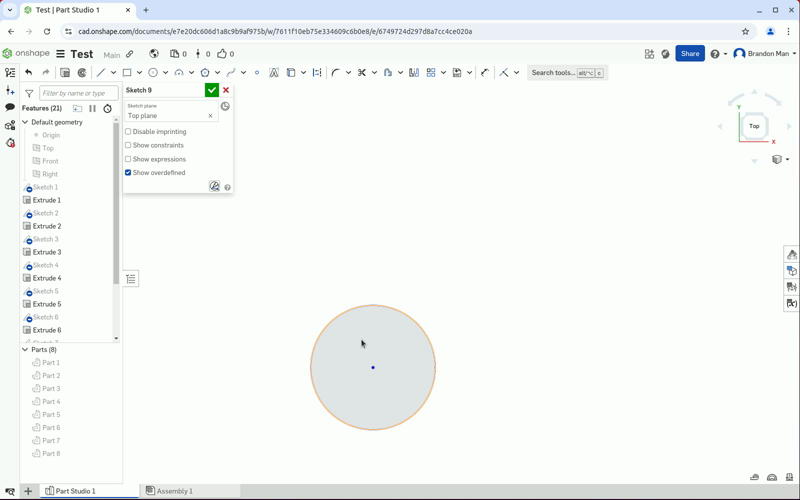
scroll(-6)
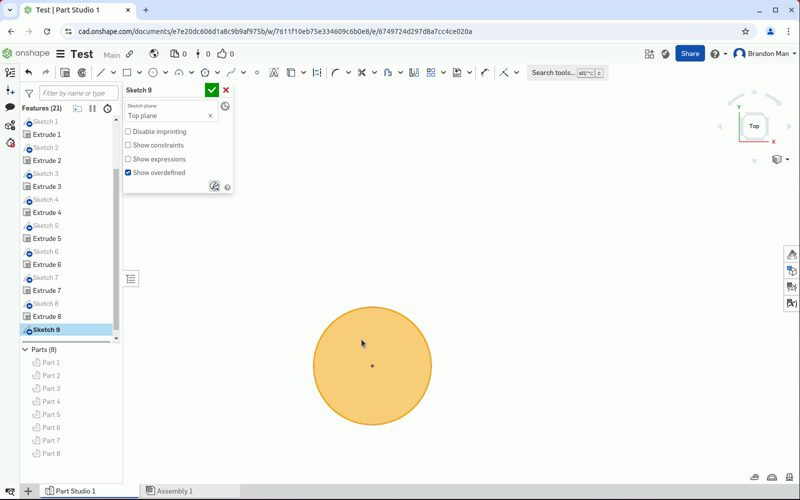
scroll(-6)
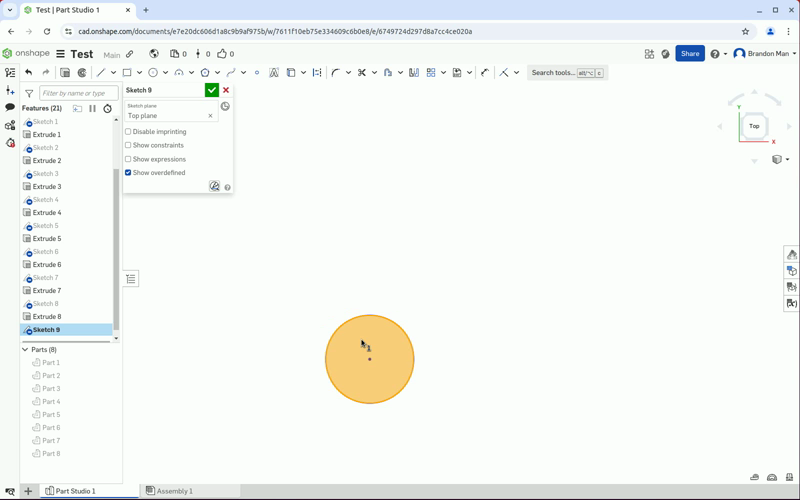
scroll(-6)
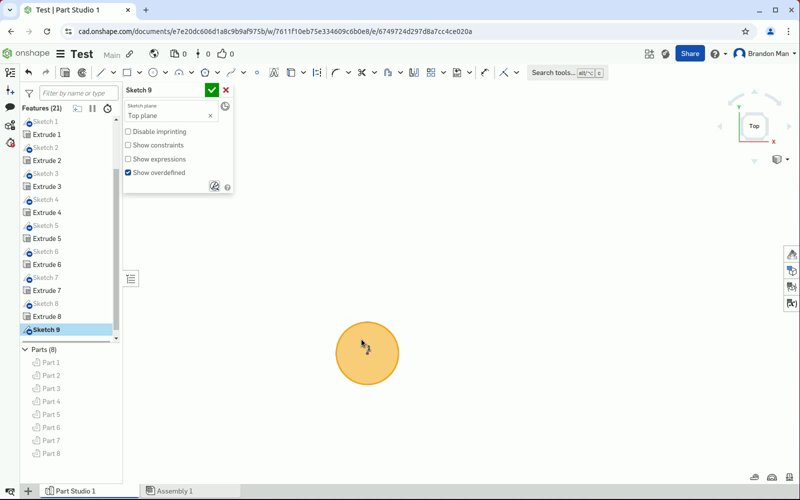
scroll(-6)
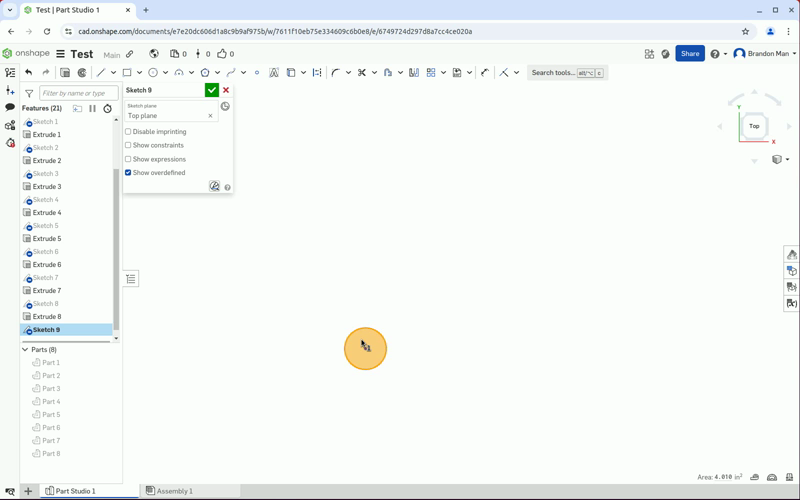
scroll(-6)
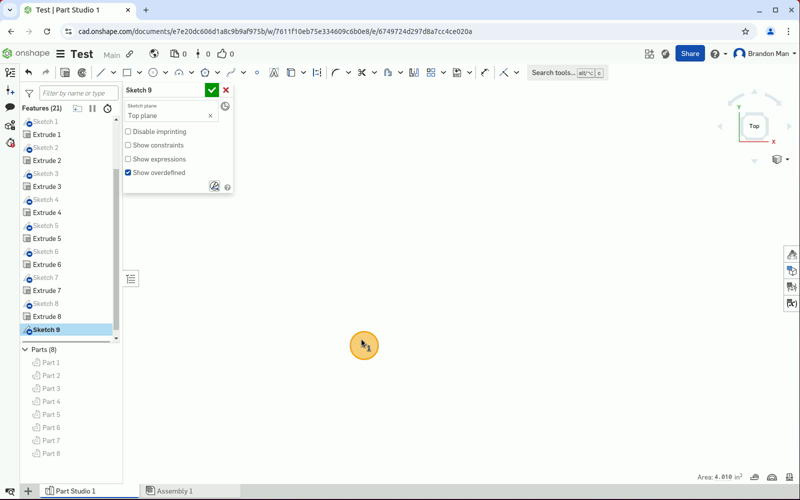
scroll(-6)
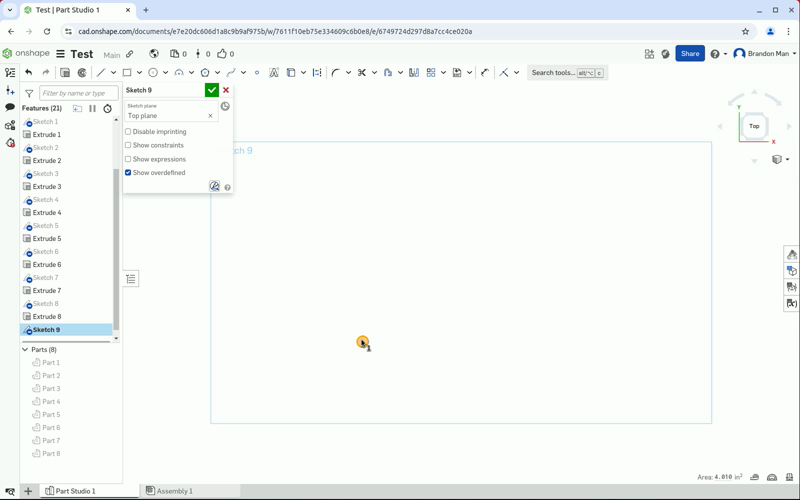
mouse_move(73, 352)
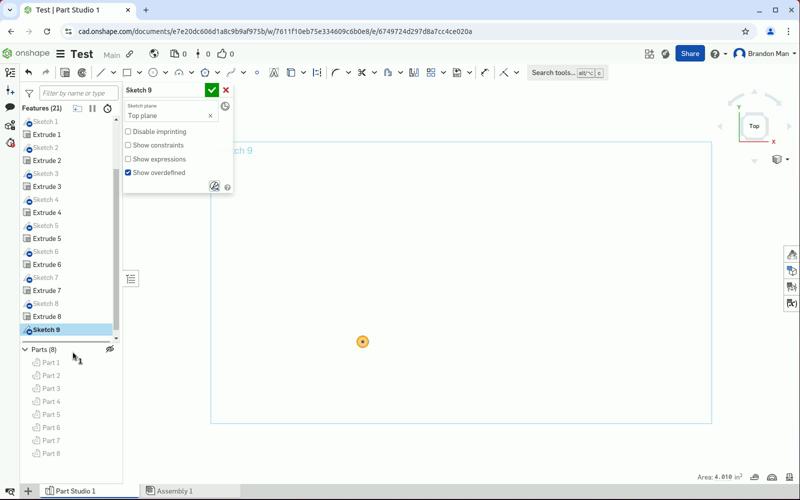
key(shift+y)
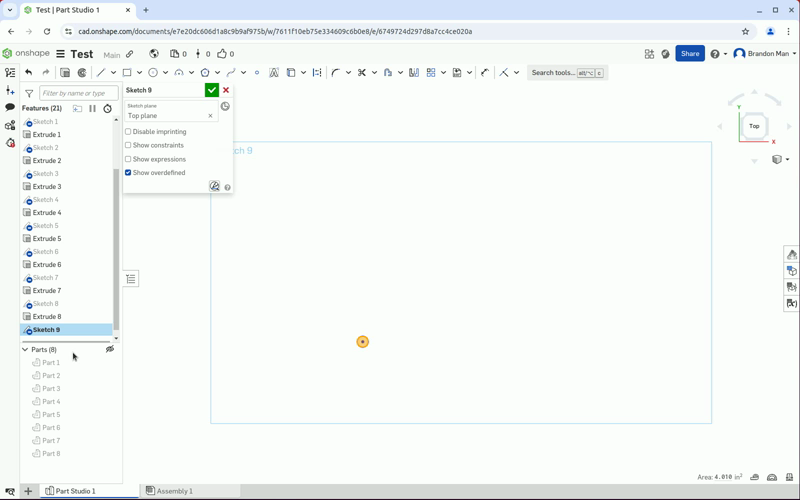
key(shift+e)
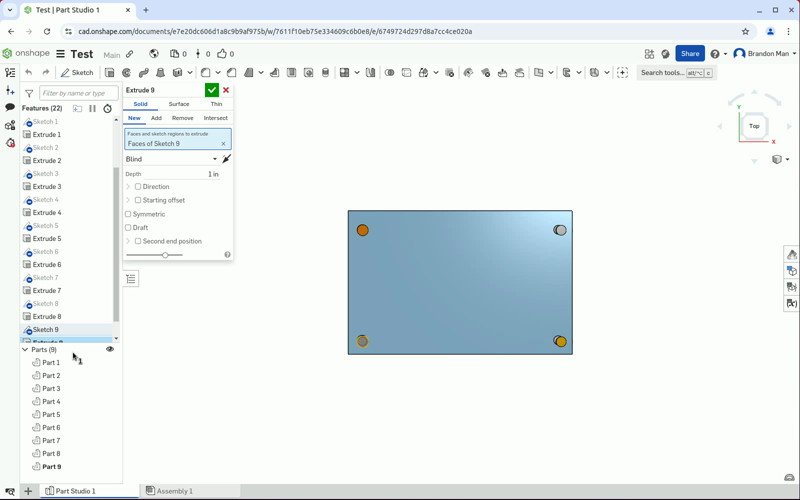
mouse_move(143, 106)
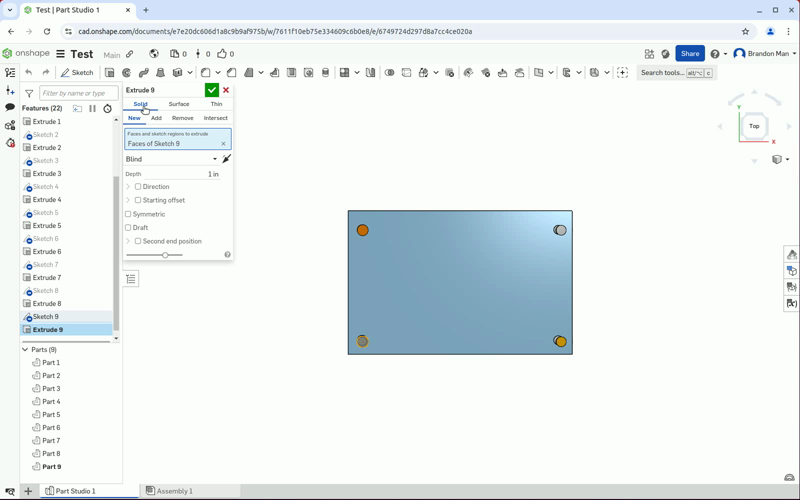
click(143, 106)
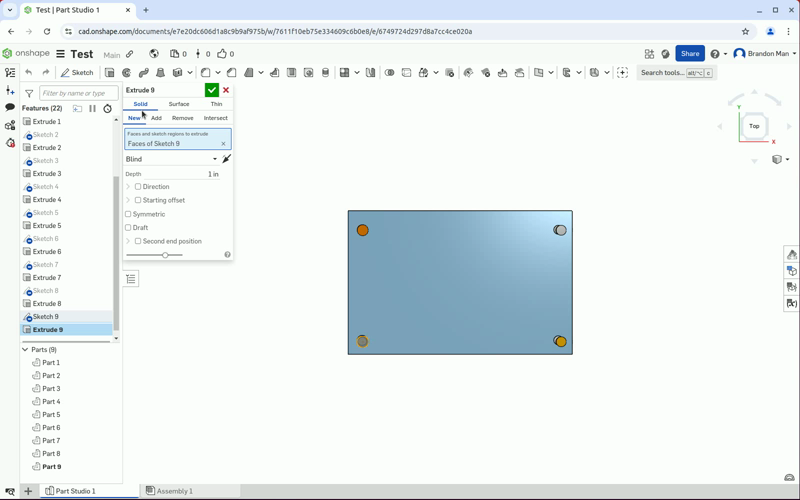
mouse_move(137, 120)
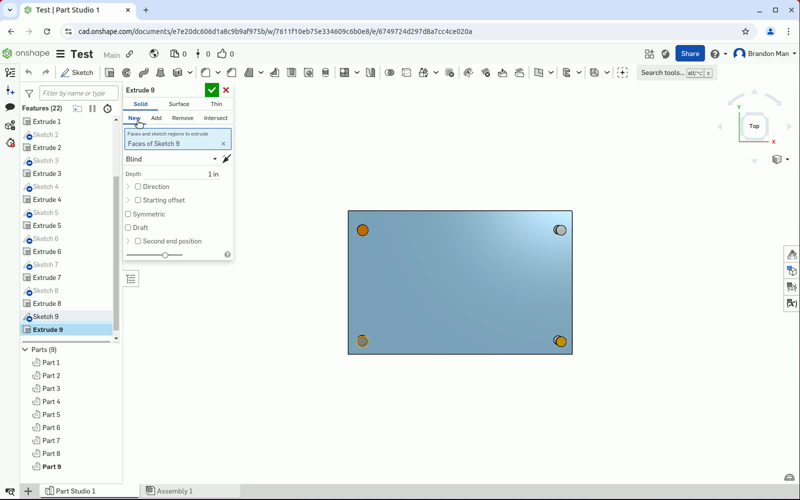
click(137, 120)
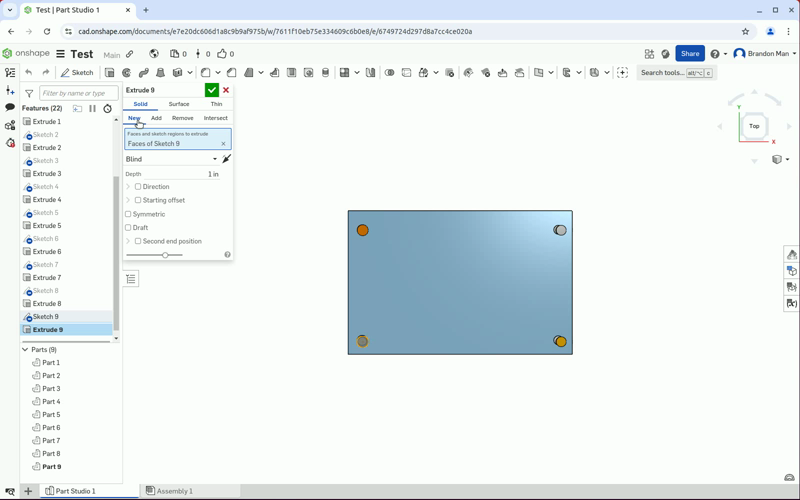
key(tab, 4)
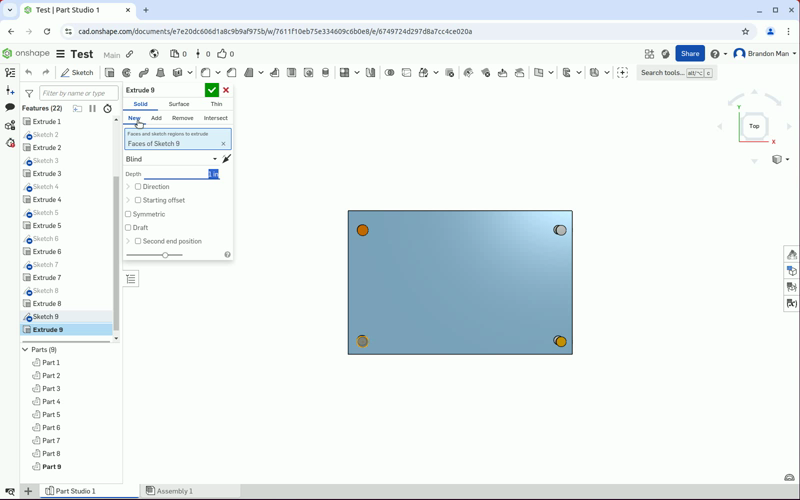
text(15.646)
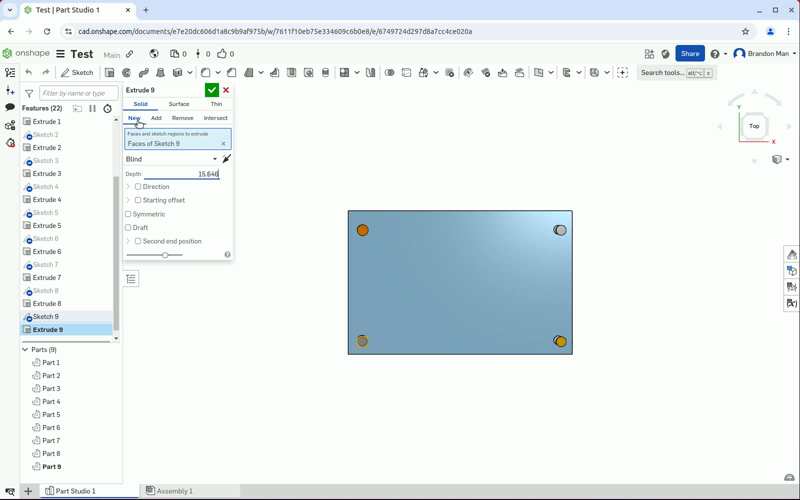
key(enter)
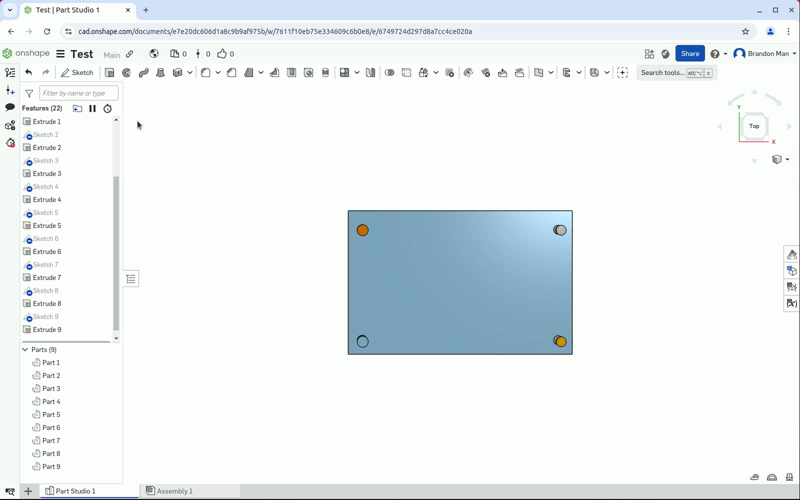
key(shift+h)
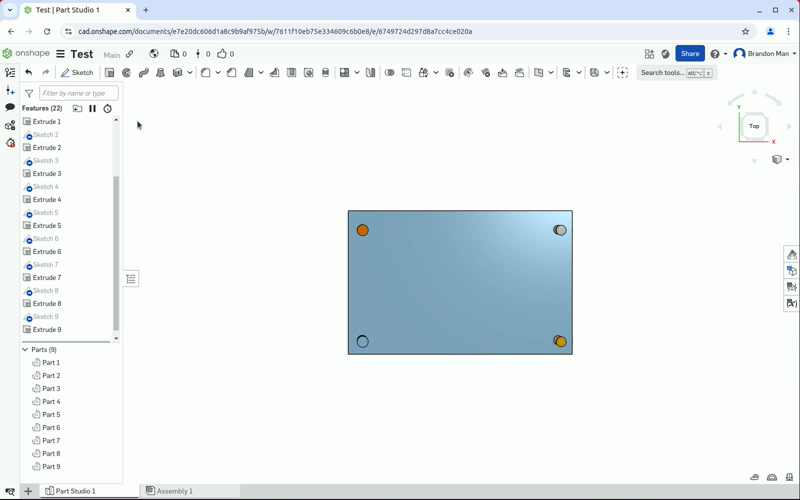
key(shift+h)
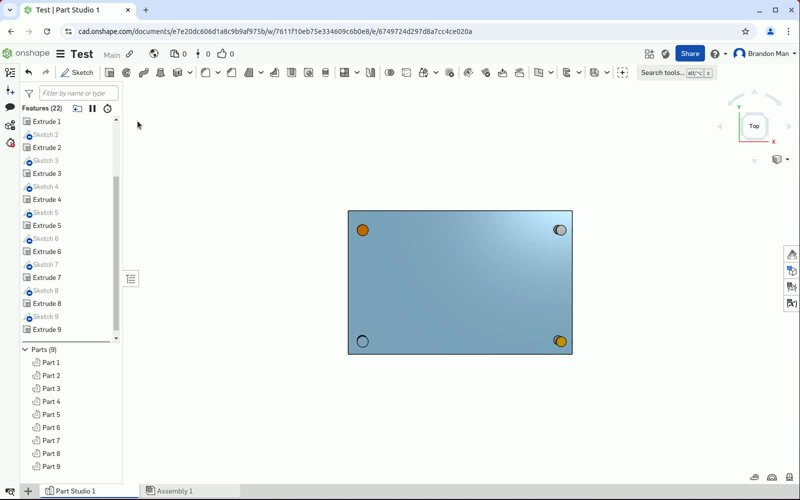
key(shift+7)
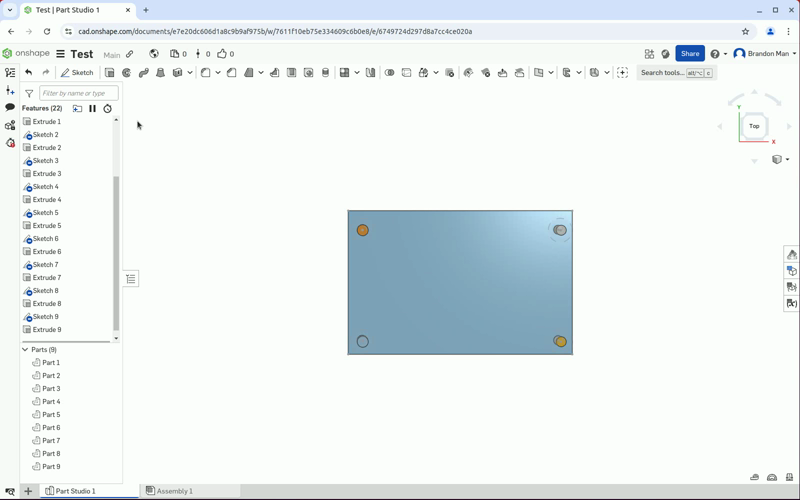
key(up, 3)
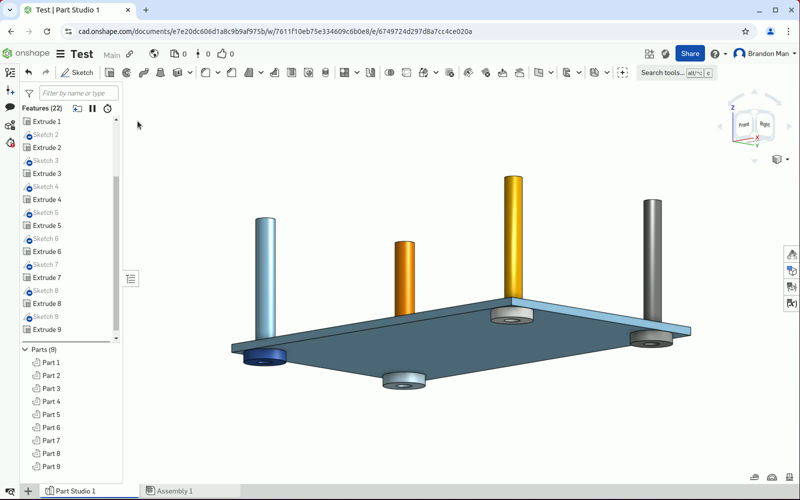
key(left, 3)
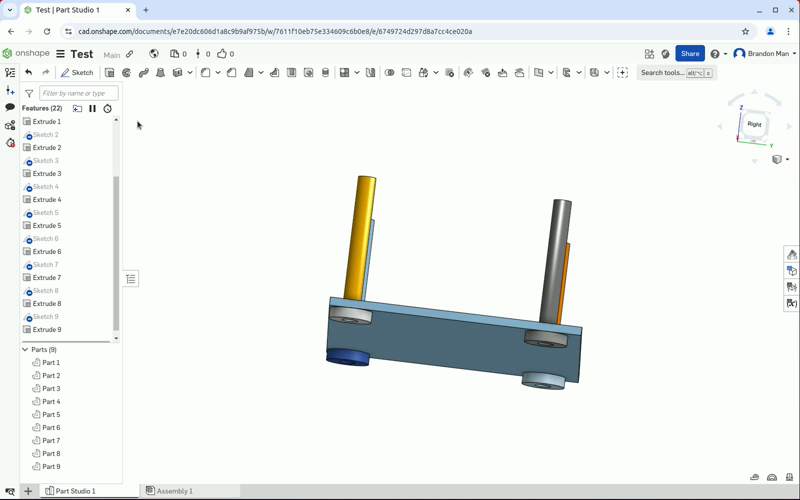
key(right, 3)
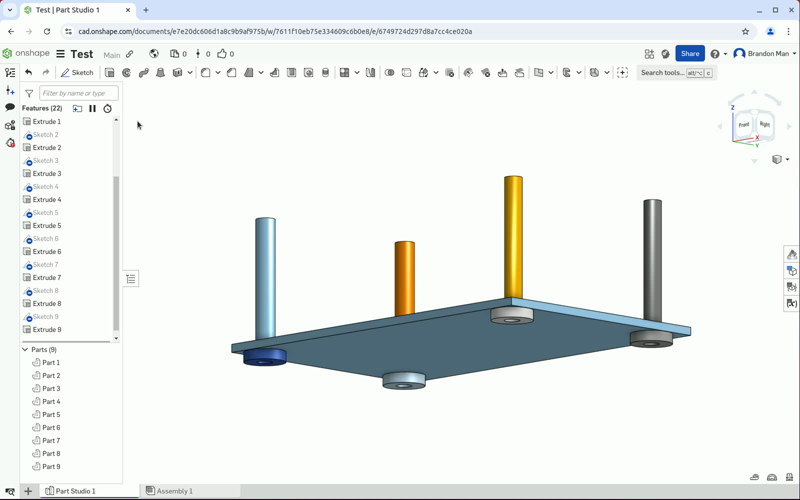
key(down, 3)
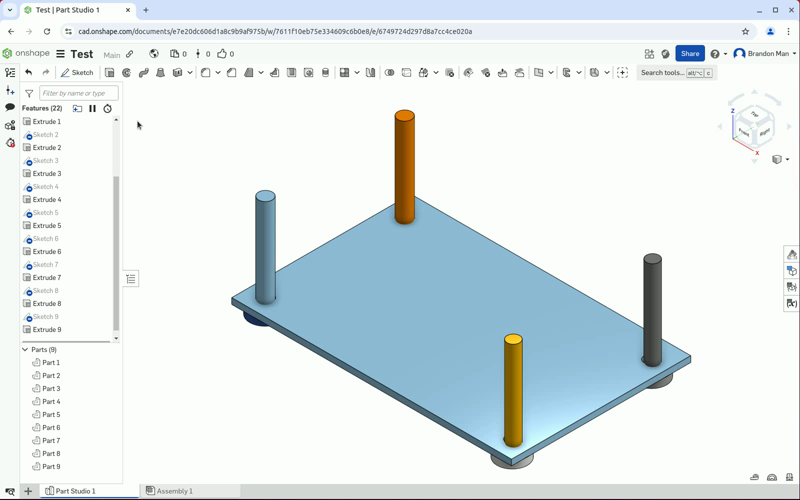
mouse_move(69, 111)
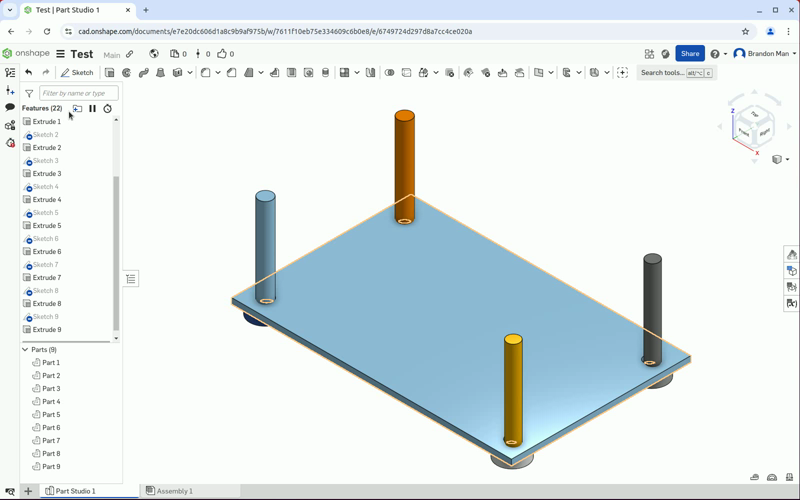
click(69, 111)